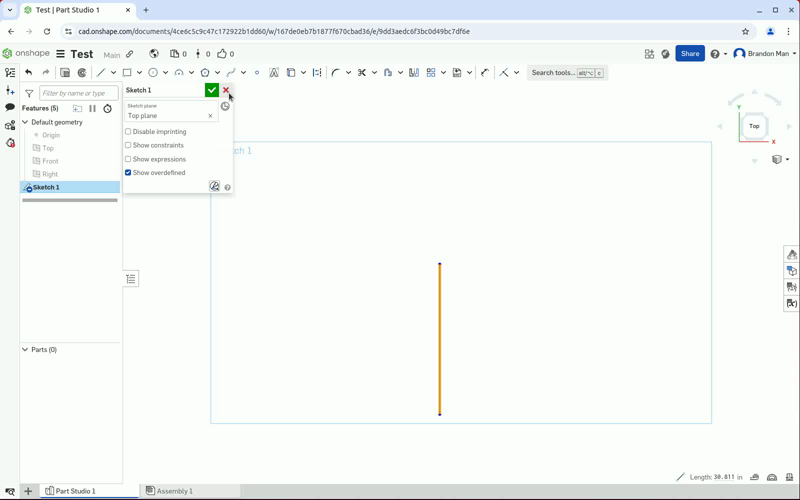
key(shift+h)
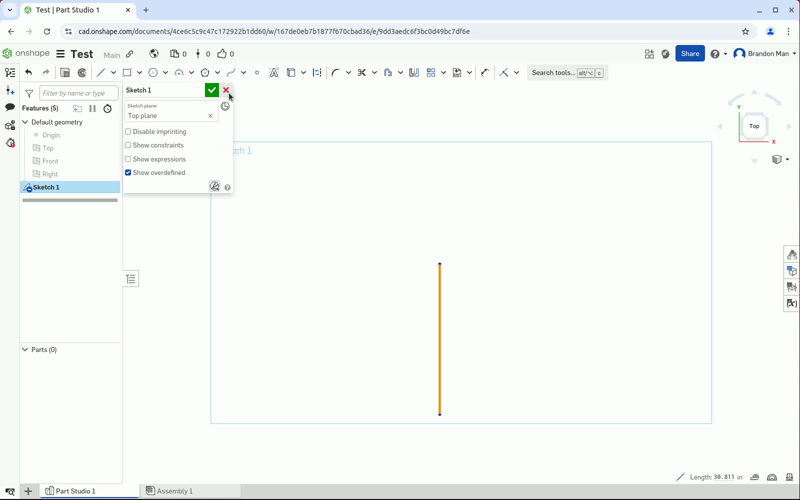
key(shift+s)
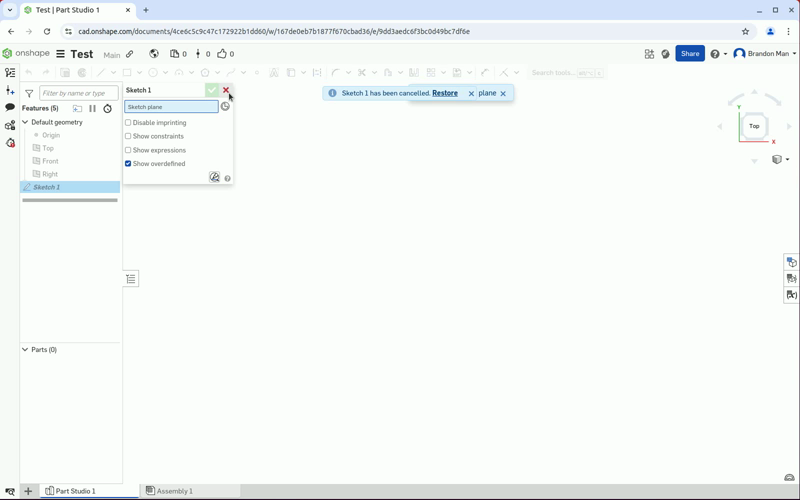
mouse_move(73, 150)
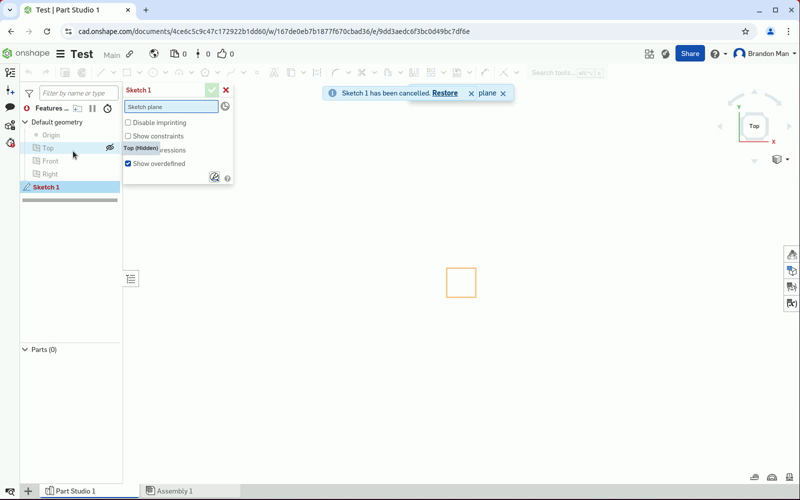
click(73, 150)
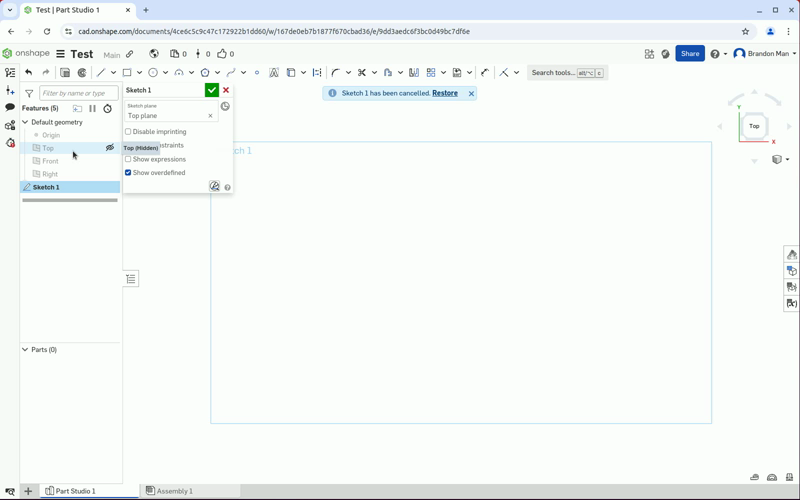
mouse_move(73, 352)
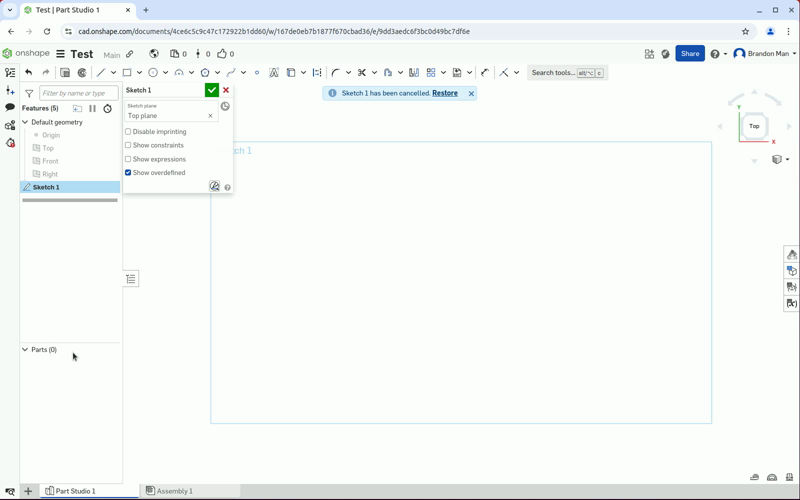
key(y)
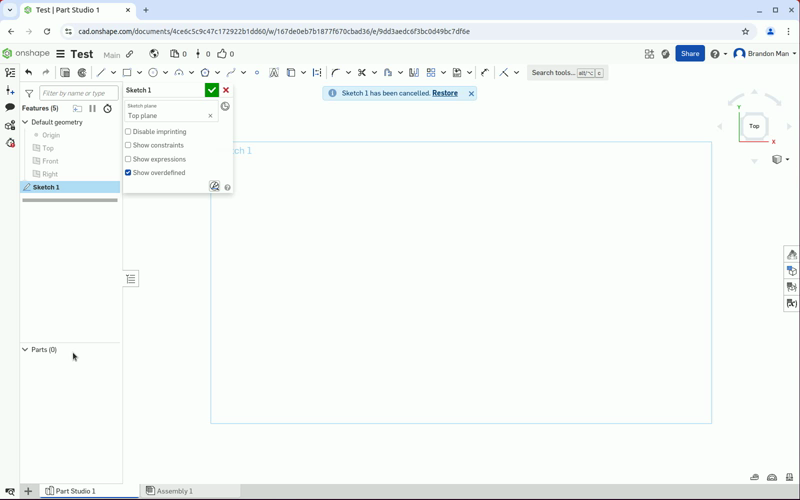
key(l)
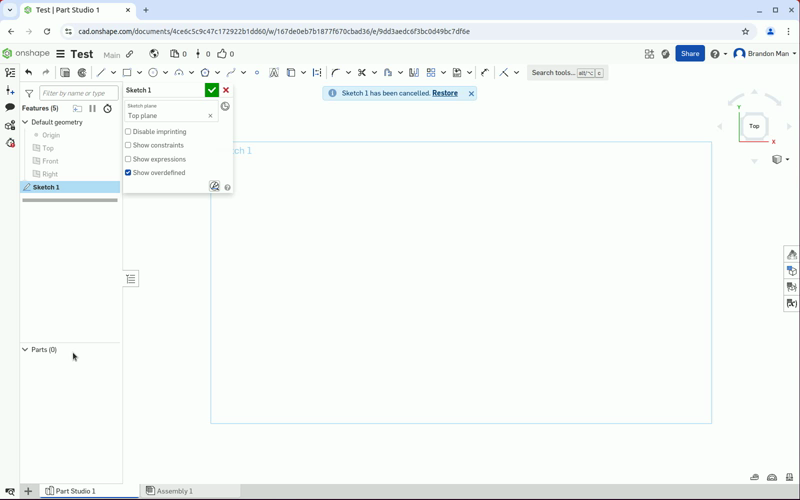
key_down(shift)
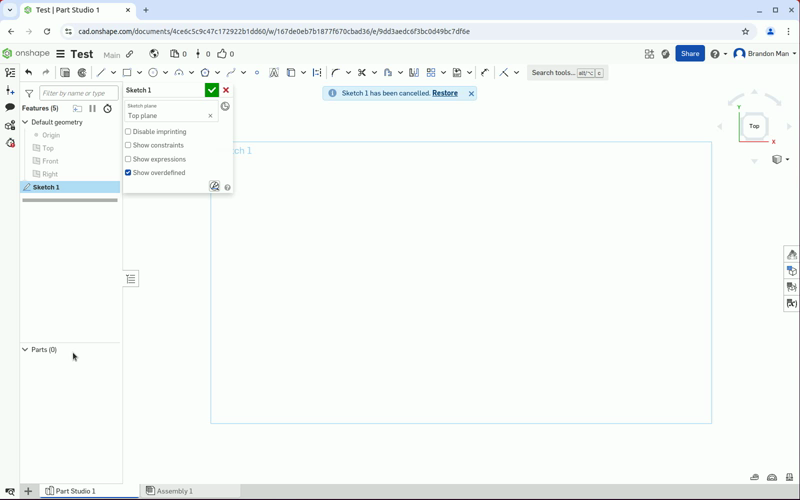
mouse_move(470, 281)
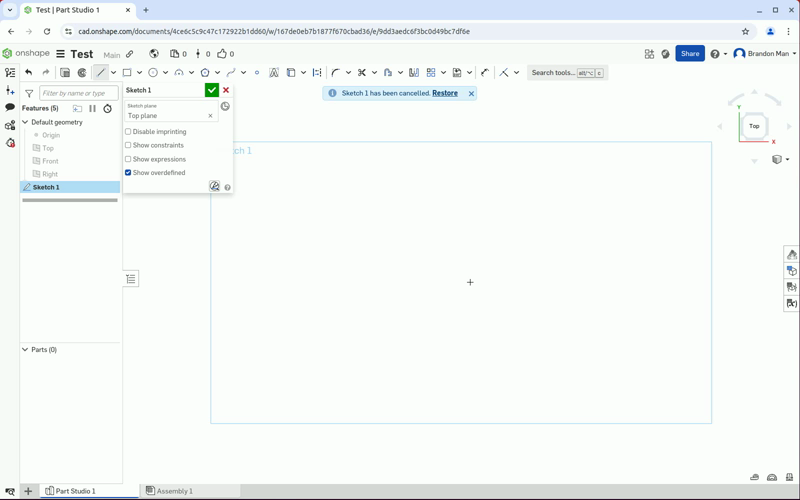
click(470, 281)
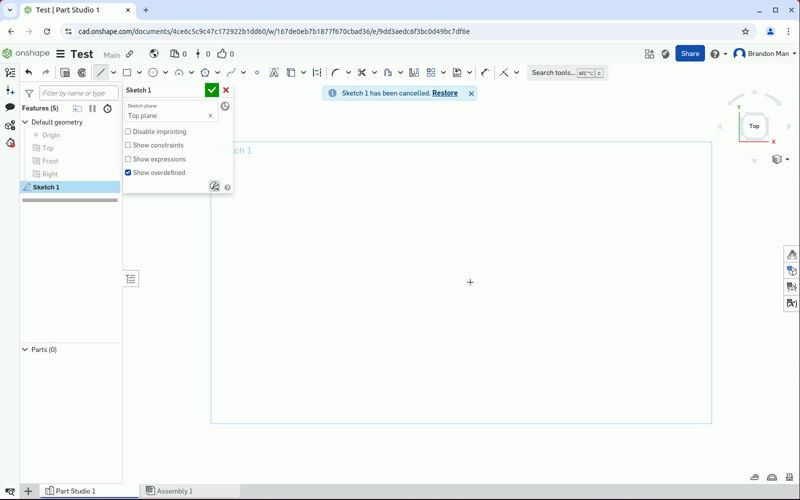
key_up(shift)
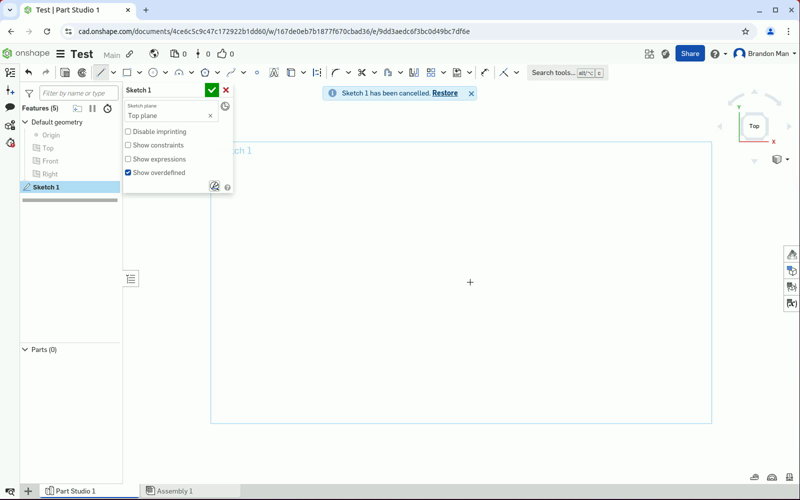
key_down(shift)
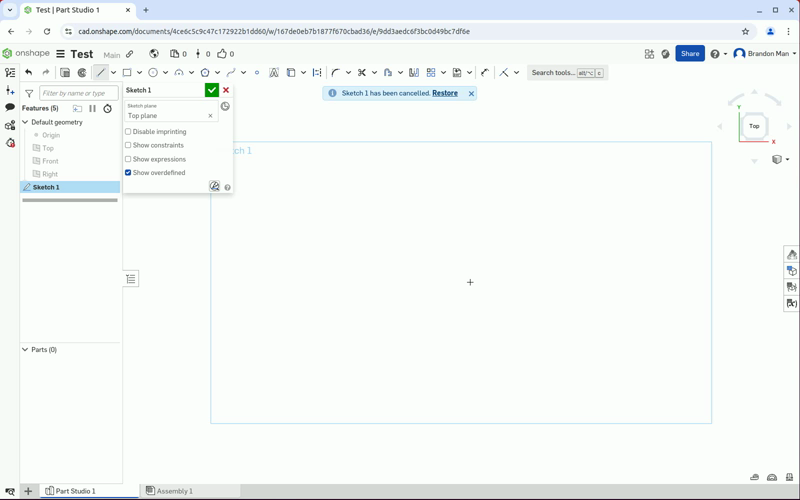
mouse_move(500, 281)
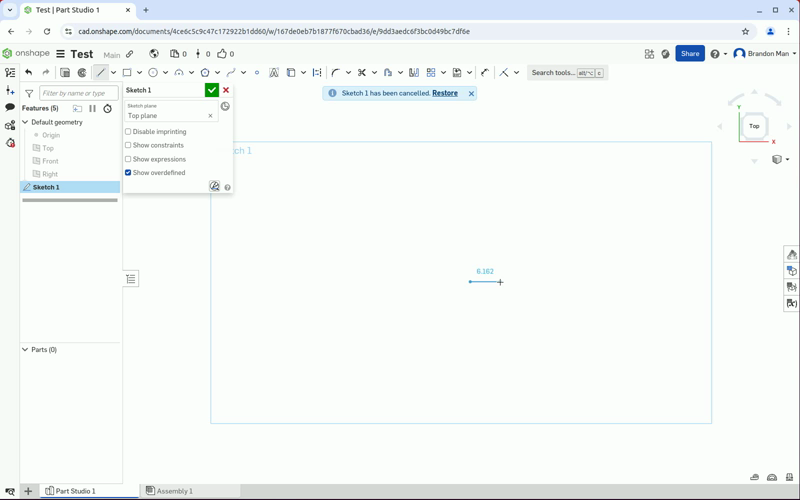
mouse_move(470, 281)
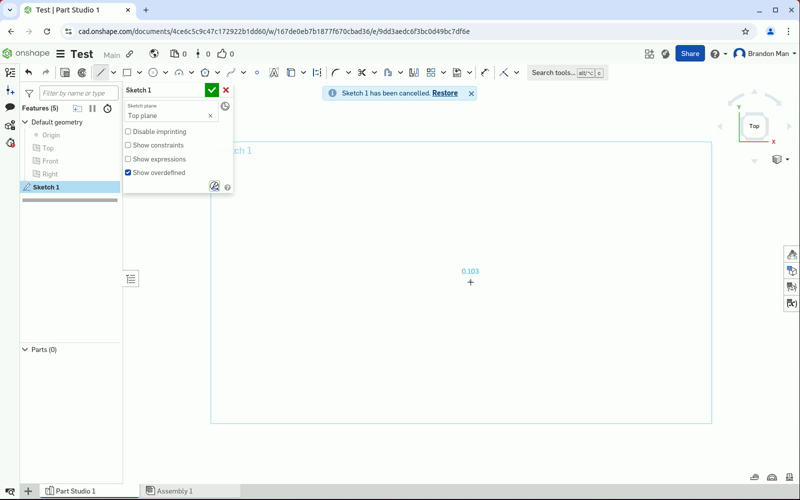
scroll(6)
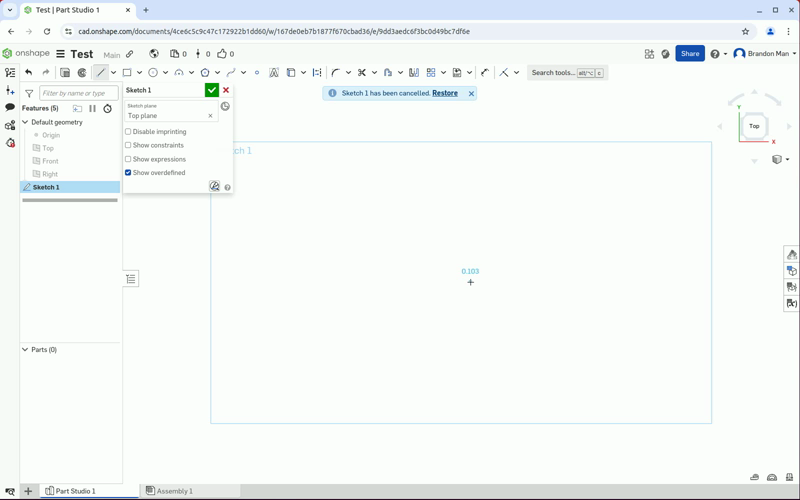
scroll(6)
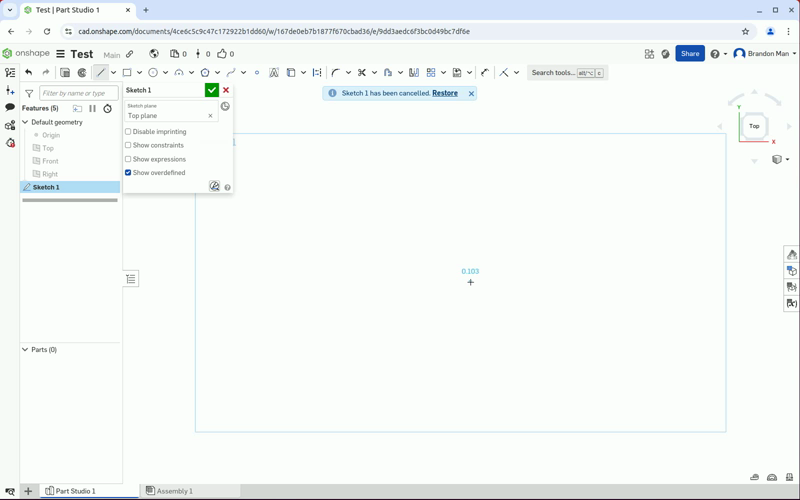
scroll(6)
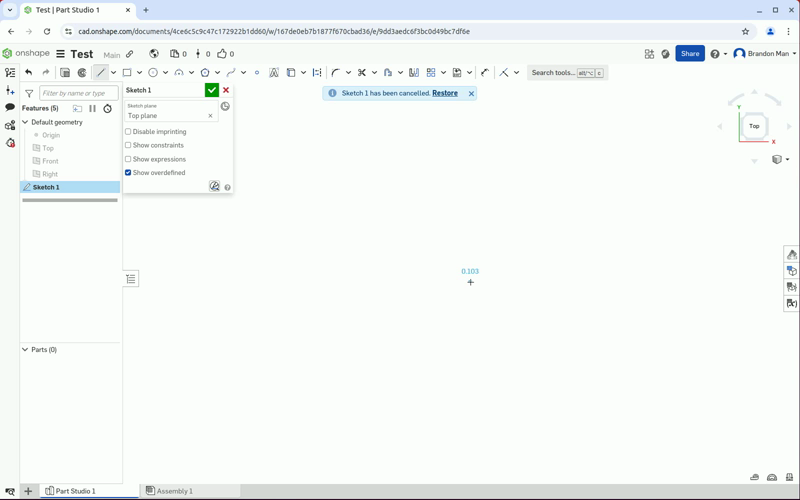
scroll(6)
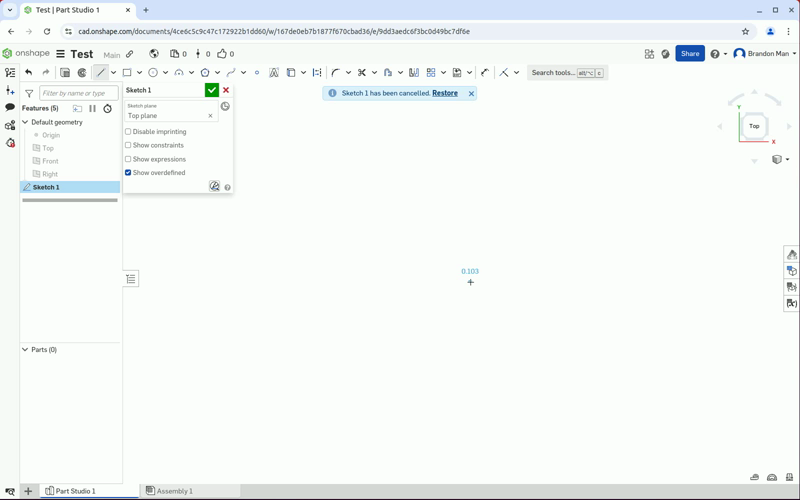
scroll(6)
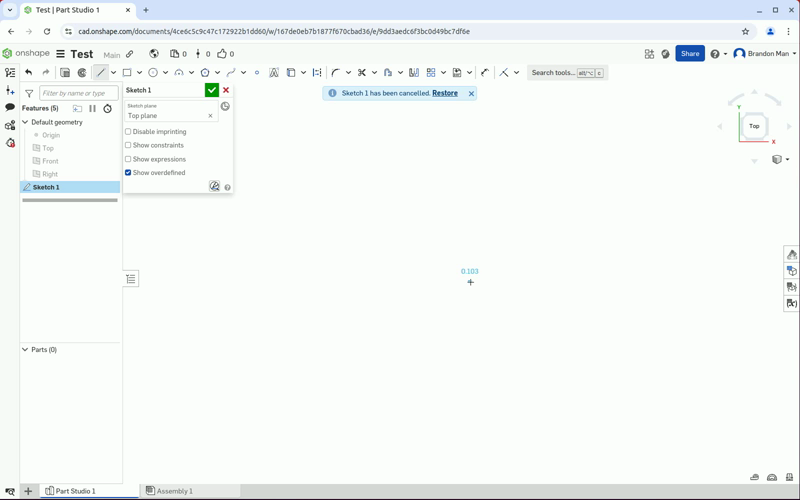
scroll(6)
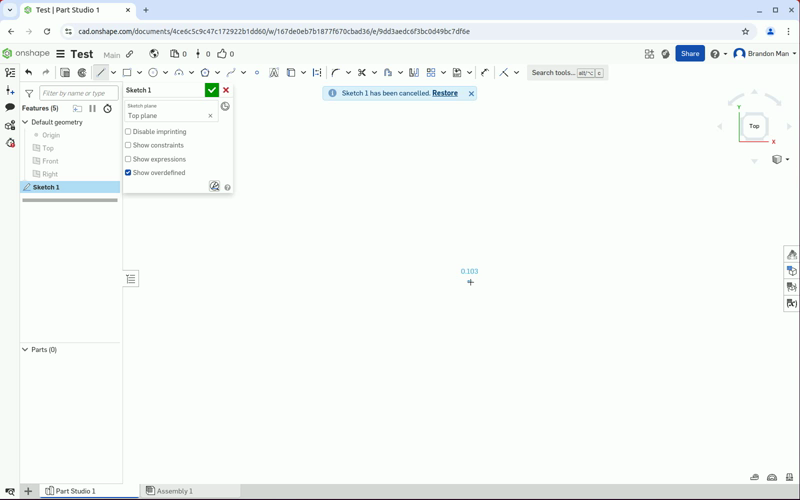
scroll(6)
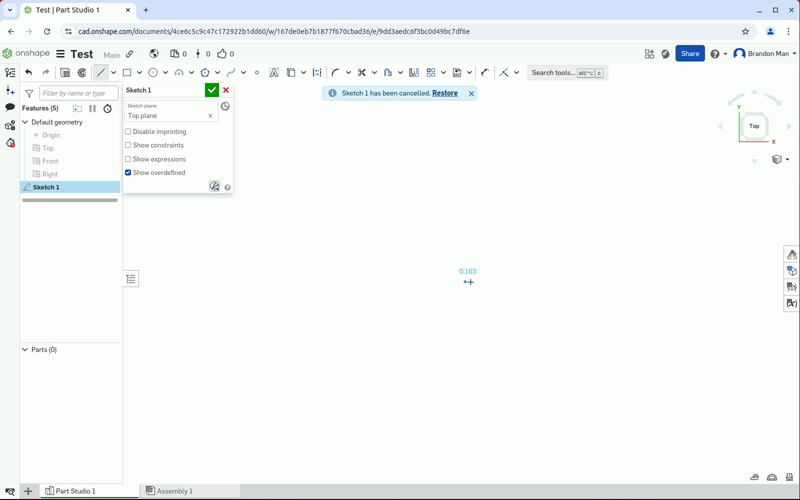
click(470, 281)
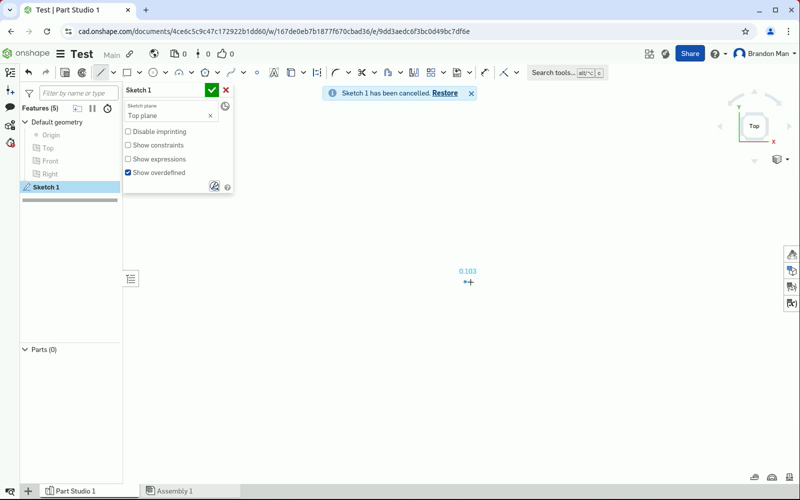
scroll(-6)
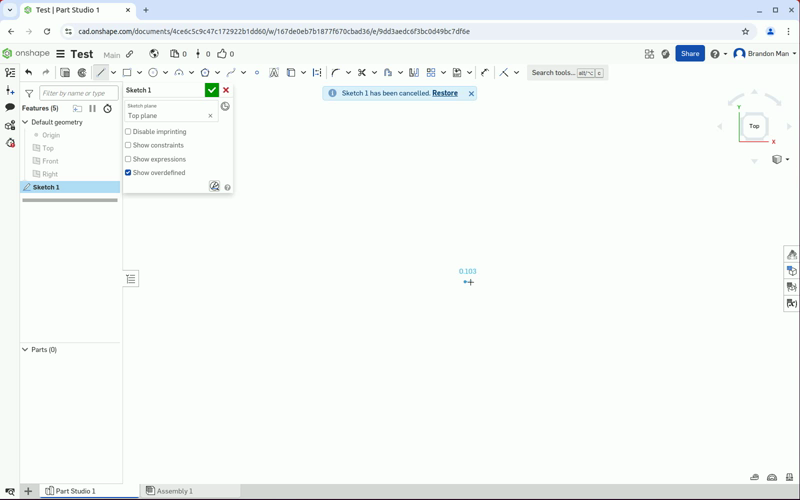
scroll(-6)
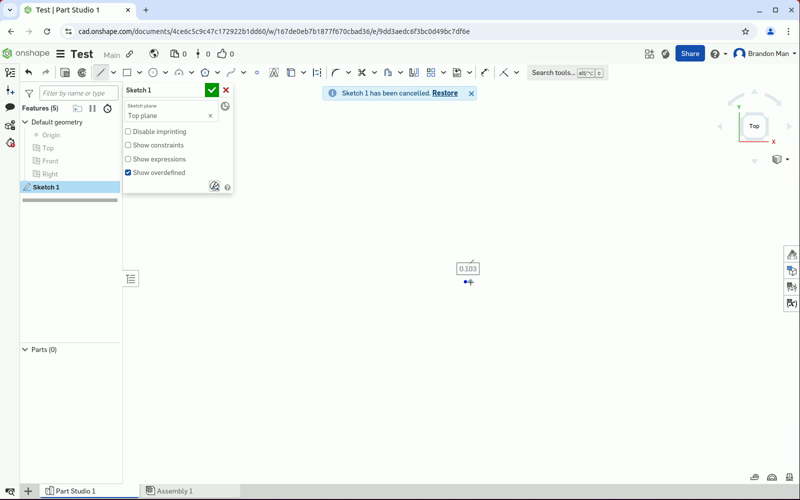
scroll(-6)
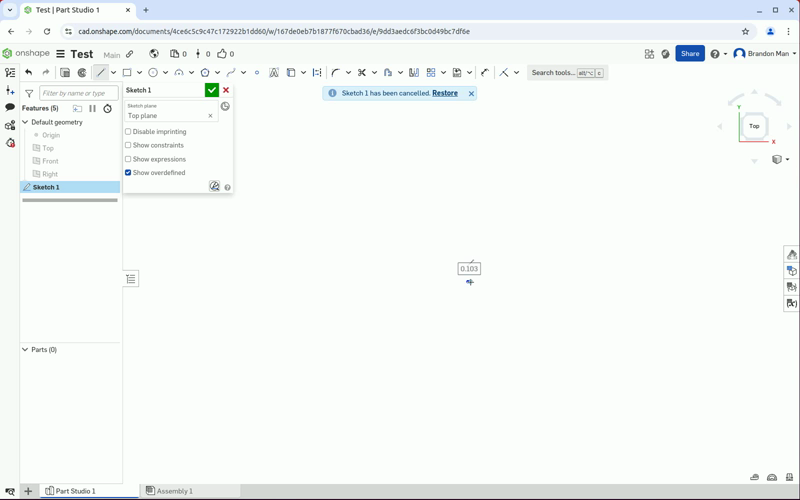
scroll(-6)
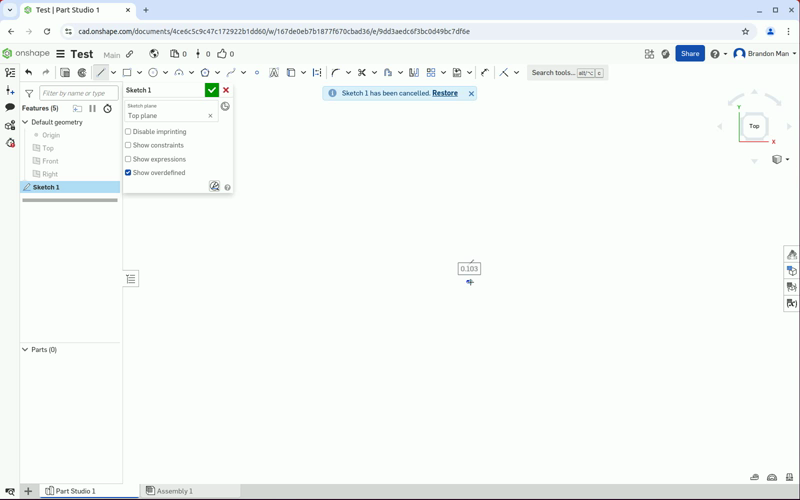
scroll(-6)
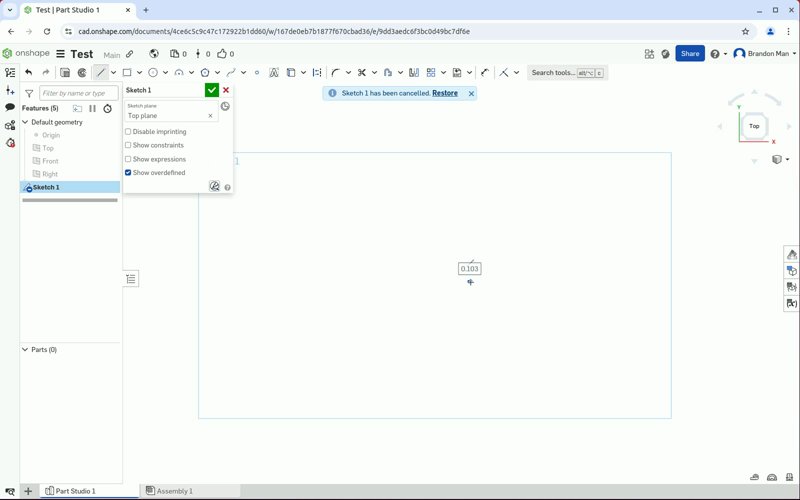
scroll(-6)
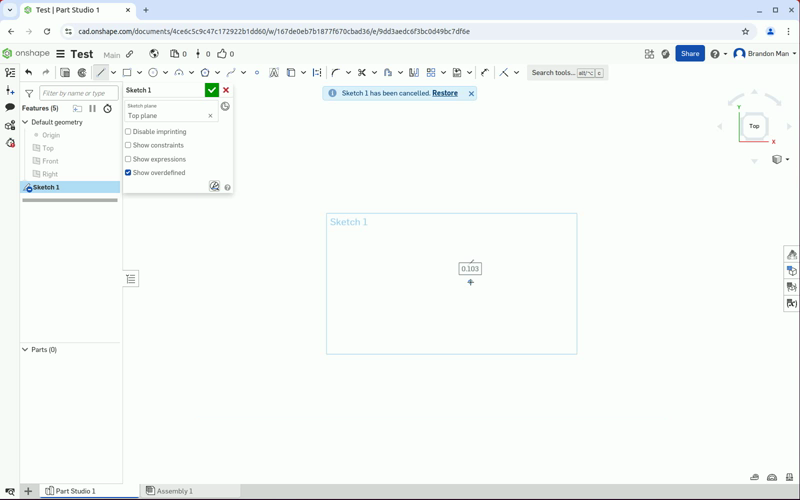
scroll(-6)
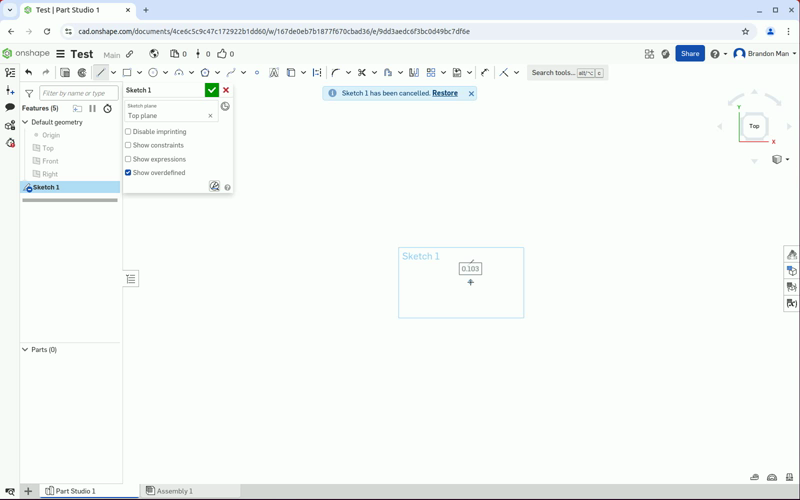
key_up(shift)
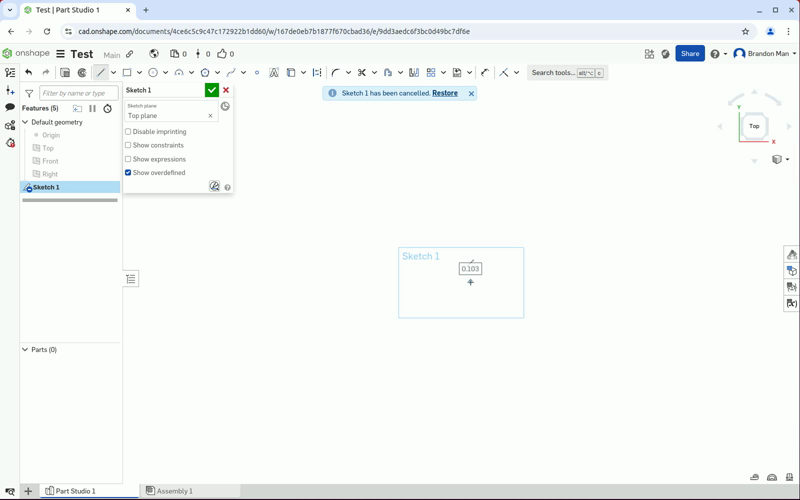
key_down(shift)
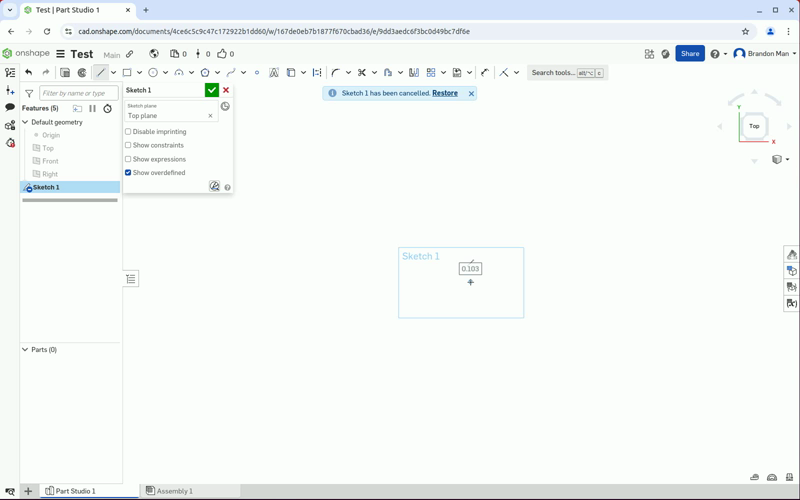
mouse_move(500, 281)
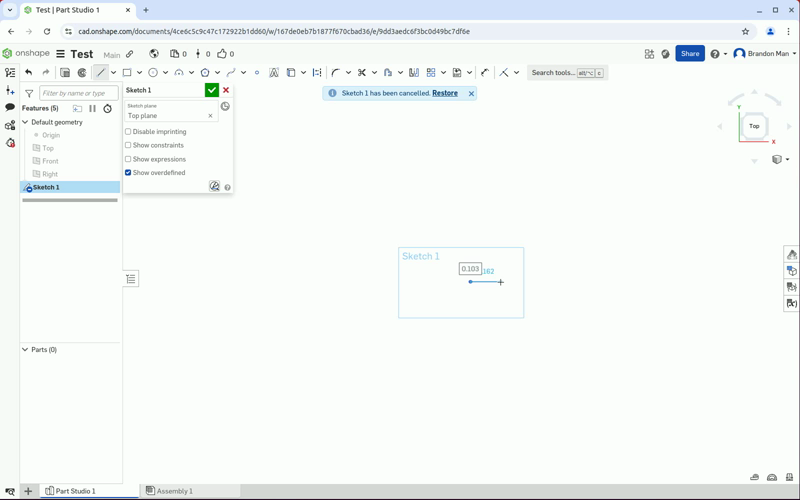
mouse_move(504, 289)
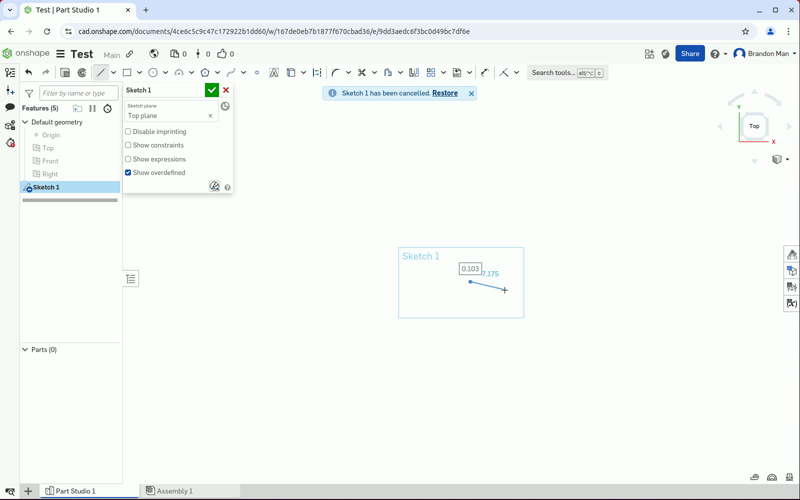
click(504, 289)
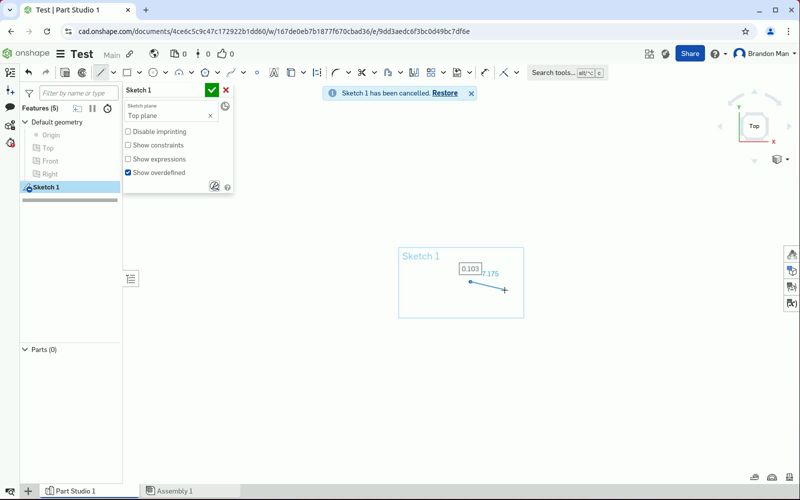
key_up(shift)
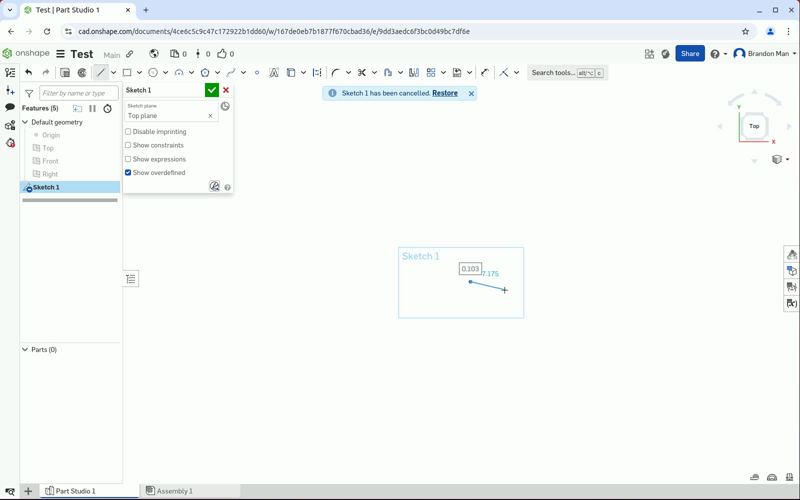
key_down(shift)
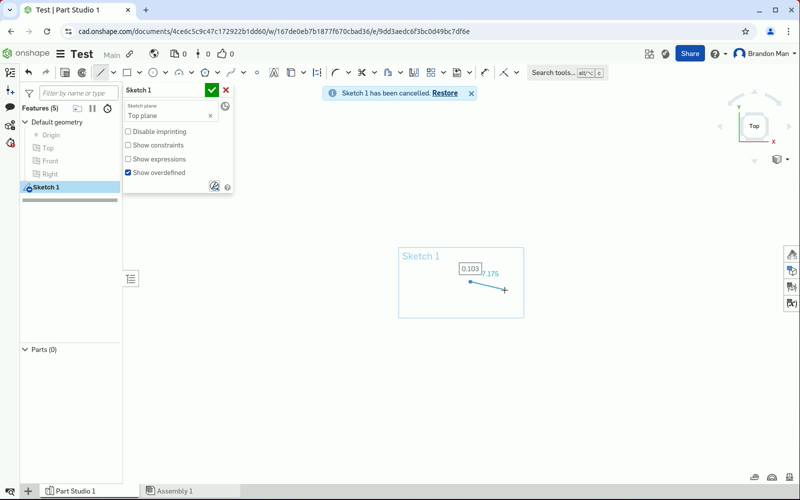
mouse_move(534, 289)
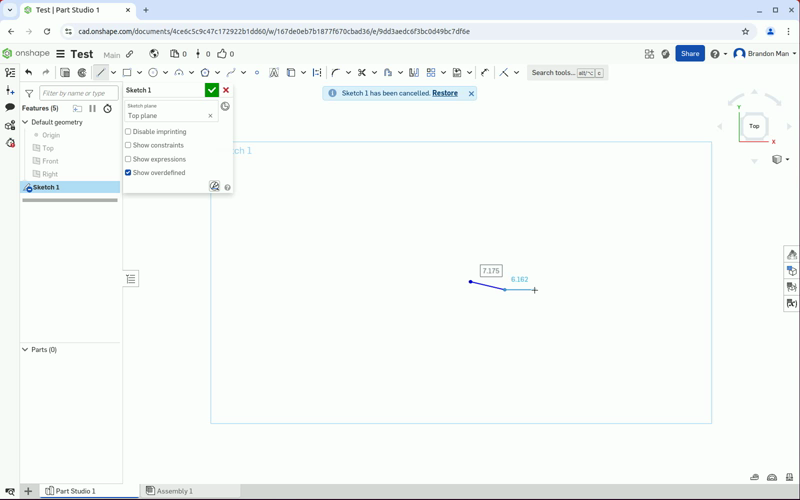
mouse_move(521, 293)
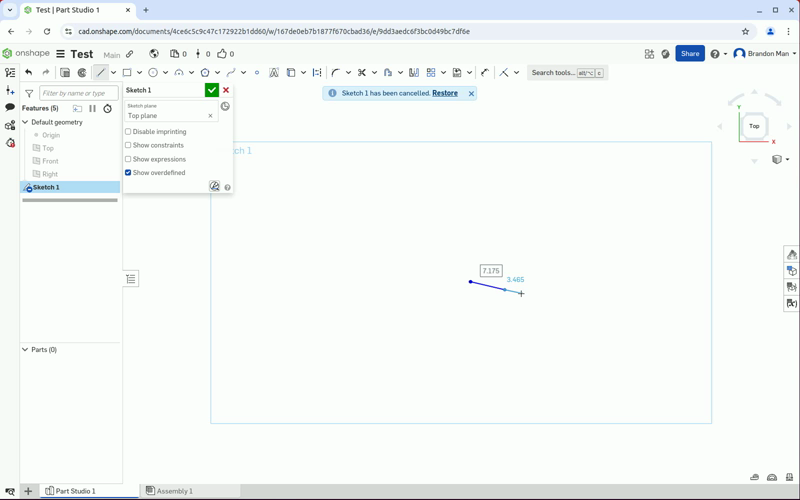
click(521, 293)
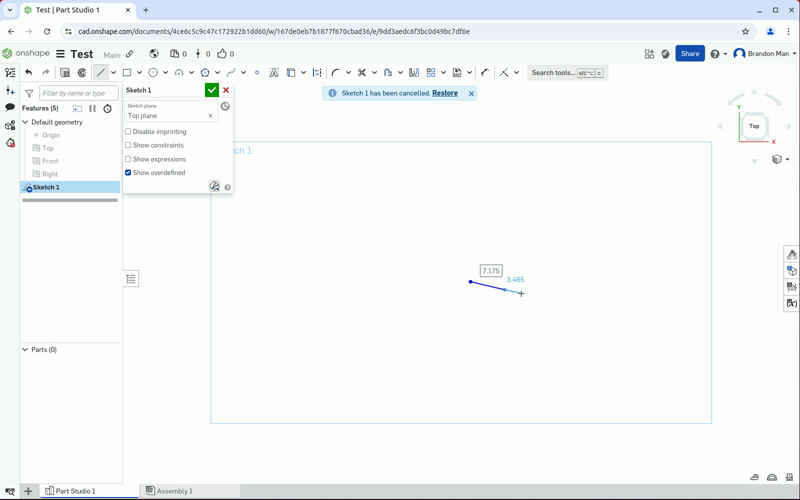
key_up(shift)
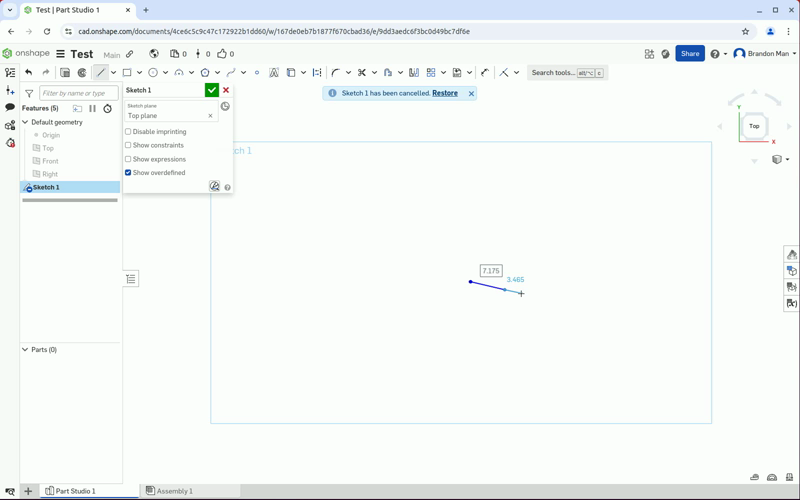
key_down(shift)
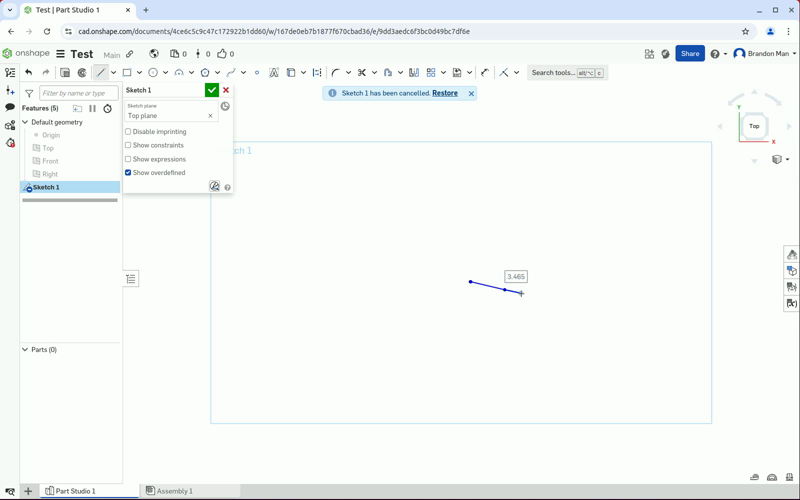
mouse_move(551, 293)
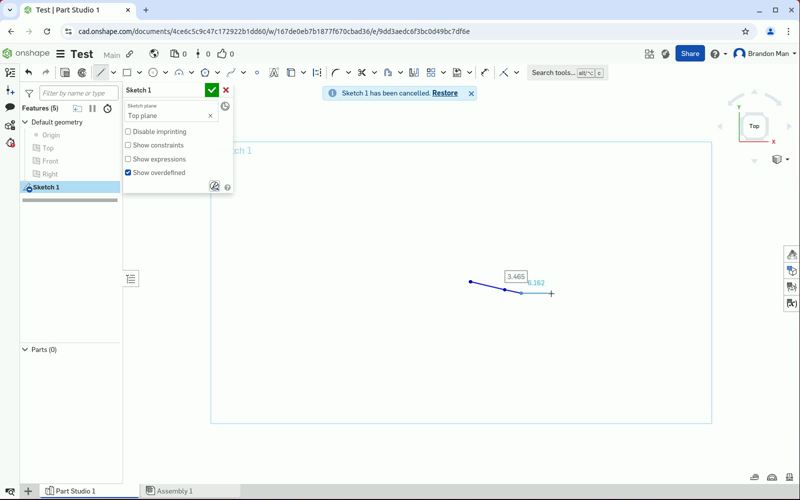
mouse_move(521, 291)
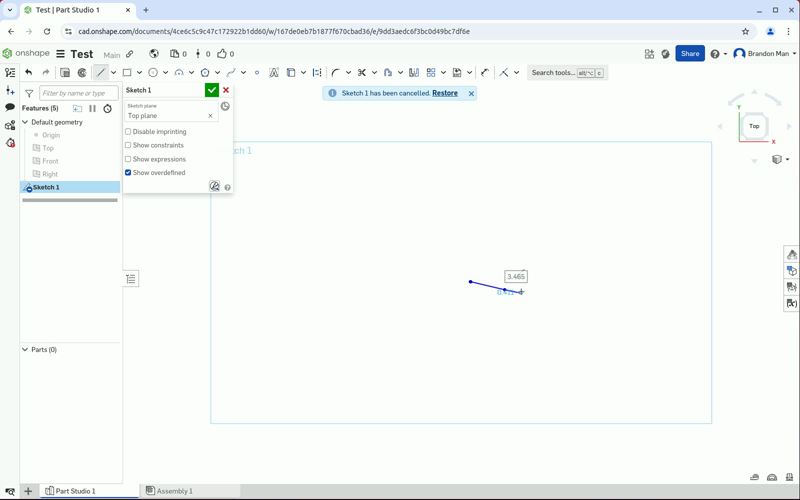
scroll(6)
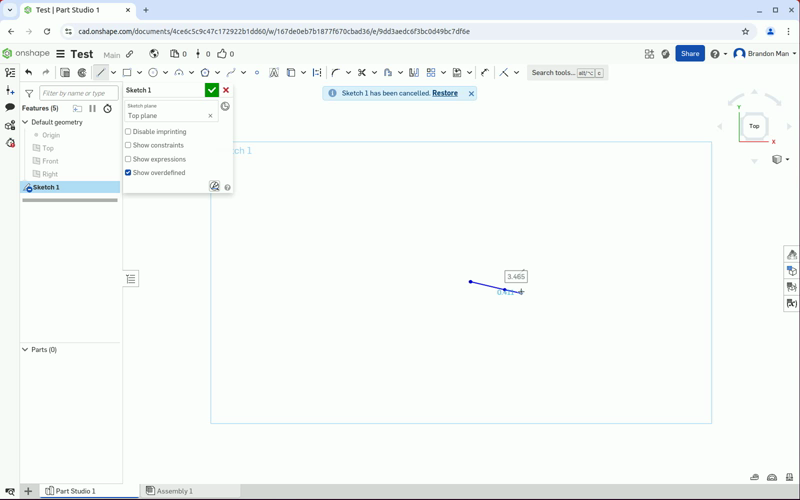
scroll(6)
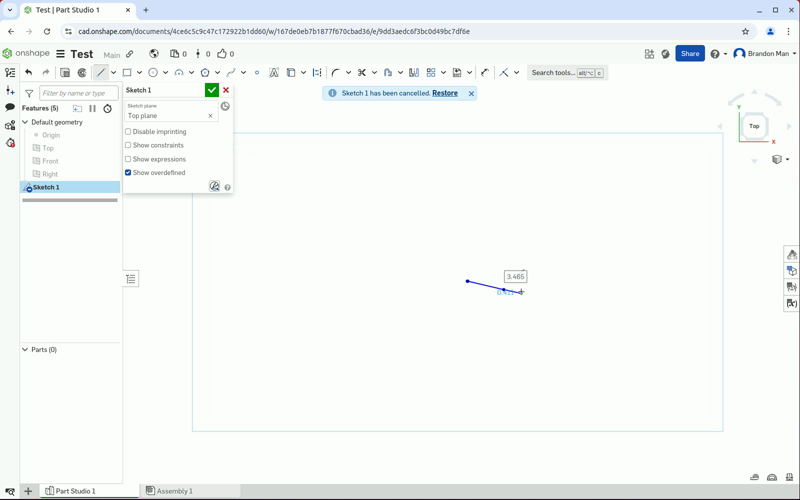
scroll(6)
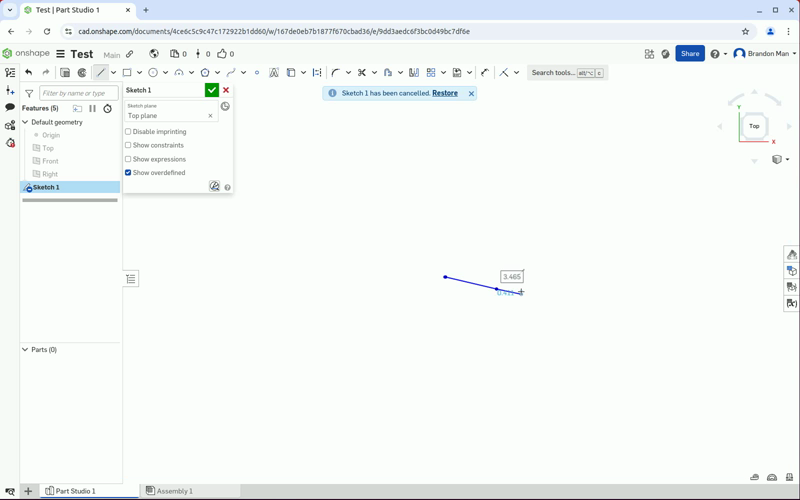
scroll(6)
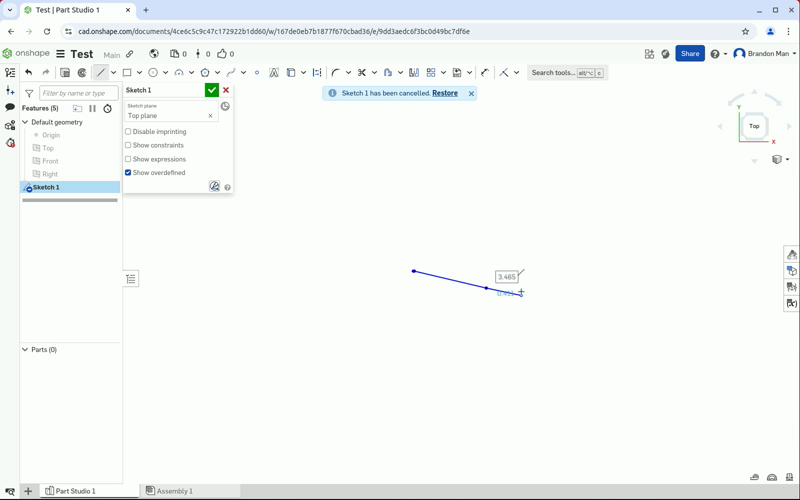
scroll(6)
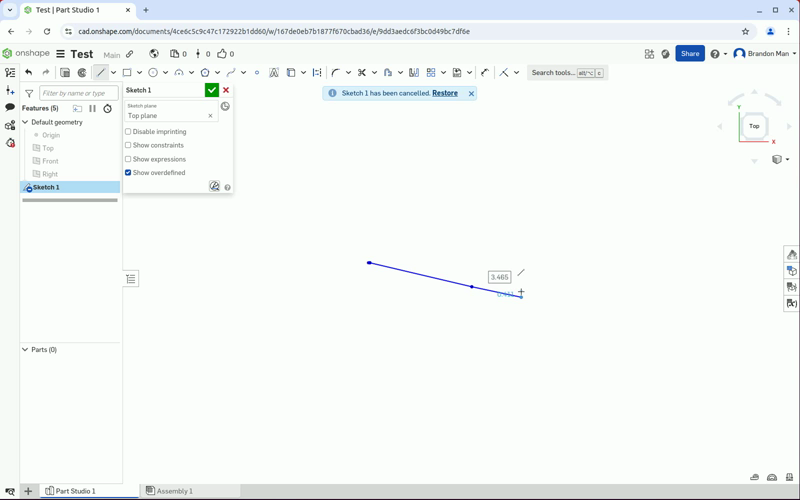
scroll(6)
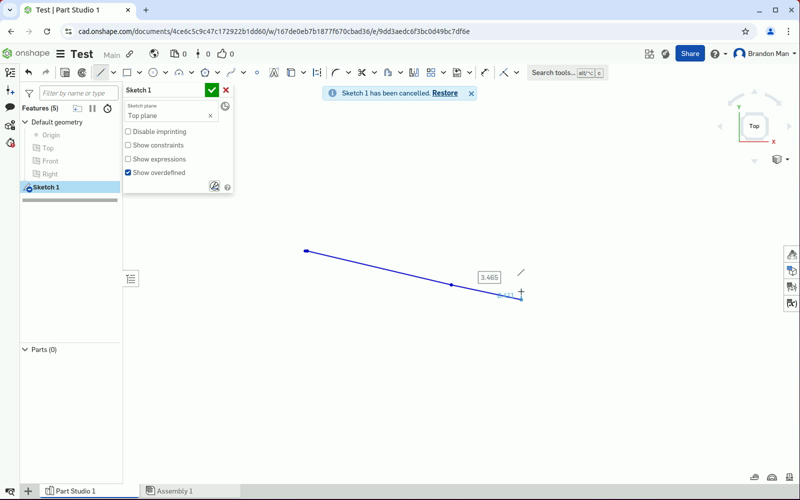
scroll(6)
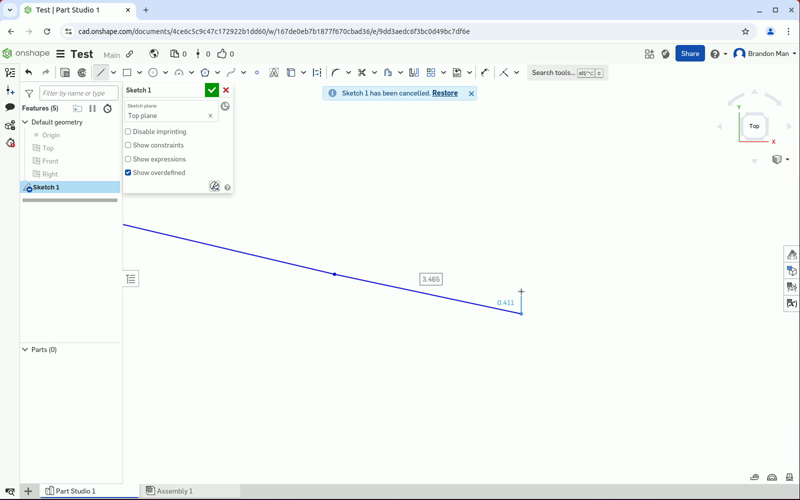
click(521, 291)
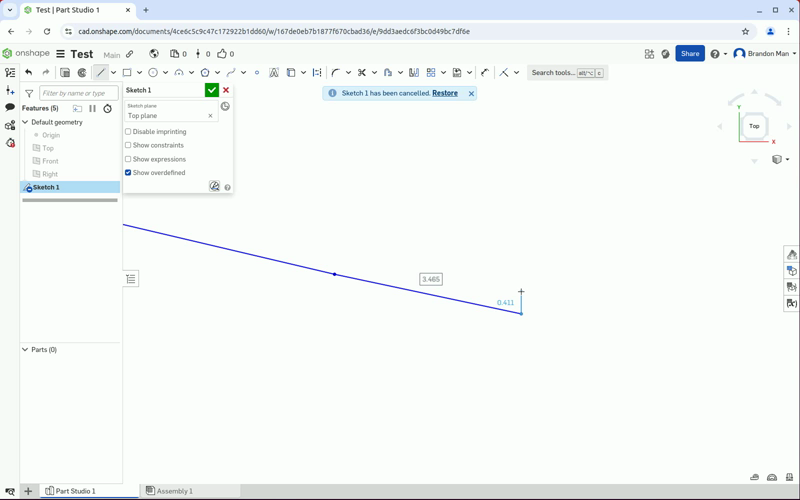
scroll(-6)
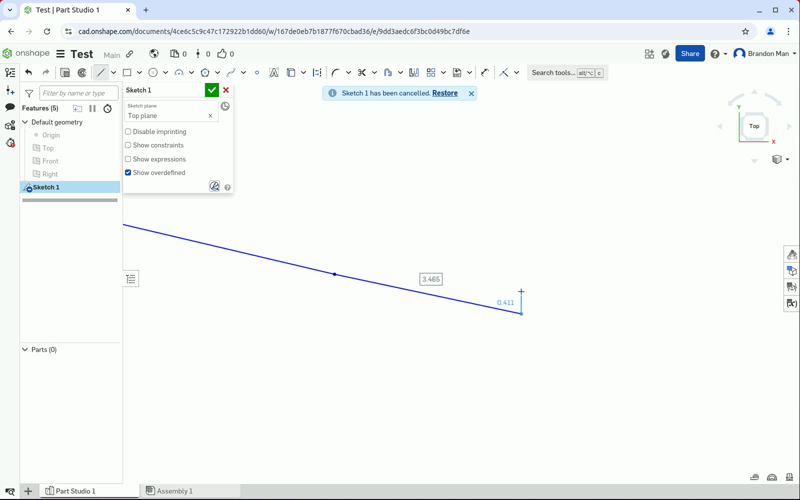
scroll(-6)
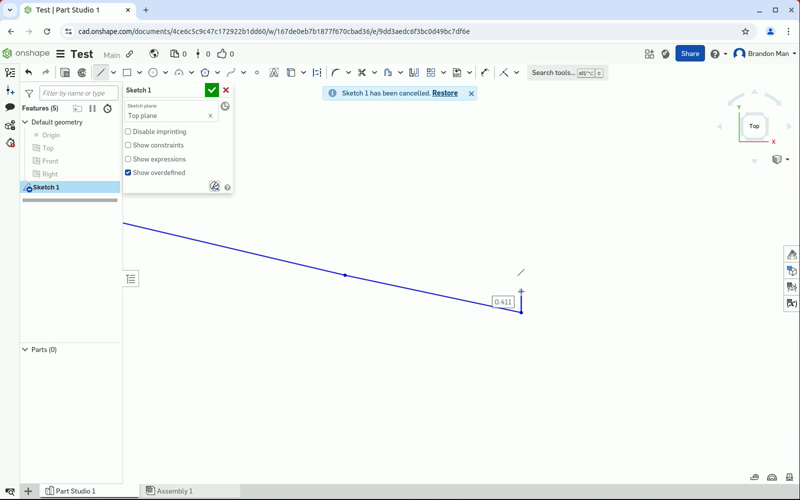
scroll(-6)
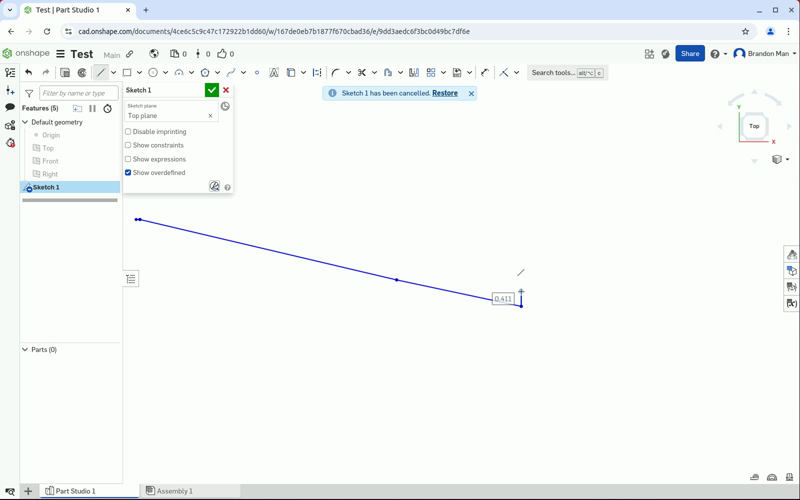
scroll(-6)
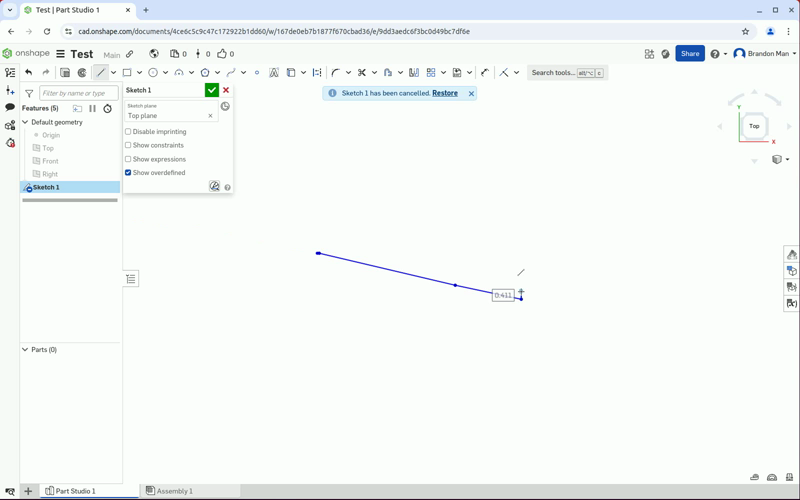
scroll(-6)
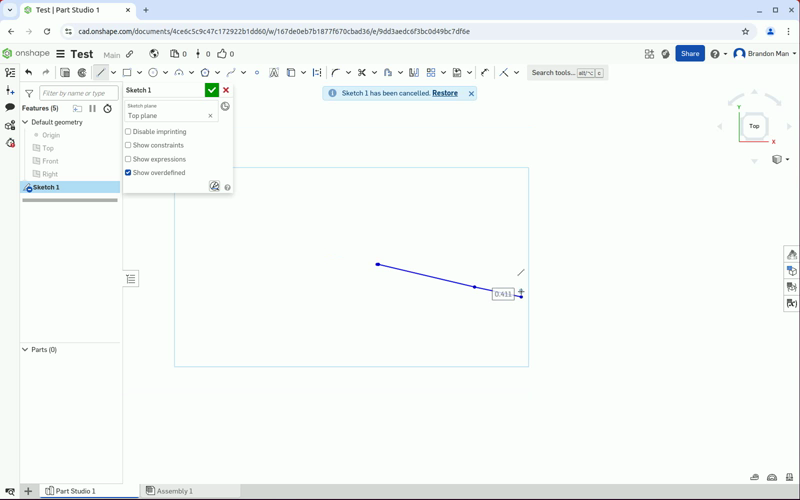
scroll(-6)
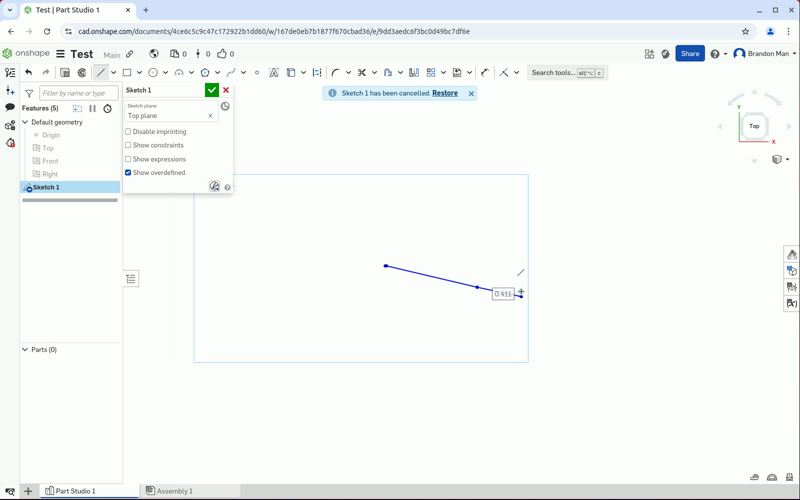
scroll(-6)
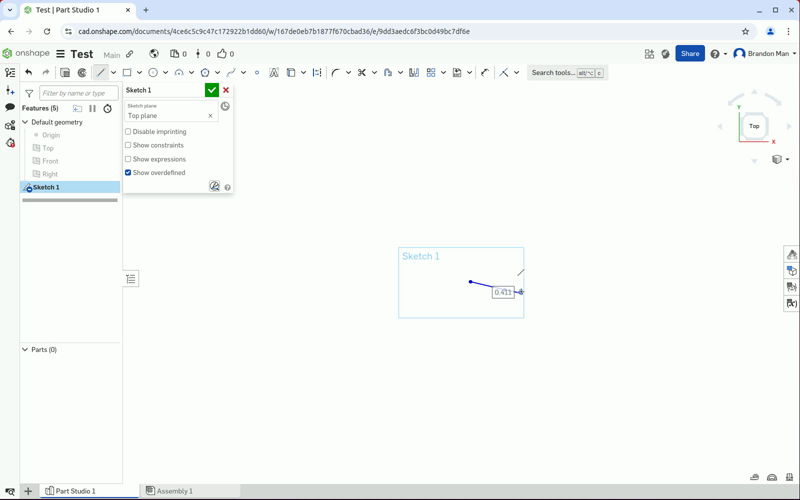
key_up(shift)
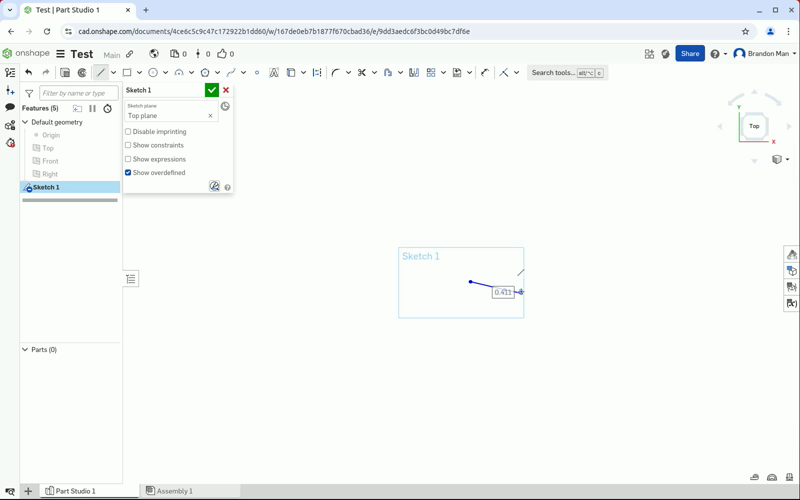
key_down(shift)
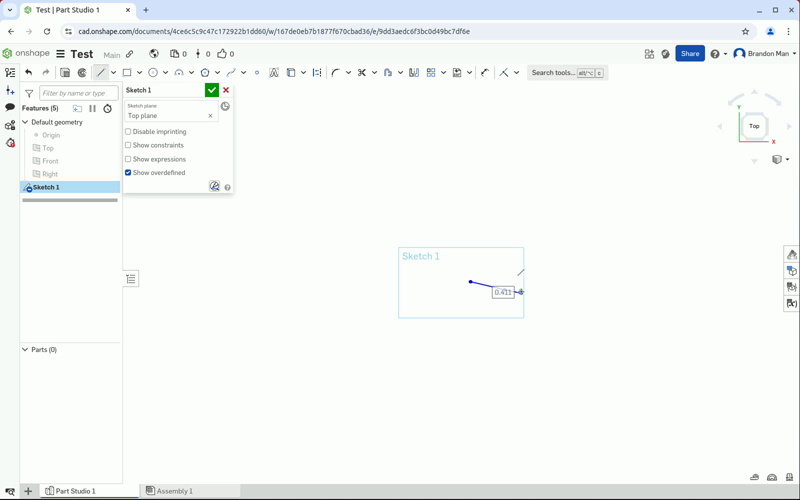
mouse_move(551, 291)
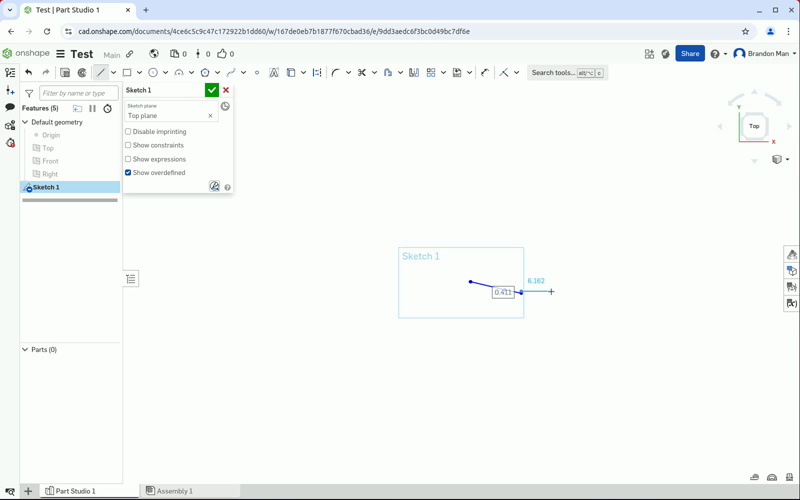
mouse_move(470, 280)
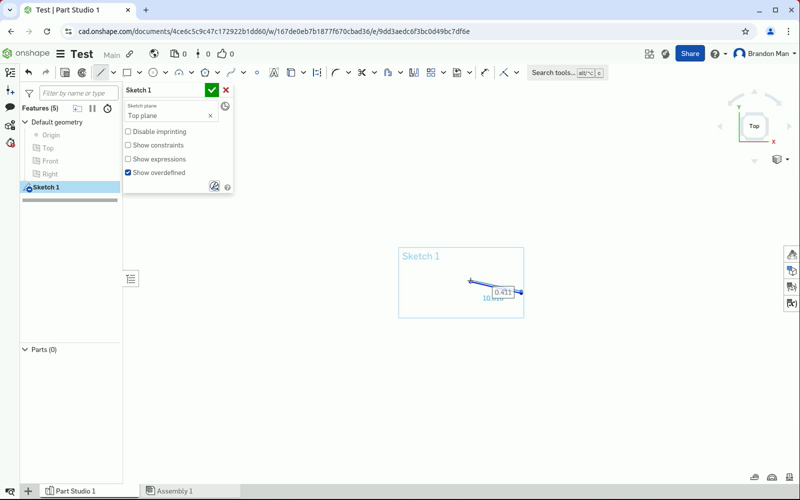
scroll(6)
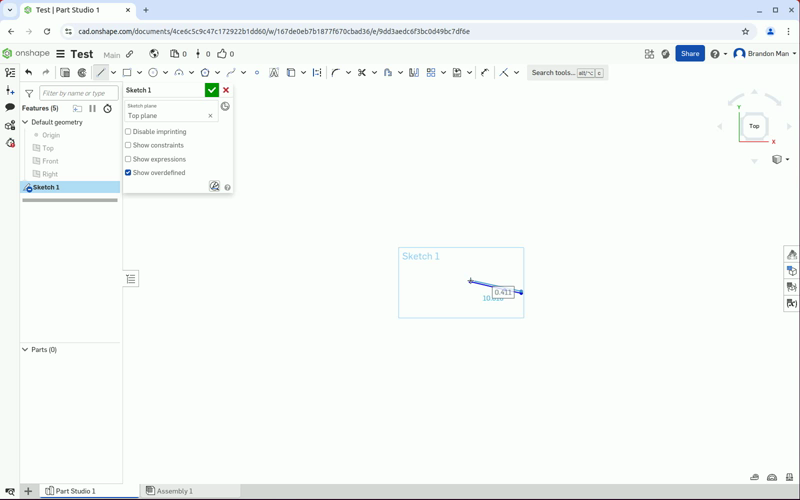
scroll(6)
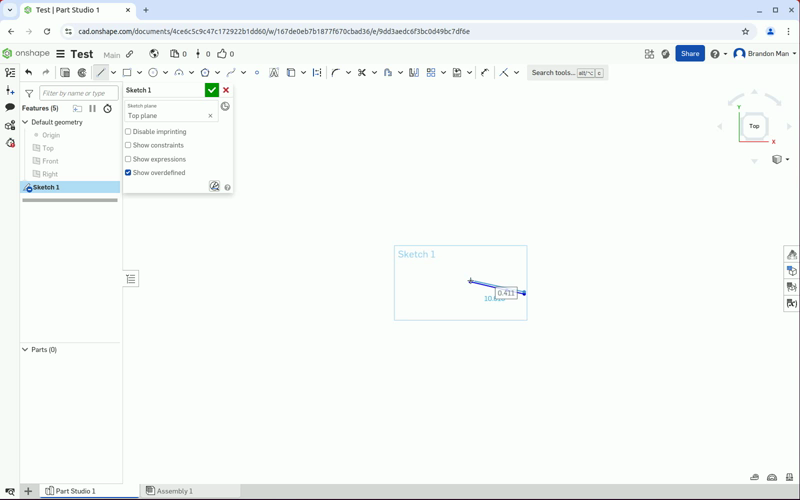
scroll(6)
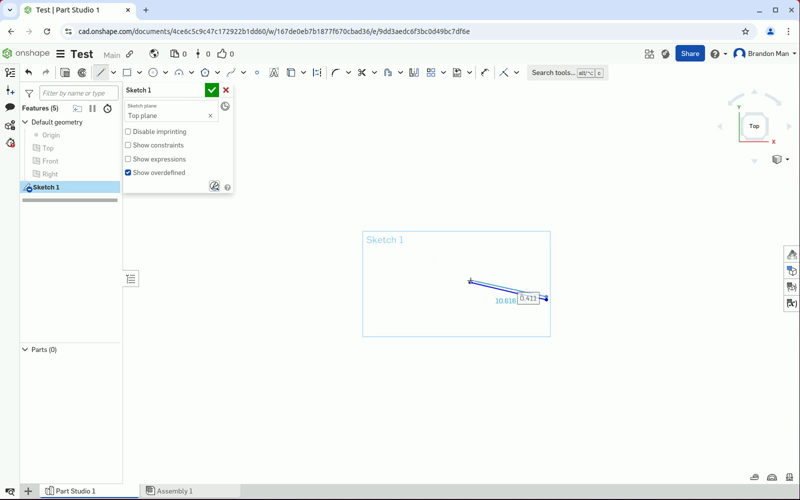
scroll(6)
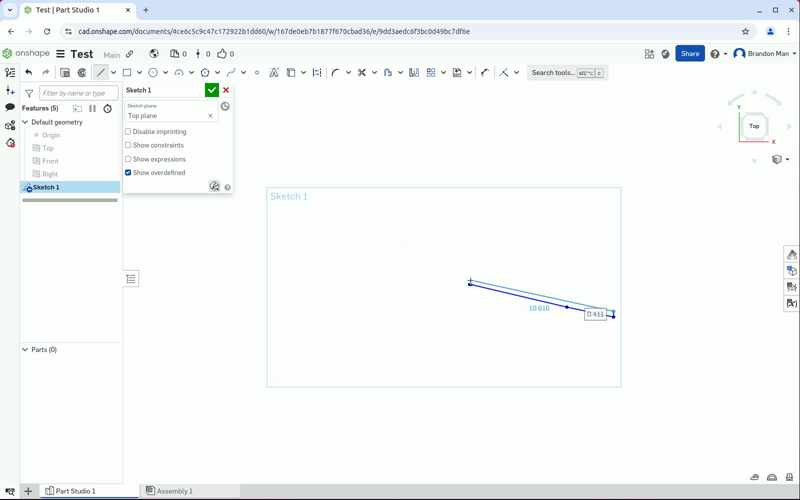
scroll(6)
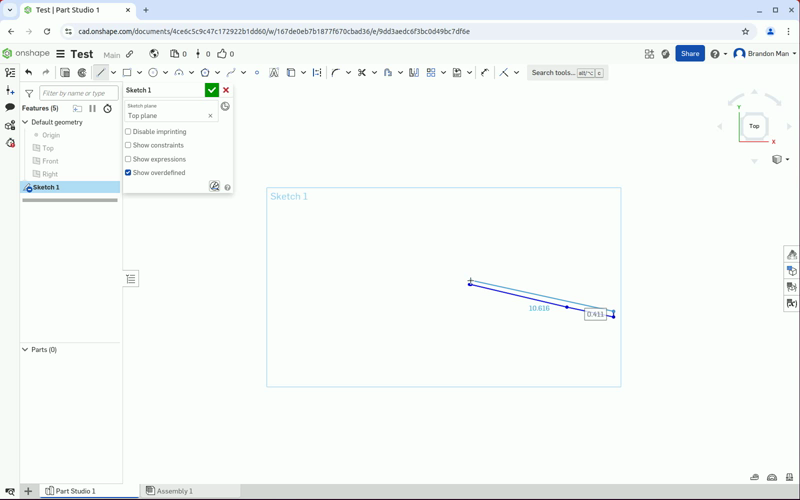
scroll(6)
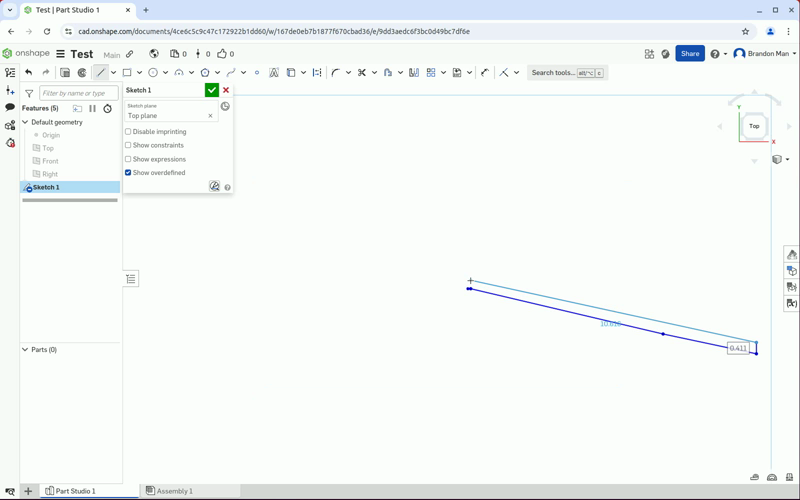
scroll(6)
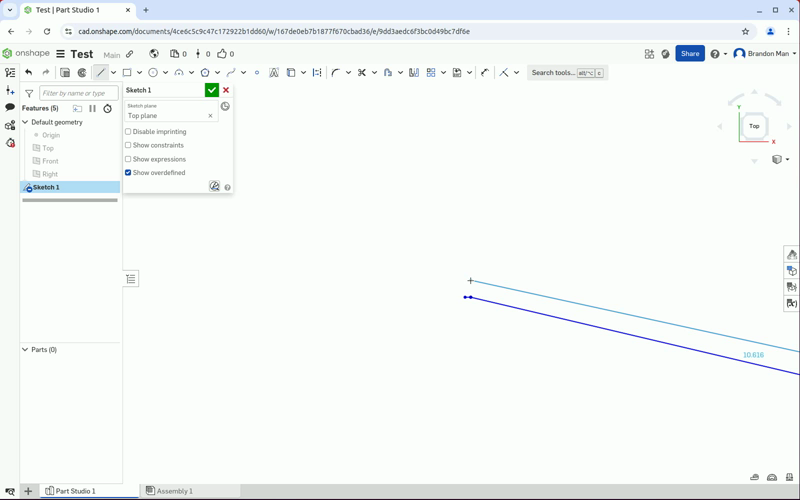
click(470, 280)
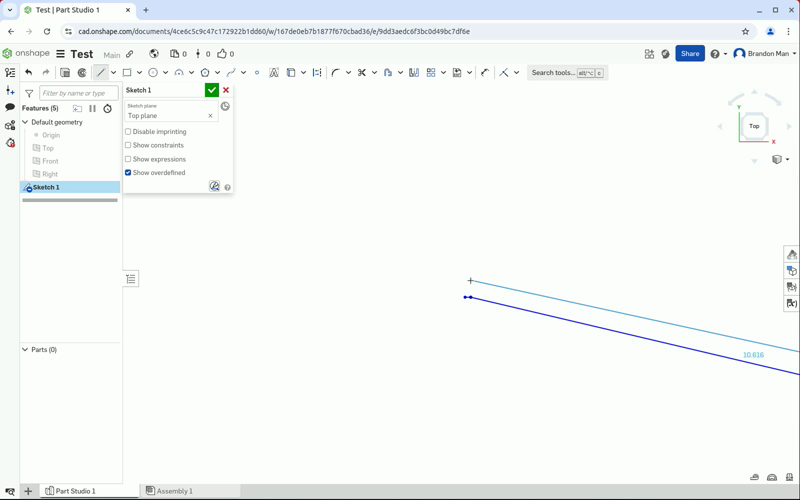
scroll(-6)
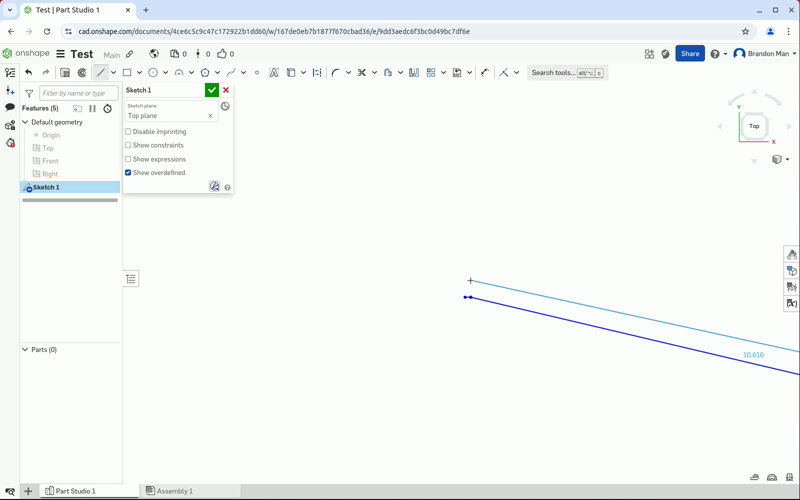
scroll(-6)
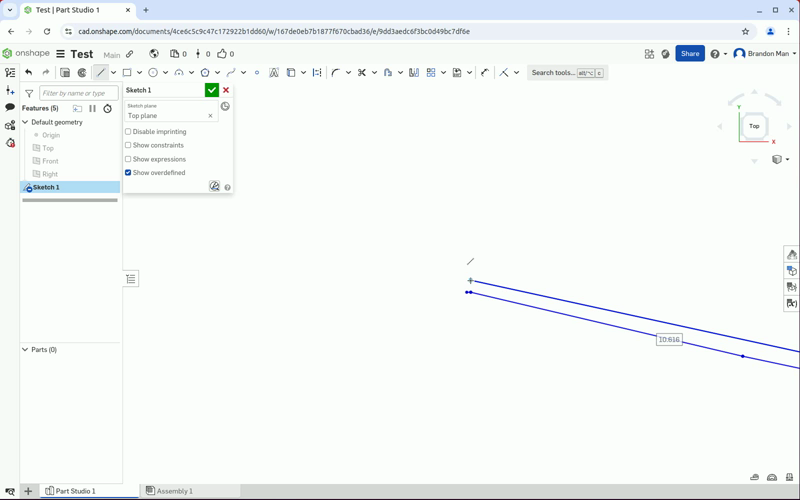
scroll(-6)
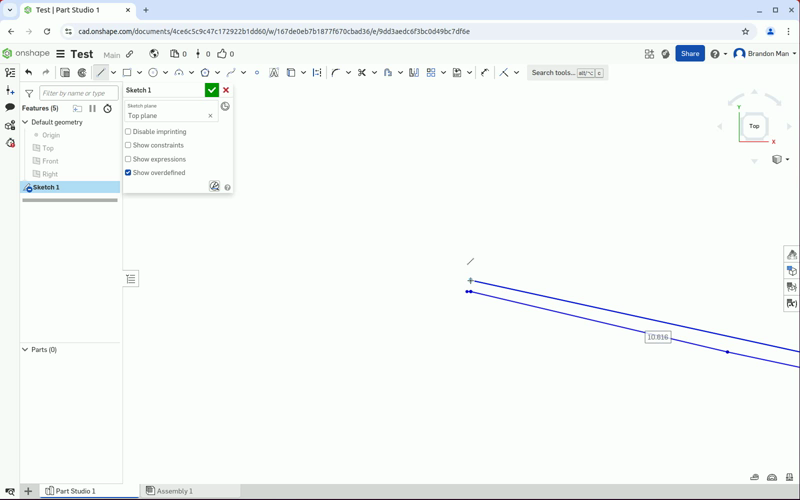
scroll(-6)
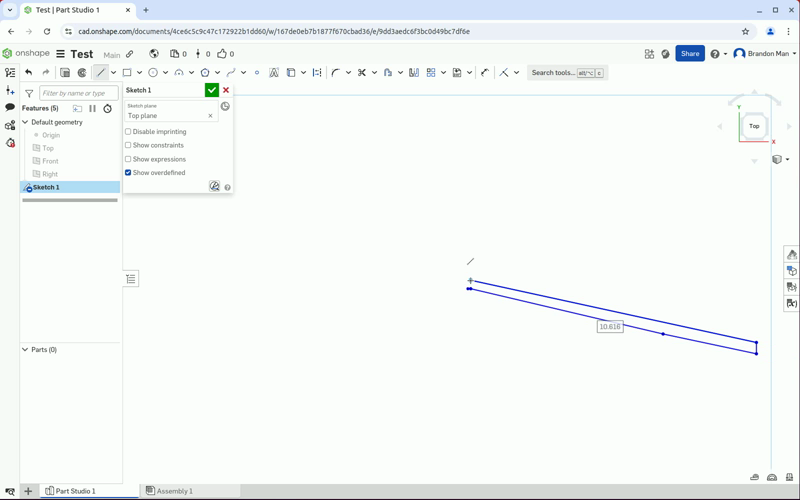
scroll(-6)
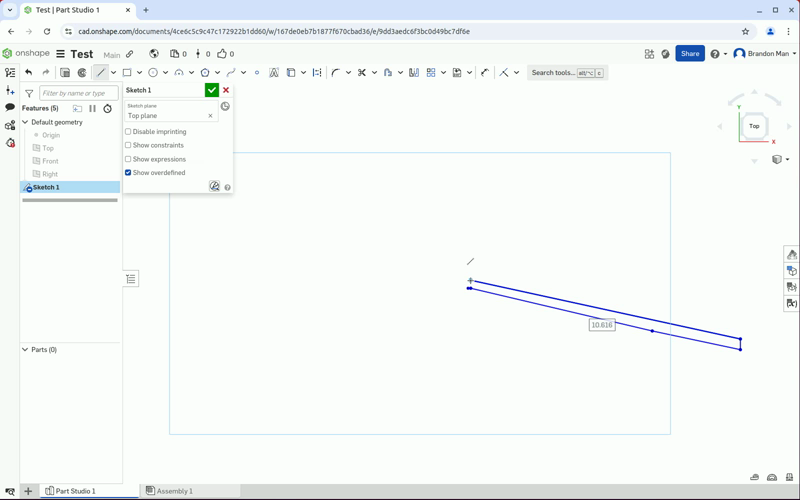
scroll(-6)
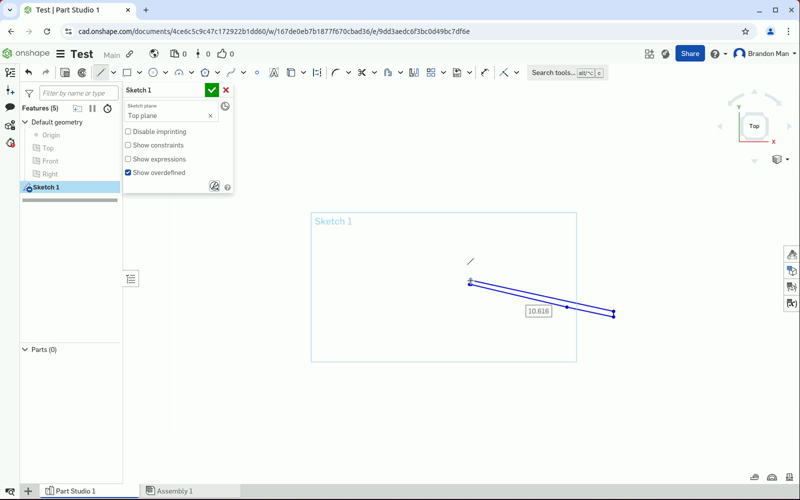
scroll(-6)
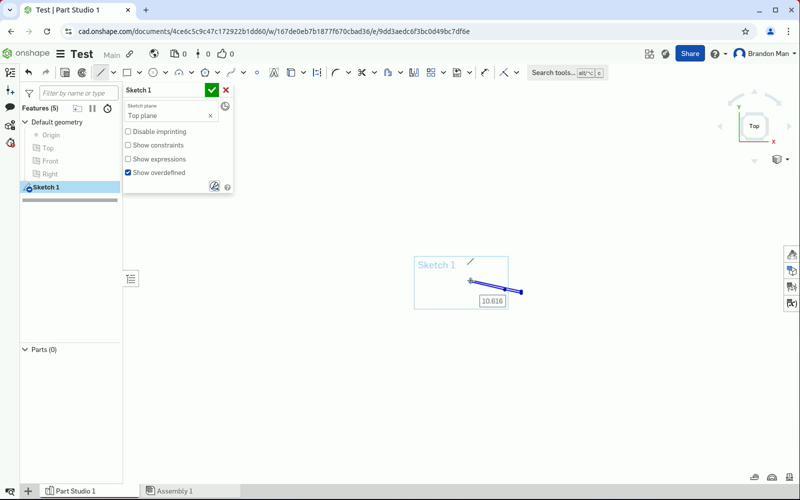
key_up(shift)
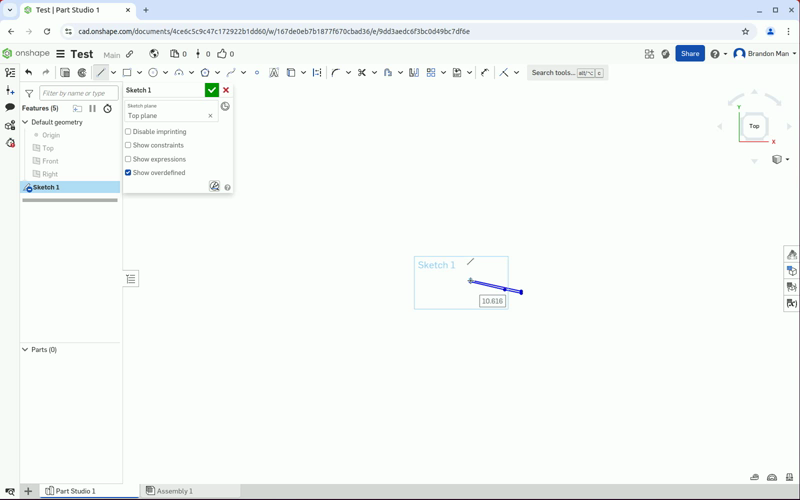
mouse_move(500, 280)
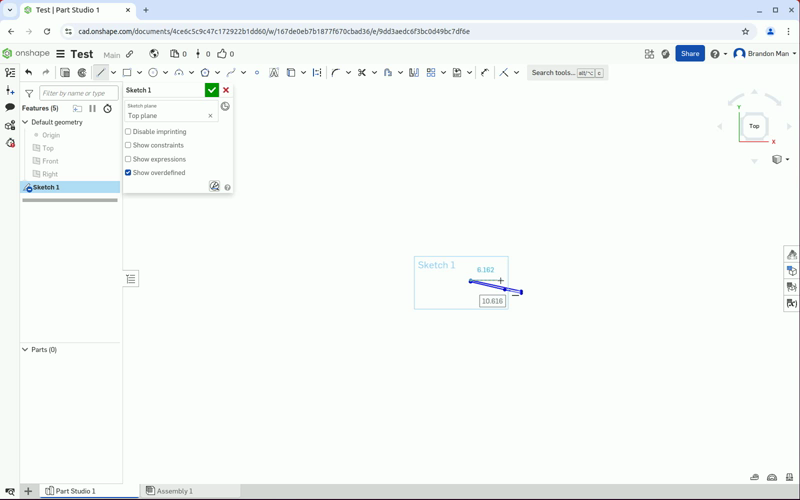
key_down(shift)
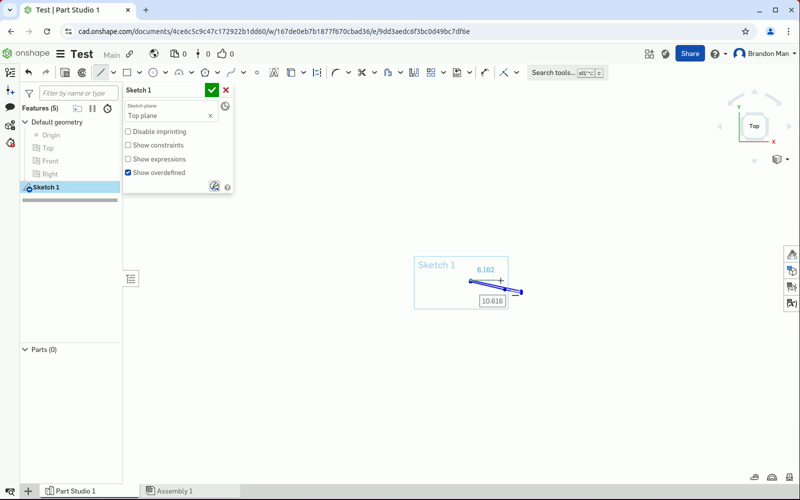
mouse_move(470, 281)
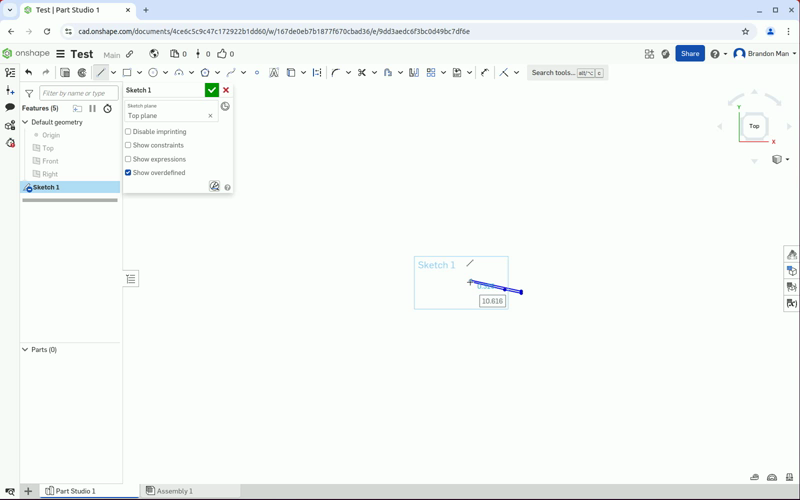
scroll(6)
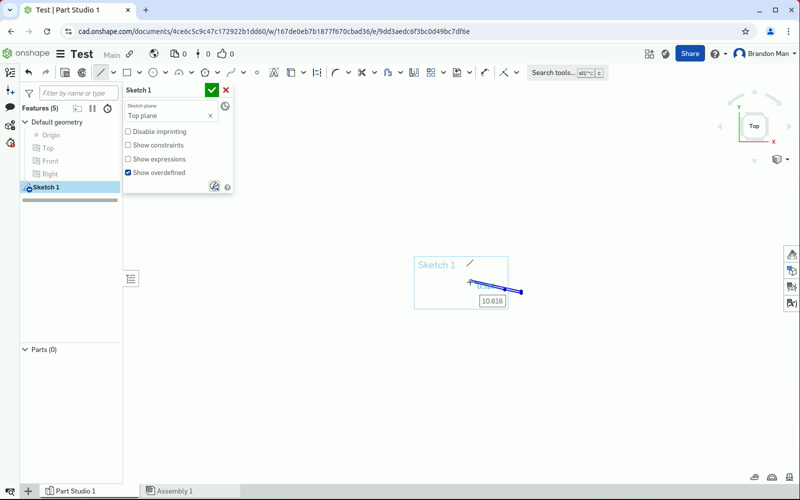
scroll(6)
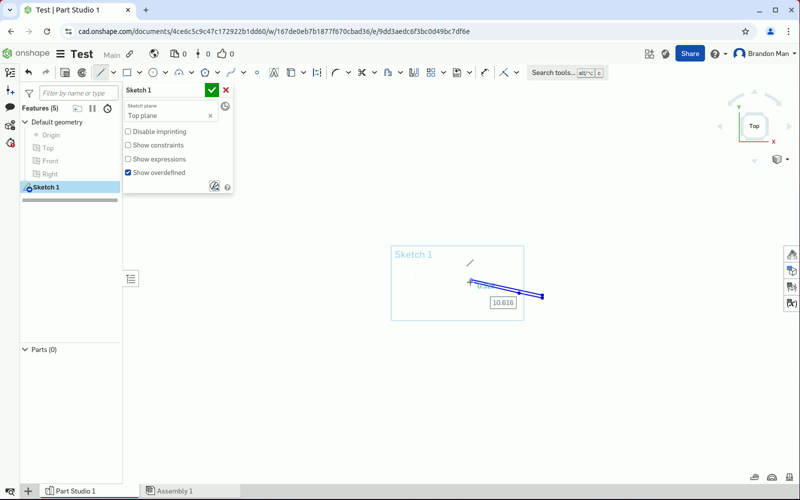
scroll(6)
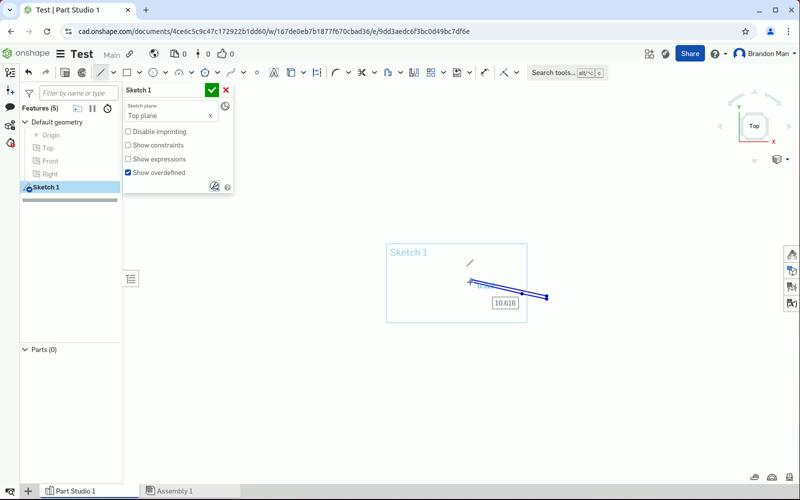
scroll(6)
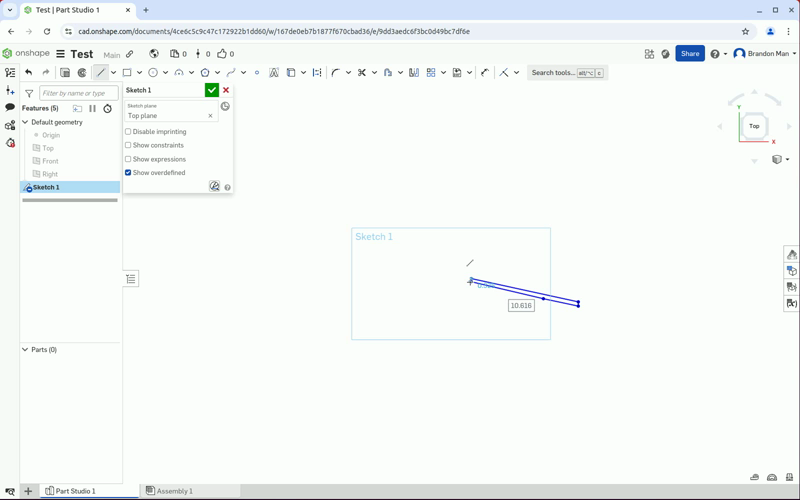
scroll(6)
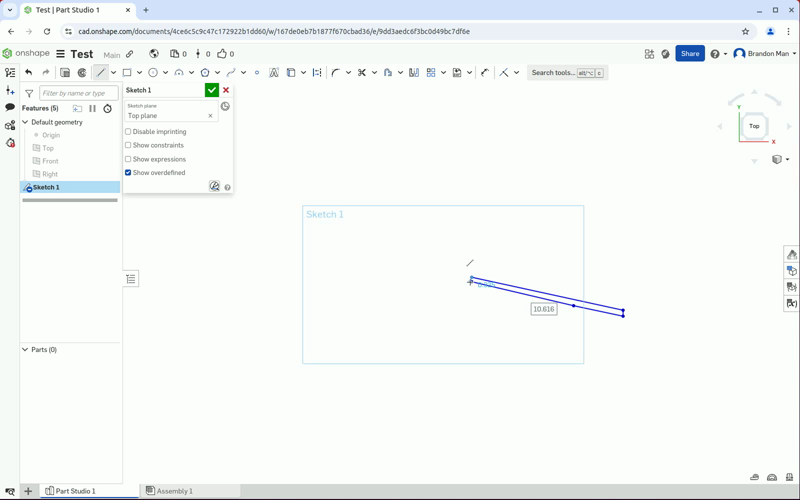
scroll(6)
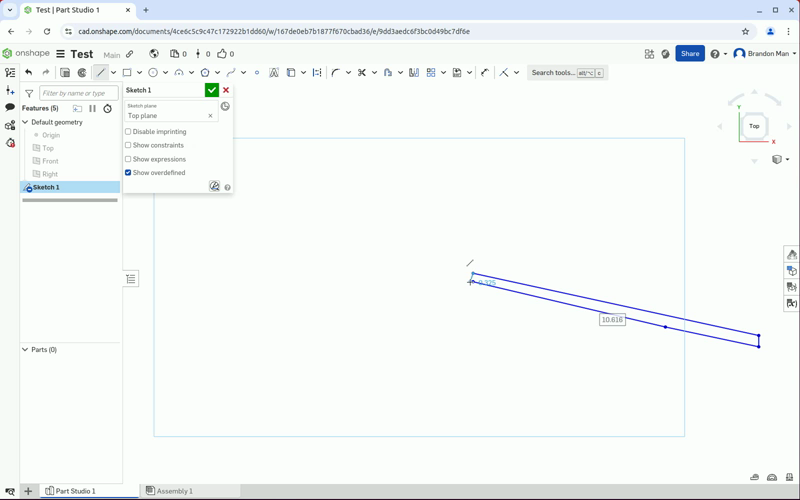
scroll(6)
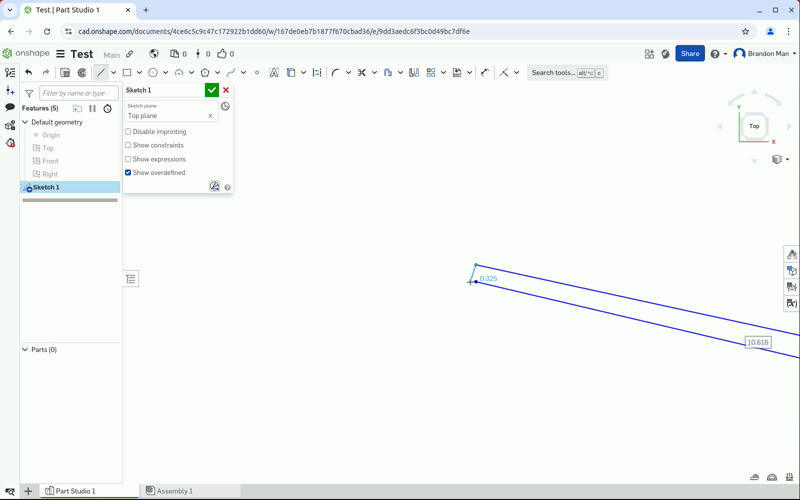
key_up(shift)
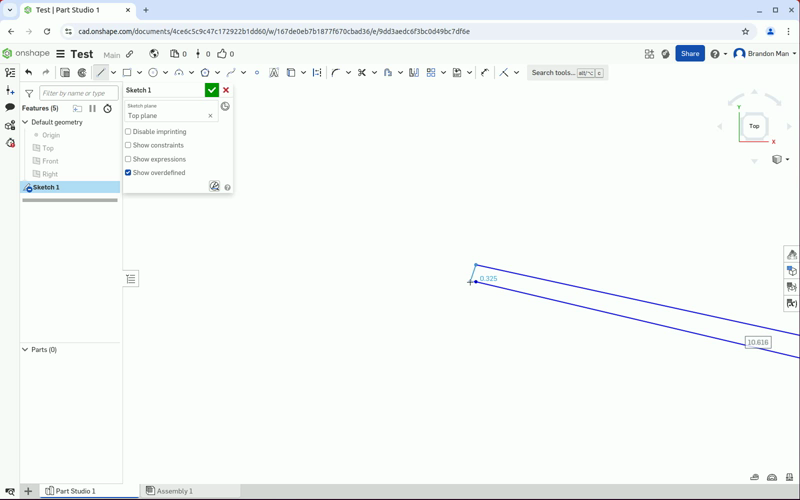
click(470, 281)
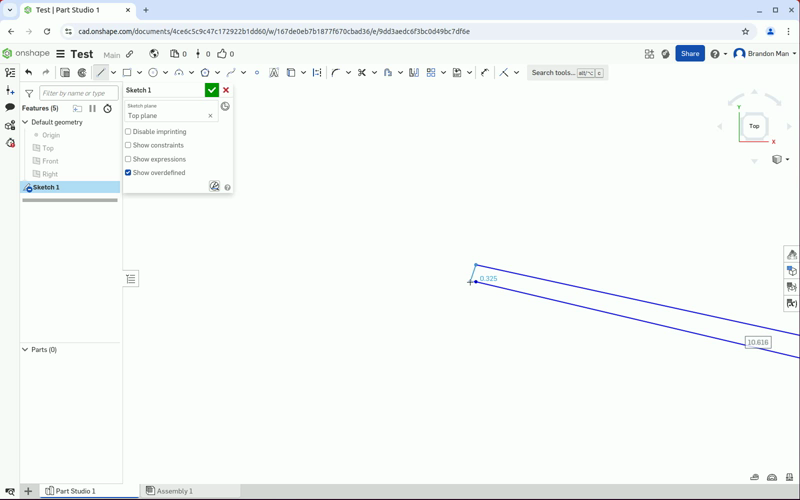
scroll(-6)
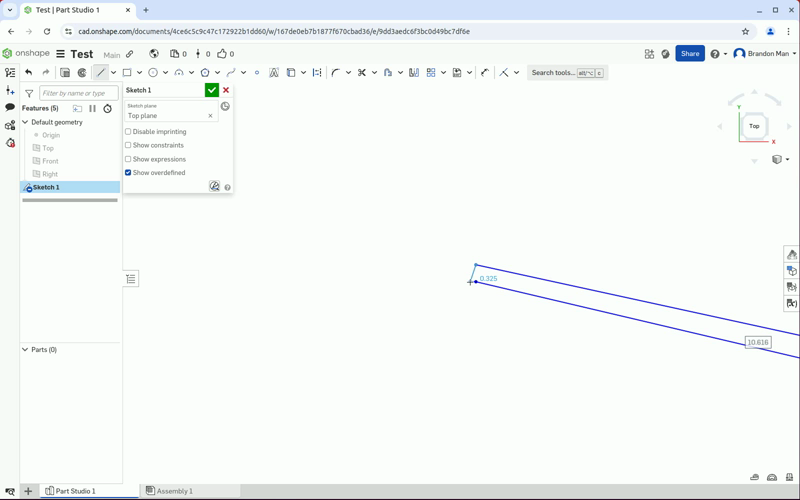
scroll(-6)
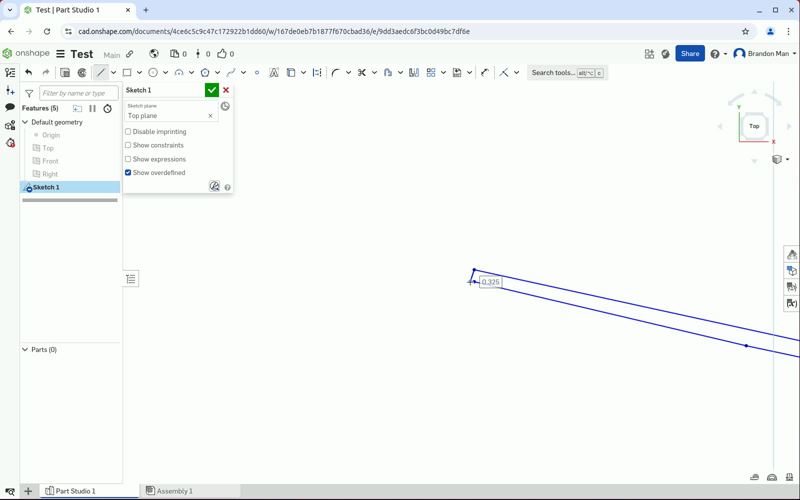
scroll(-6)
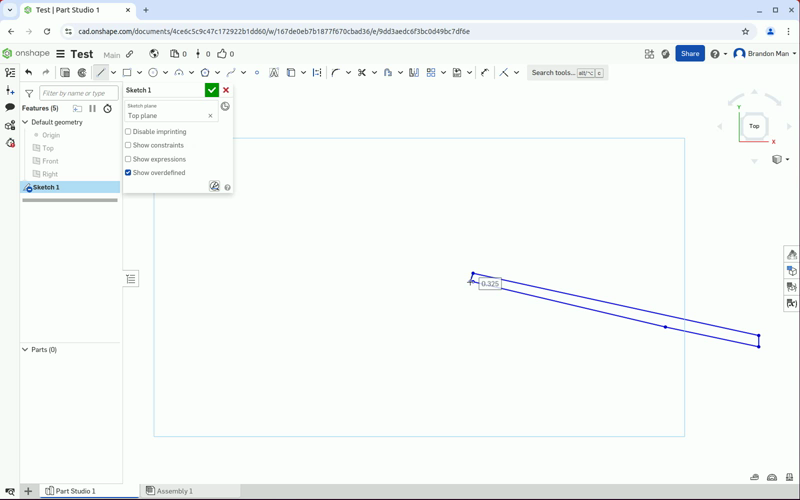
scroll(-6)
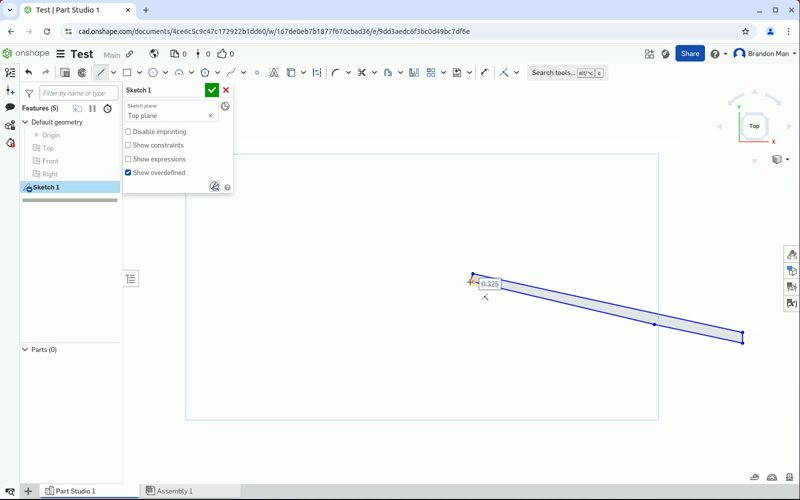
scroll(-6)
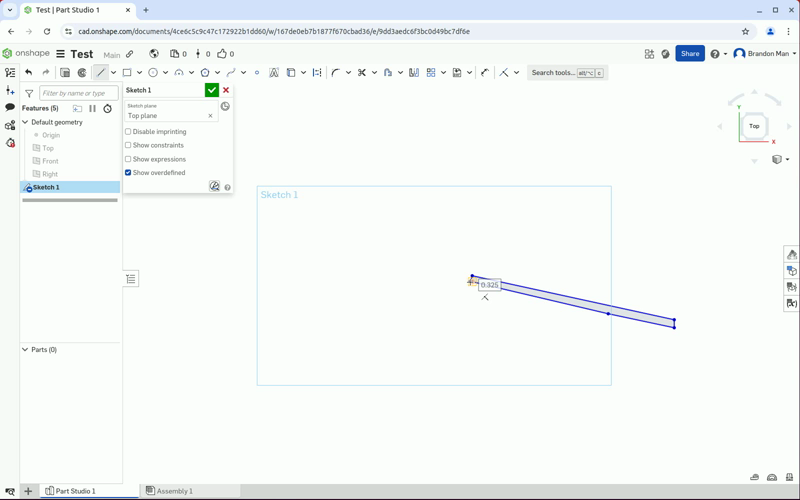
scroll(-6)
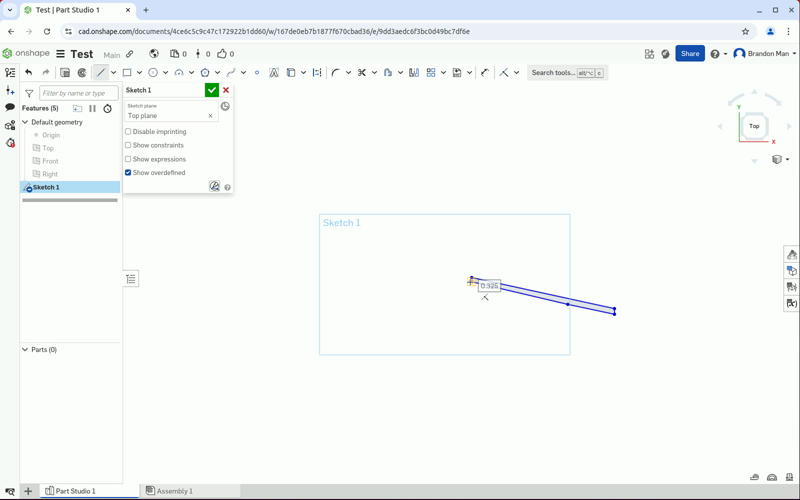
scroll(-6)
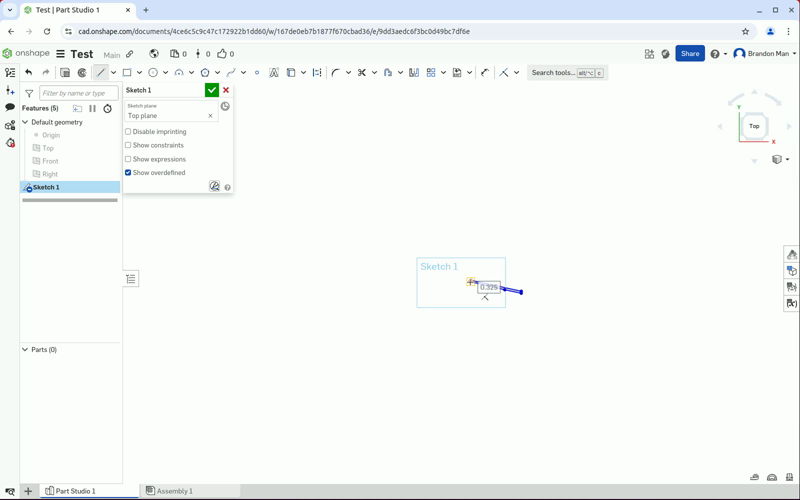
key(esc)
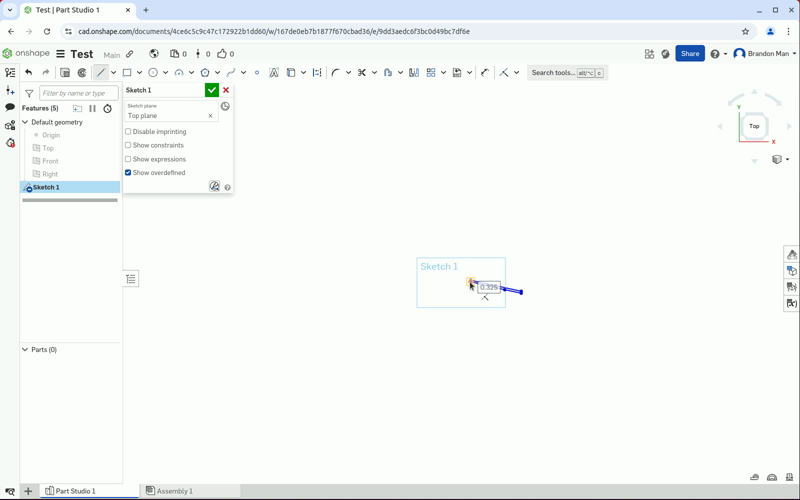
mouse_move(506, 289)
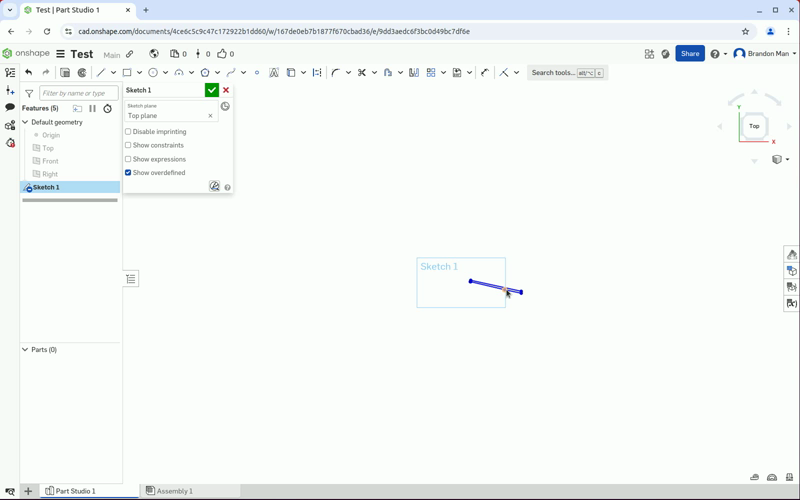
scroll(6)
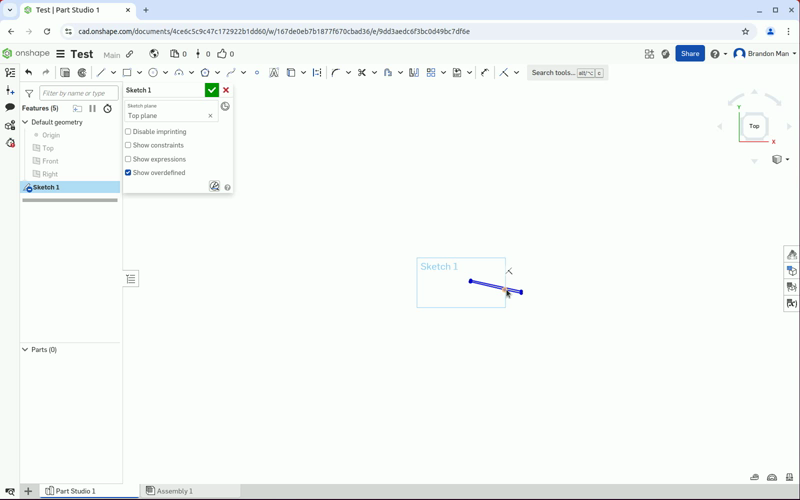
scroll(6)
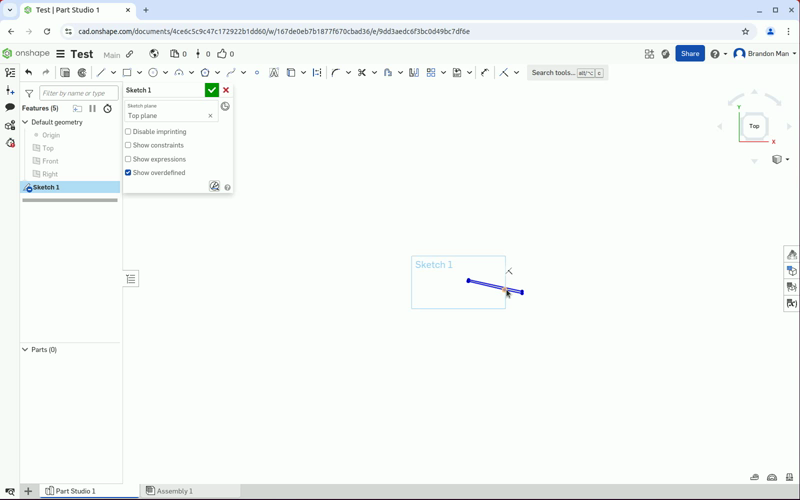
scroll(6)
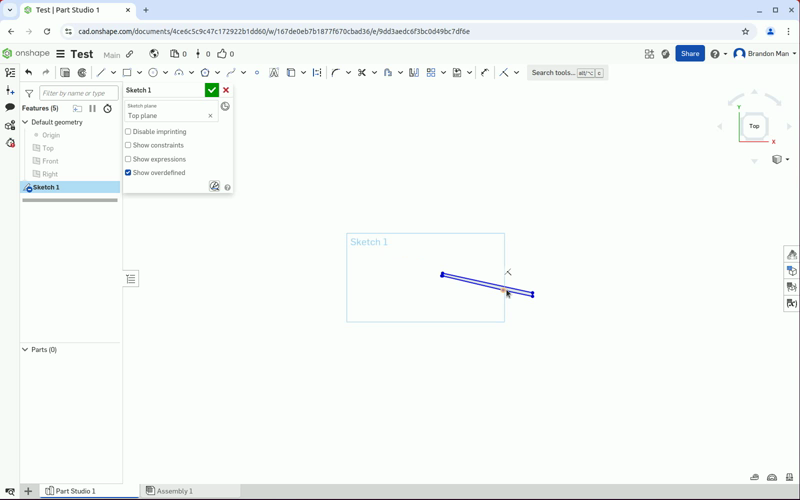
scroll(6)
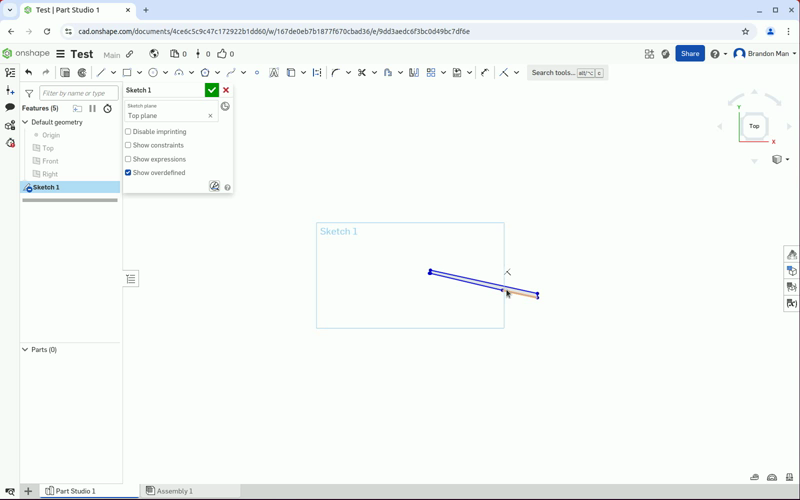
scroll(6)
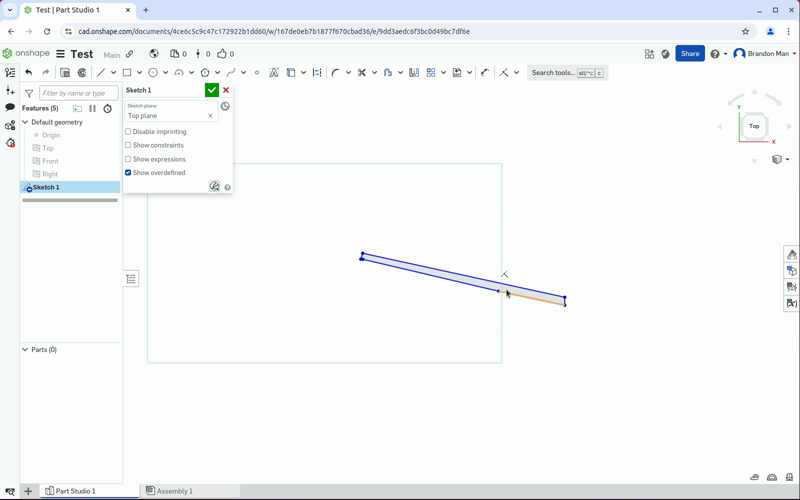
scroll(6)
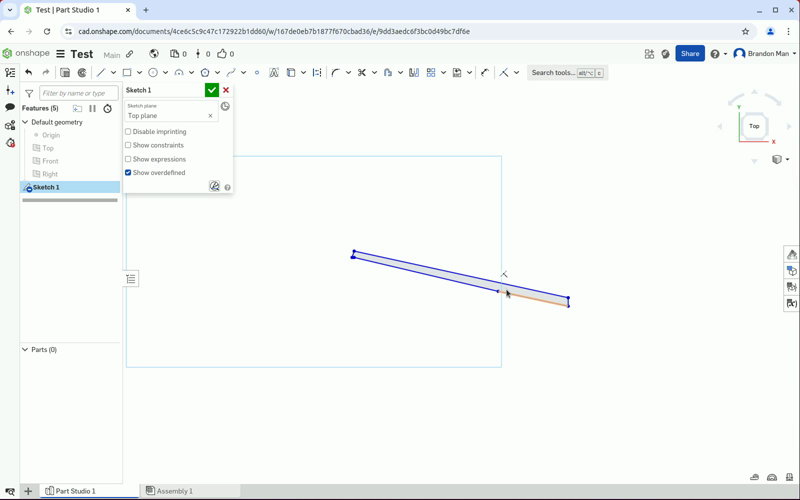
scroll(6)
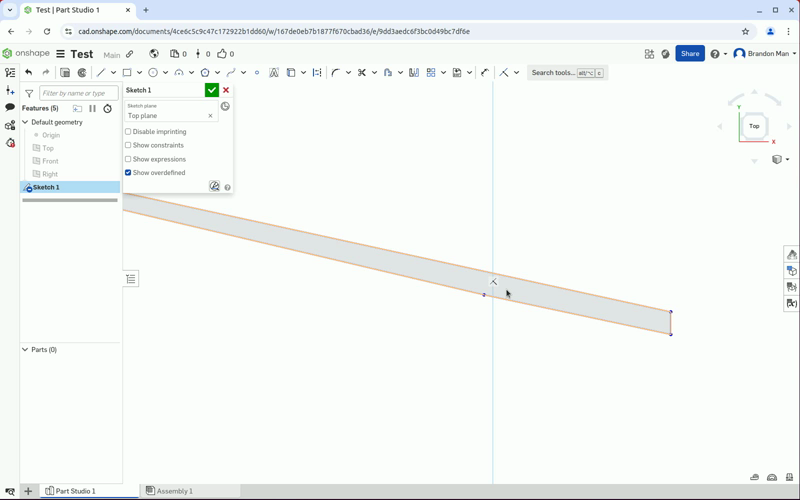
click(506, 289)
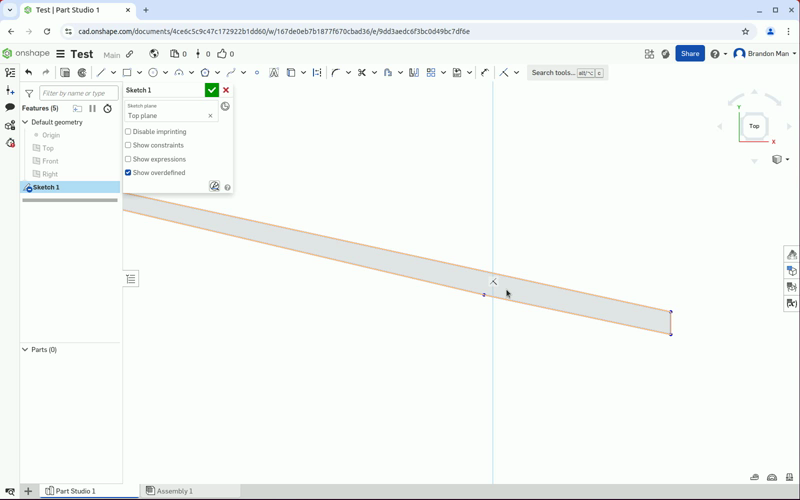
scroll(-6)
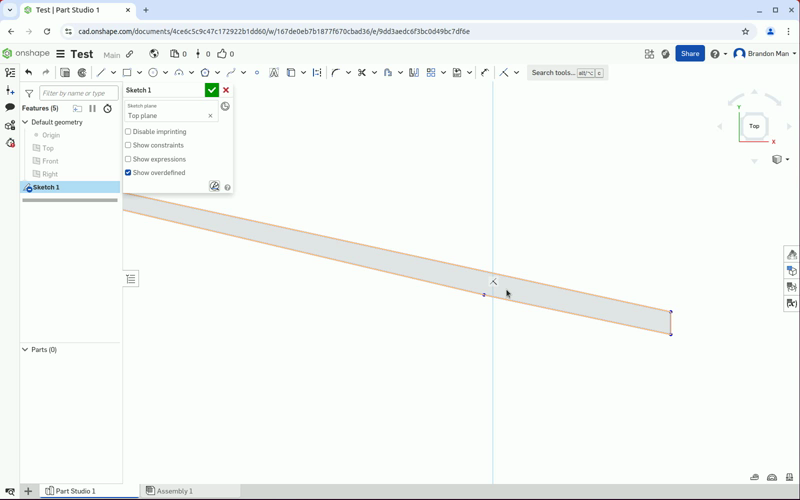
scroll(-6)
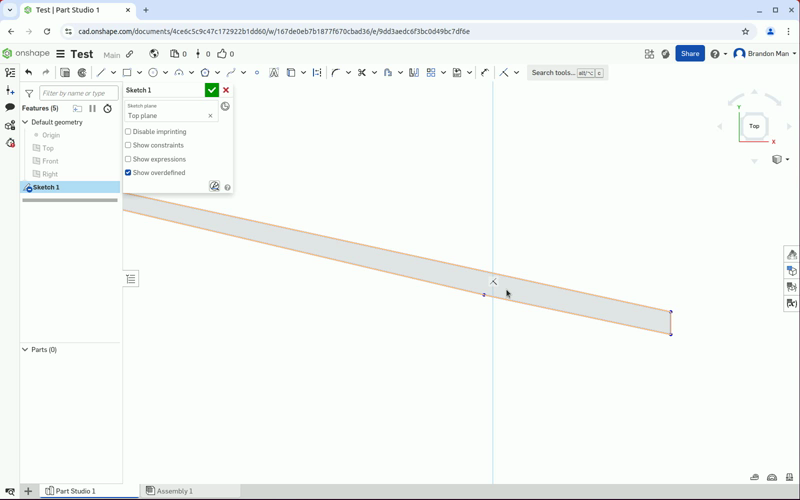
scroll(-6)
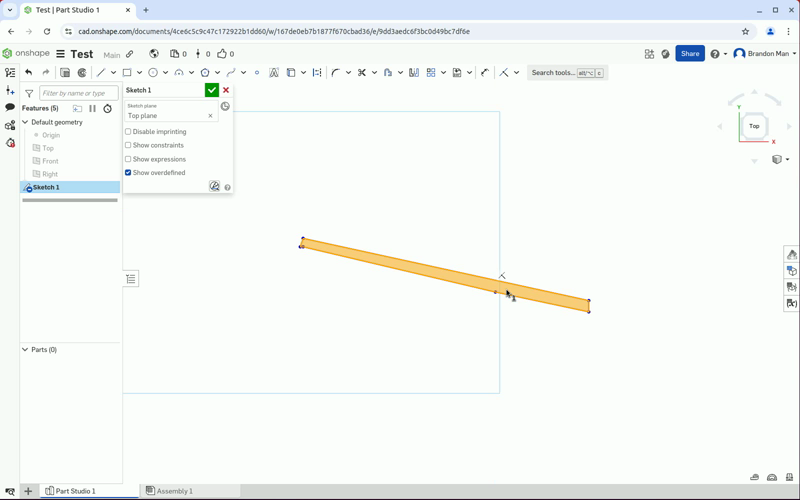
scroll(-6)
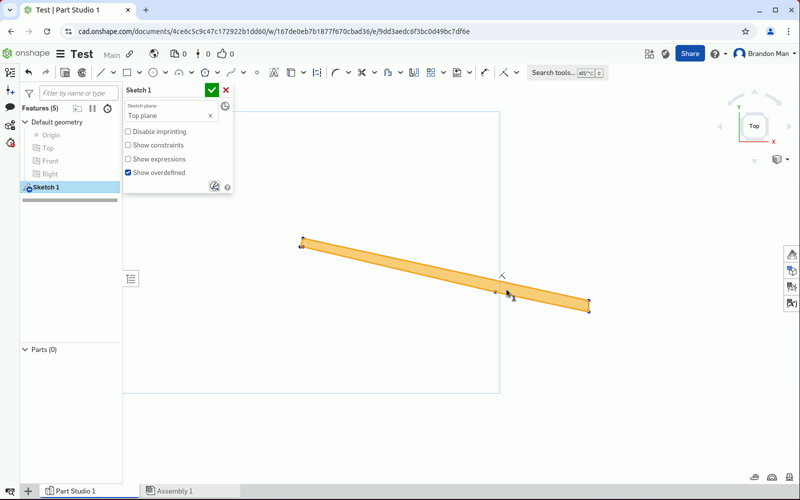
scroll(-6)
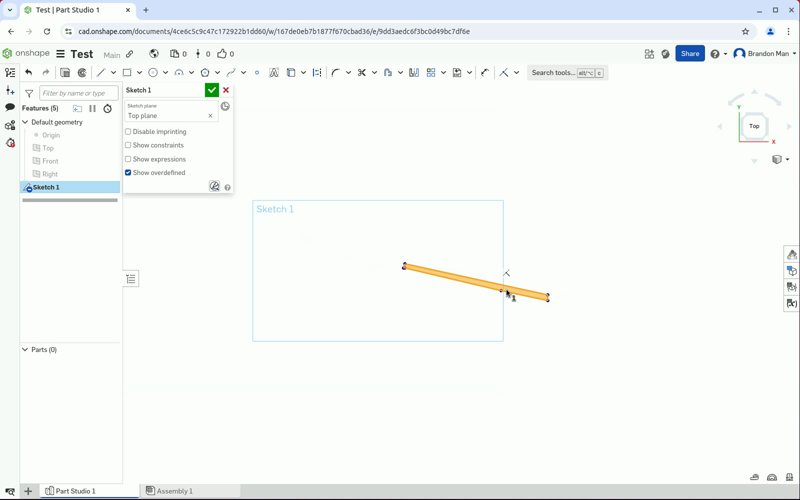
scroll(-6)
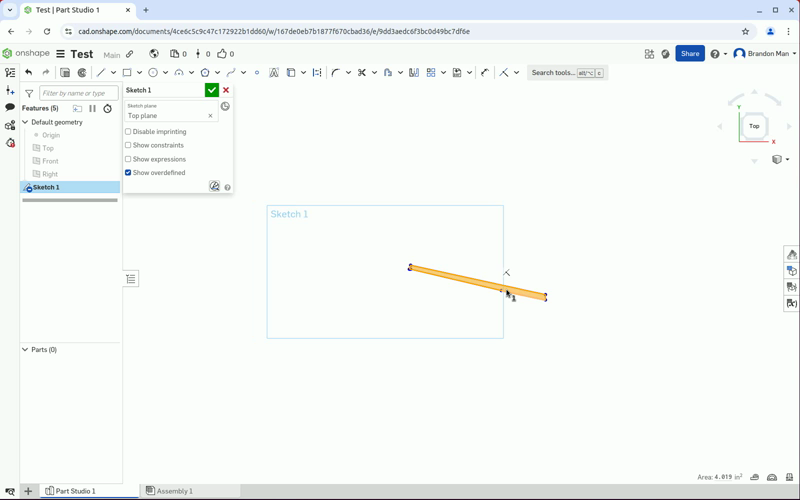
scroll(-6)
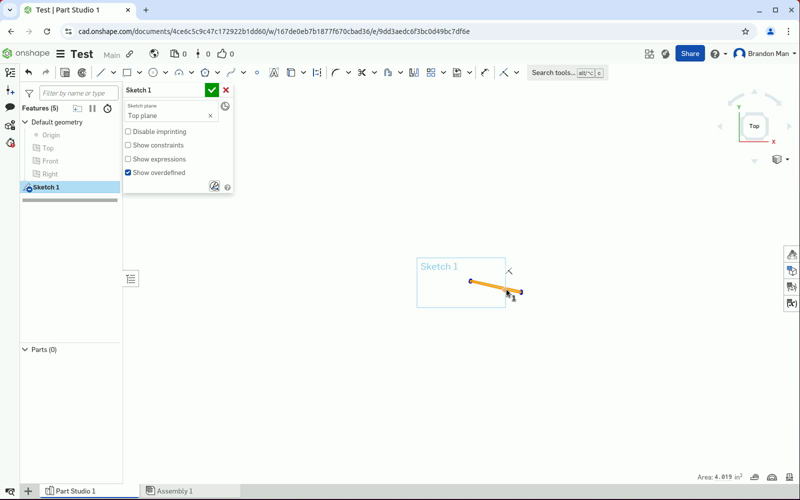
mouse_move(73, 352)
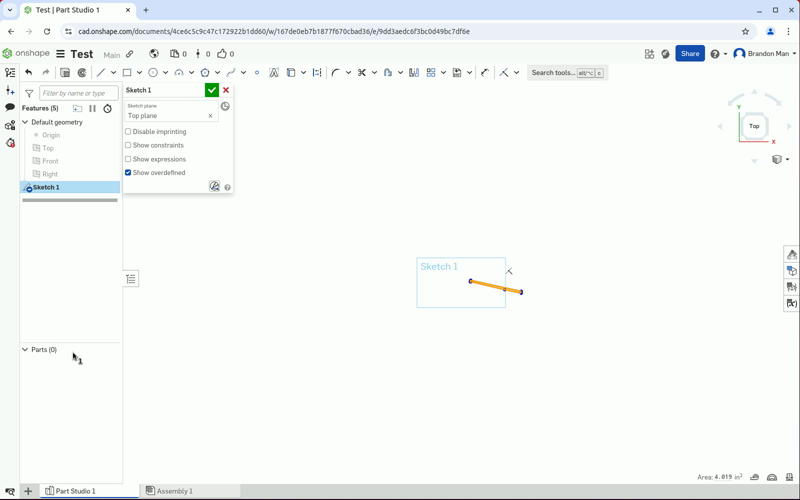
key(shift+y)
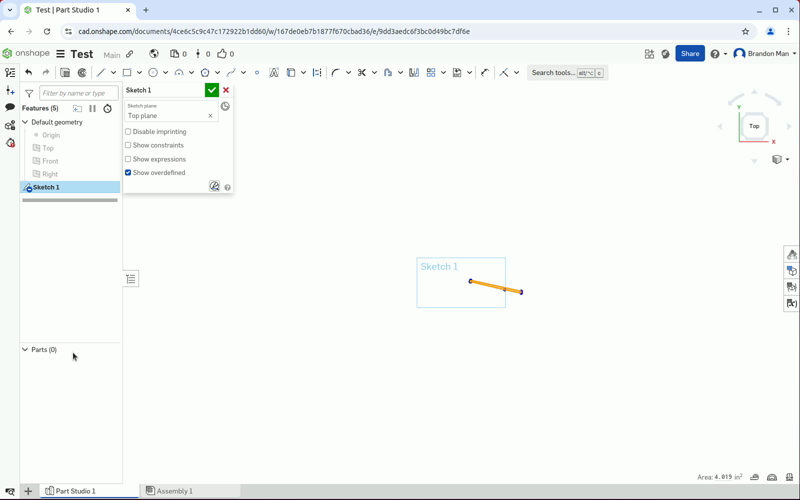
key(shift+e)
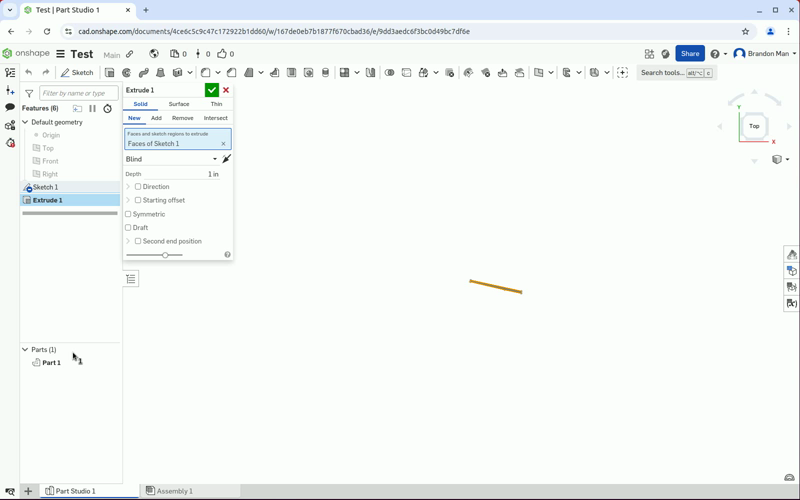
mouse_move(143, 106)
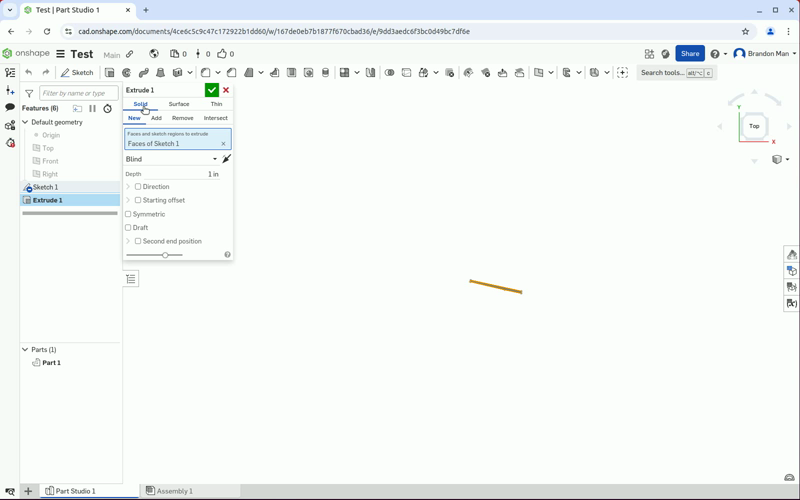
click(143, 106)
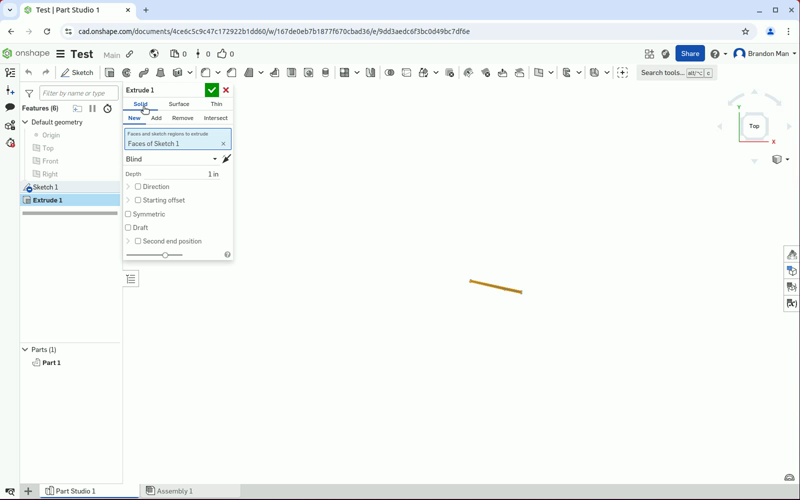
mouse_move(137, 120)
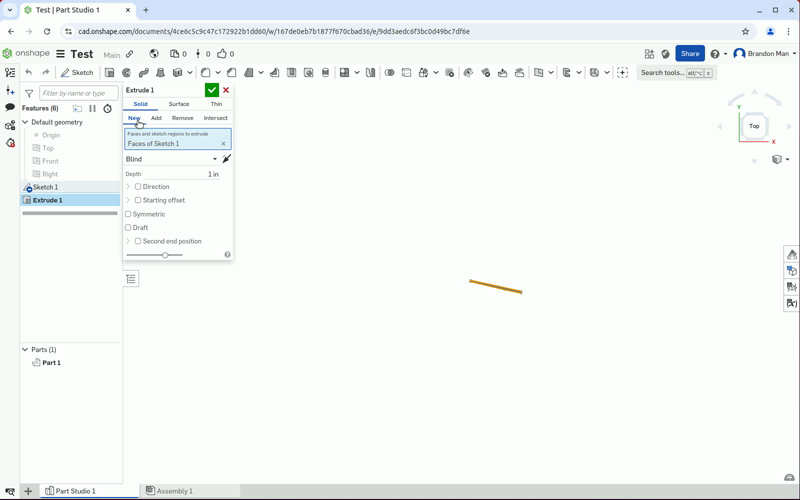
click(137, 120)
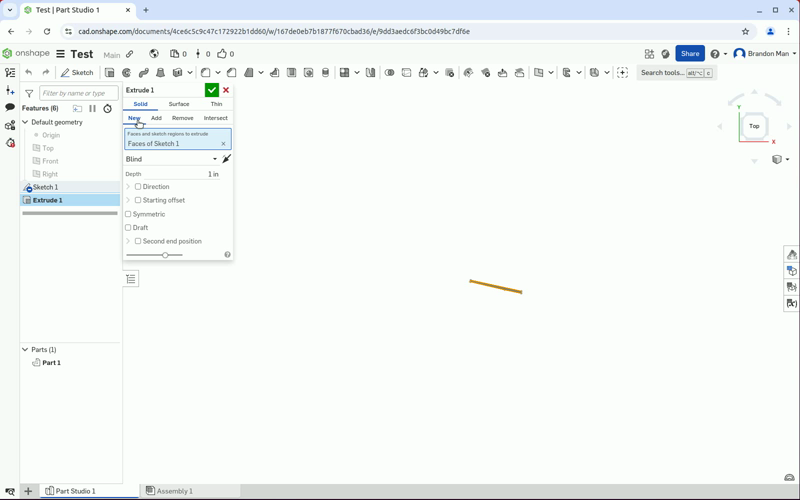
key(tab, 4)
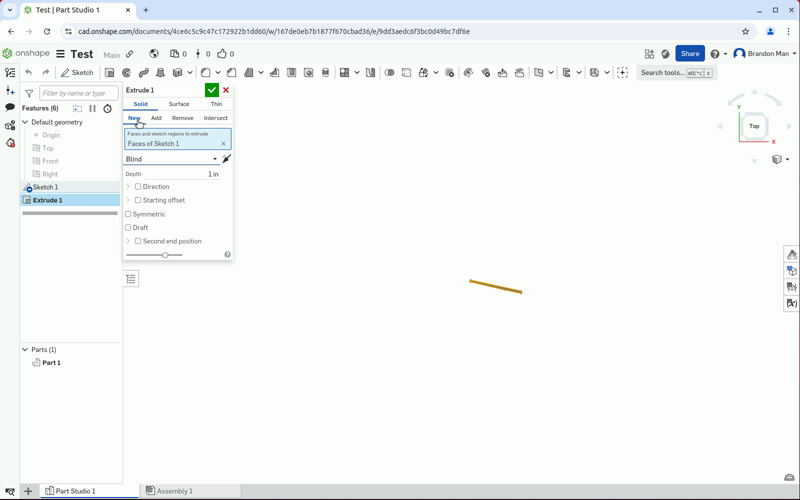
text(22.627)
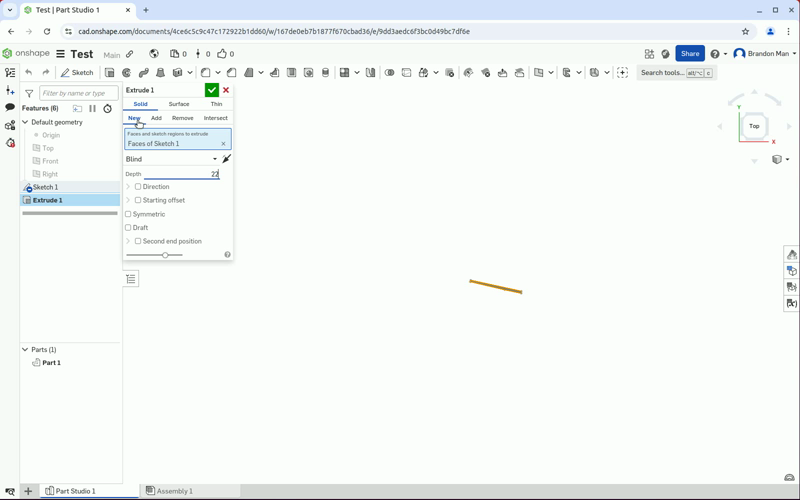
key(enter)
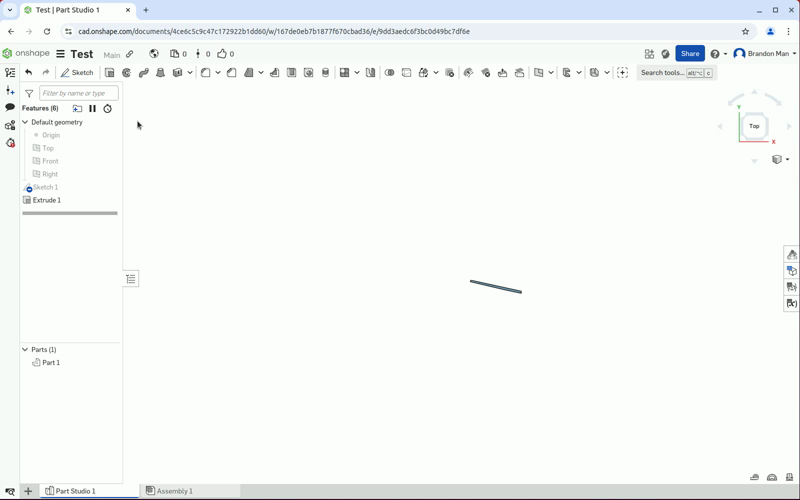
key(shift+h)
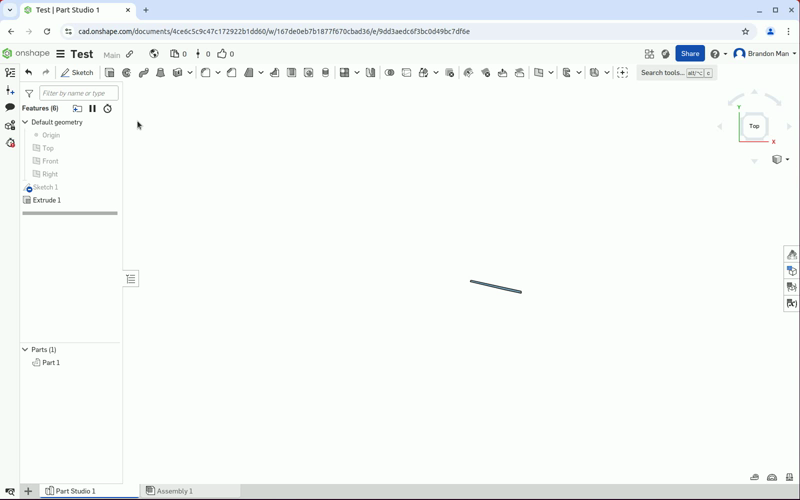
key(shift+h)
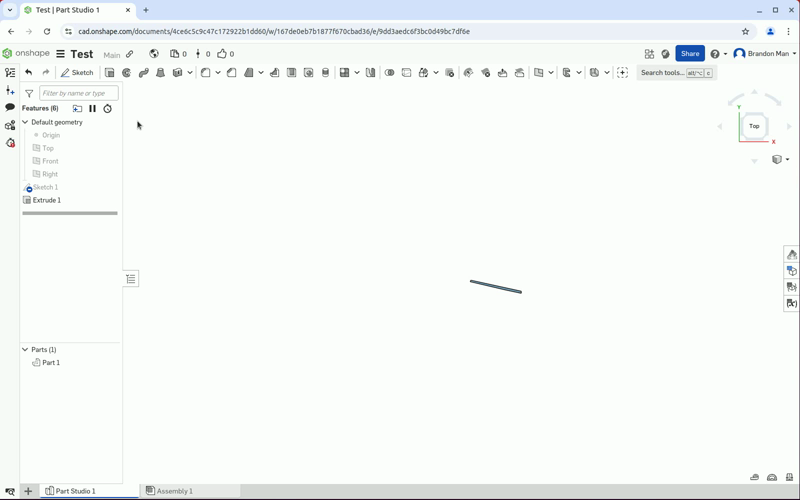
mouse_move(73, 189)
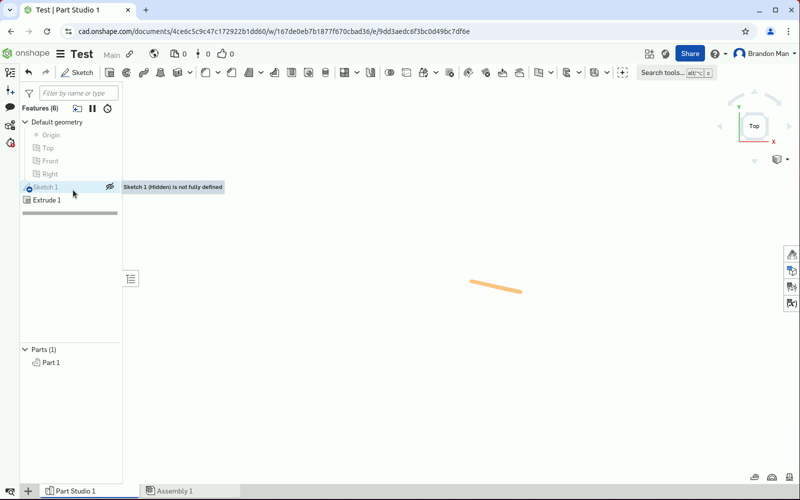
click(73, 189)
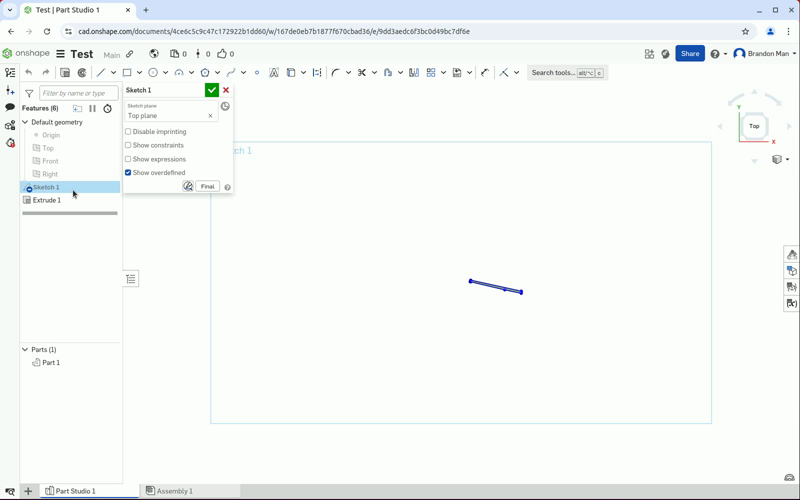
mouse_move(229, 92)
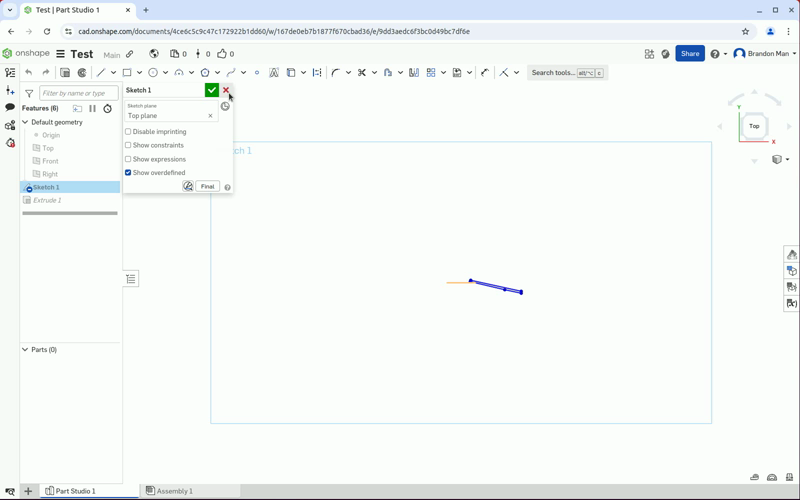
click(229, 92)
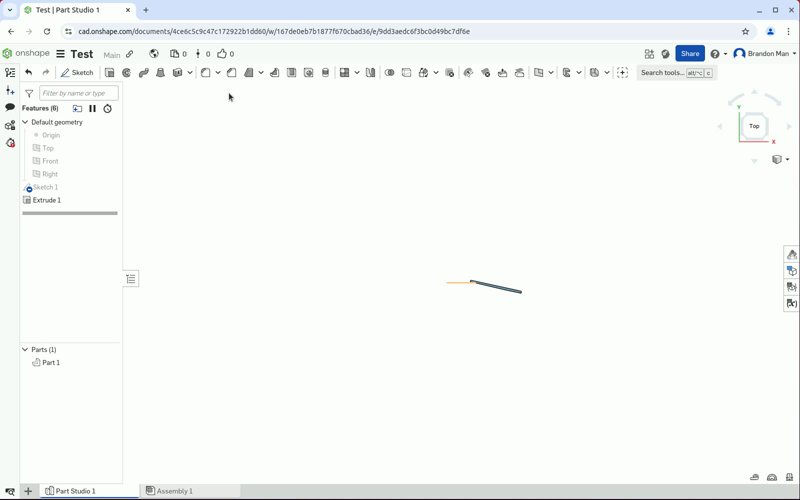
mouse_move(541, 75)
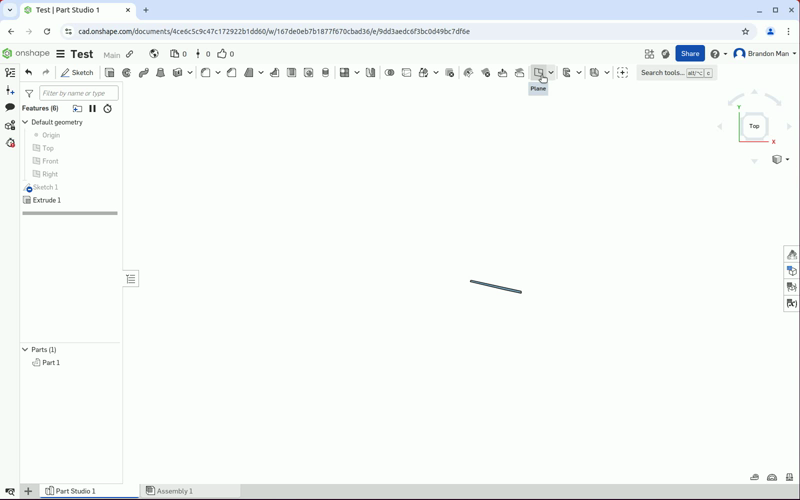
click(541, 75)
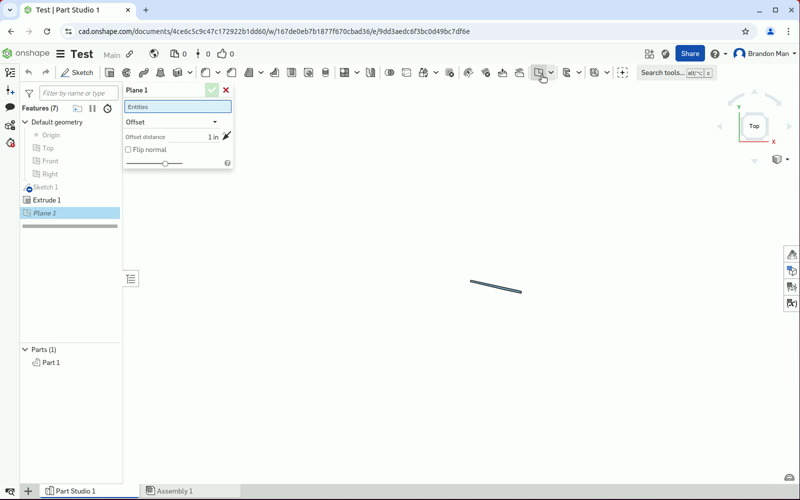
mouse_move(73, 150)
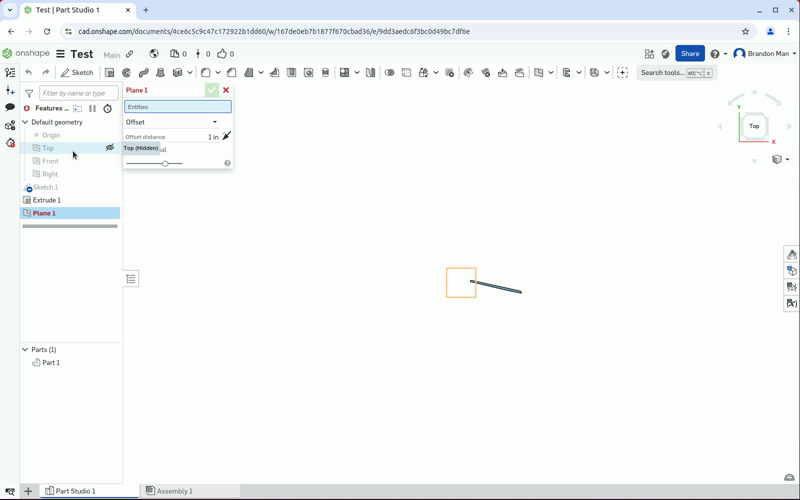
click(73, 150)
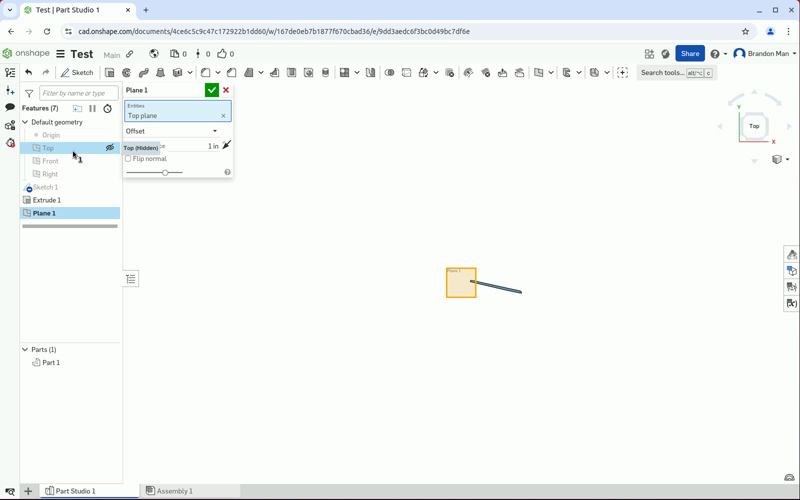
key(tab, 2)
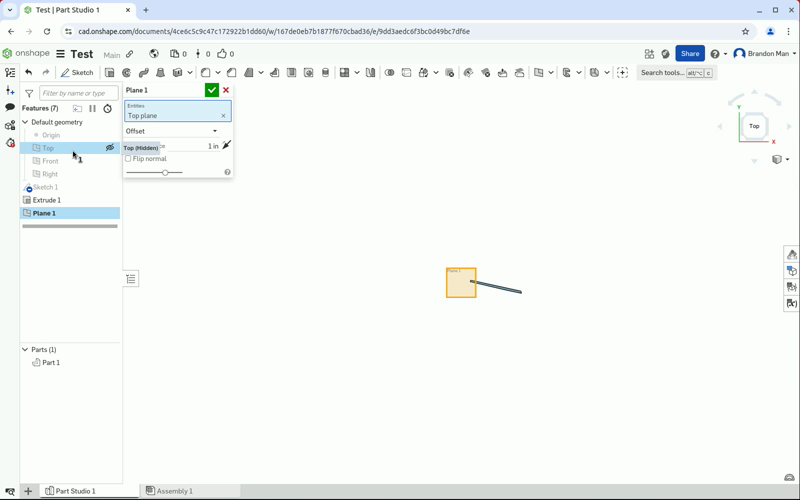
text(22.615)
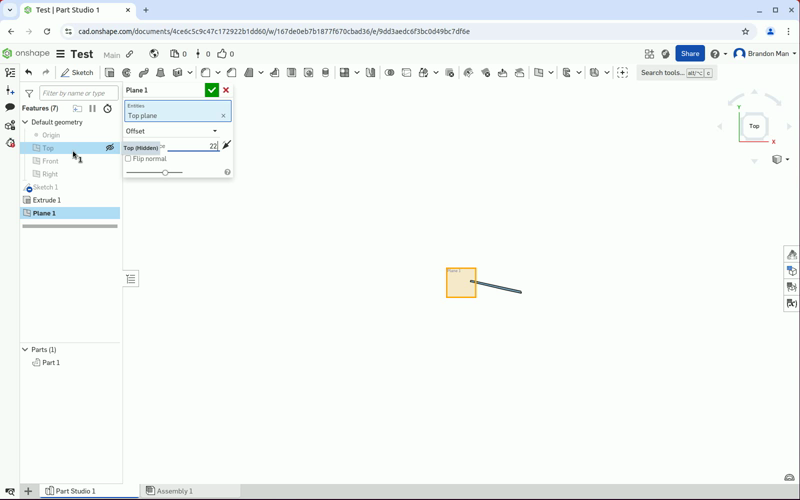
key(enter, 2)
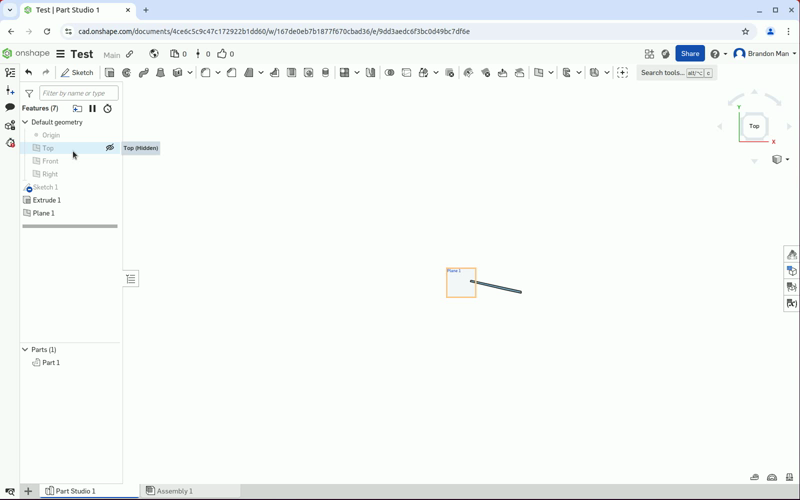
key(shift+s)
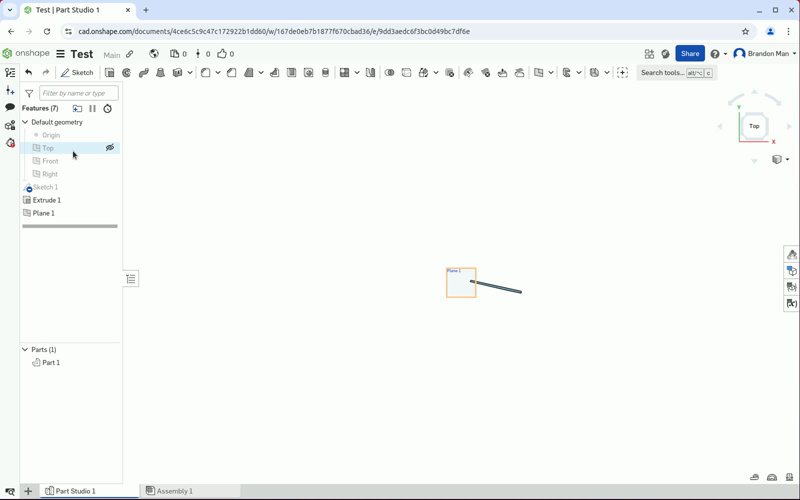
mouse_move(73, 215)
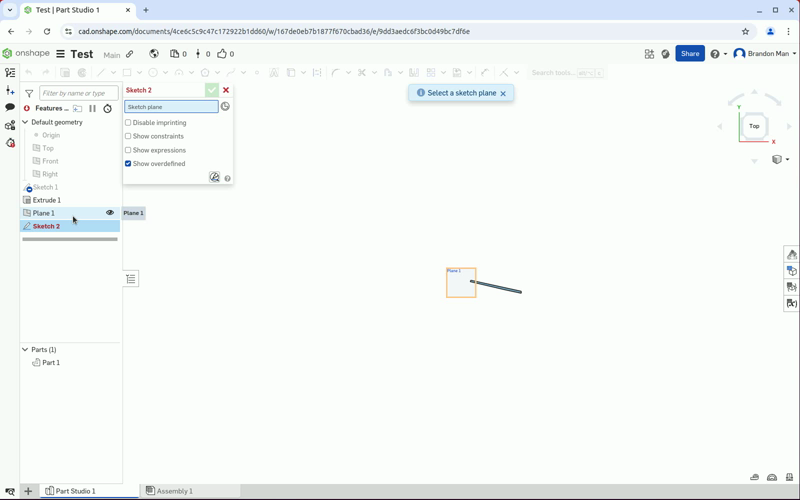
click(73, 215)
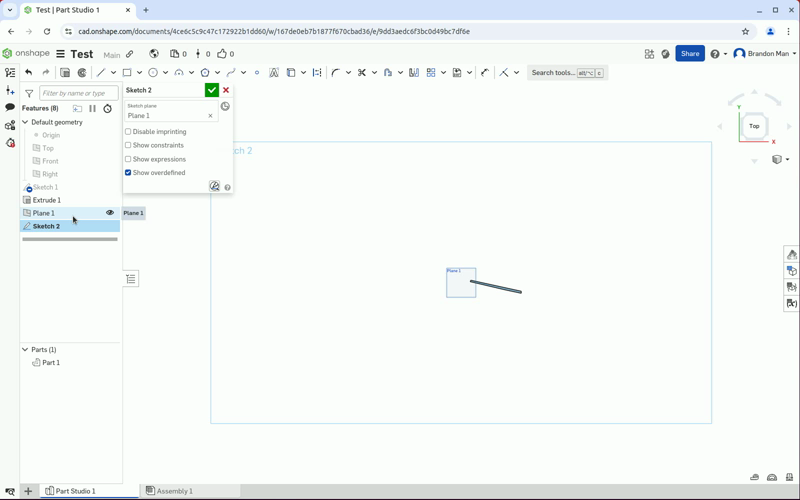
mouse_move(73, 352)
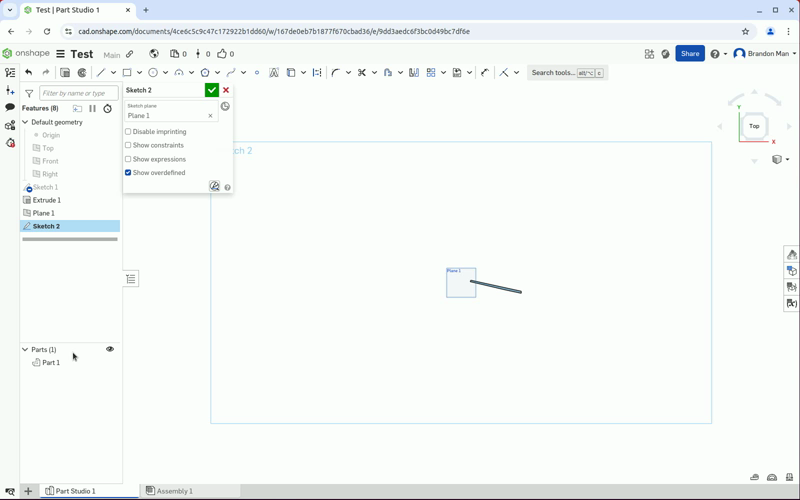
key(y)
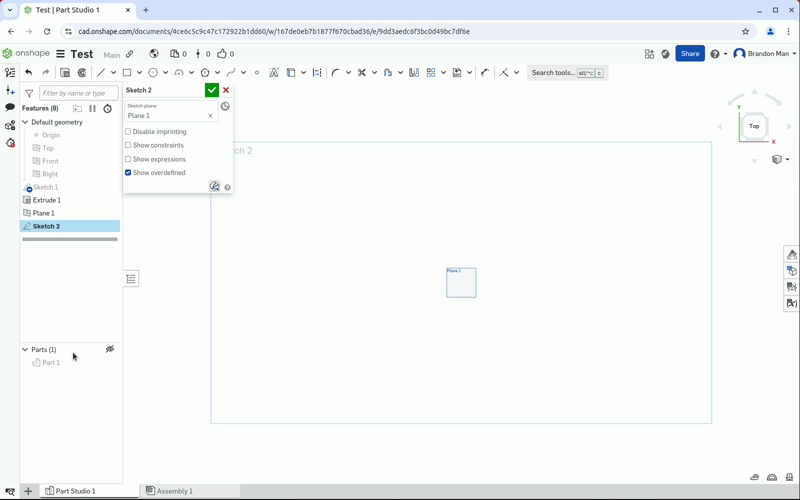
key(l)
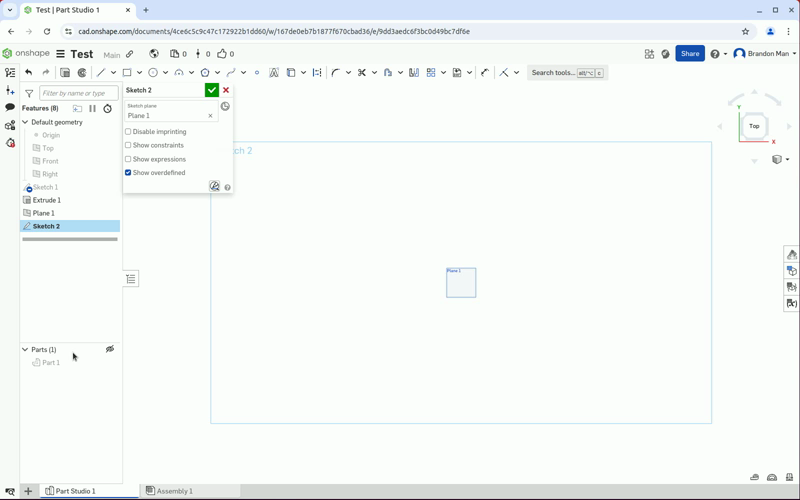
key_down(shift)
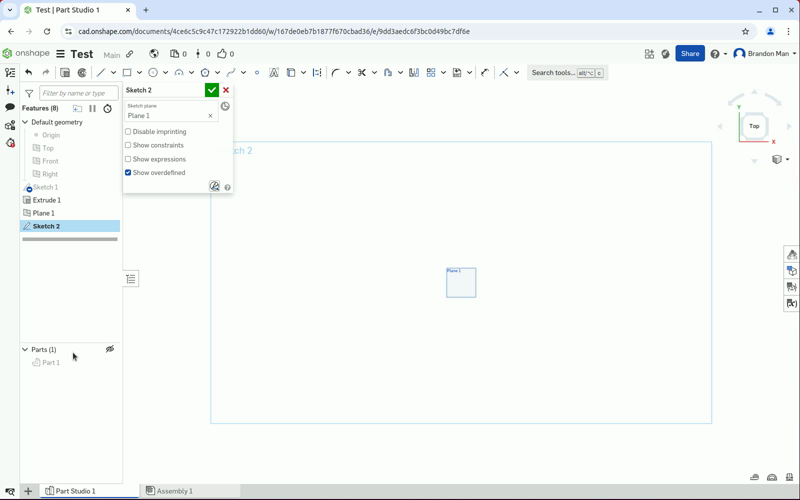
mouse_move(479, 284)
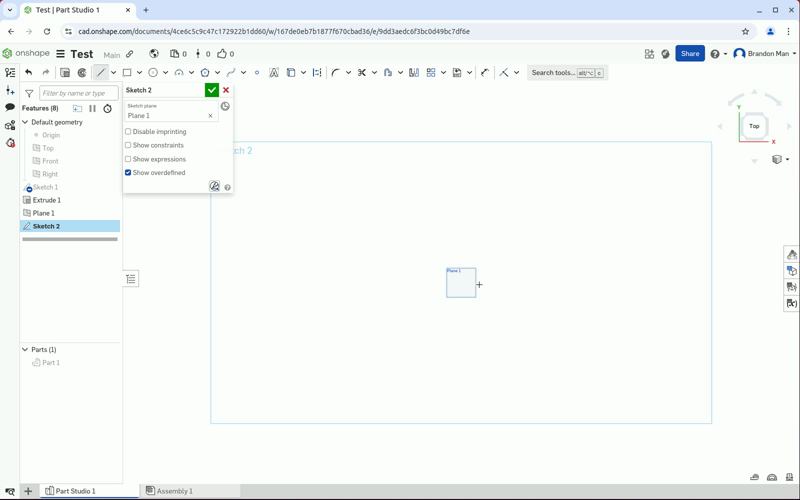
click(479, 284)
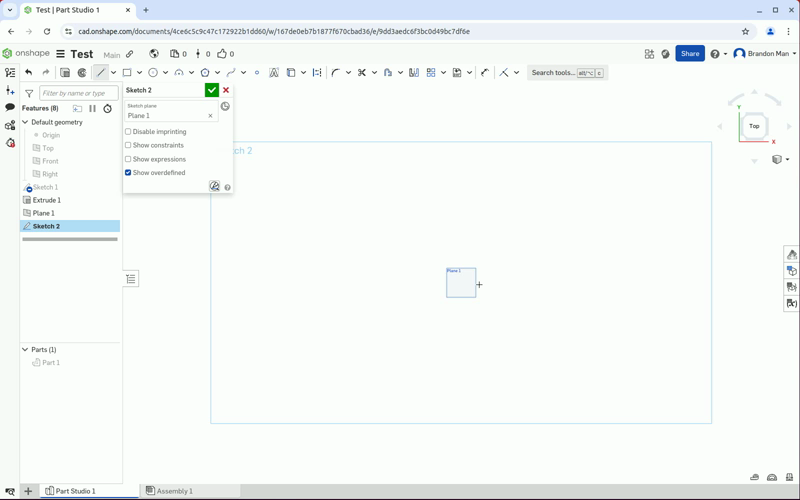
key_up(shift)
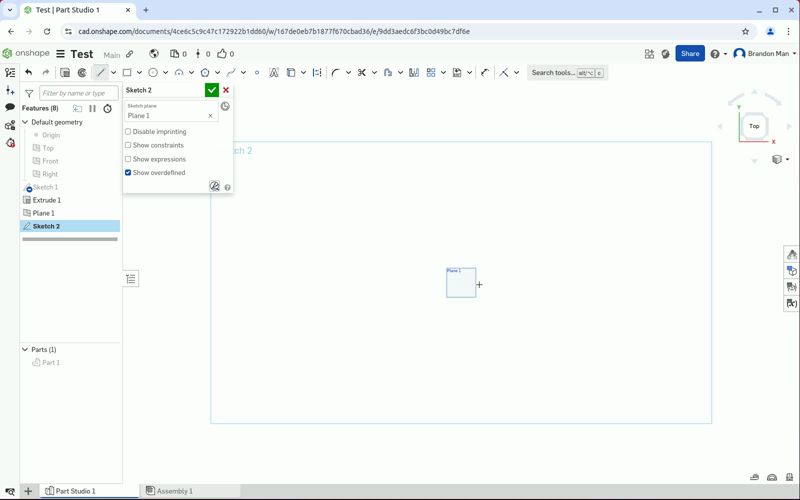
key_down(shift)
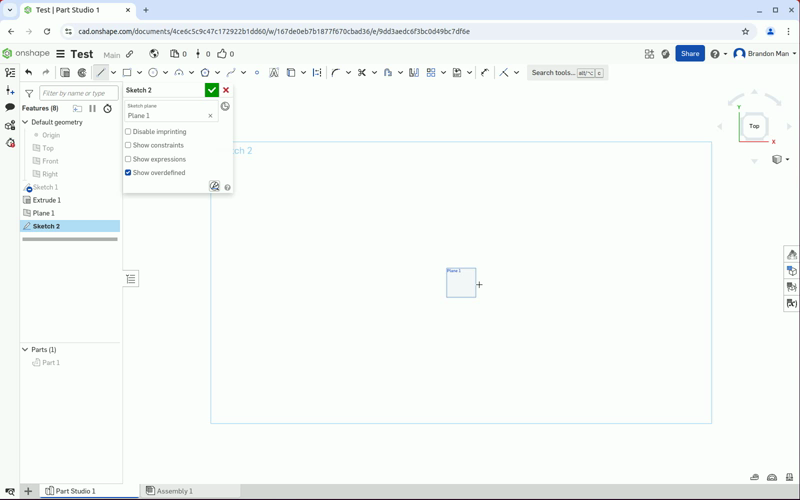
mouse_move(509, 284)
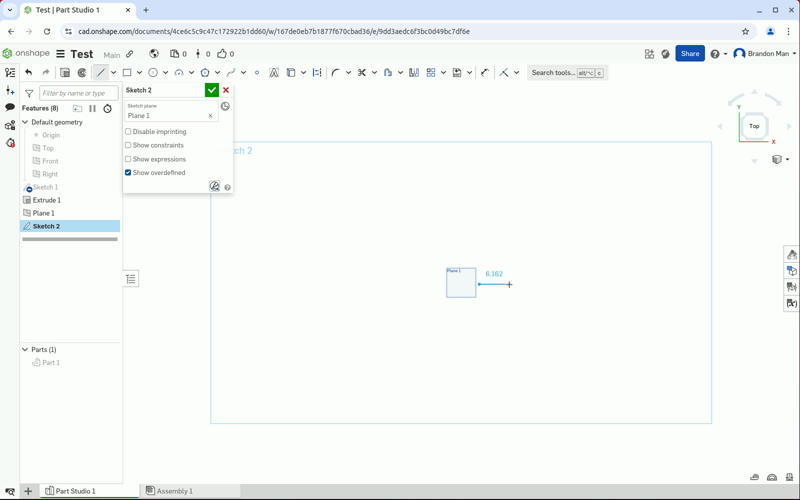
mouse_move(486, 285)
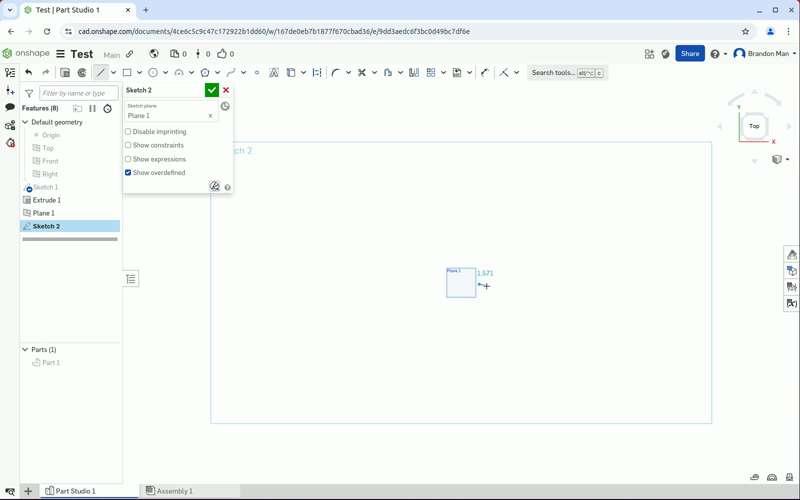
scroll(6)
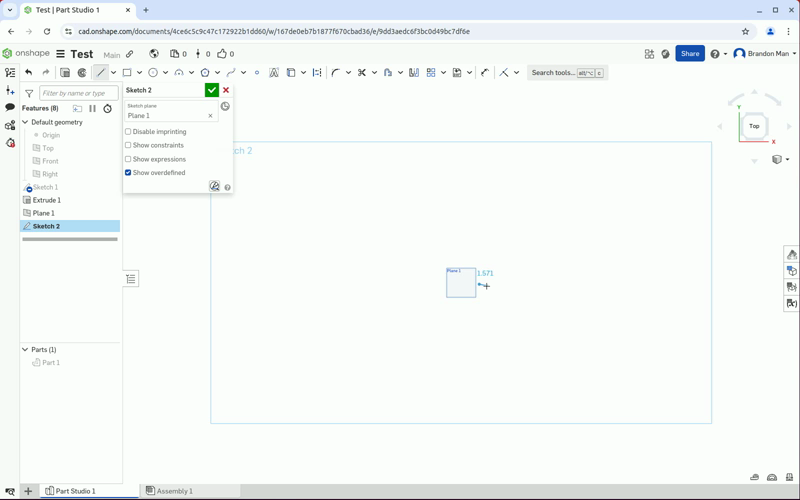
scroll(6)
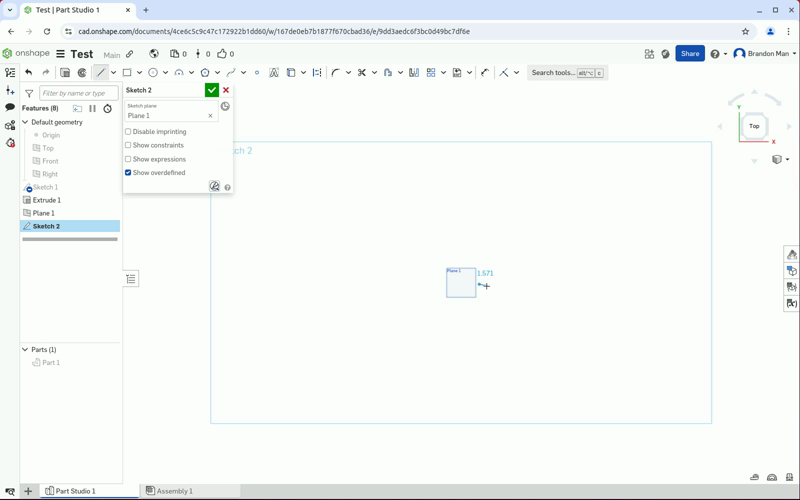
scroll(6)
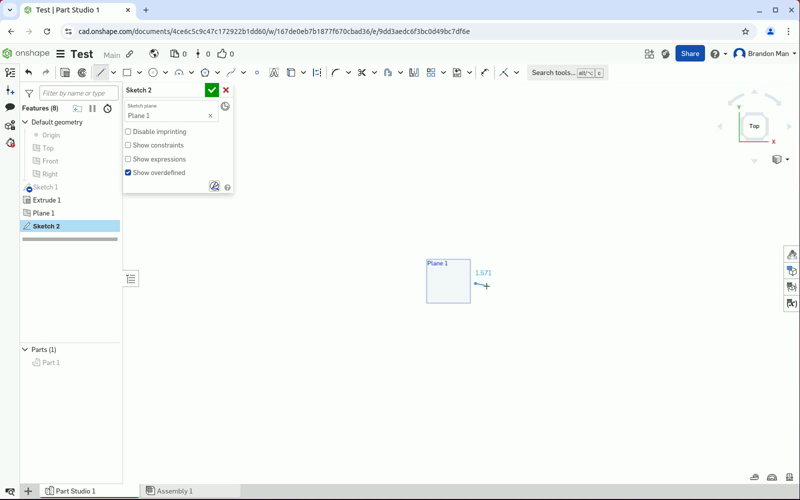
scroll(6)
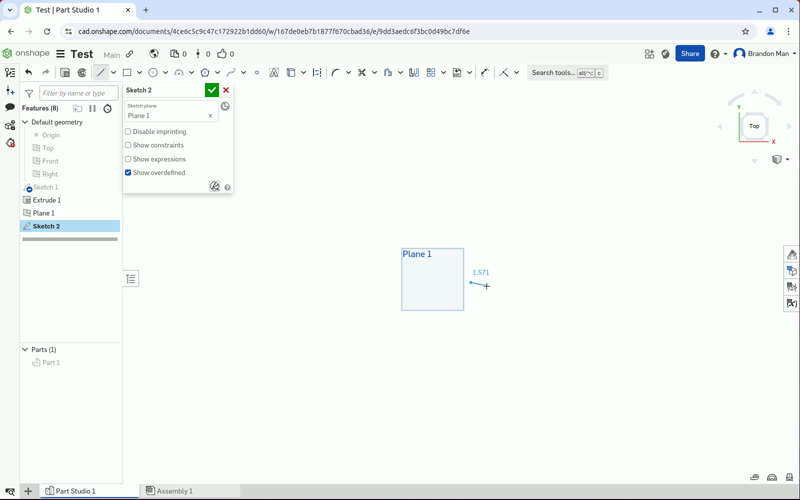
scroll(6)
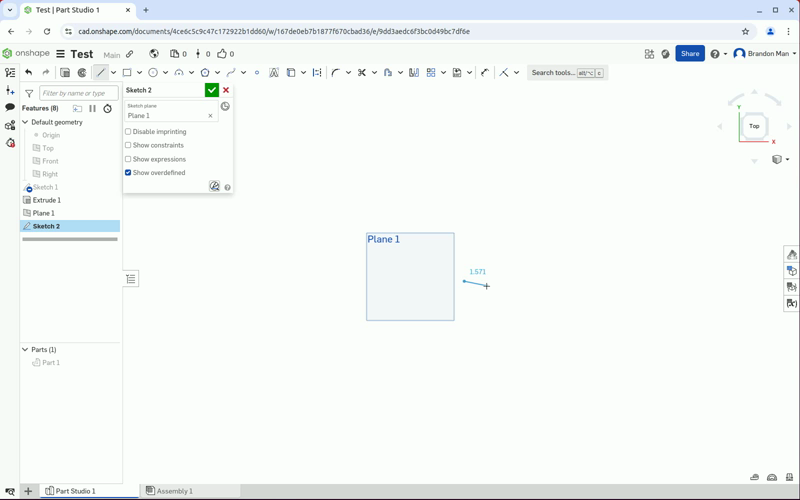
scroll(6)
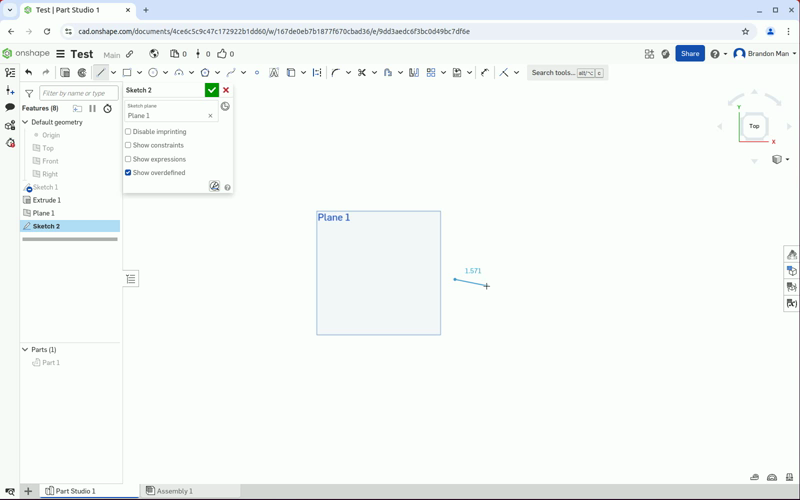
scroll(6)
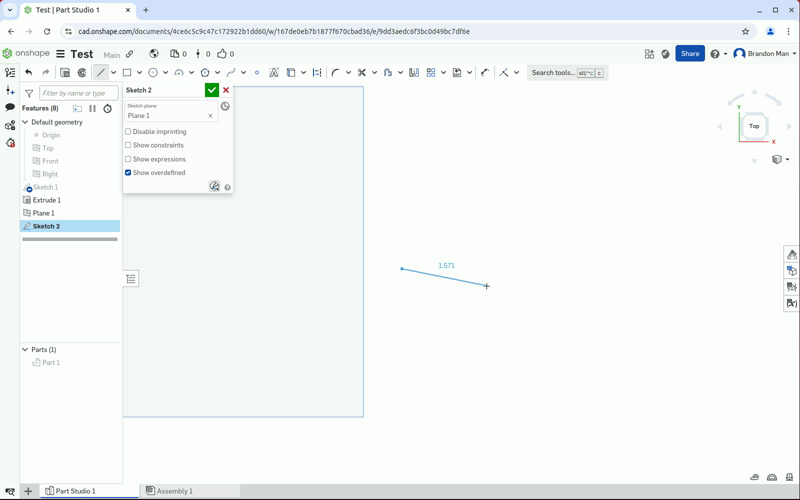
click(486, 285)
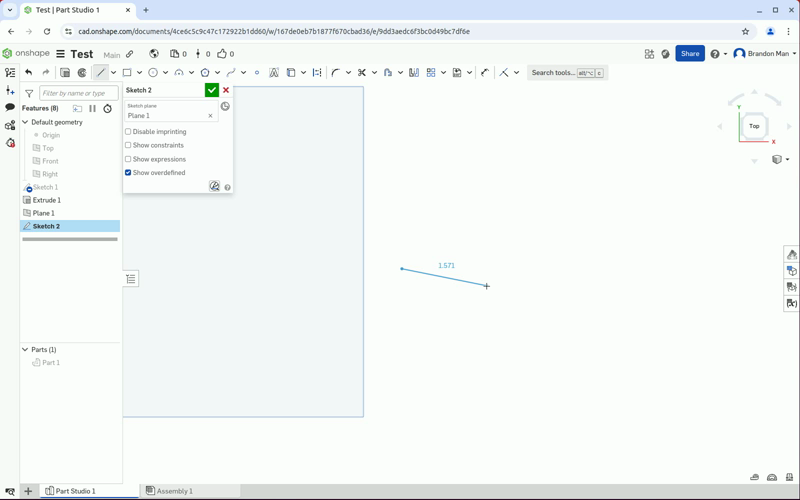
scroll(-6)
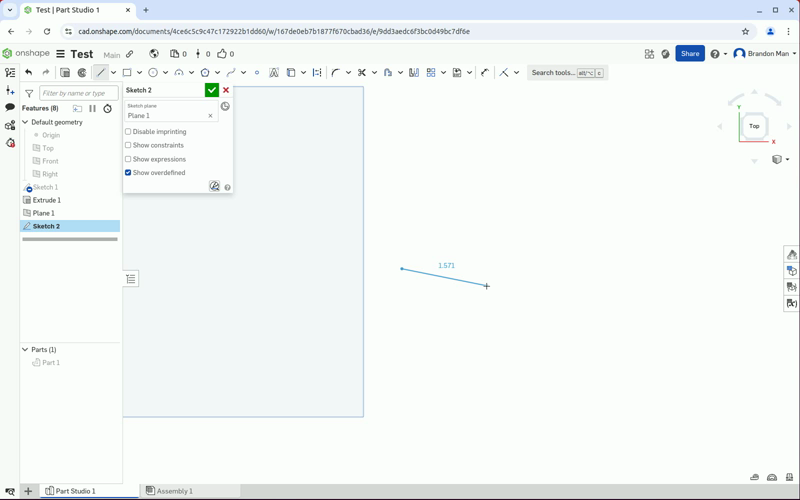
scroll(-6)
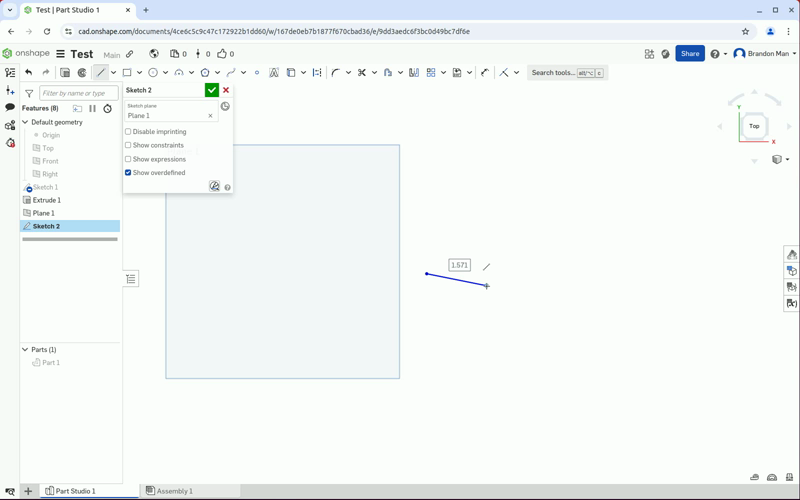
scroll(-6)
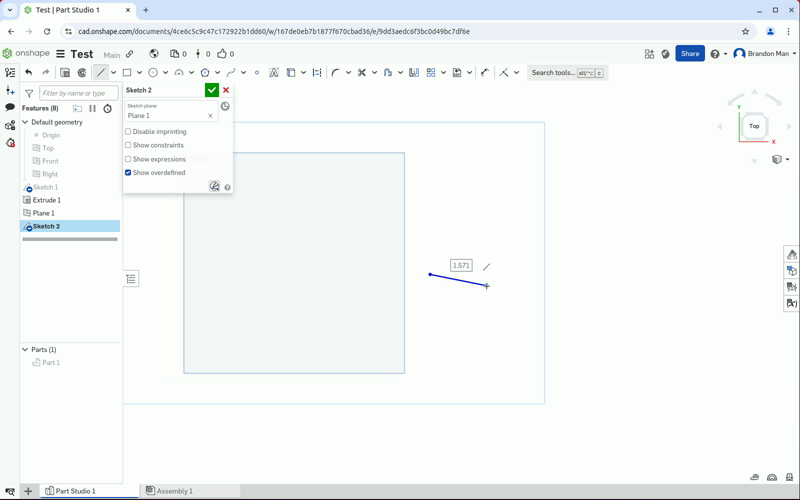
scroll(-6)
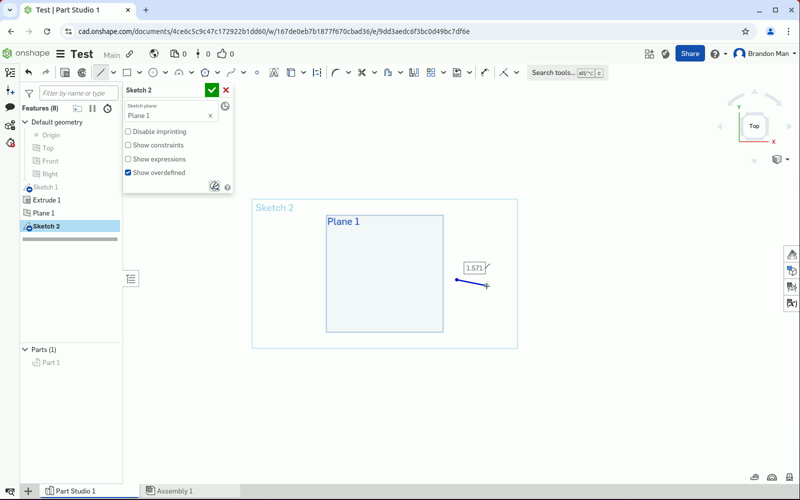
scroll(-6)
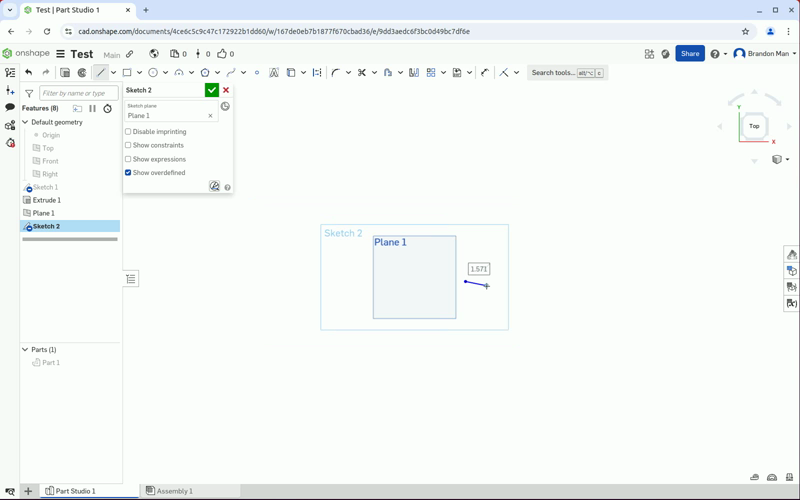
scroll(-6)
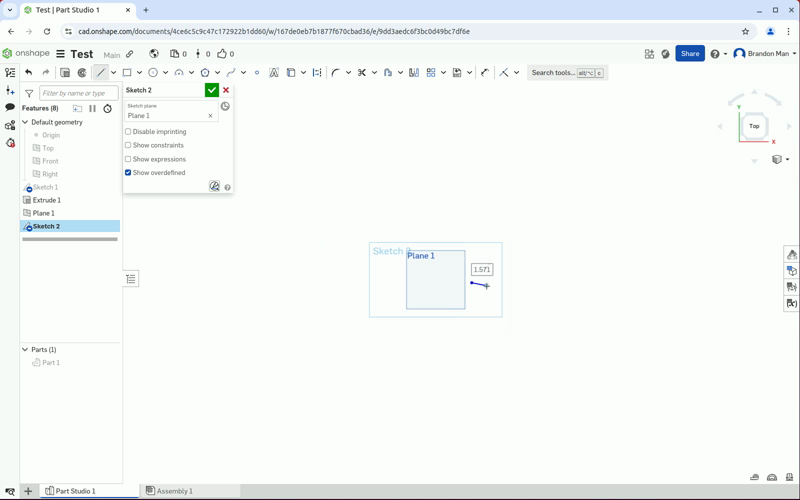
scroll(-6)
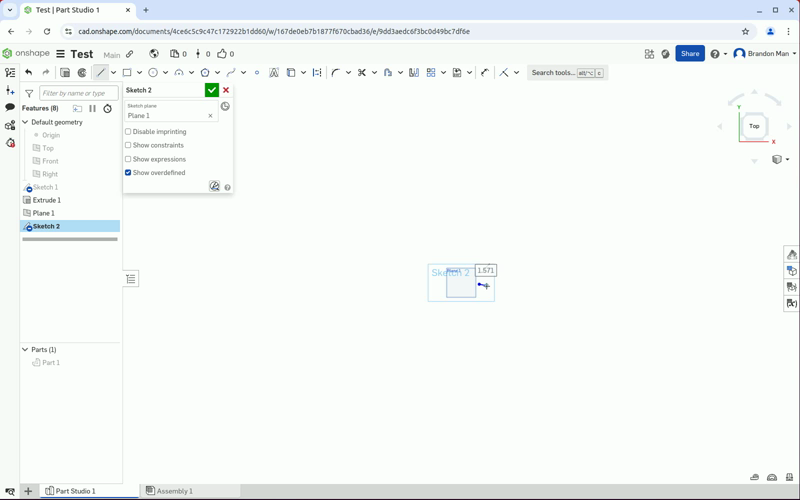
key_up(shift)
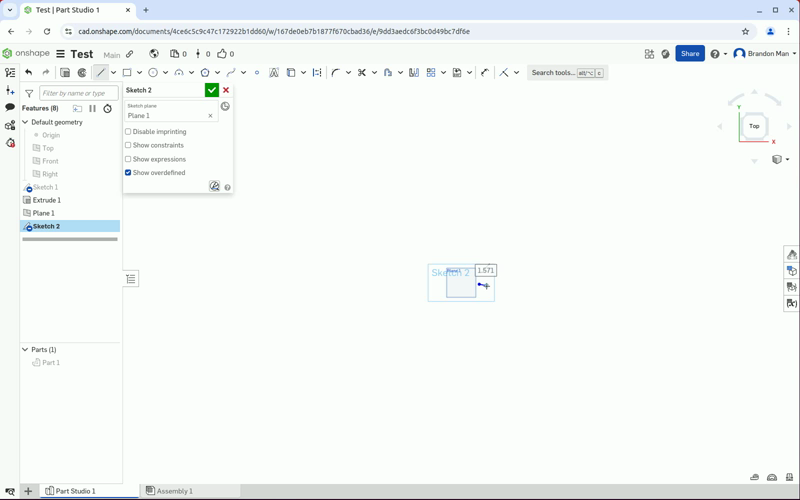
key_down(shift)
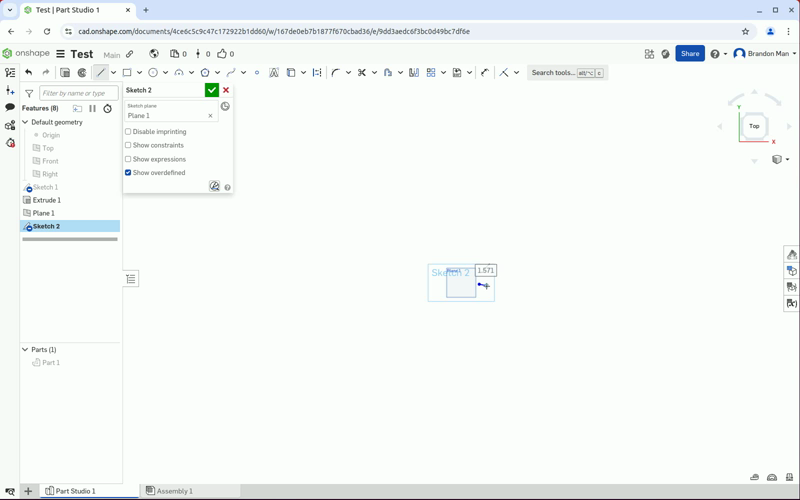
mouse_move(516, 285)
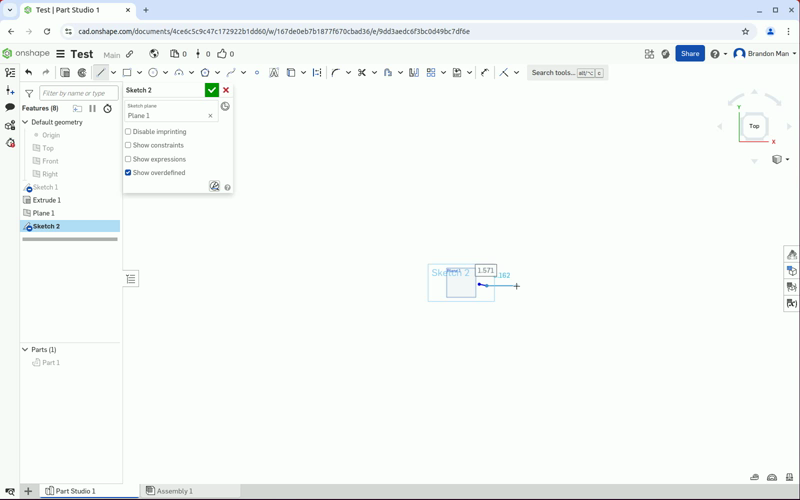
mouse_move(485, 282)
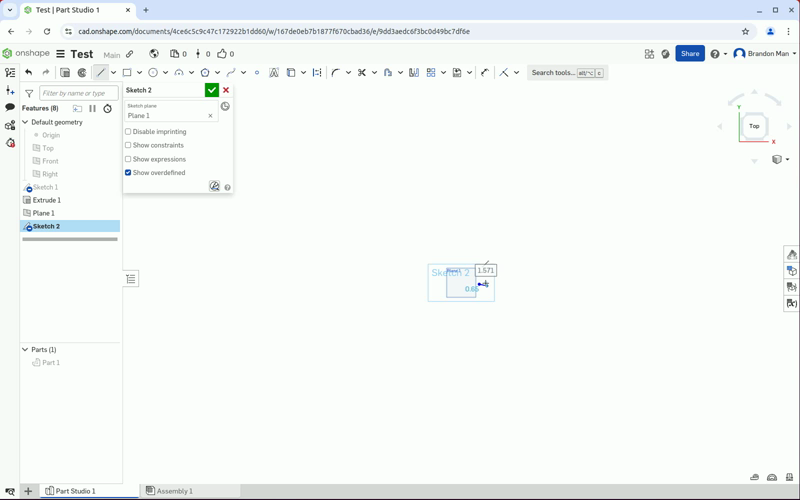
scroll(6)
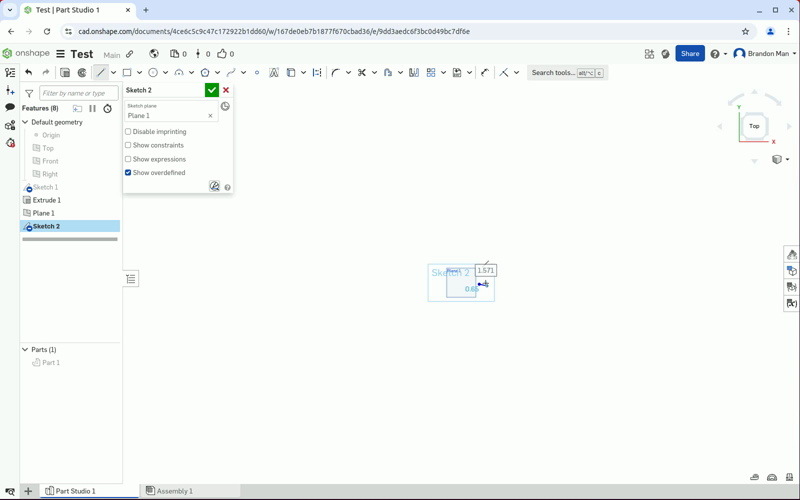
scroll(6)
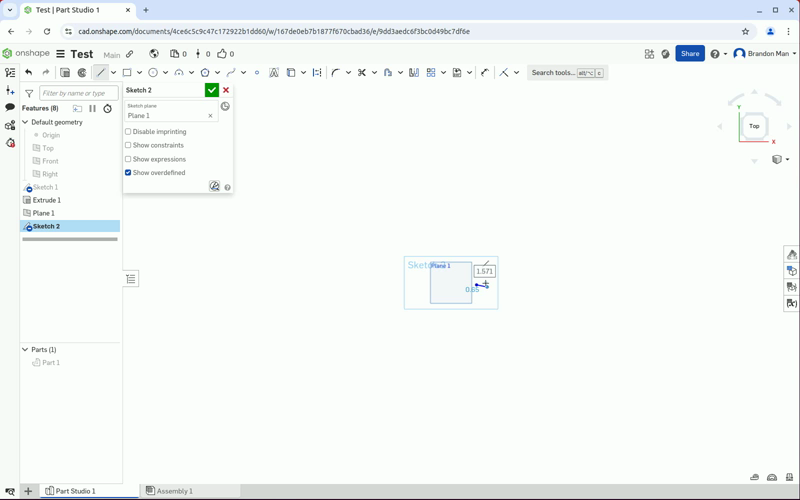
scroll(6)
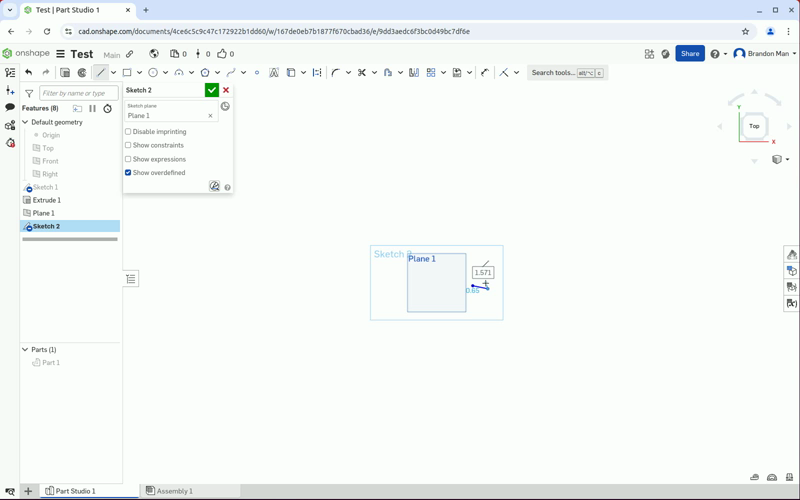
scroll(6)
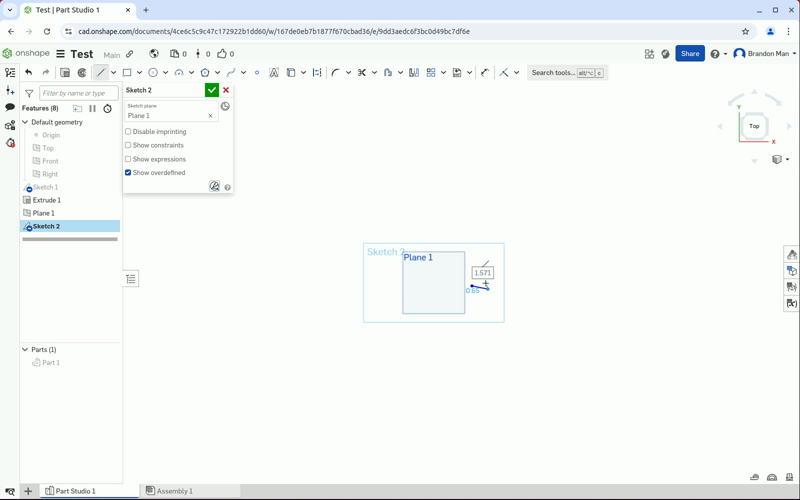
scroll(6)
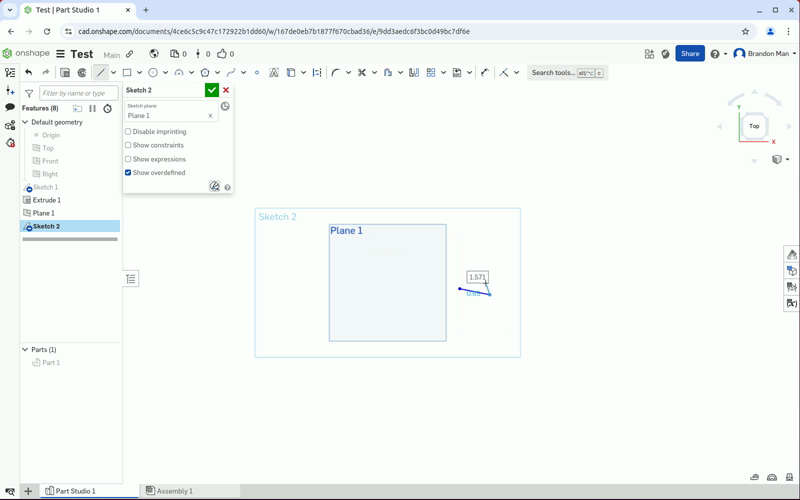
scroll(6)
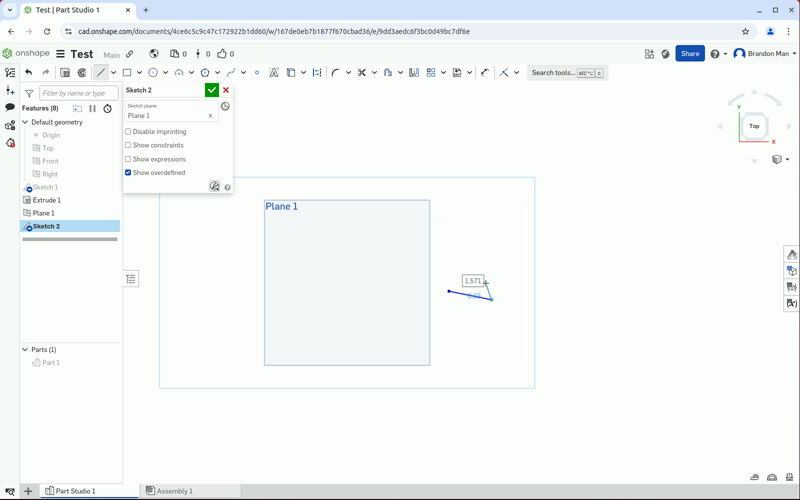
scroll(6)
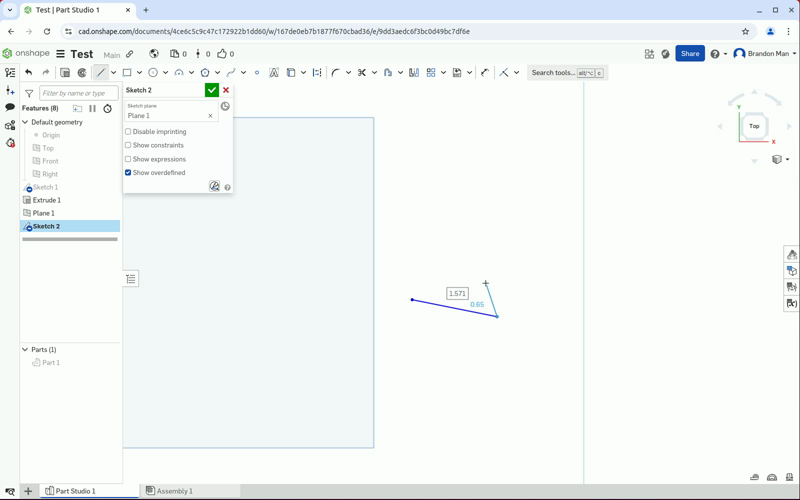
click(485, 282)
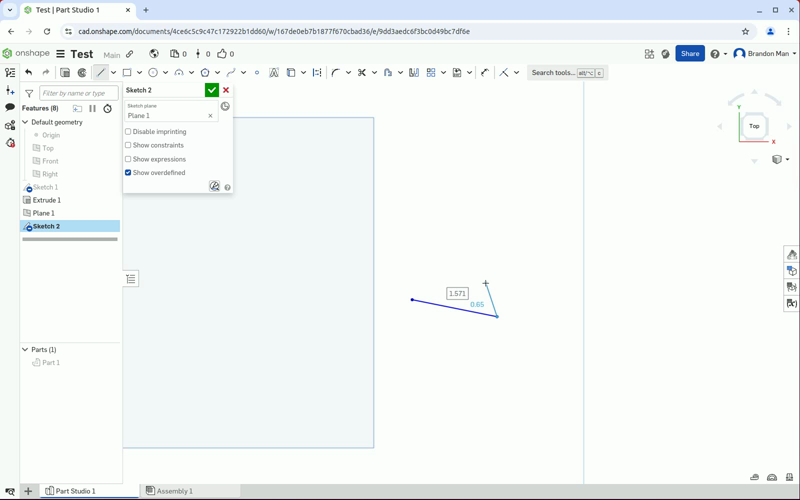
scroll(-6)
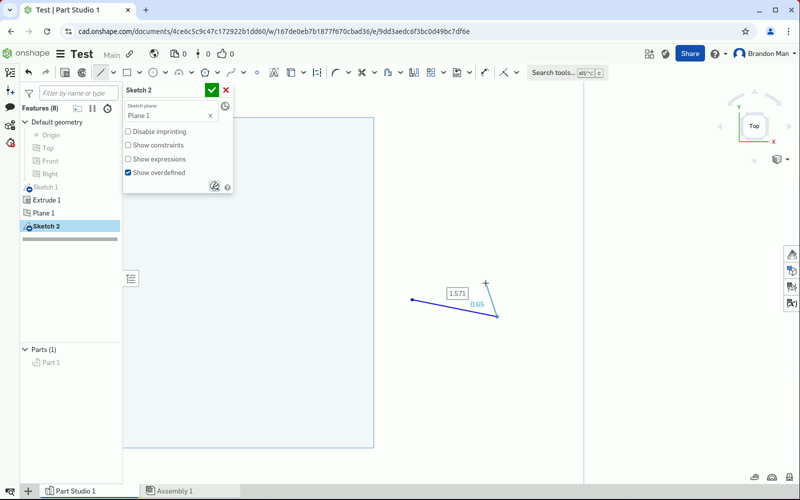
scroll(-6)
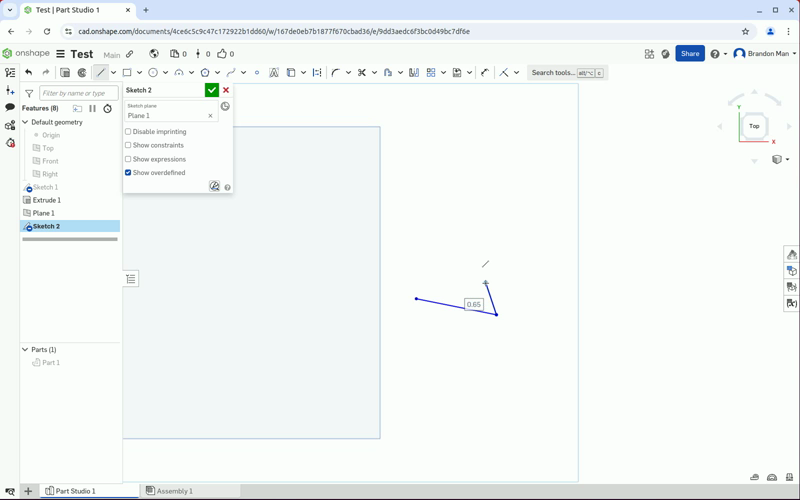
scroll(-6)
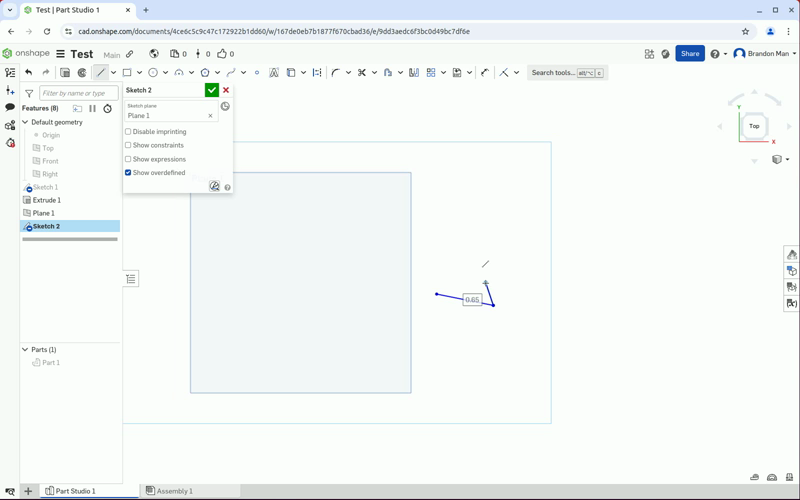
scroll(-6)
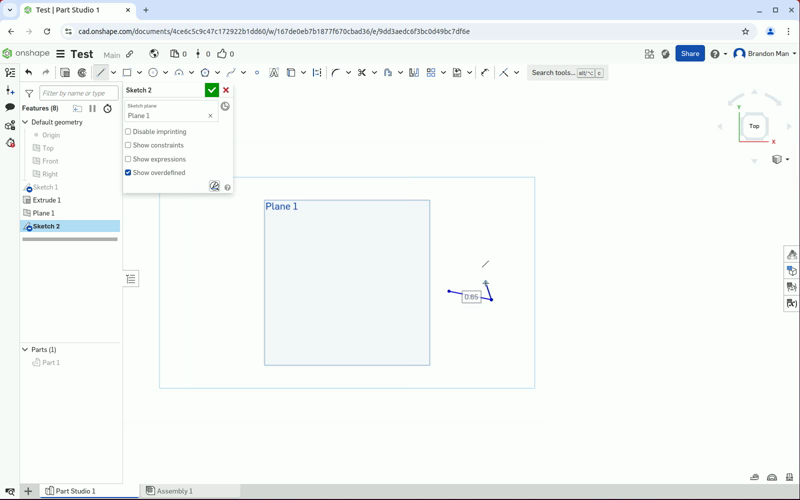
scroll(-6)
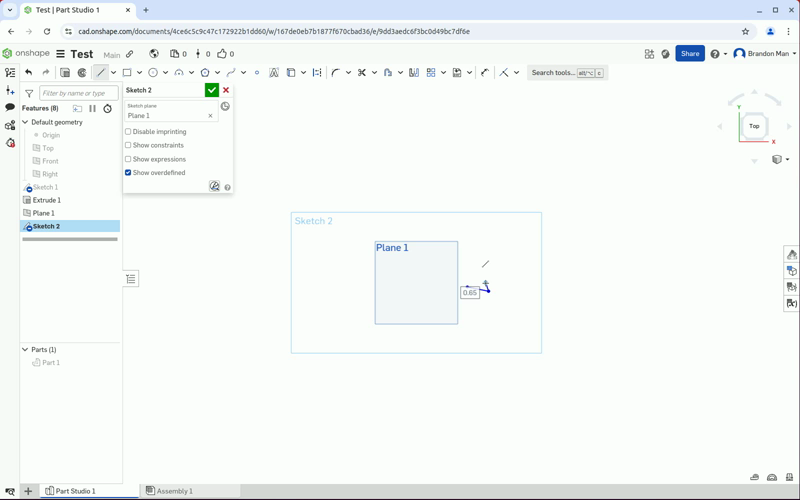
scroll(-6)
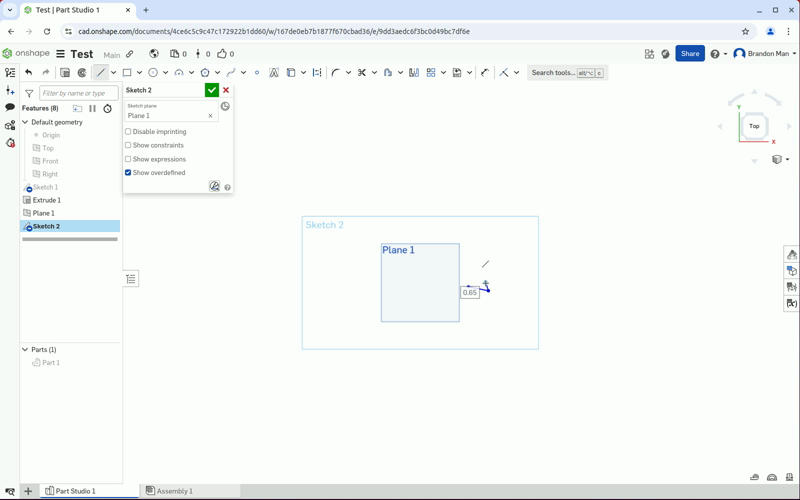
scroll(-6)
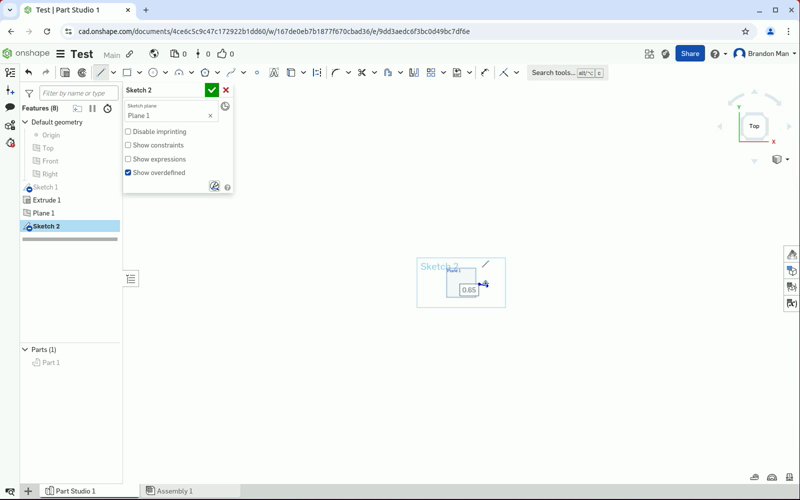
key_up(shift)
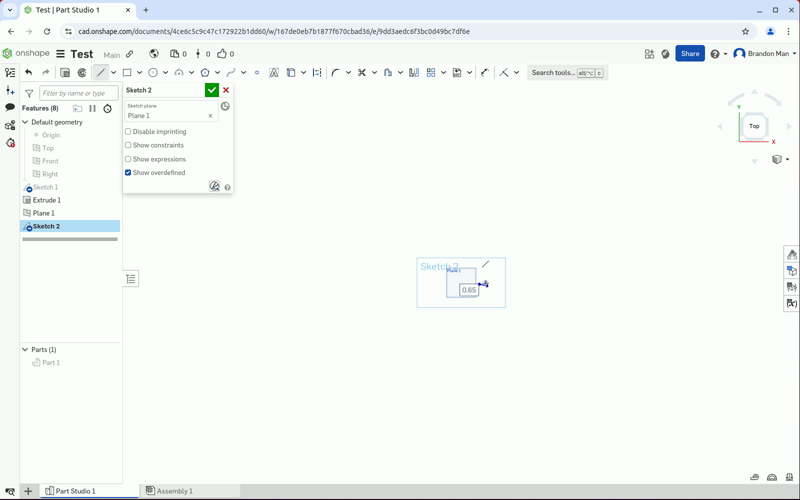
key_down(shift)
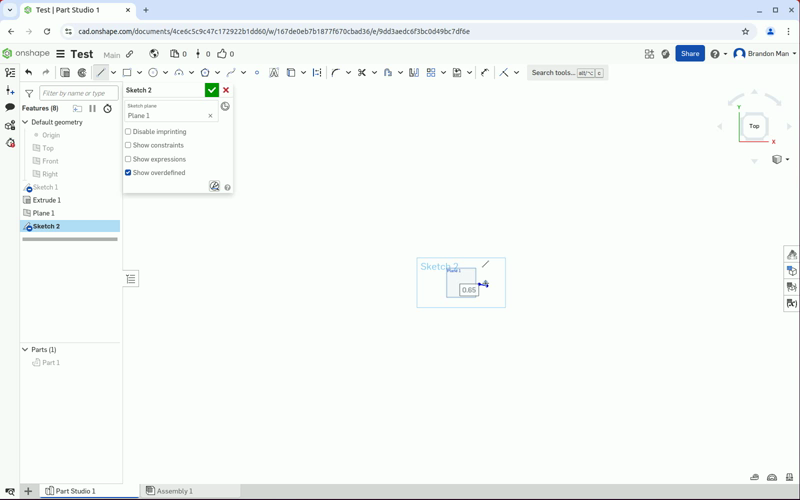
mouse_move(515, 282)
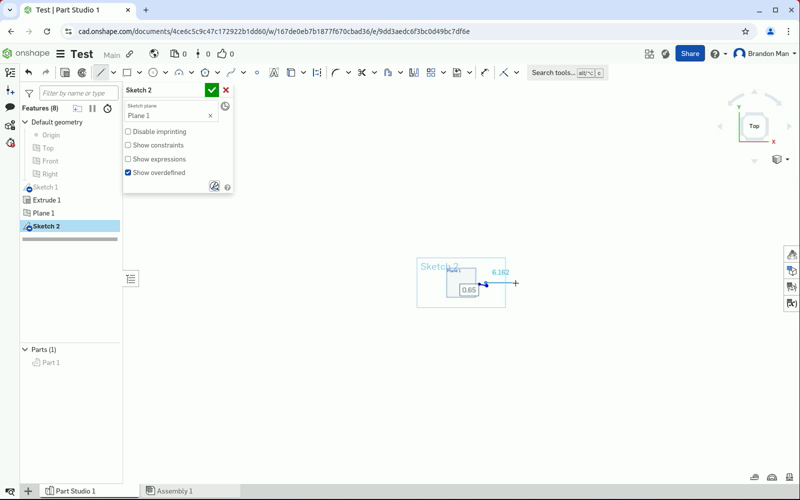
mouse_move(481, 282)
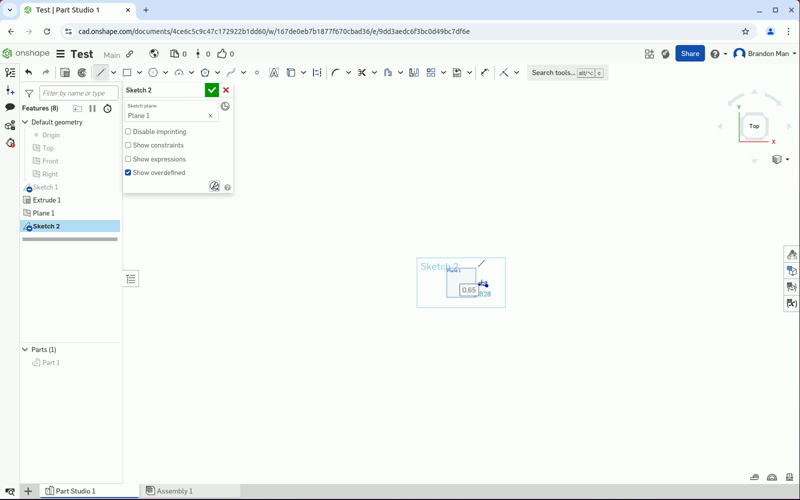
scroll(6)
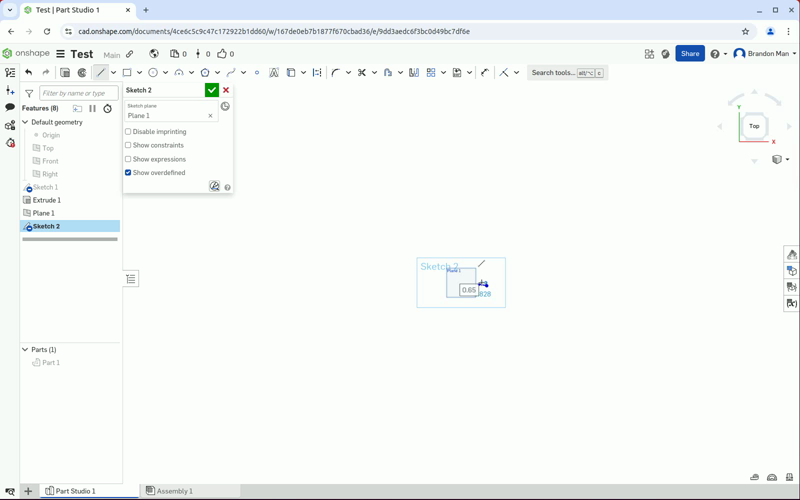
scroll(6)
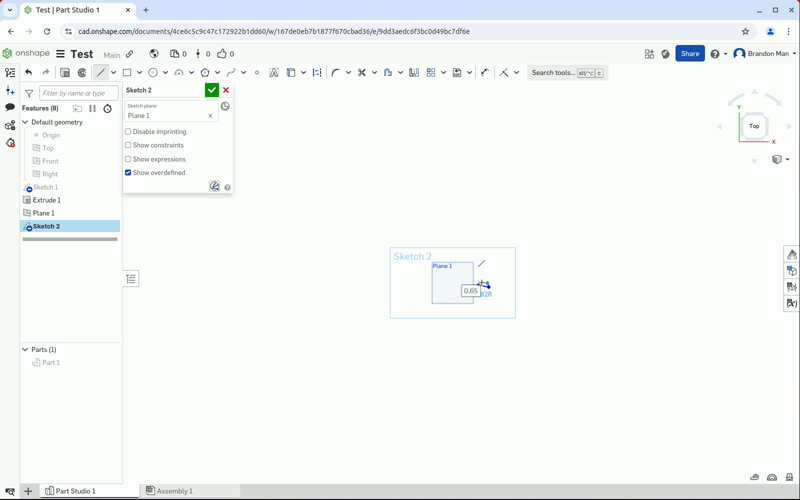
scroll(6)
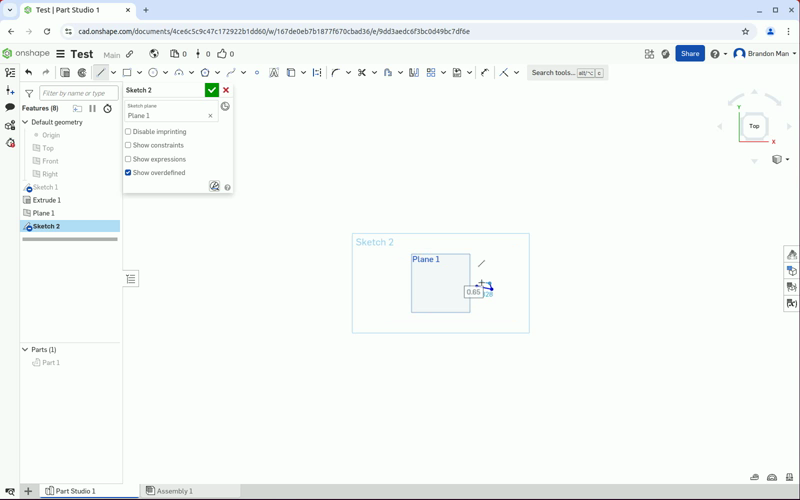
scroll(6)
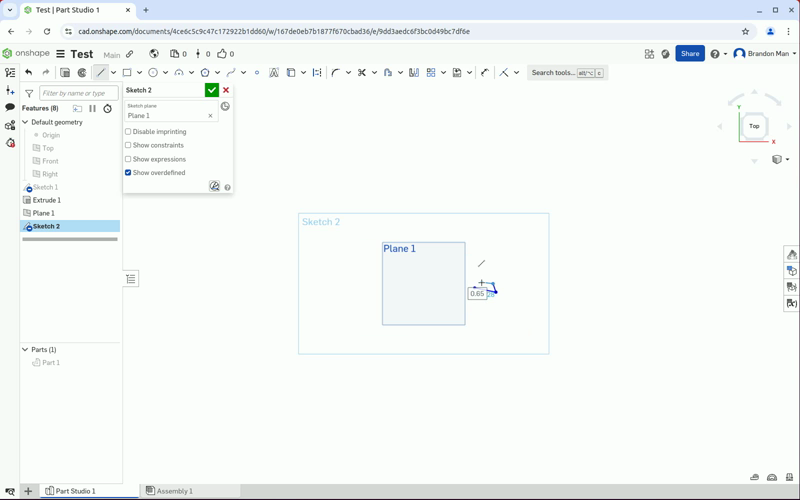
scroll(6)
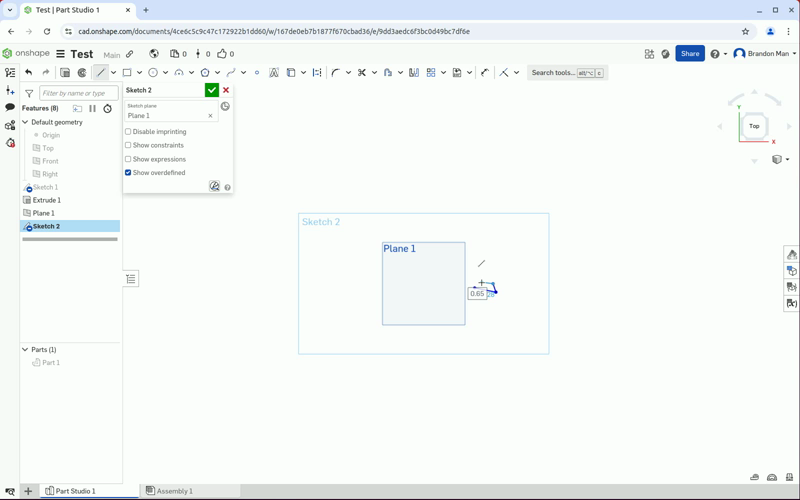
scroll(6)
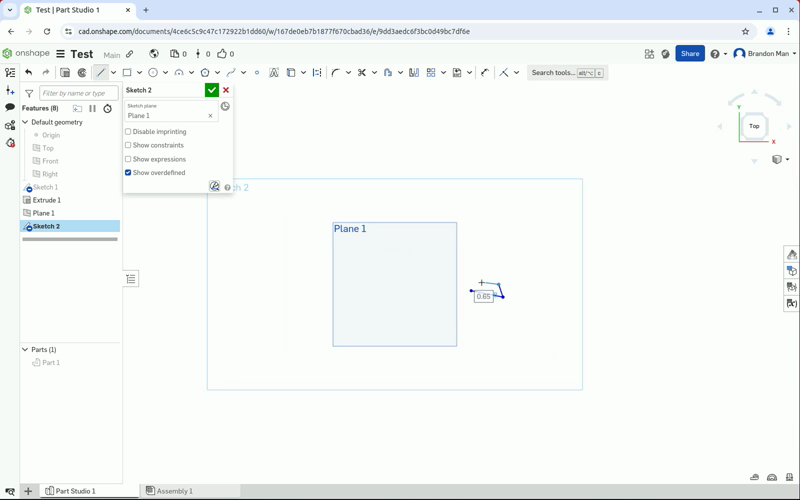
scroll(6)
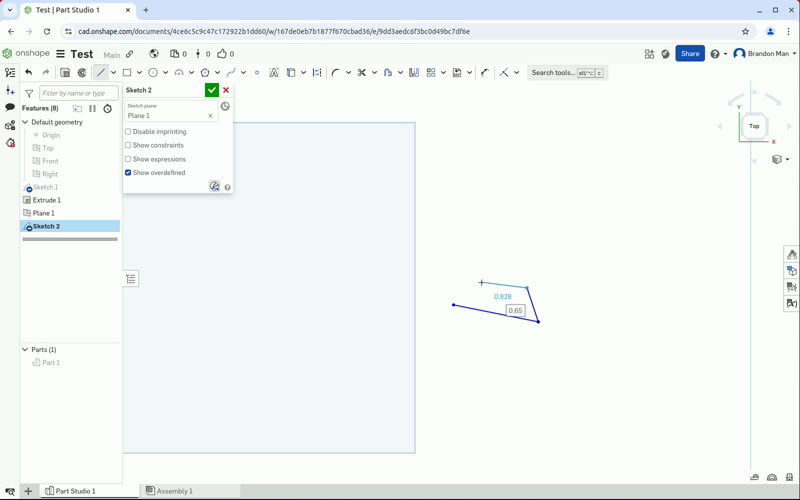
click(481, 282)
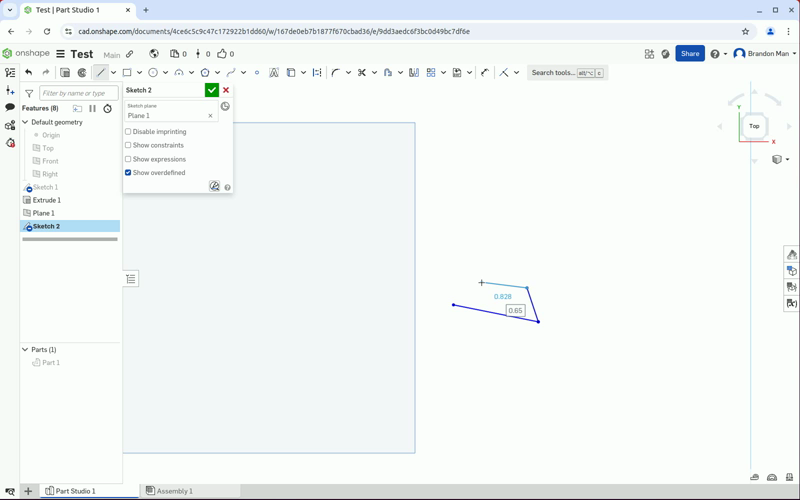
scroll(-6)
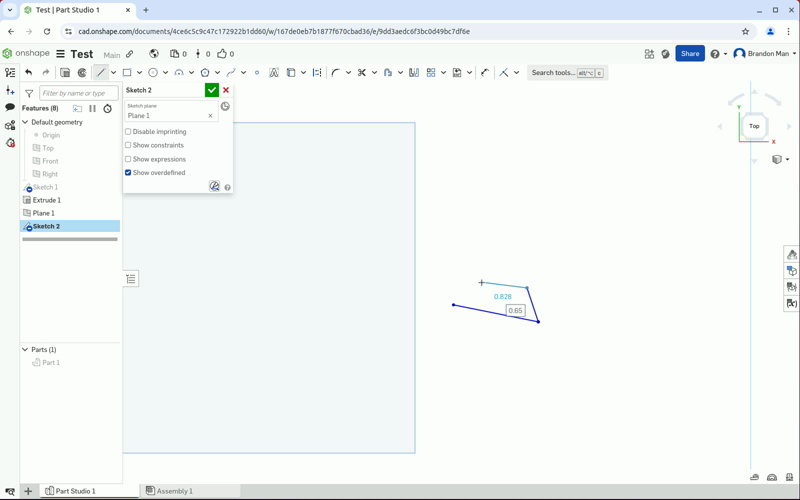
scroll(-6)
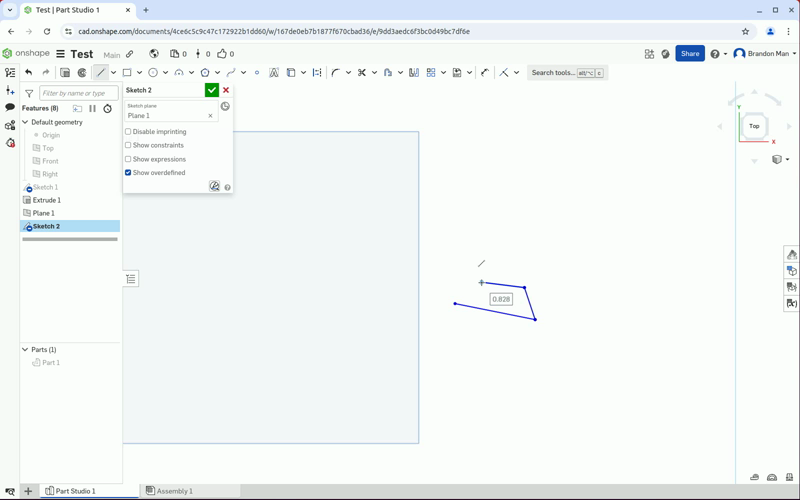
scroll(-6)
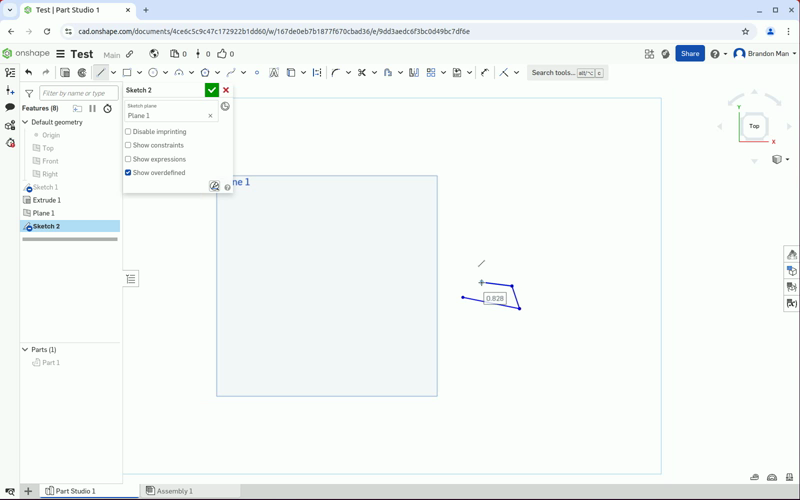
scroll(-6)
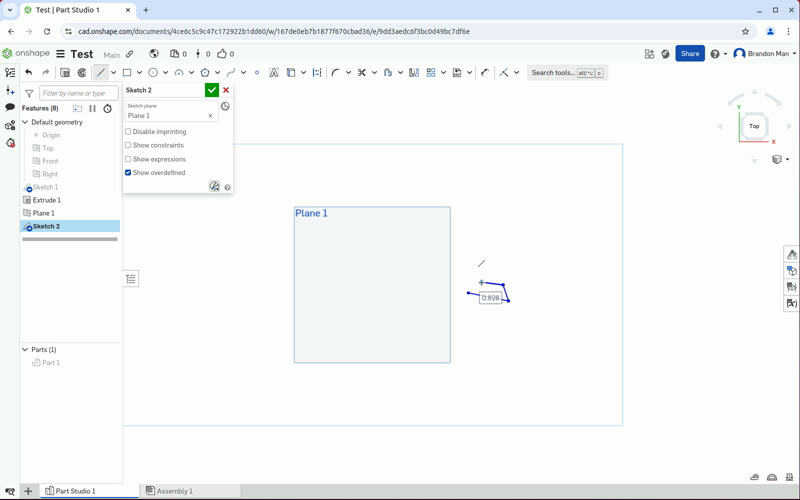
scroll(-6)
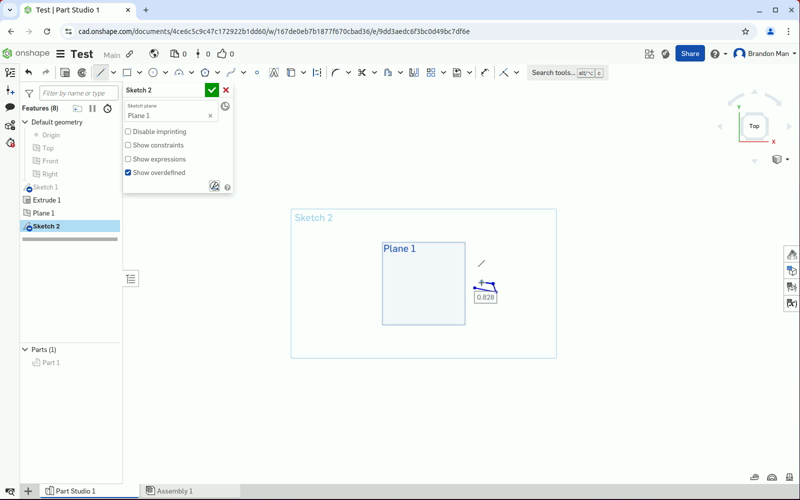
scroll(-6)
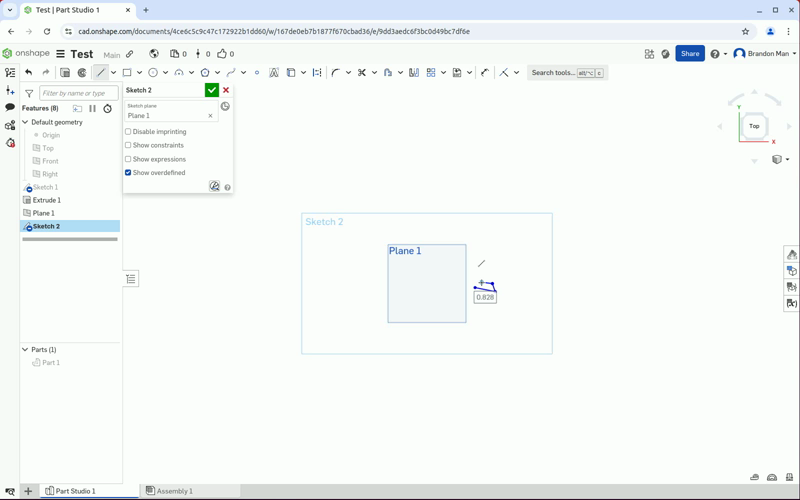
scroll(-6)
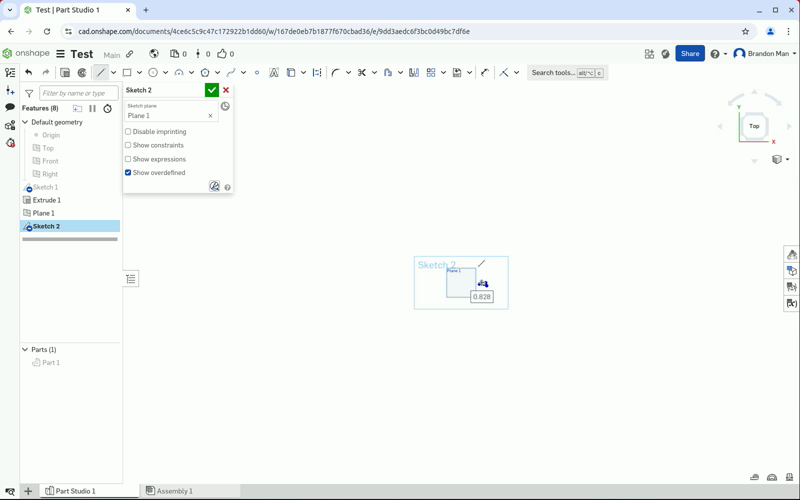
key_up(shift)
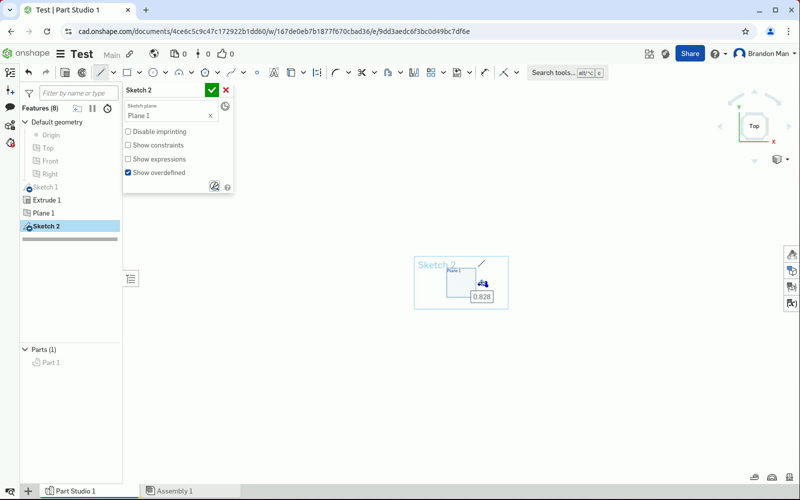
mouse_move(511, 282)
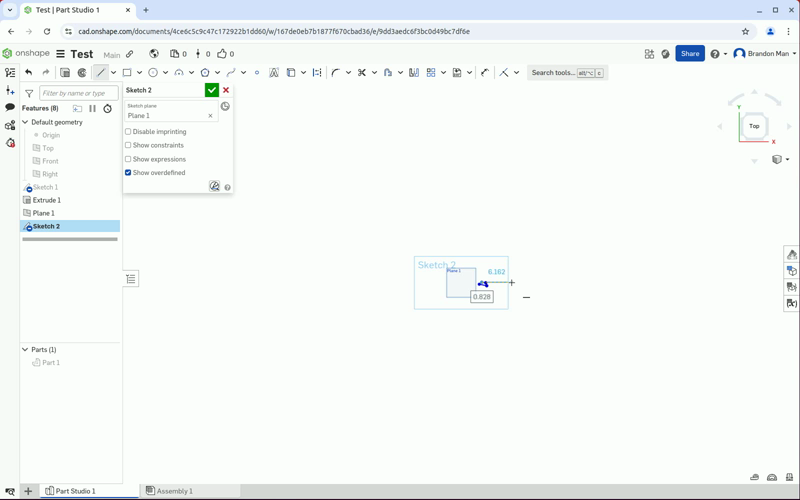
key_down(shift)
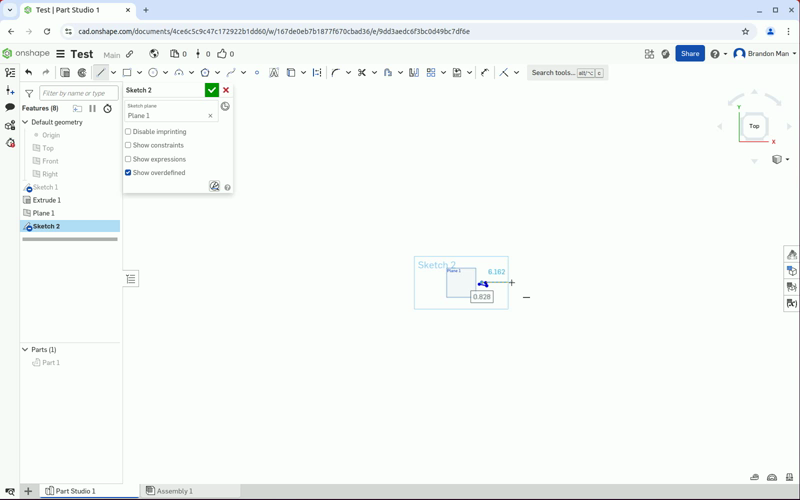
mouse_move(479, 284)
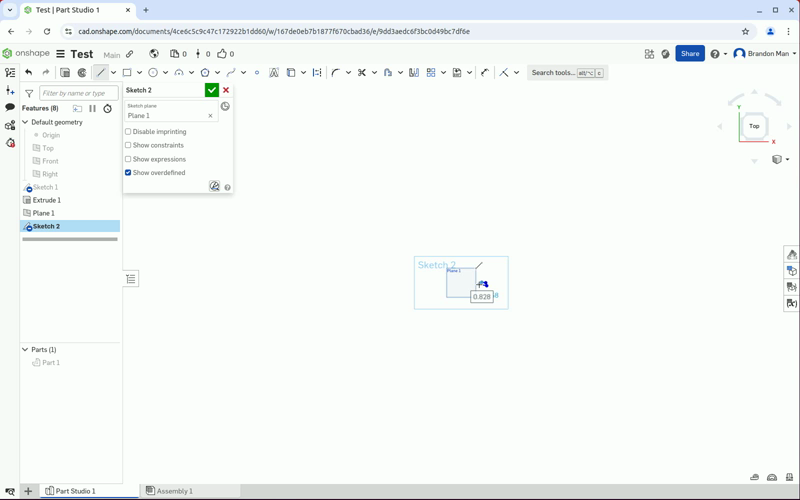
scroll(6)
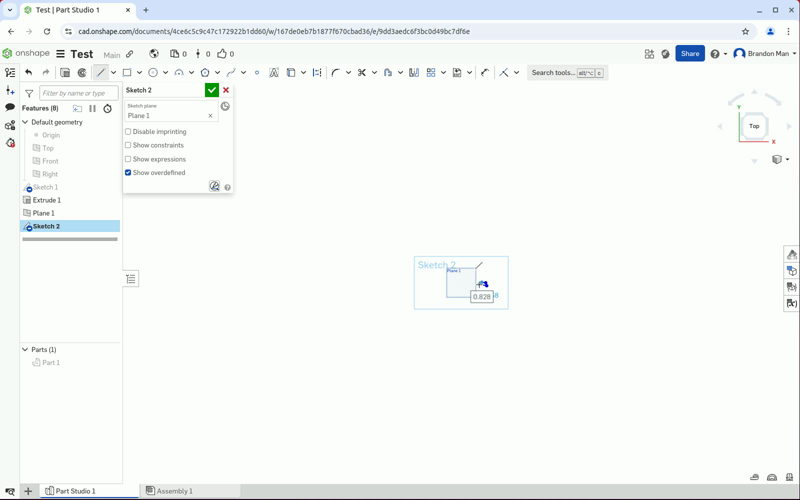
scroll(6)
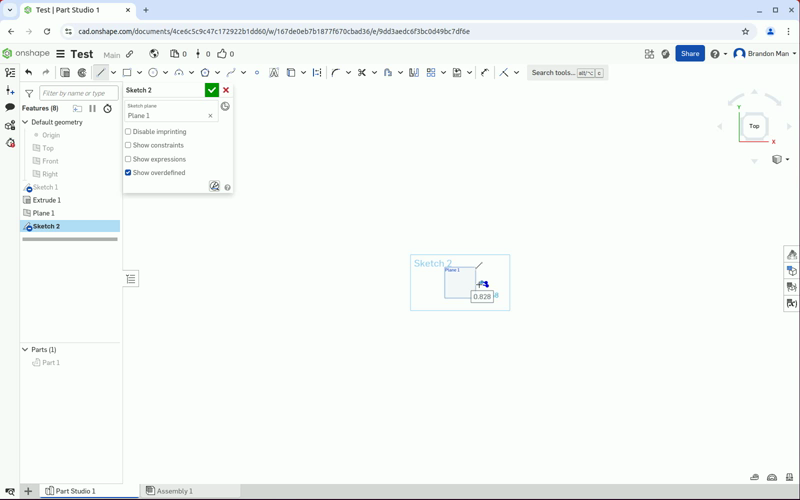
scroll(6)
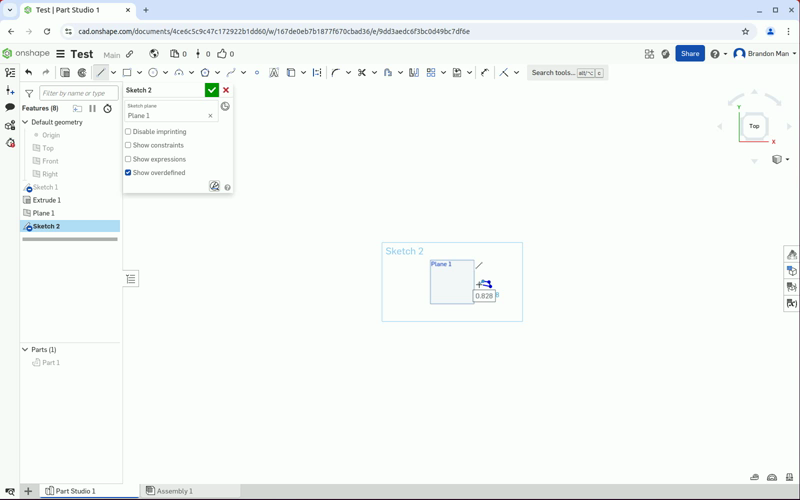
scroll(6)
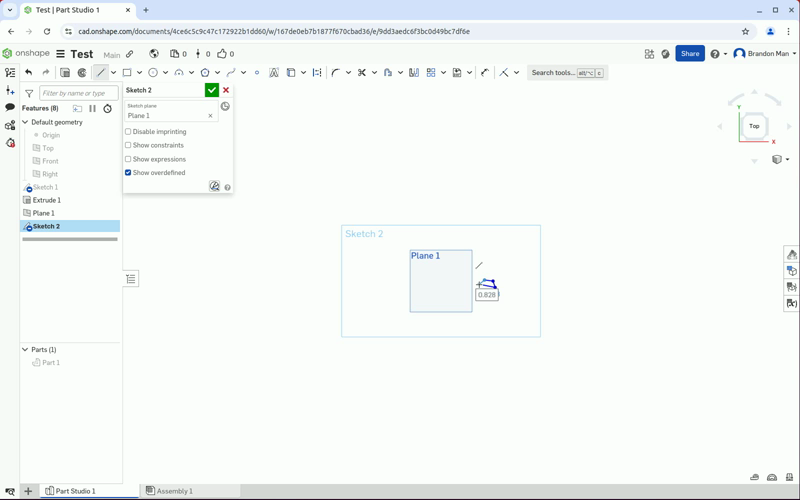
scroll(6)
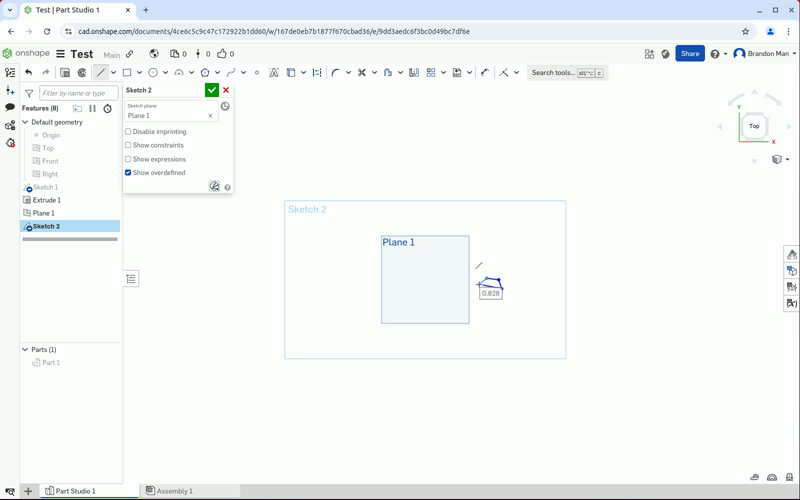
scroll(6)
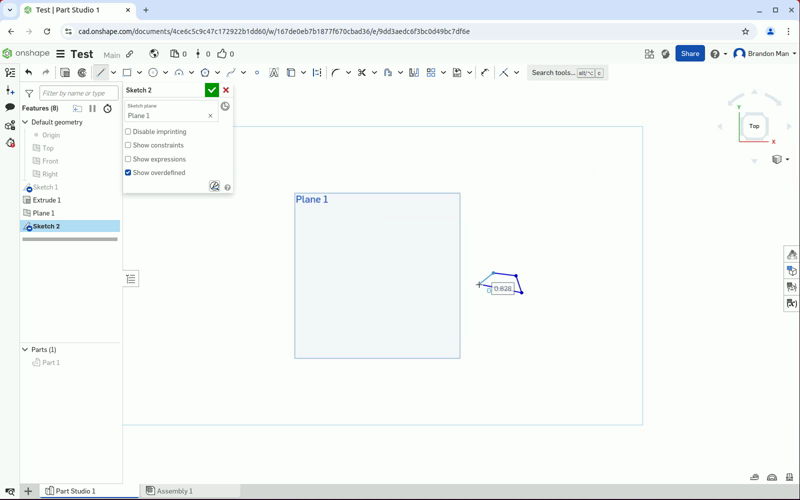
scroll(6)
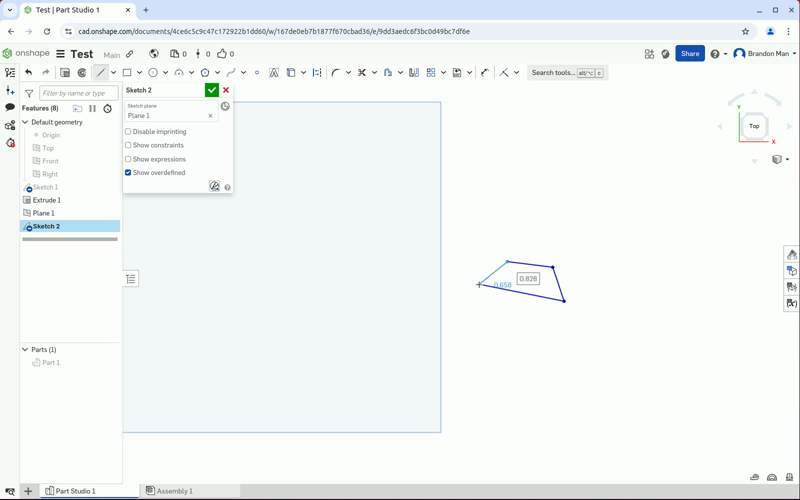
key_up(shift)
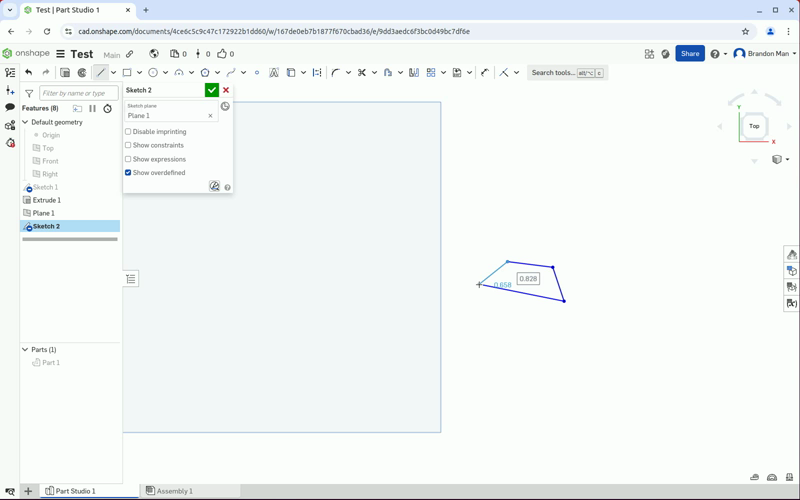
click(479, 284)
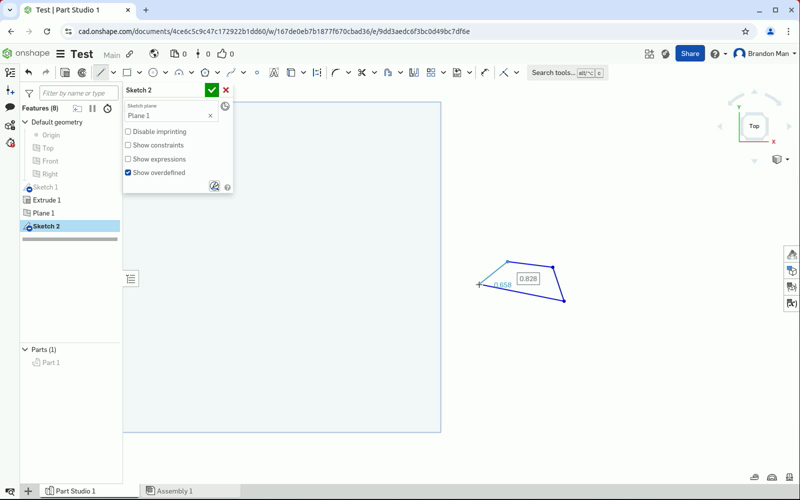
scroll(-6)
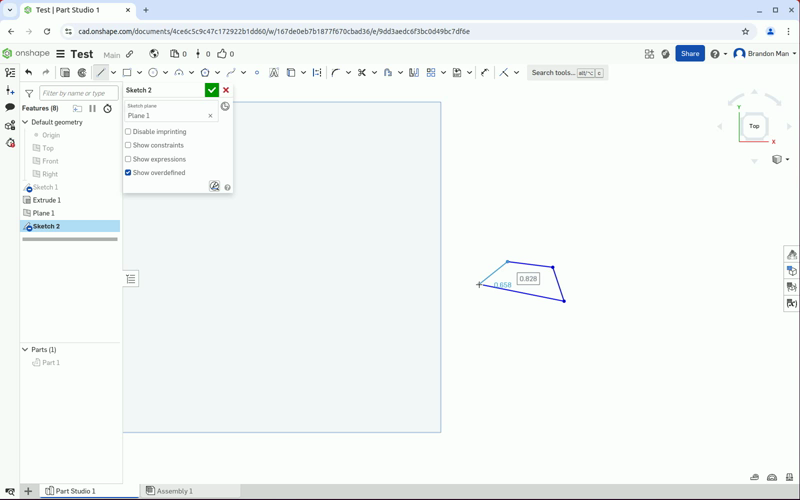
scroll(-6)
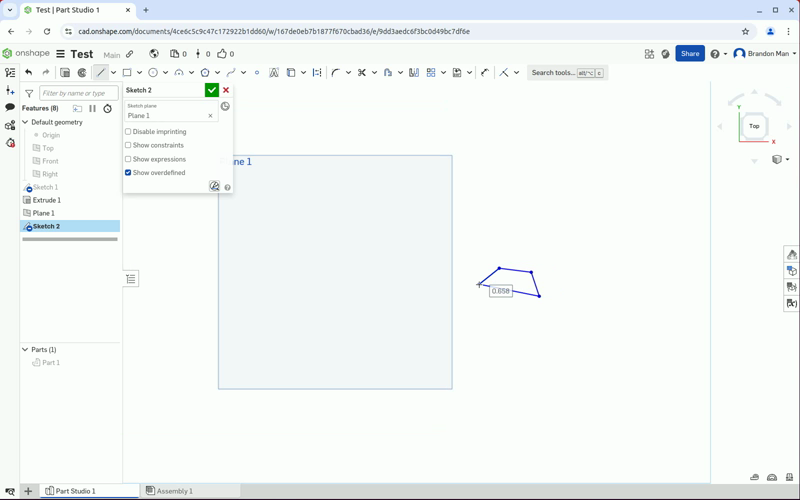
scroll(-6)
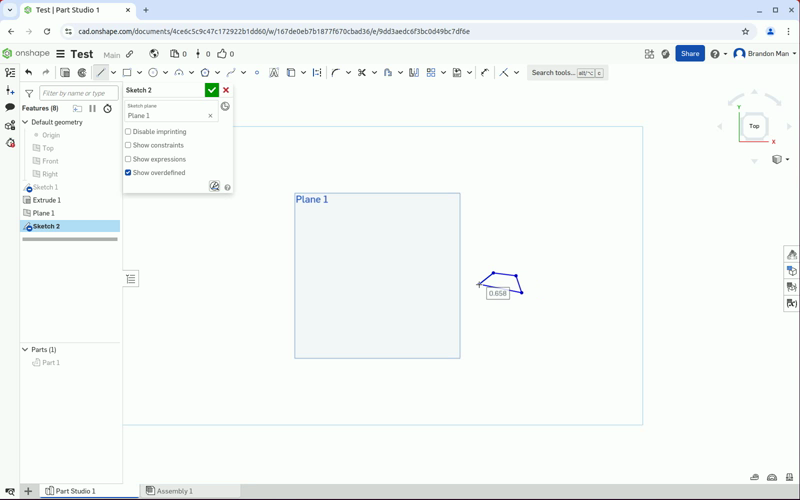
scroll(-6)
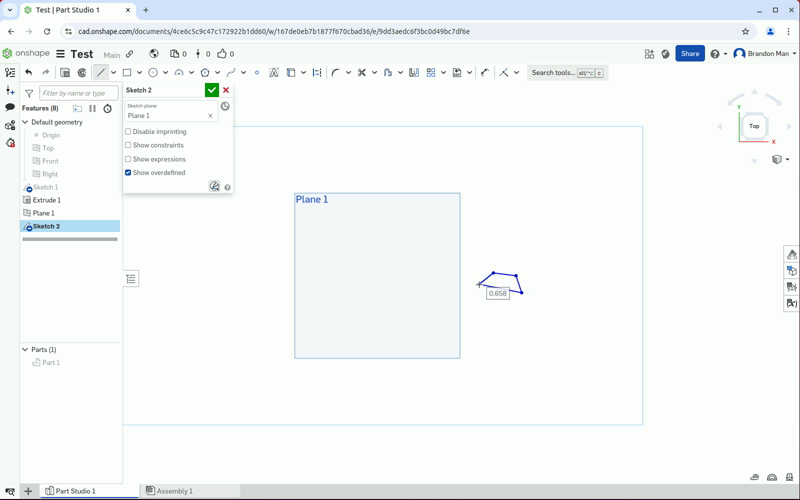
scroll(-6)
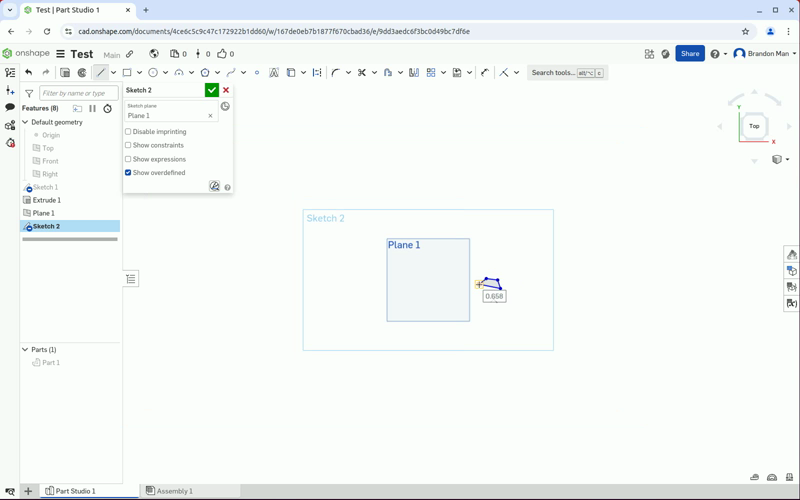
scroll(-6)
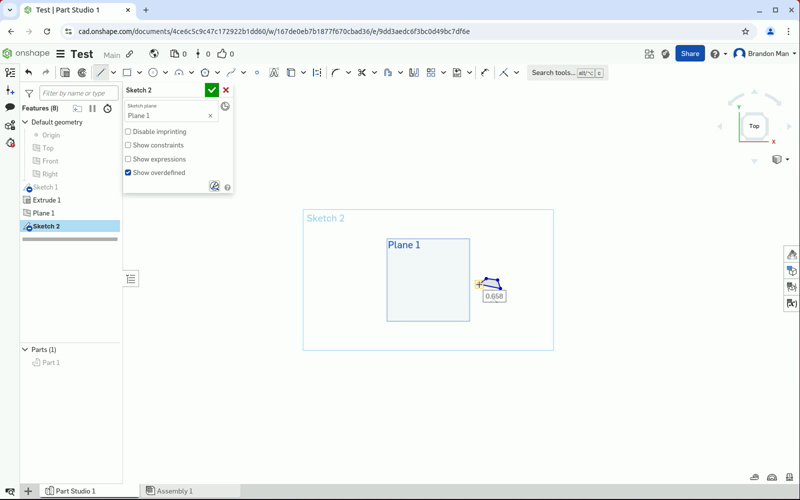
scroll(-6)
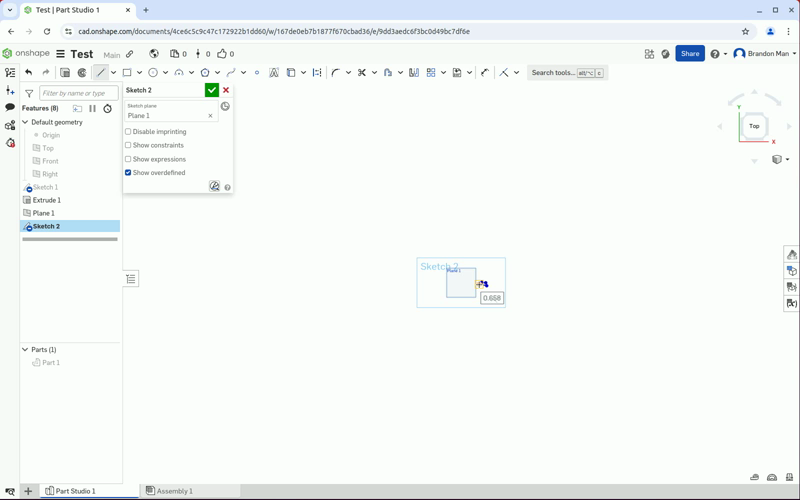
key(esc)
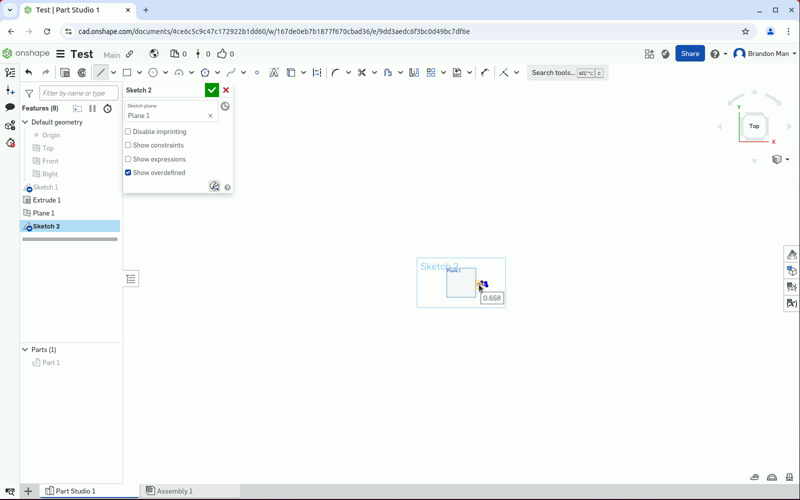
mouse_move(486, 285)
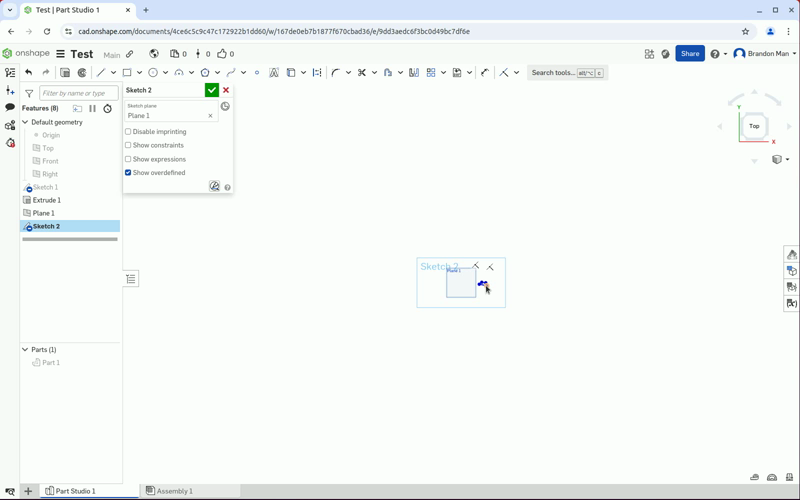
scroll(6)
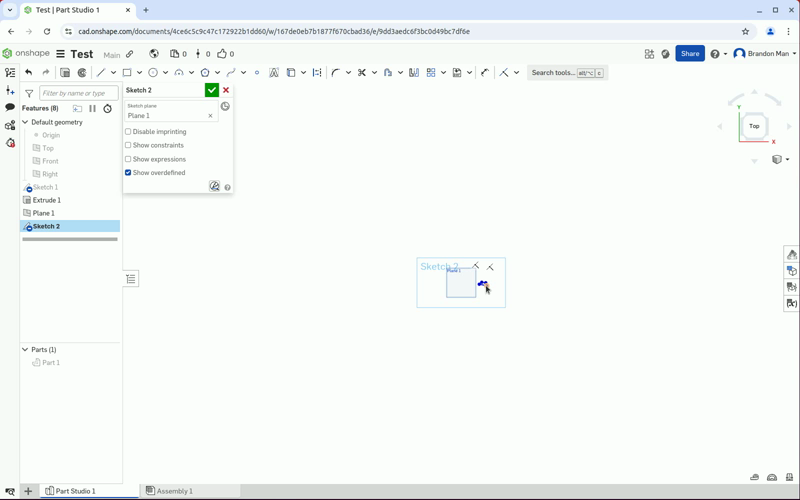
scroll(6)
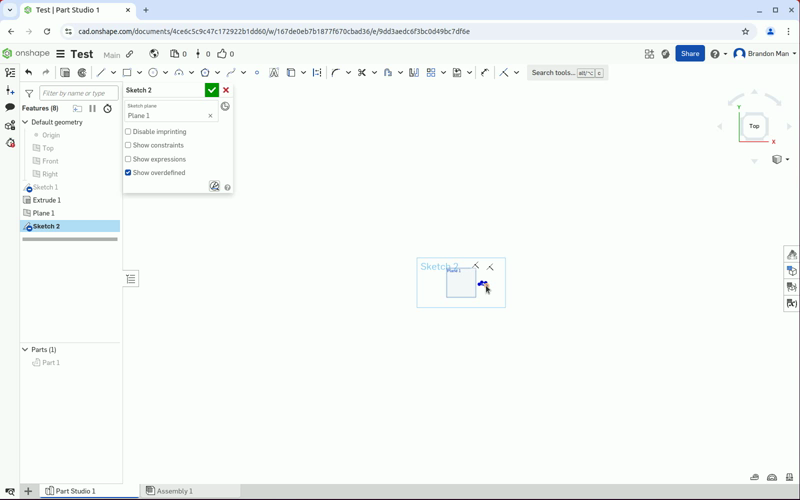
scroll(6)
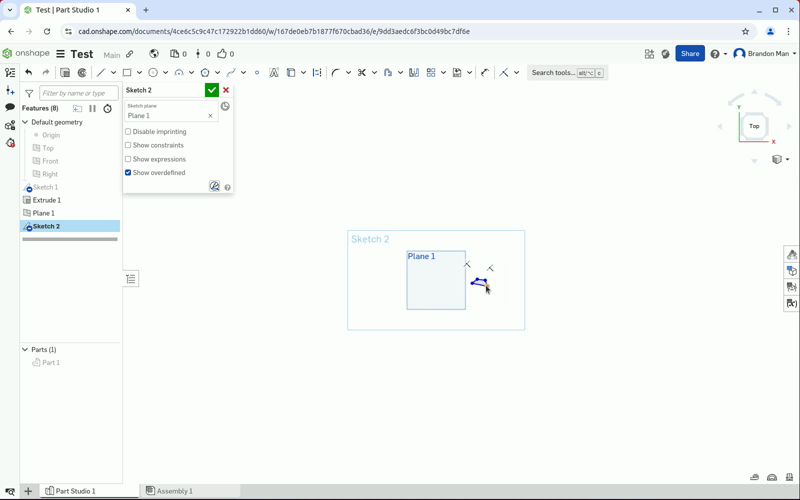
scroll(6)
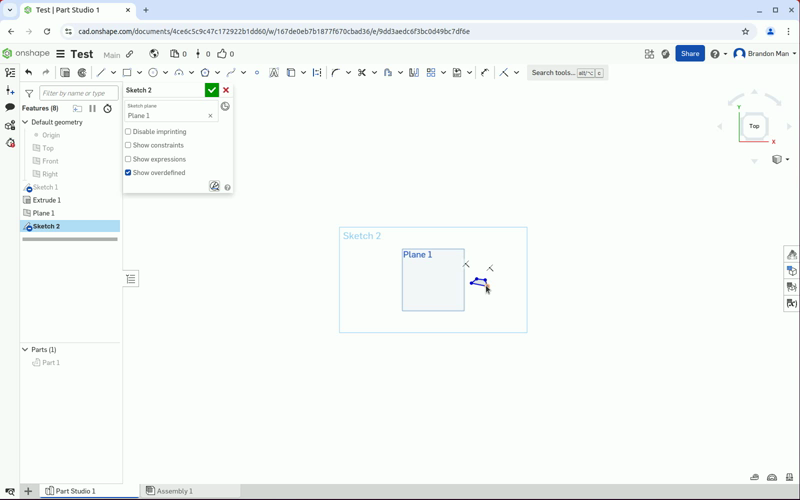
scroll(6)
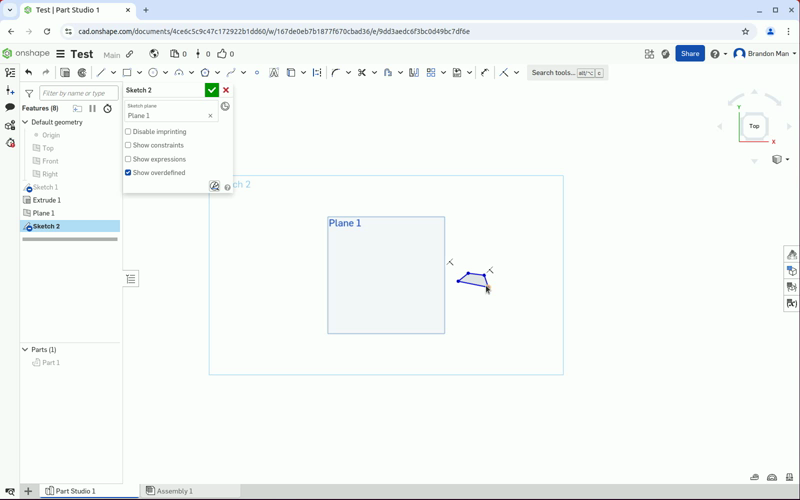
scroll(6)
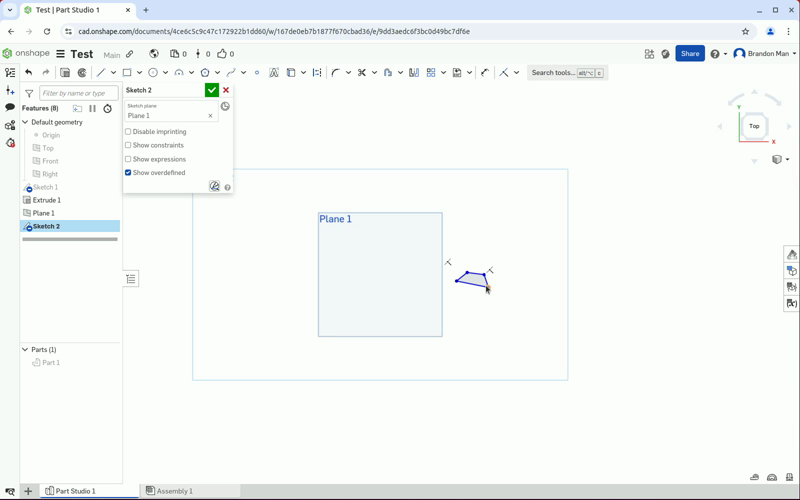
scroll(6)
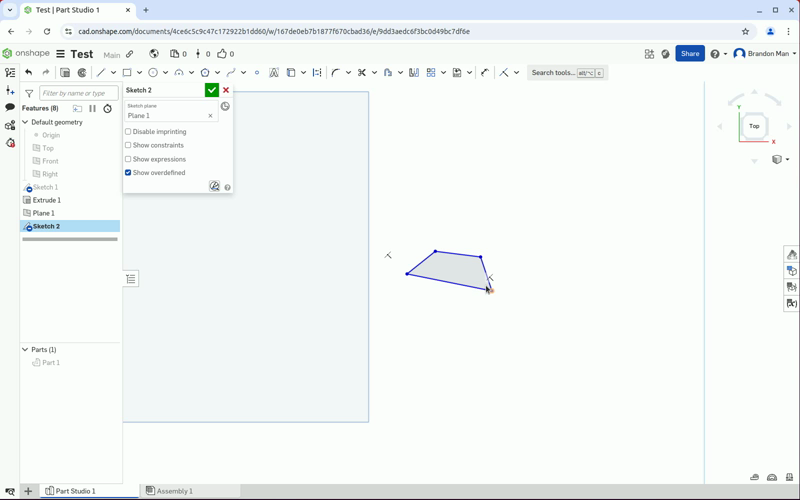
click(486, 285)
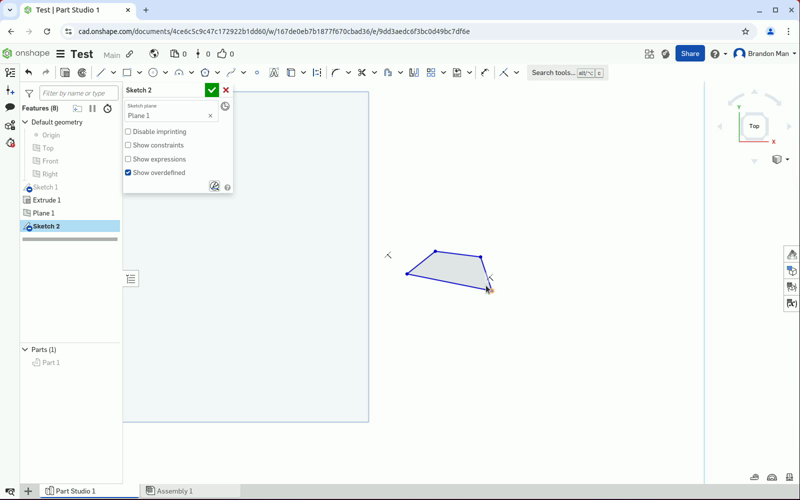
scroll(-6)
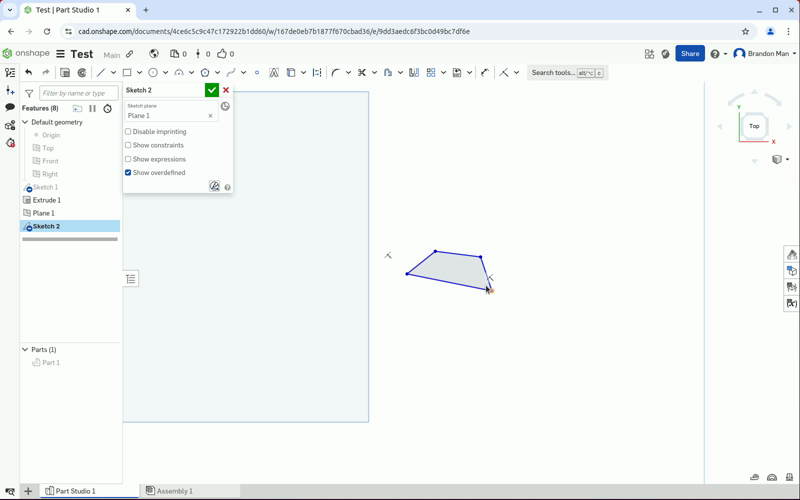
scroll(-6)
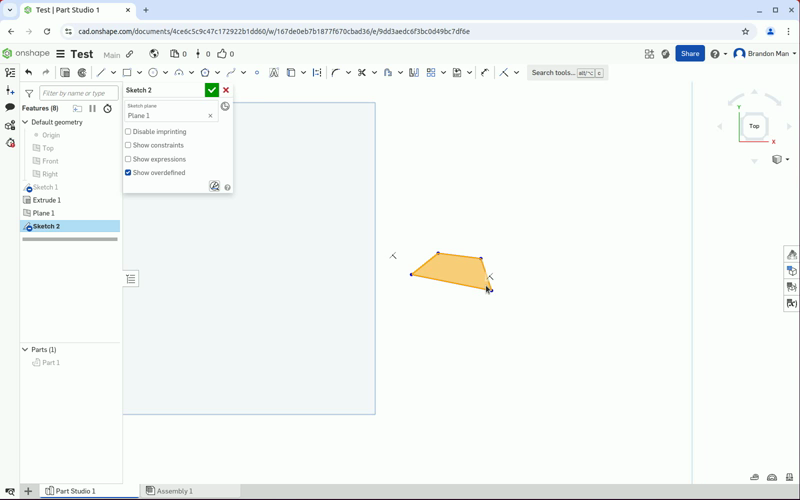
scroll(-6)
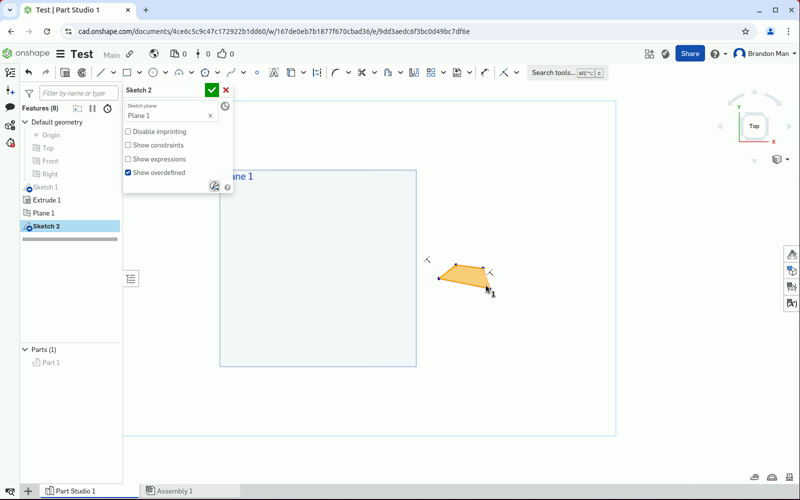
scroll(-6)
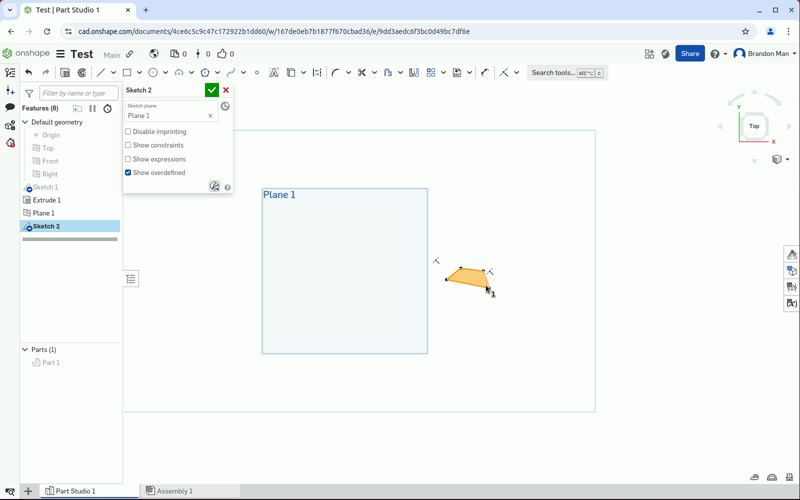
scroll(-6)
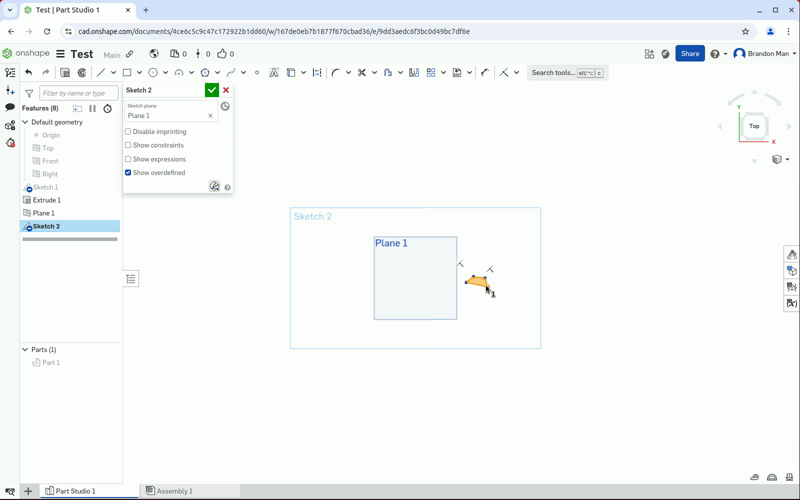
scroll(-6)
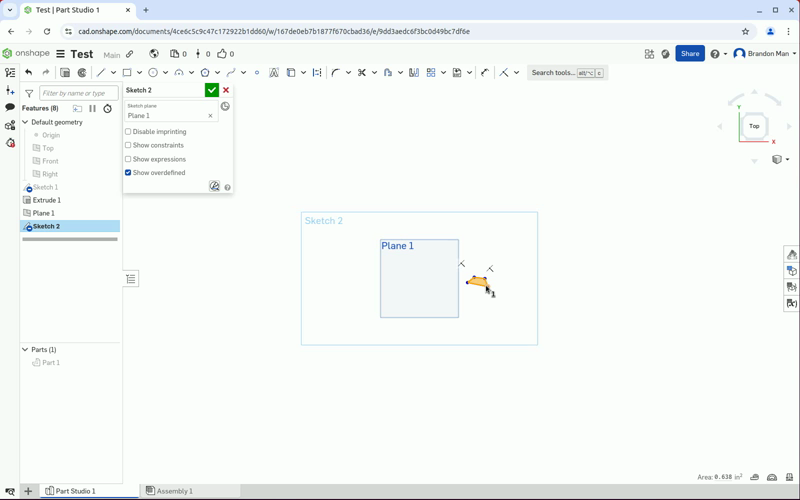
scroll(-6)
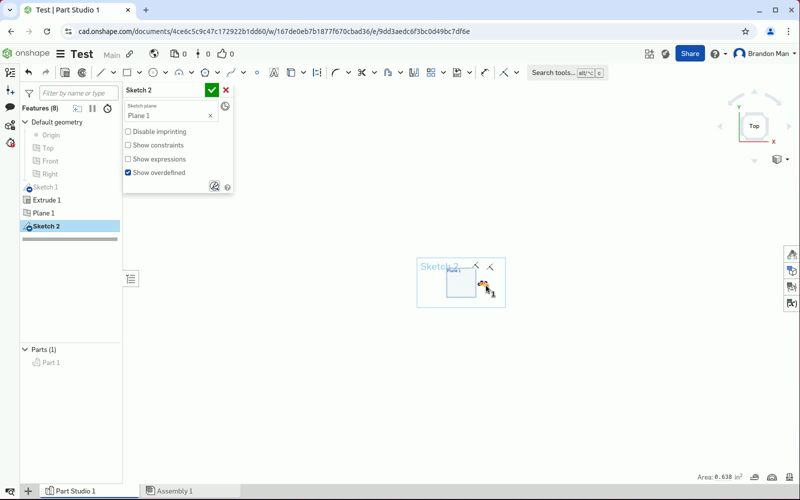
mouse_move(73, 352)
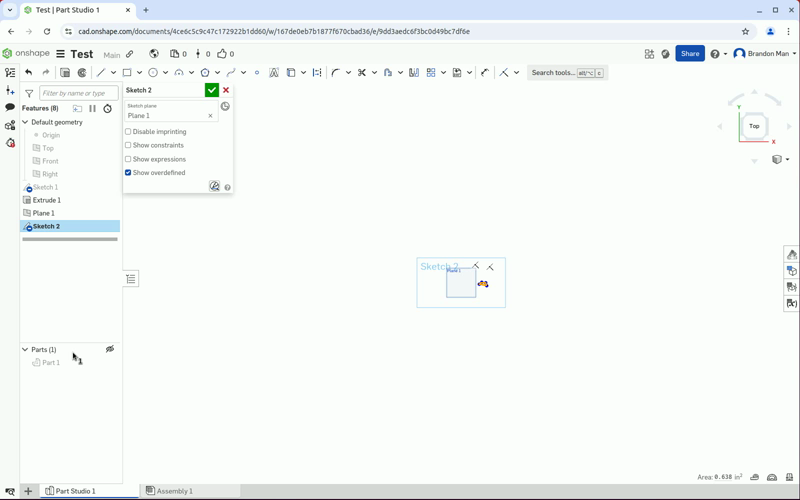
key(shift+y)
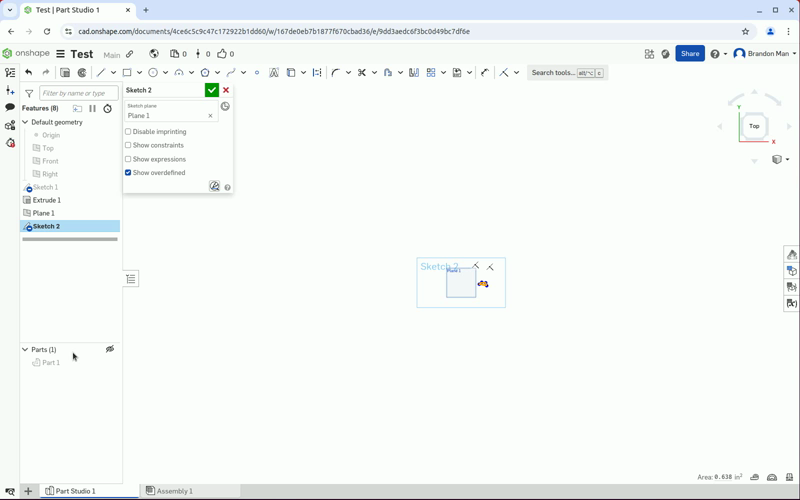
key(shift+e)
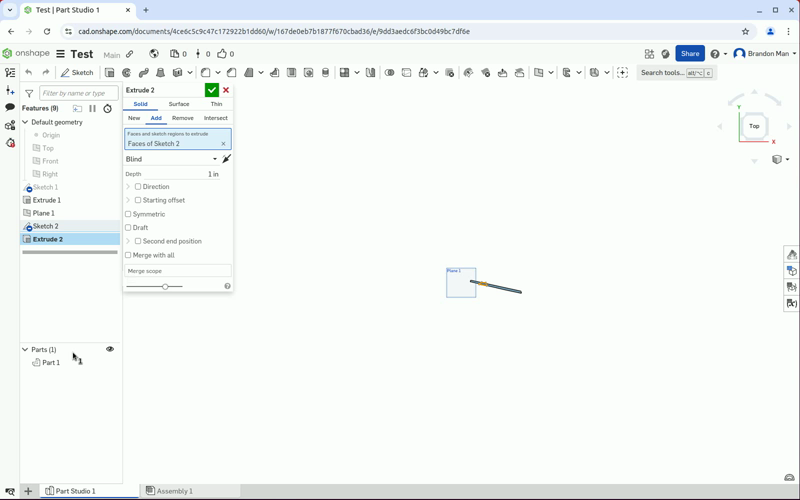
mouse_move(143, 106)
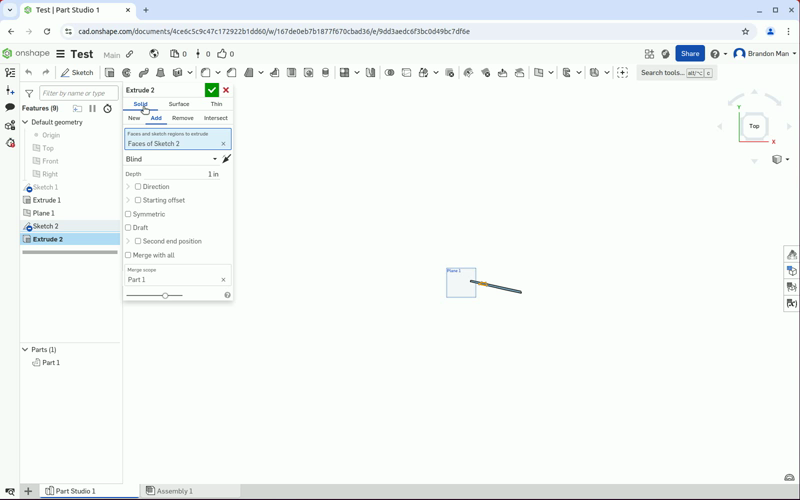
click(143, 106)
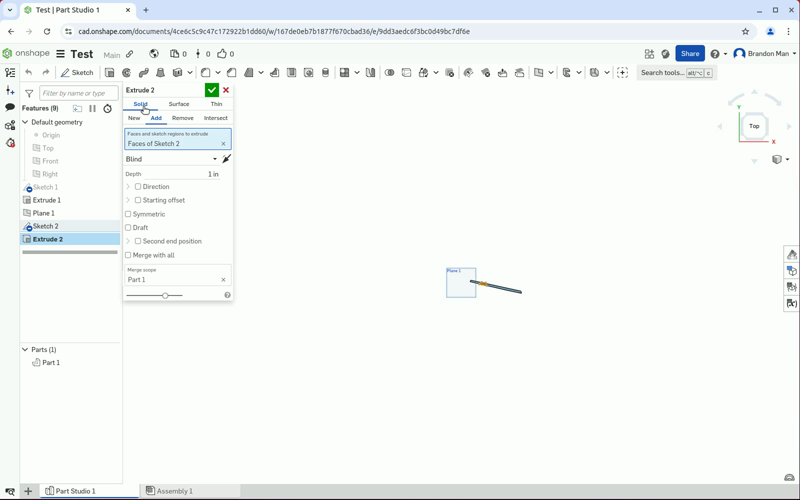
mouse_move(137, 120)
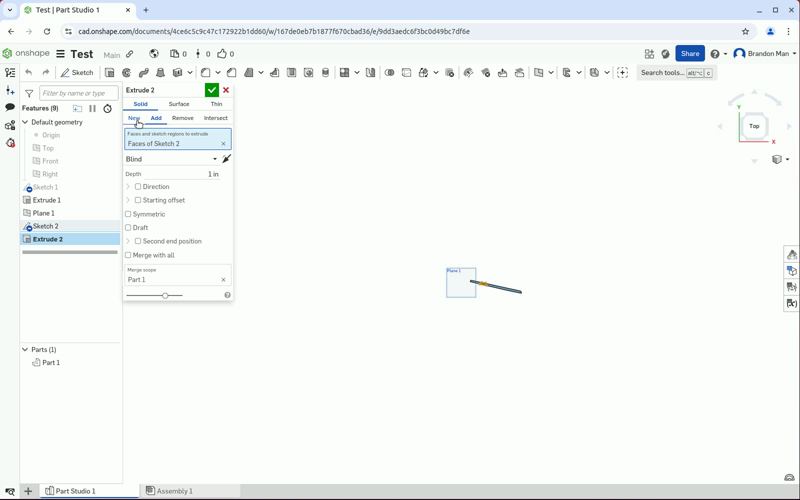
click(137, 120)
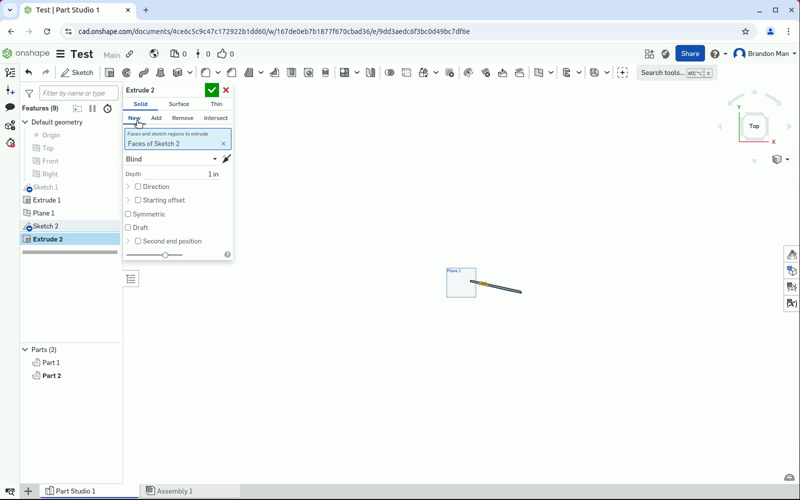
key(tab, 4)
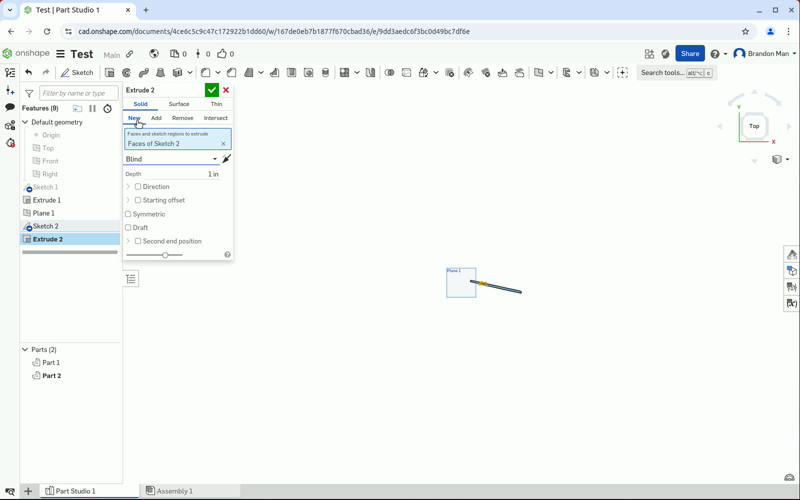
text(0.481)
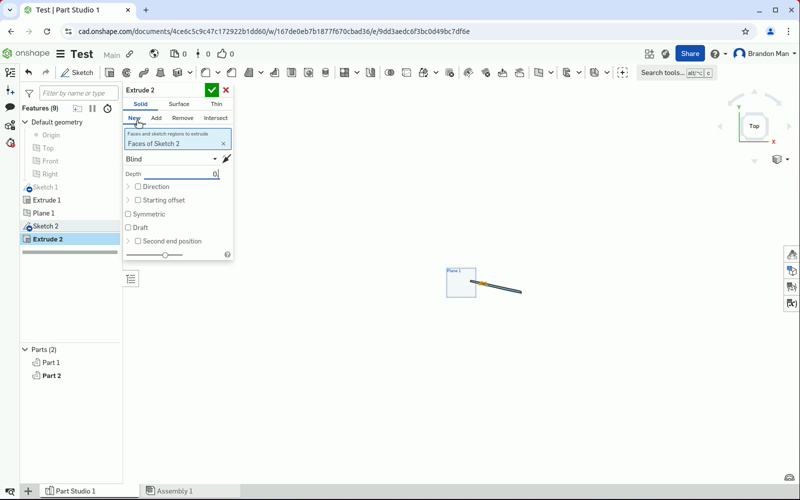
key(enter)
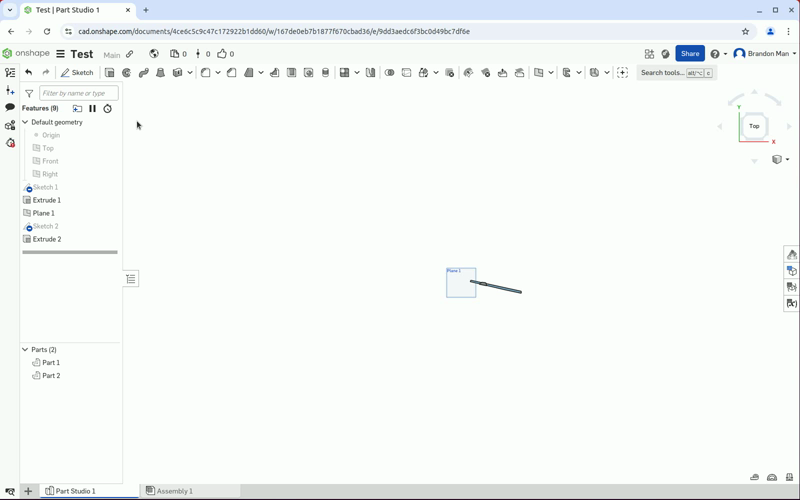
key(shift+h)
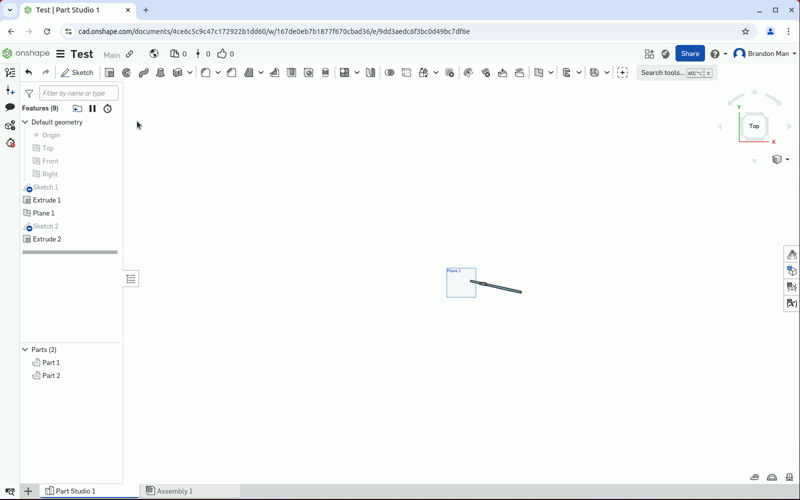
key(shift+h)
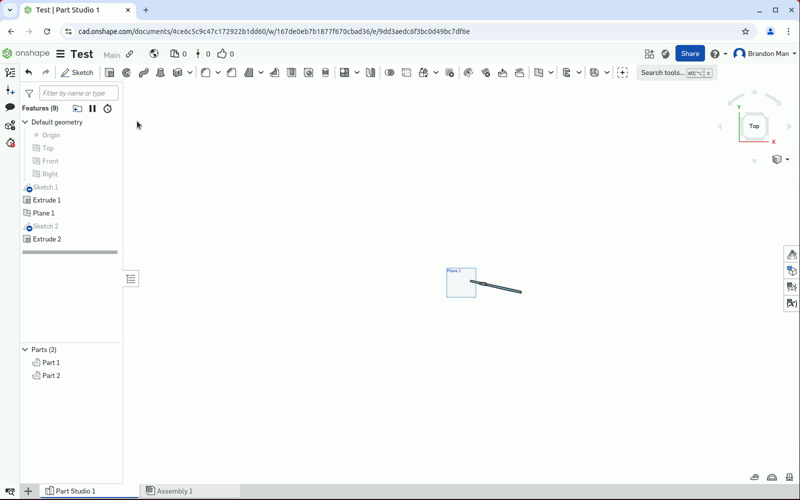
mouse_move(73, 189)
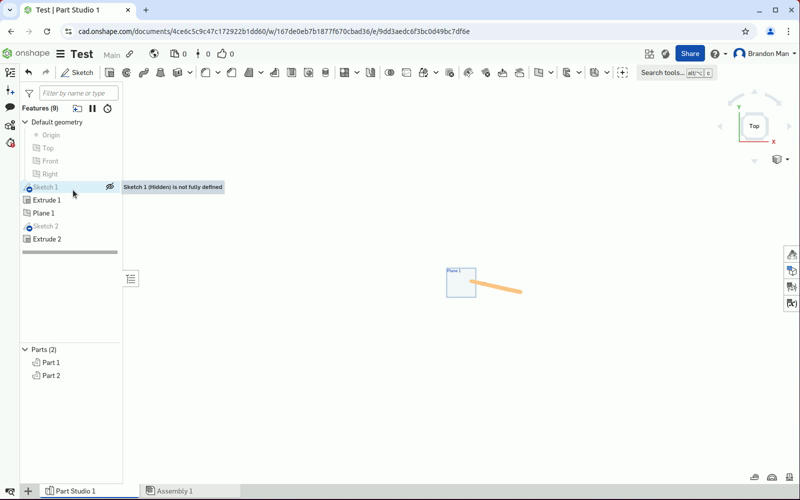
click(73, 189)
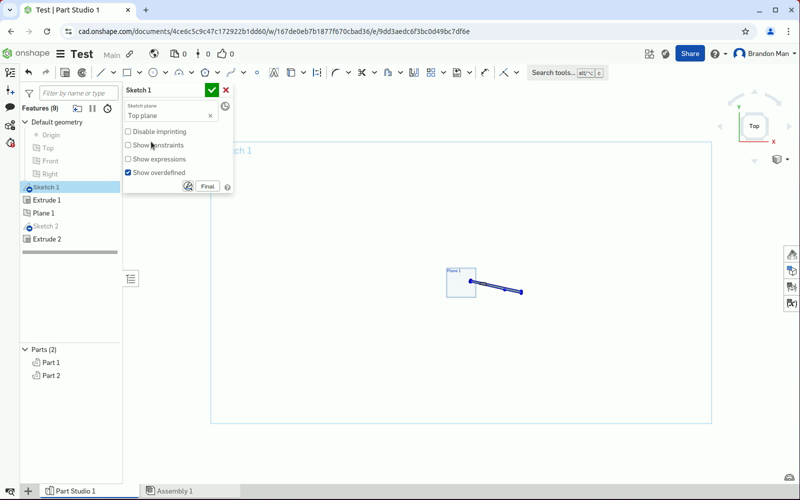
mouse_move(229, 92)
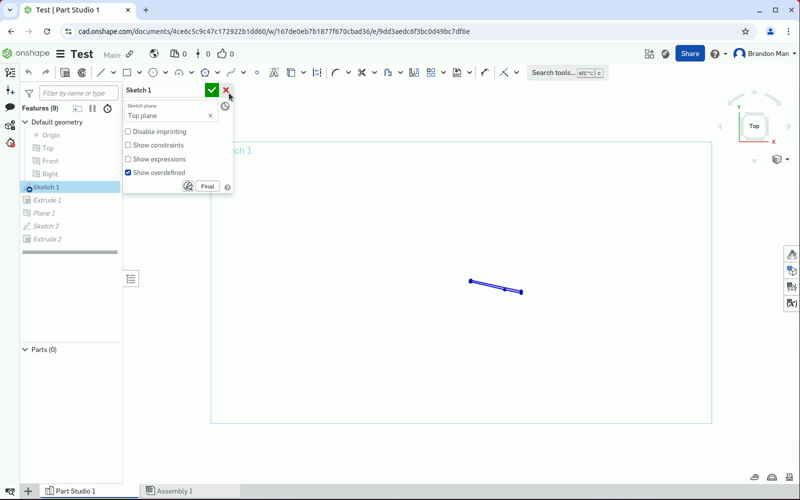
click(229, 92)
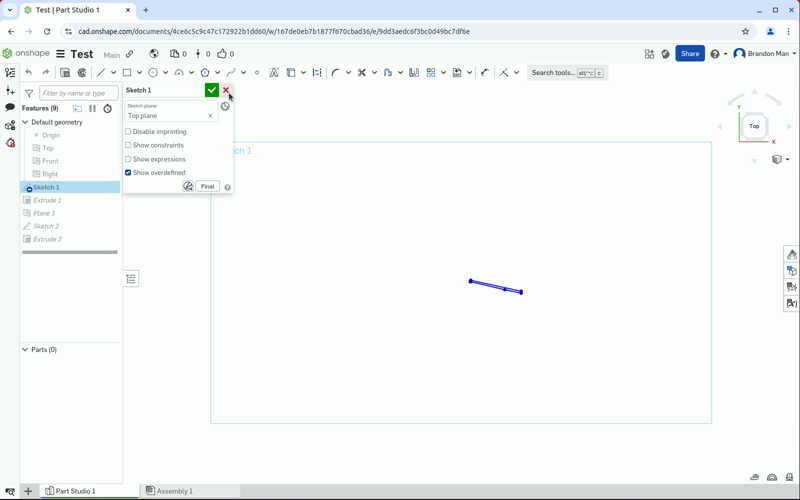
key(shift+s)
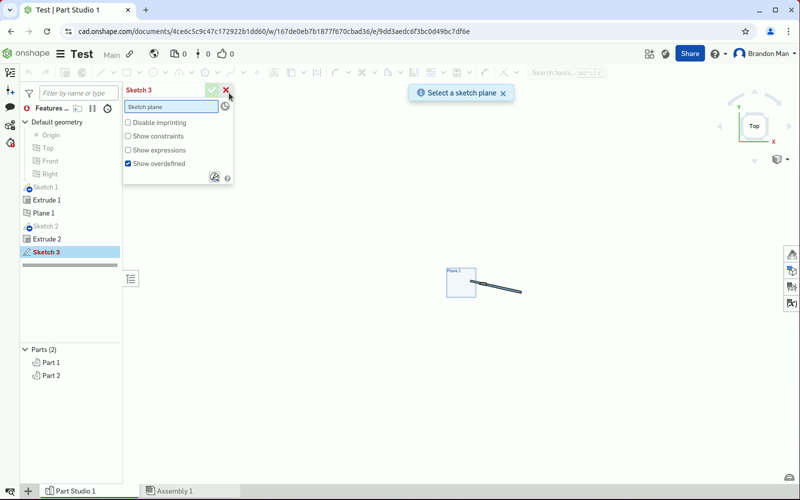
mouse_move(73, 215)
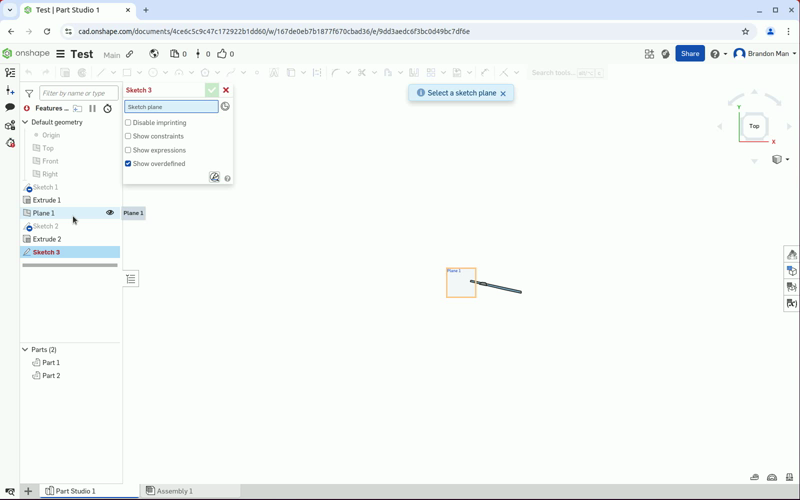
click(73, 215)
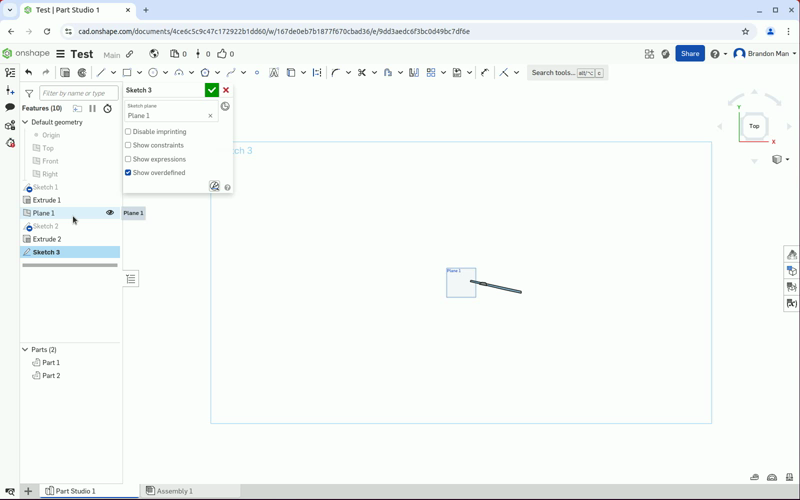
mouse_move(73, 352)
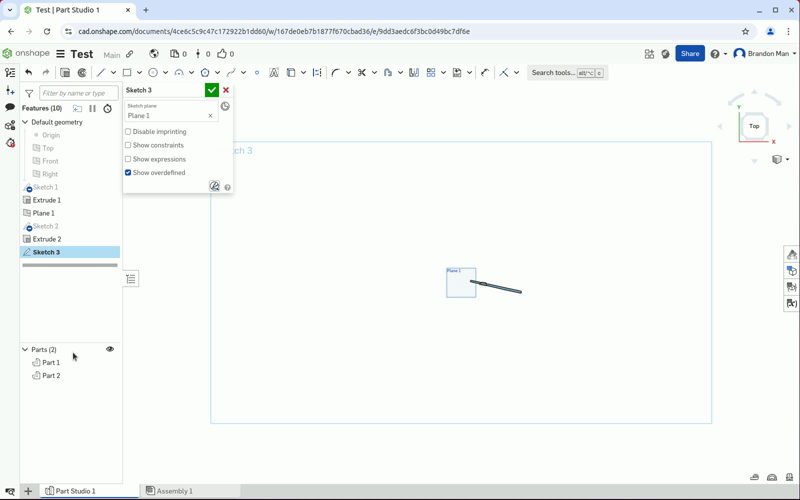
key(y)
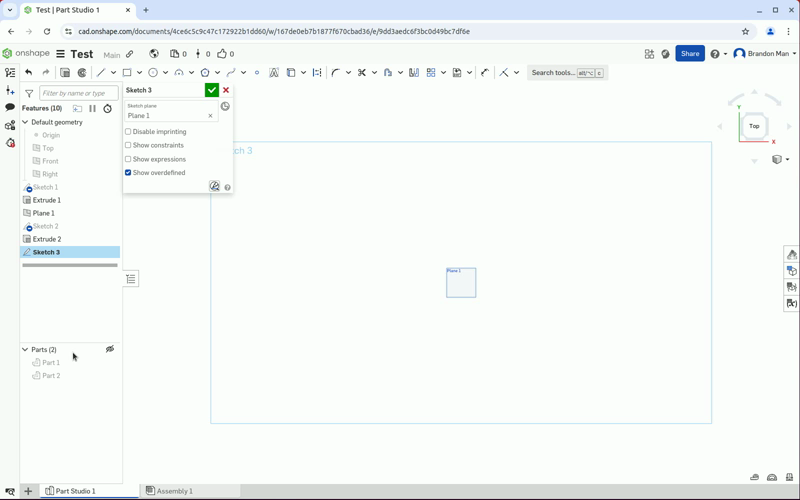
key(l)
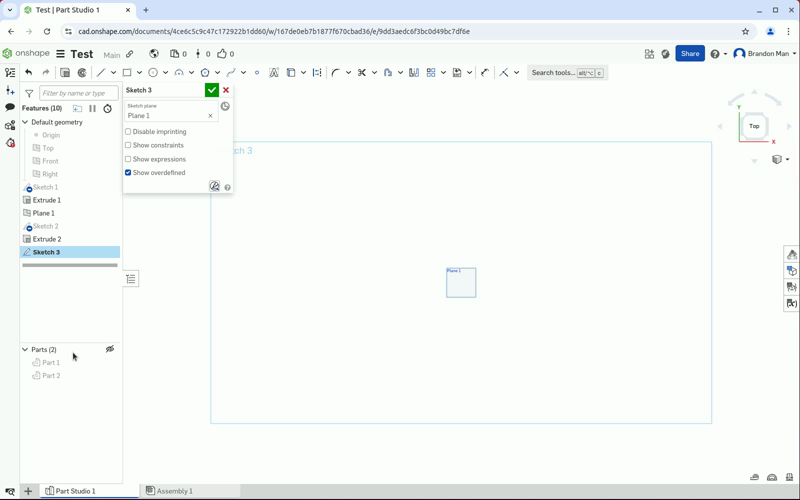
key_down(shift)
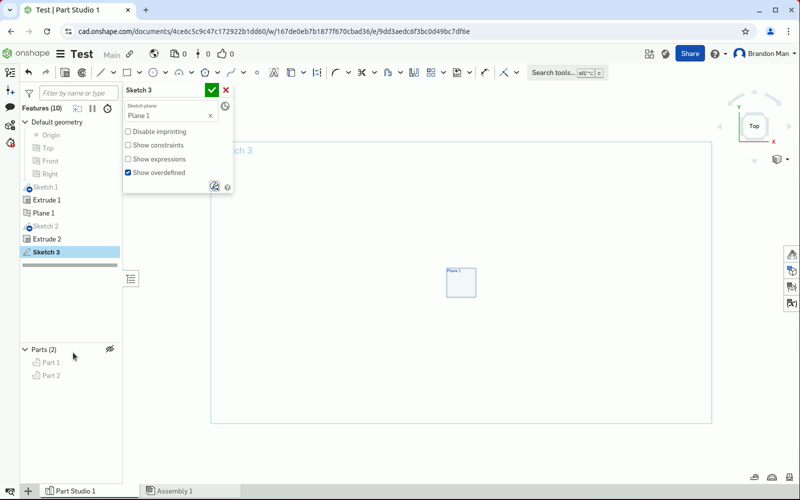
mouse_move(505, 290)
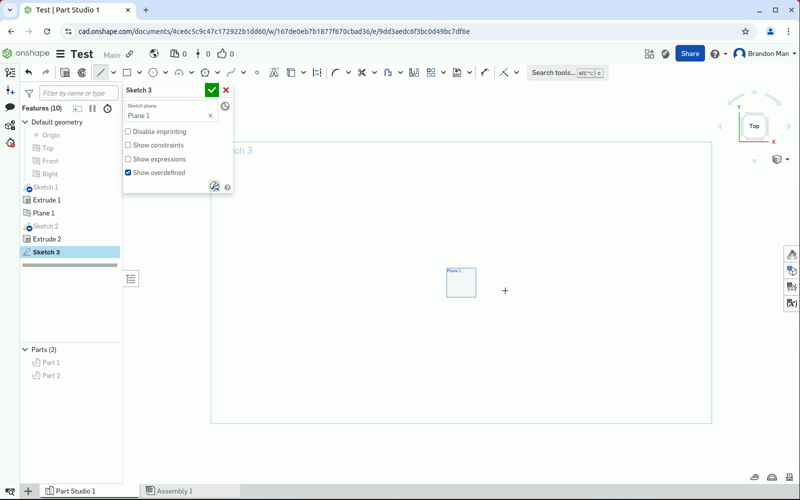
click(505, 290)
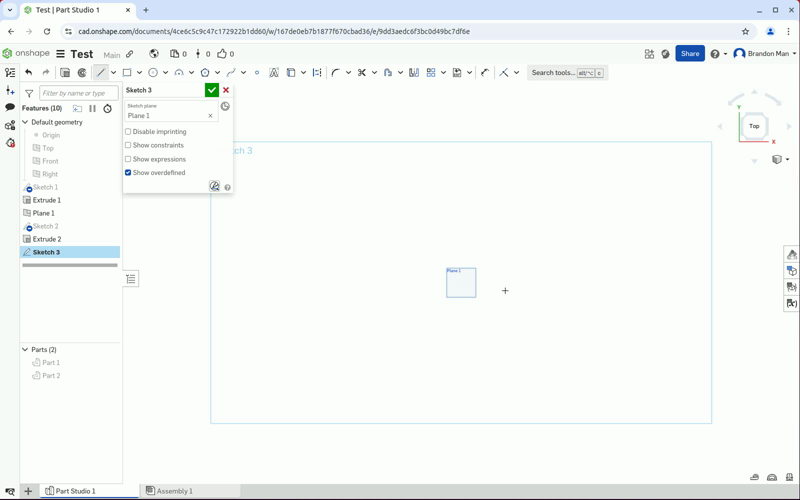
key_up(shift)
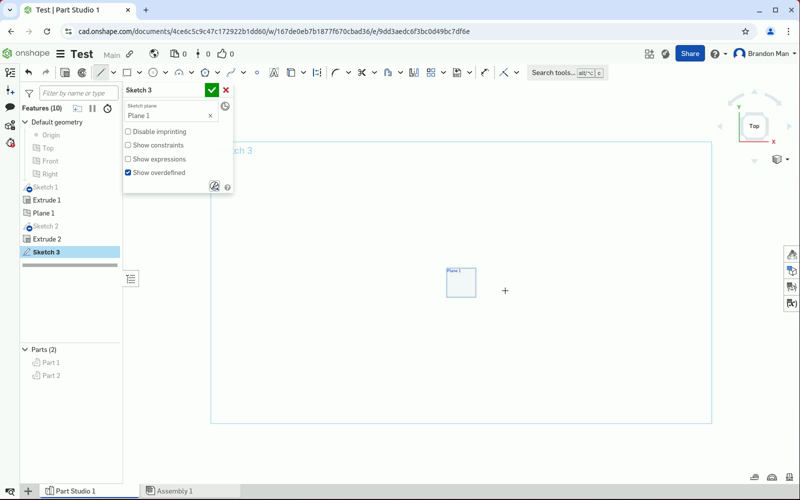
key_down(shift)
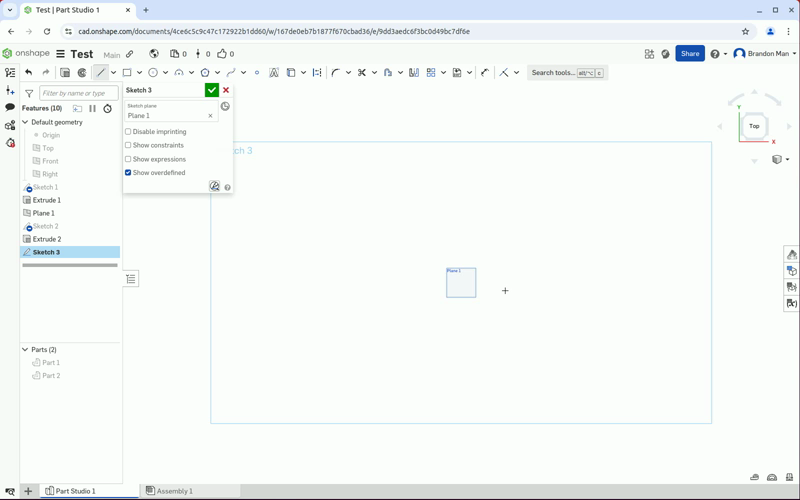
mouse_move(535, 290)
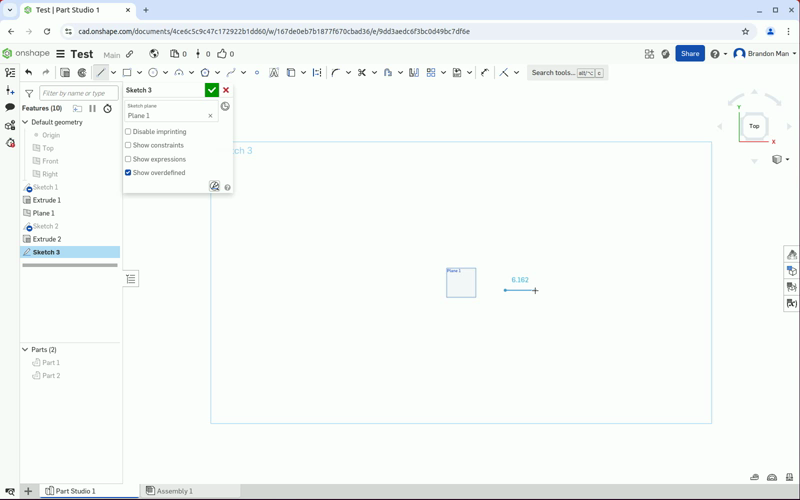
mouse_move(512, 291)
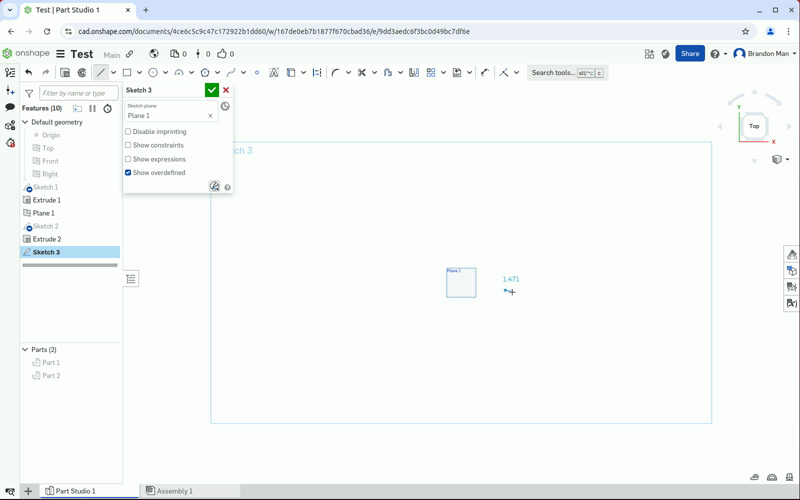
scroll(6)
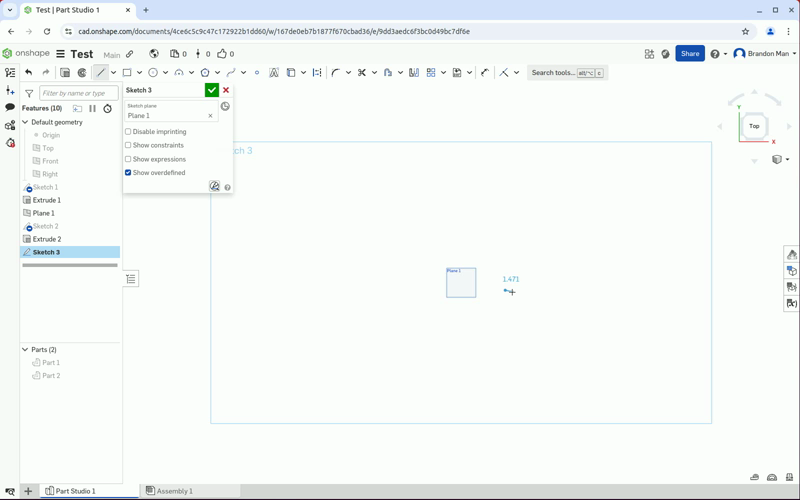
scroll(6)
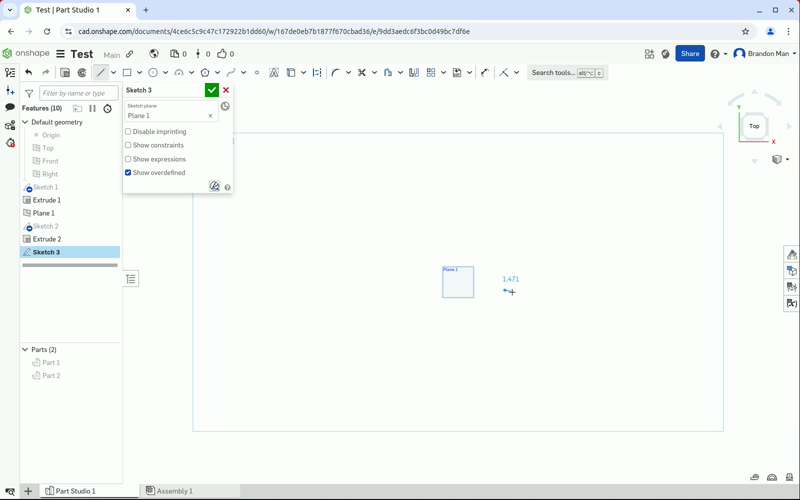
scroll(6)
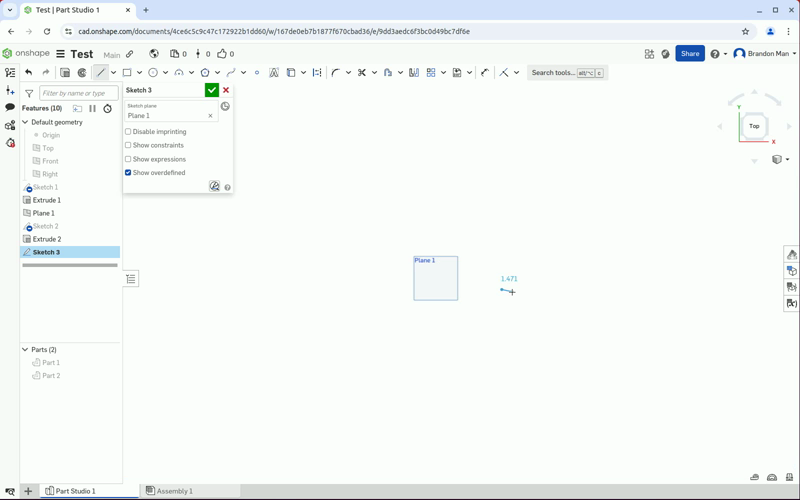
scroll(6)
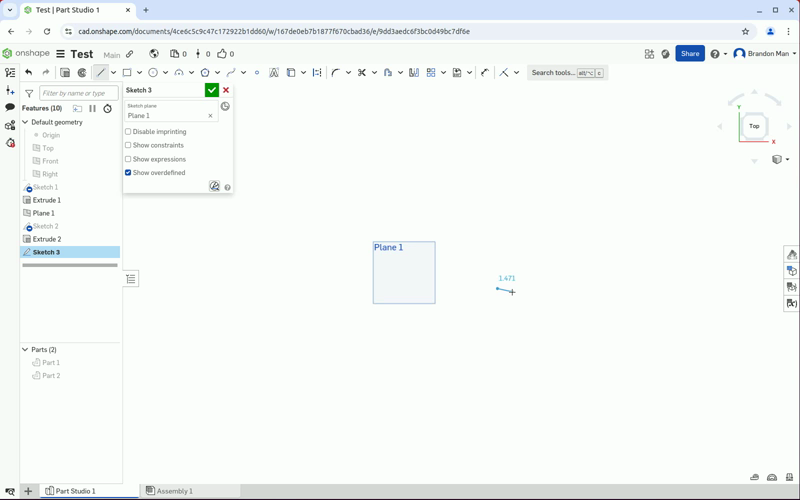
scroll(6)
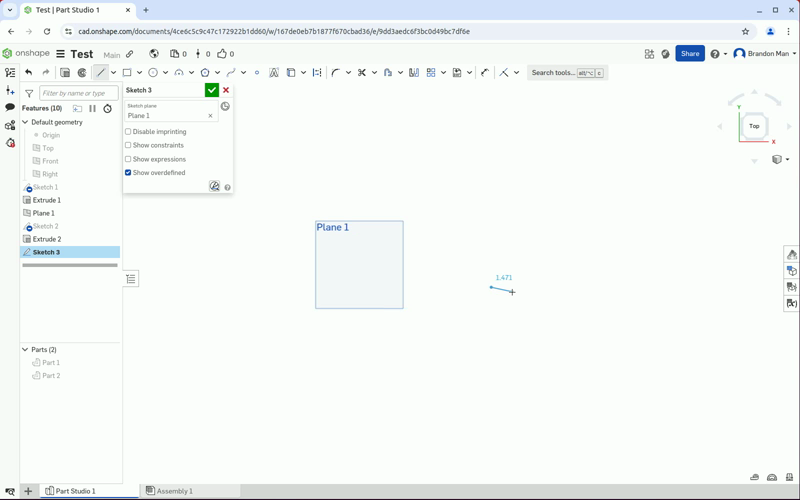
scroll(6)
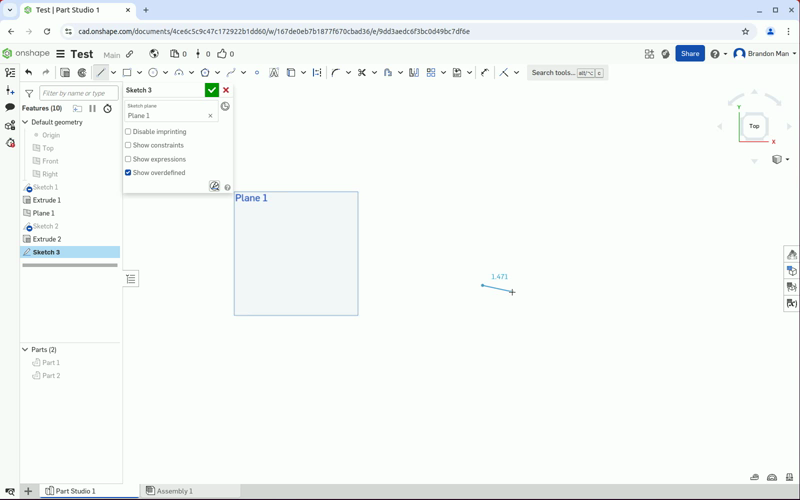
scroll(6)
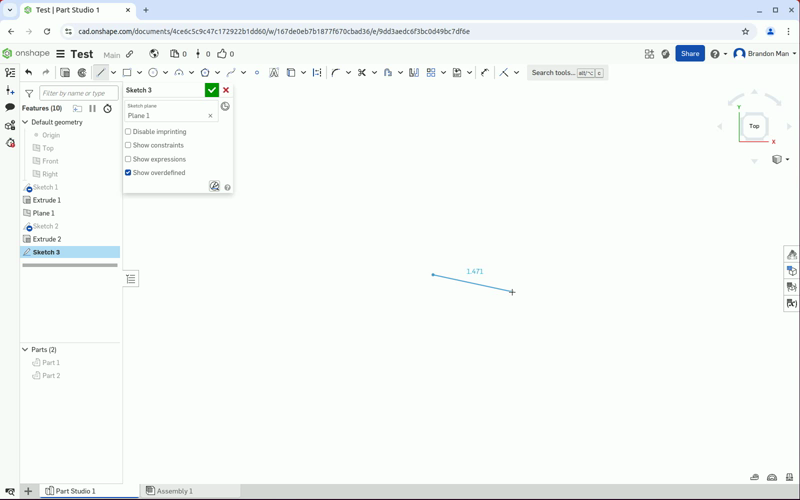
click(512, 291)
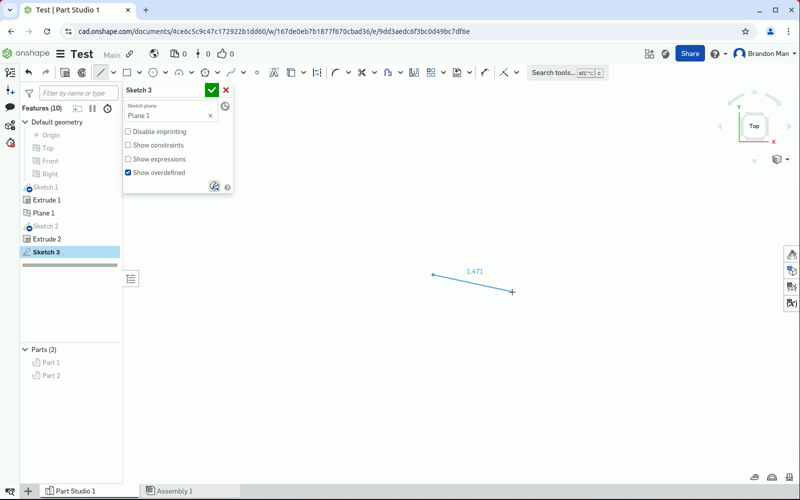
scroll(-6)
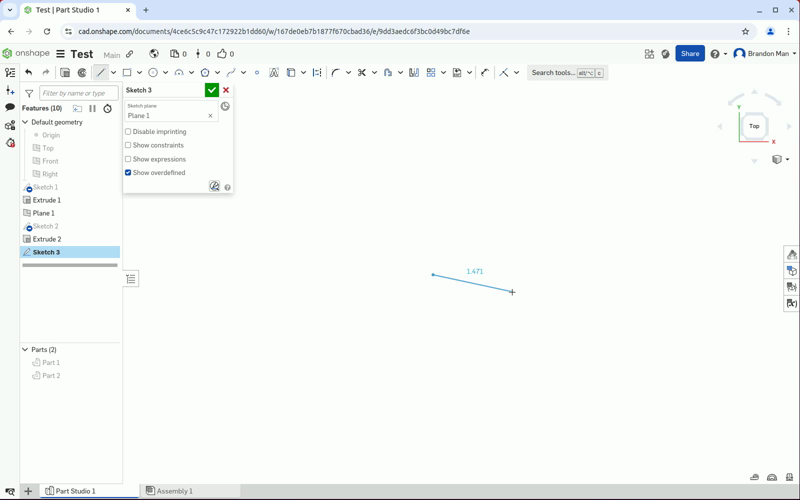
scroll(-6)
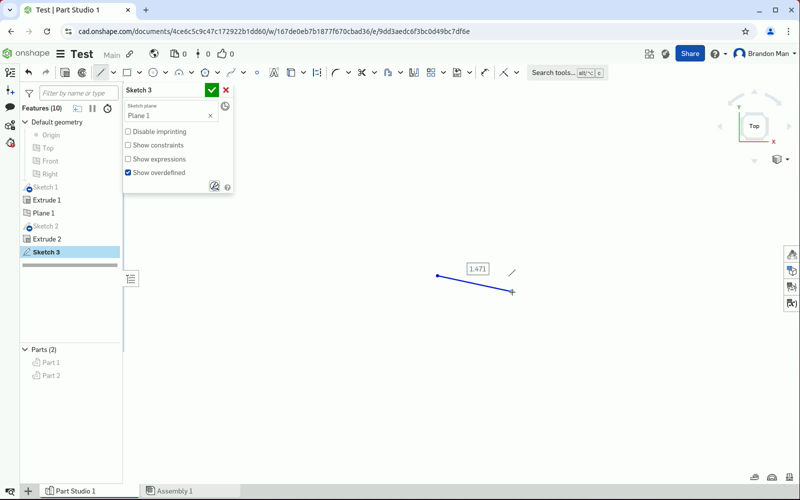
scroll(-6)
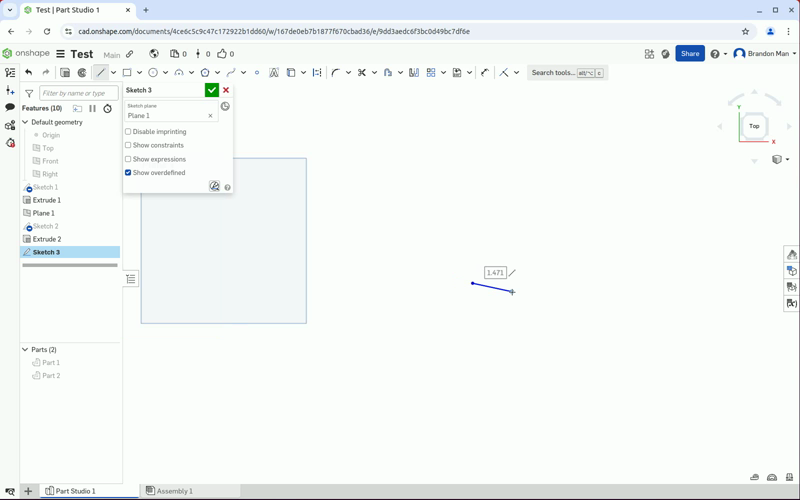
scroll(-6)
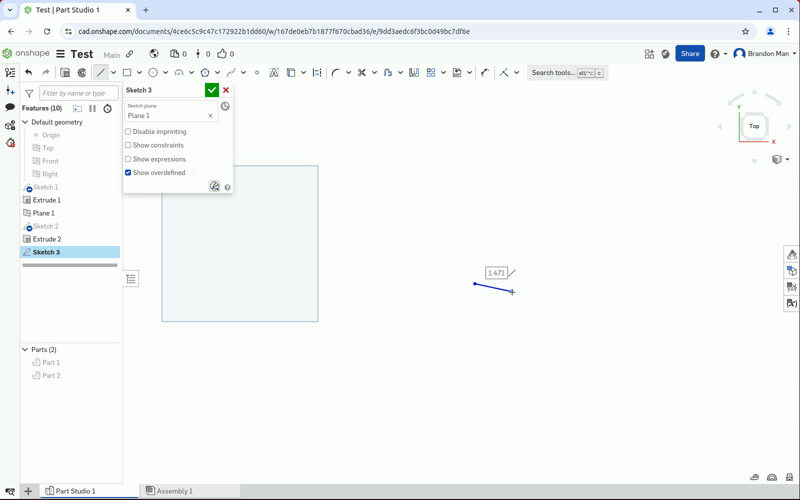
scroll(-6)
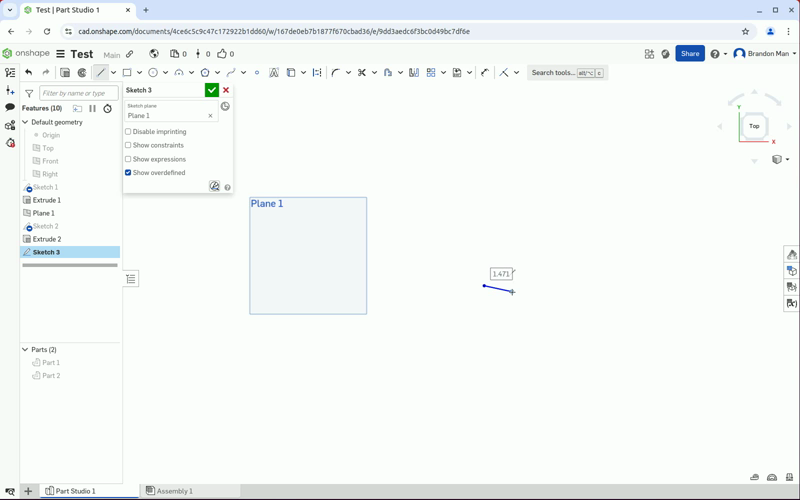
scroll(-6)
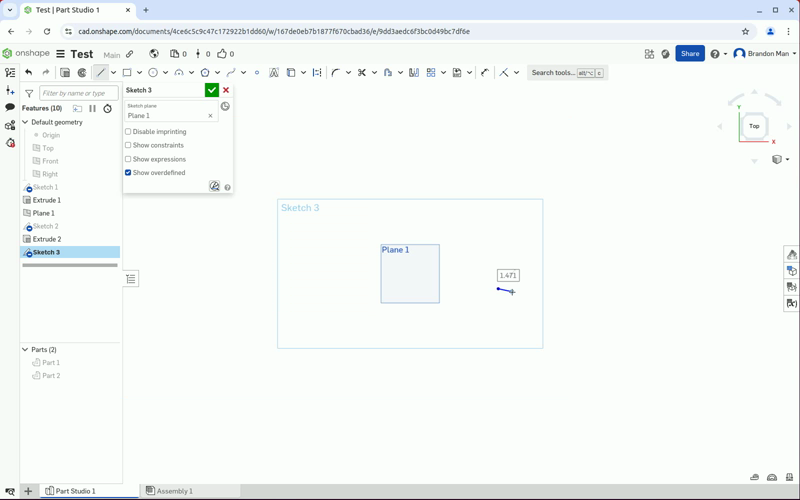
scroll(-6)
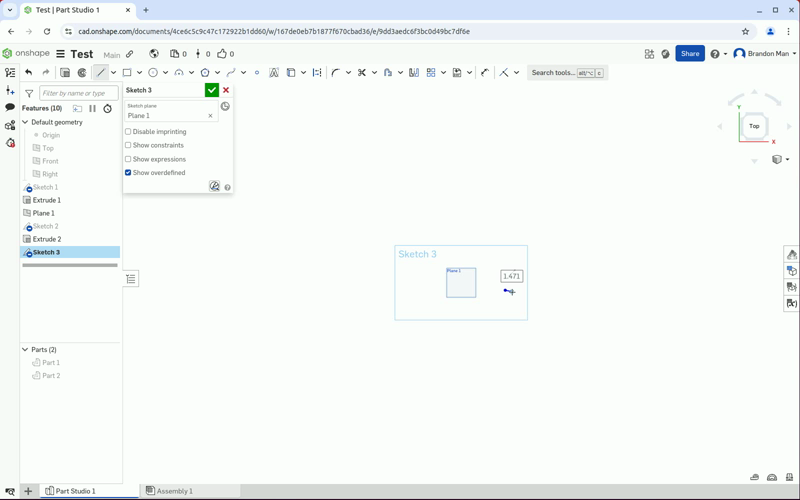
key_up(shift)
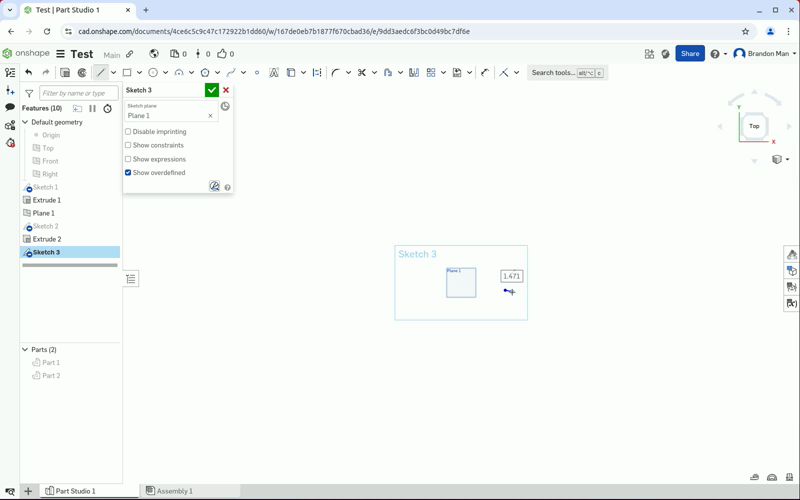
key_down(shift)
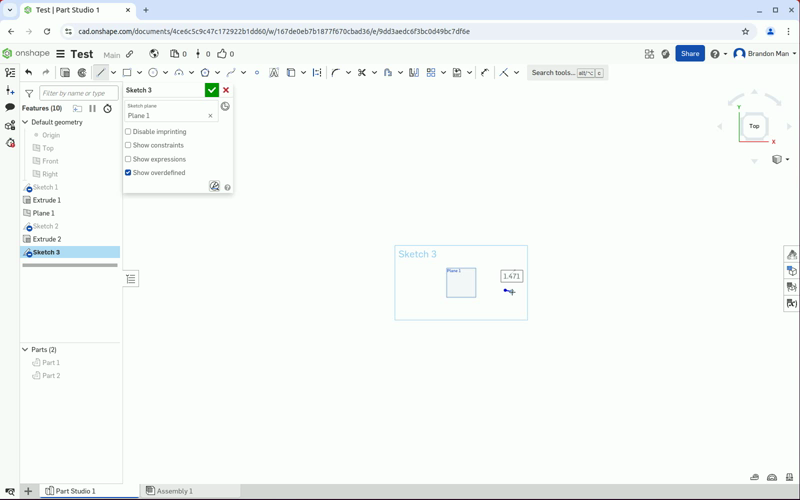
mouse_move(542, 291)
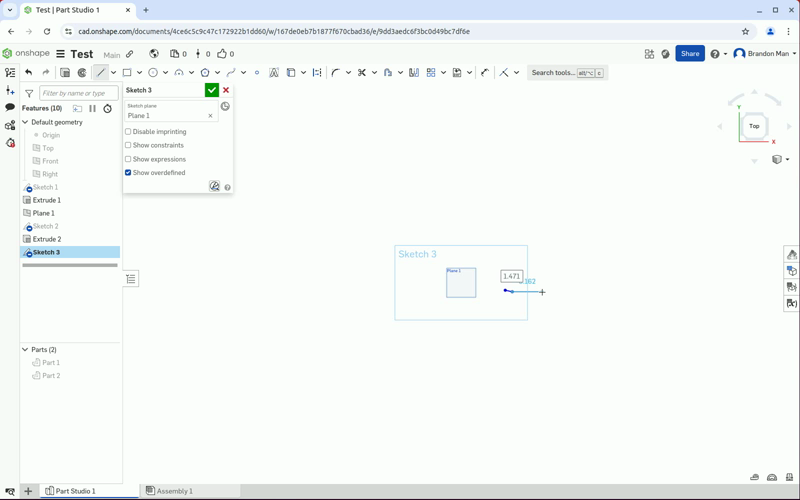
mouse_move(511, 288)
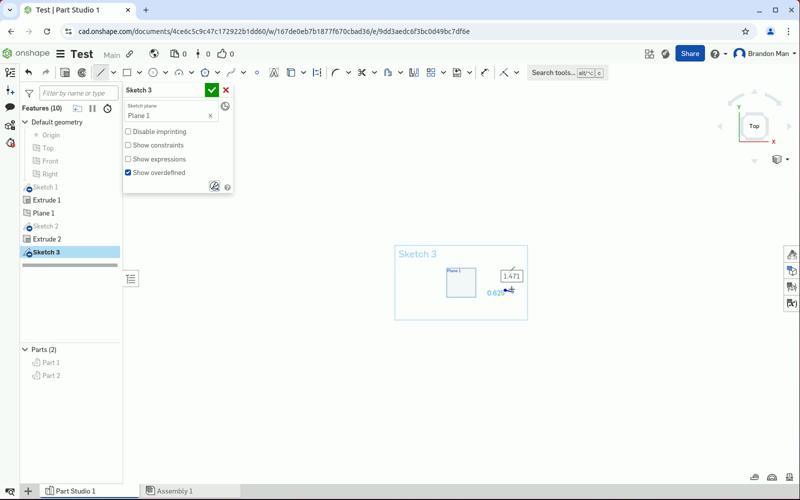
scroll(6)
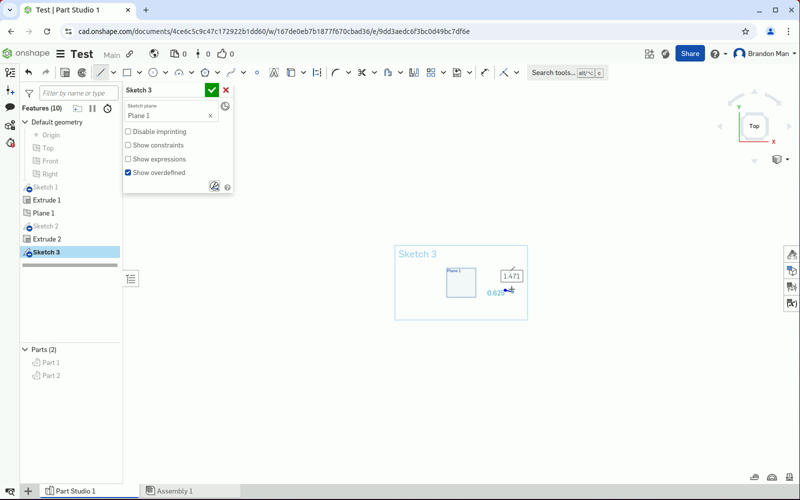
scroll(6)
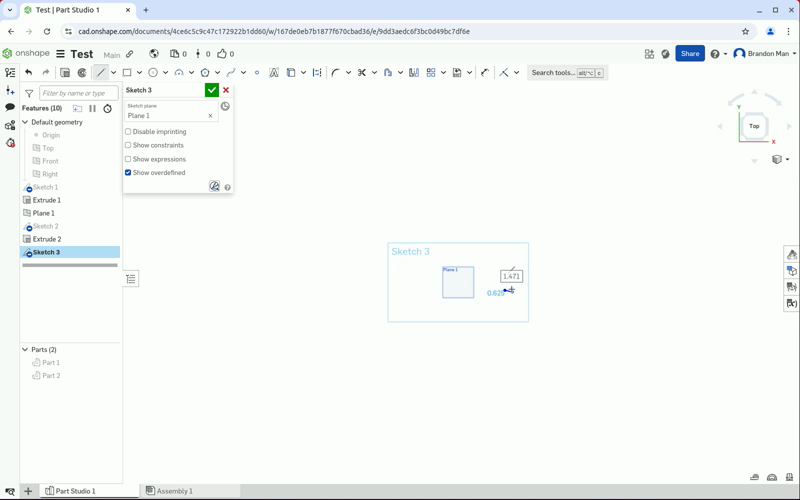
scroll(6)
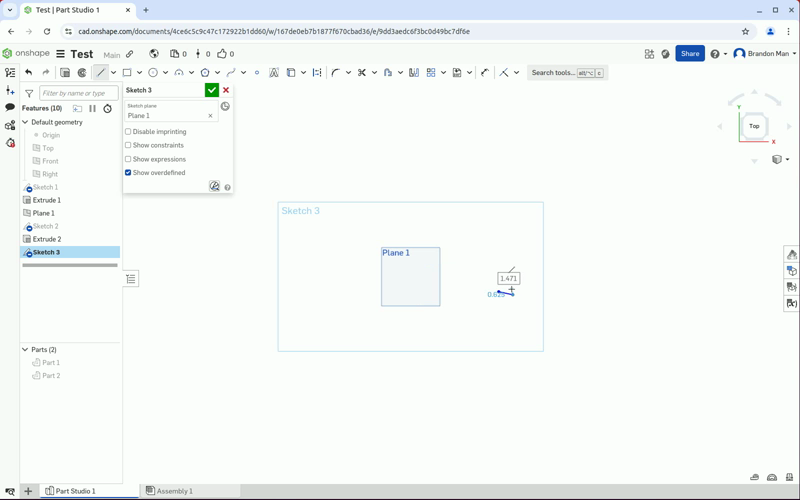
scroll(6)
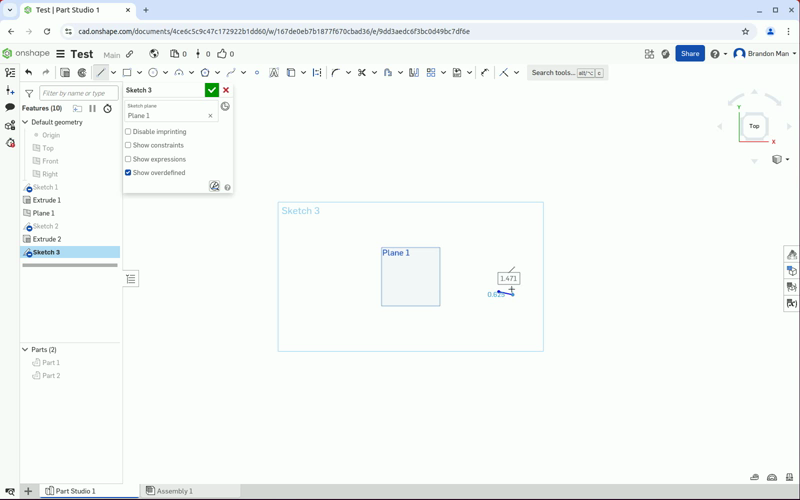
scroll(6)
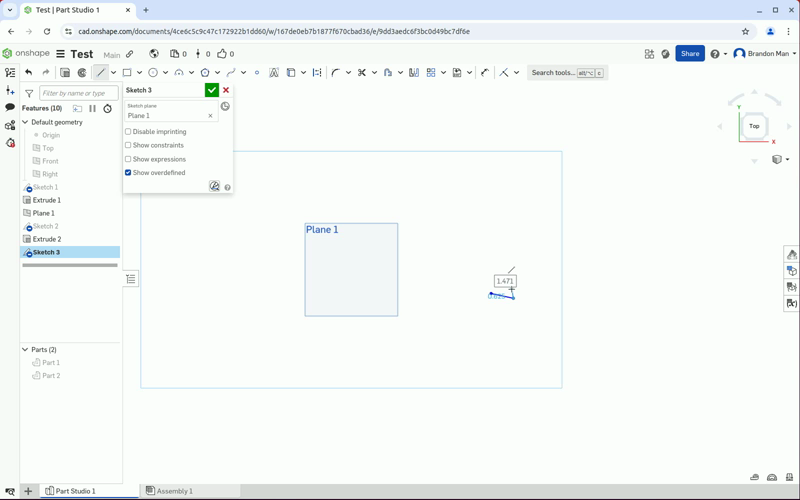
scroll(6)
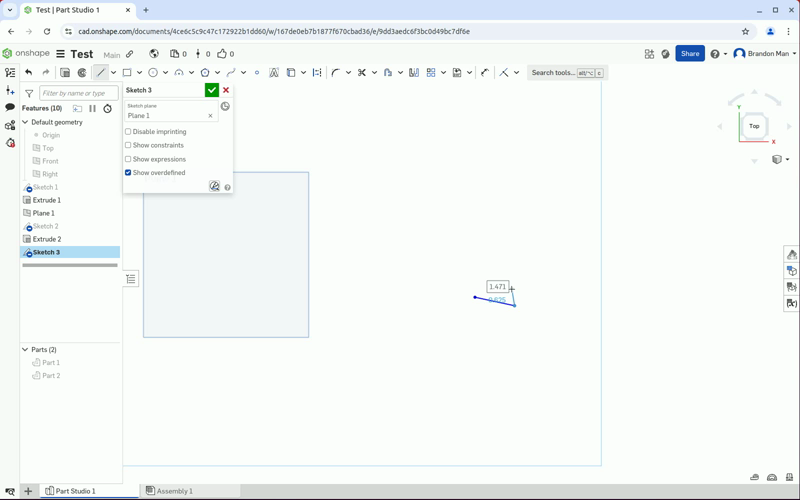
scroll(6)
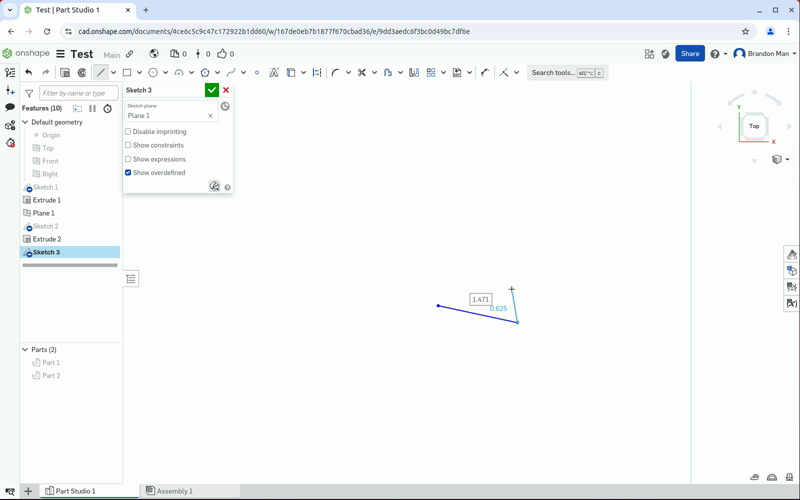
click(511, 288)
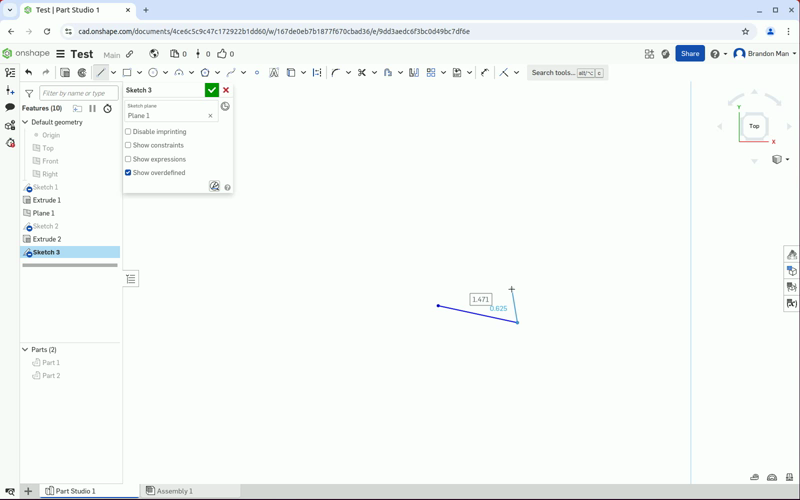
scroll(-6)
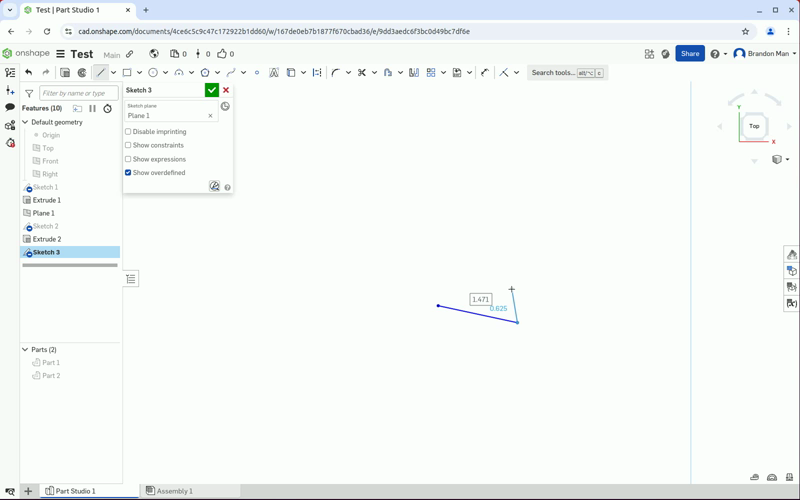
scroll(-6)
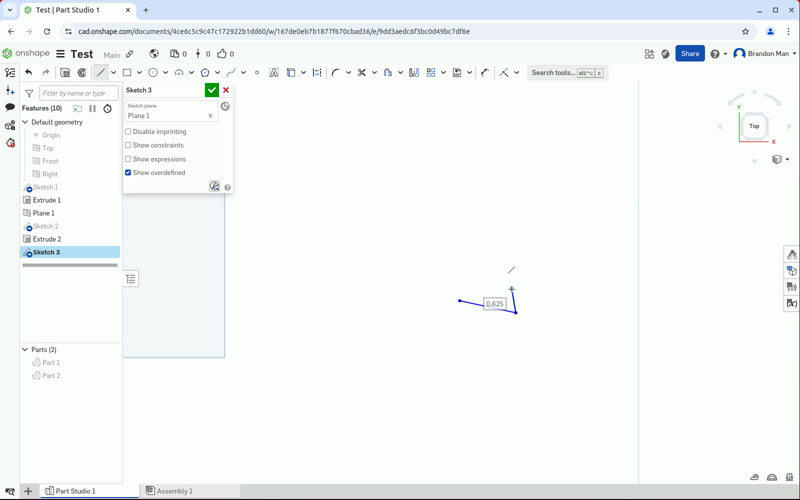
scroll(-6)
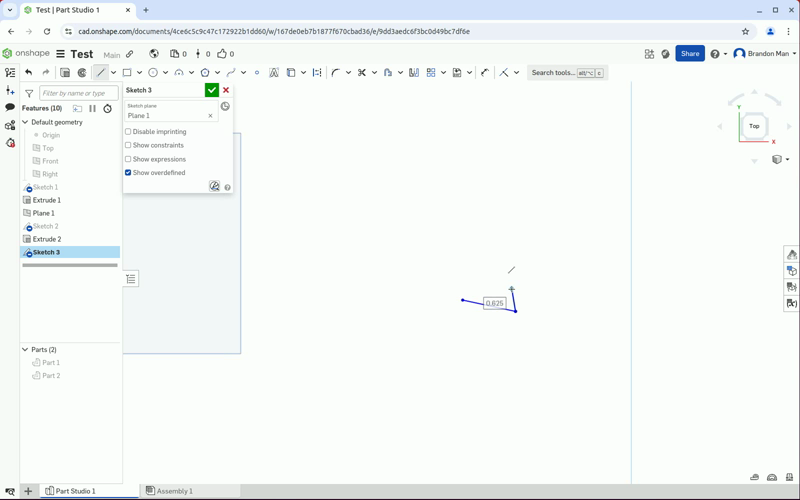
scroll(-6)
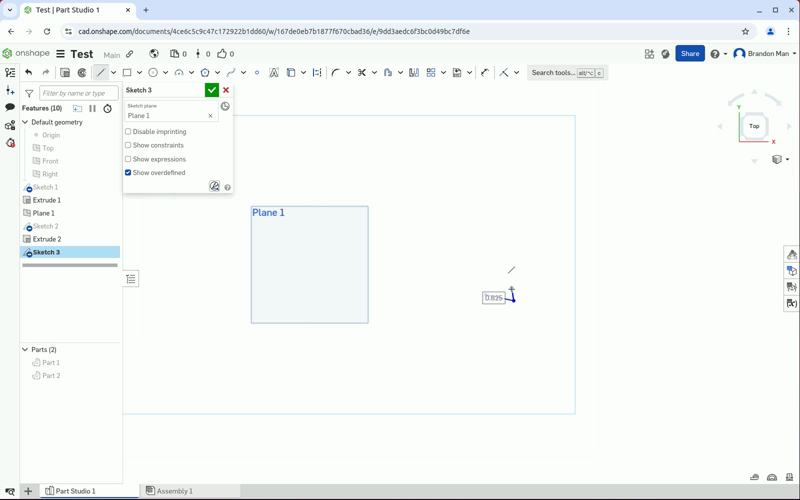
scroll(-6)
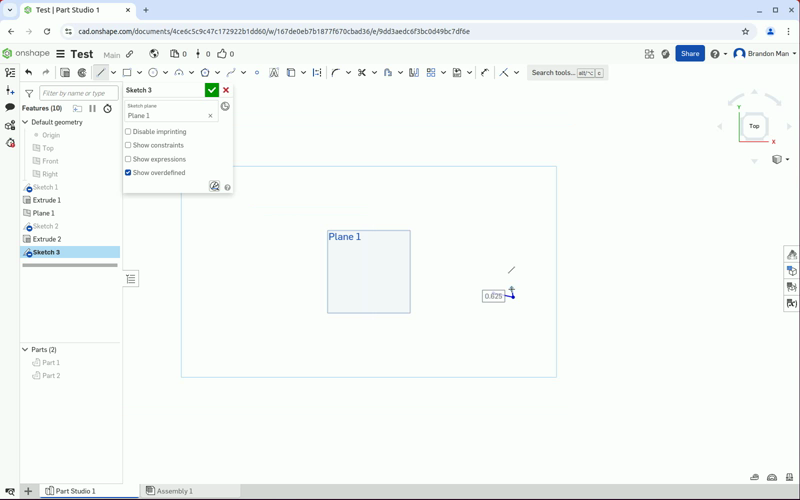
scroll(-6)
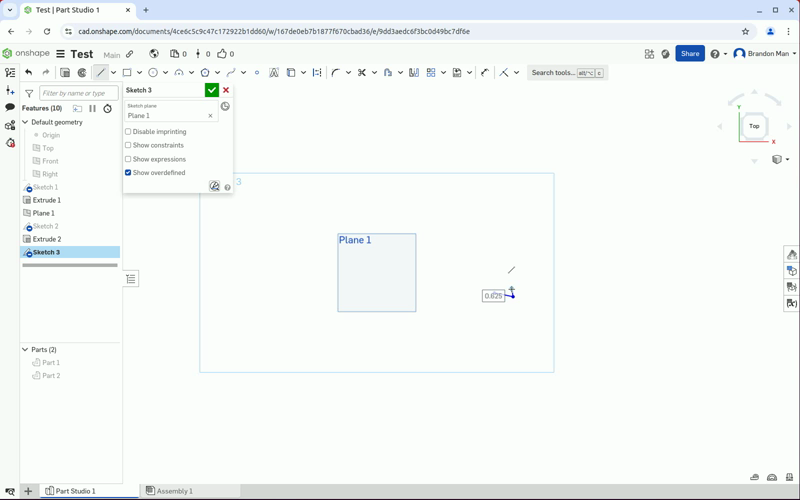
scroll(-6)
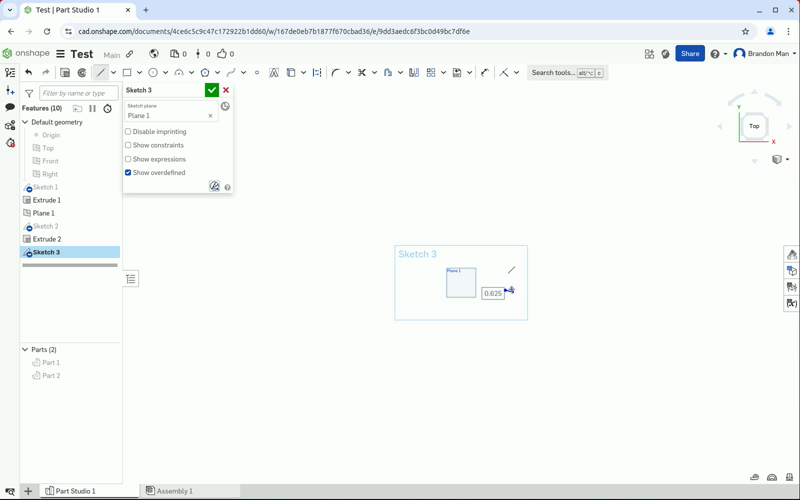
key_up(shift)
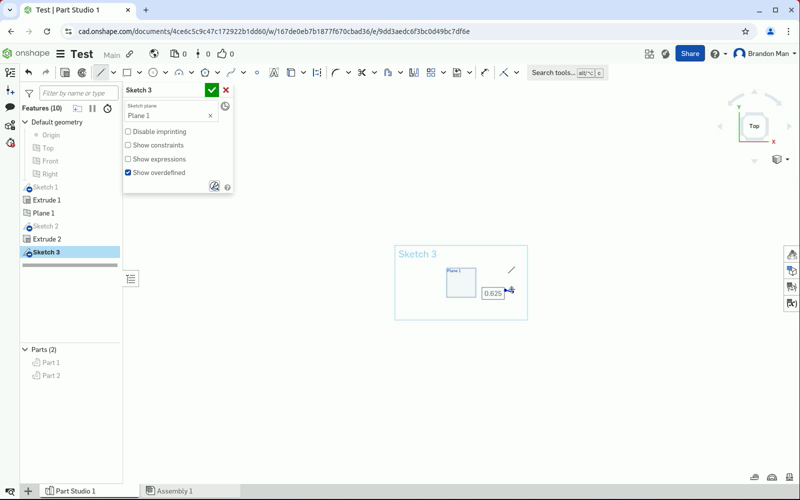
key_down(shift)
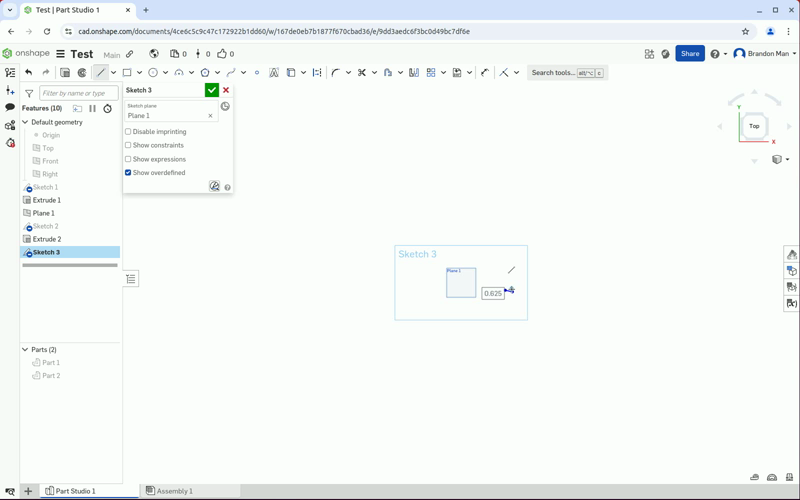
mouse_move(541, 288)
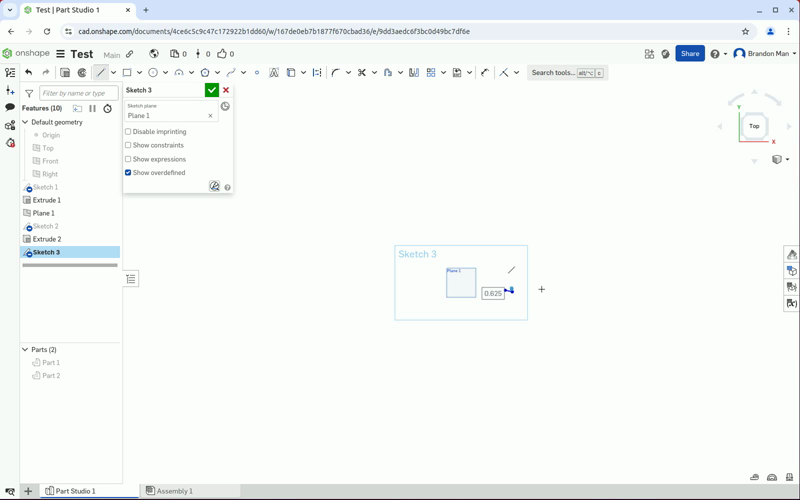
mouse_move(507, 287)
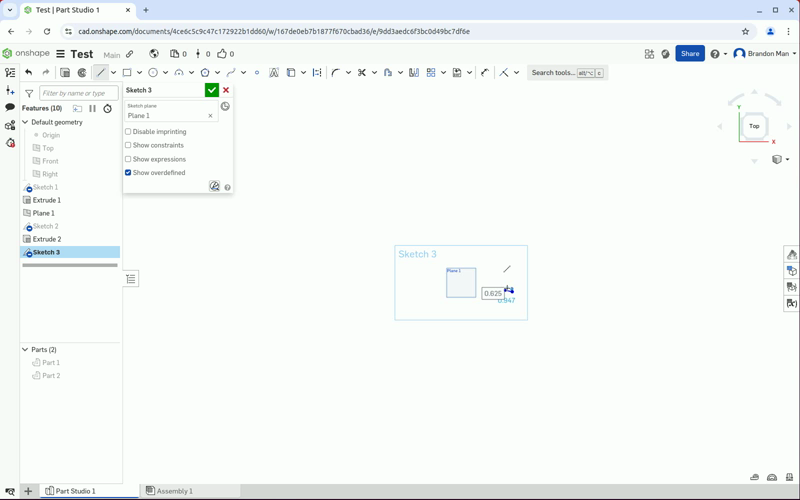
scroll(6)
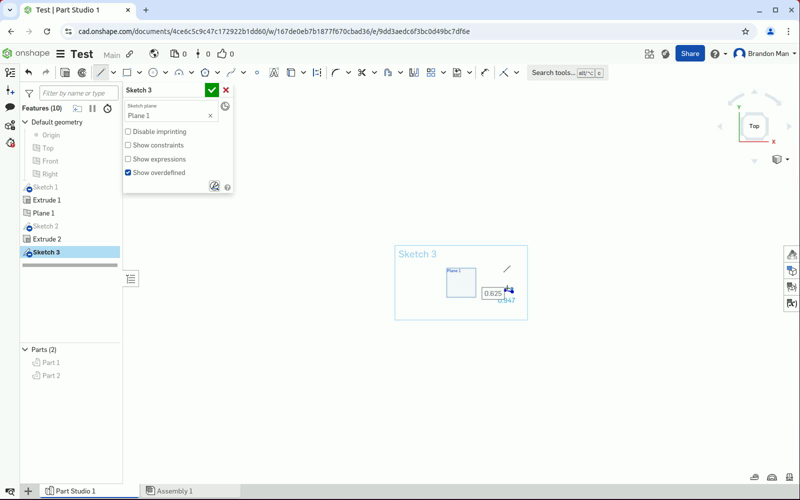
scroll(6)
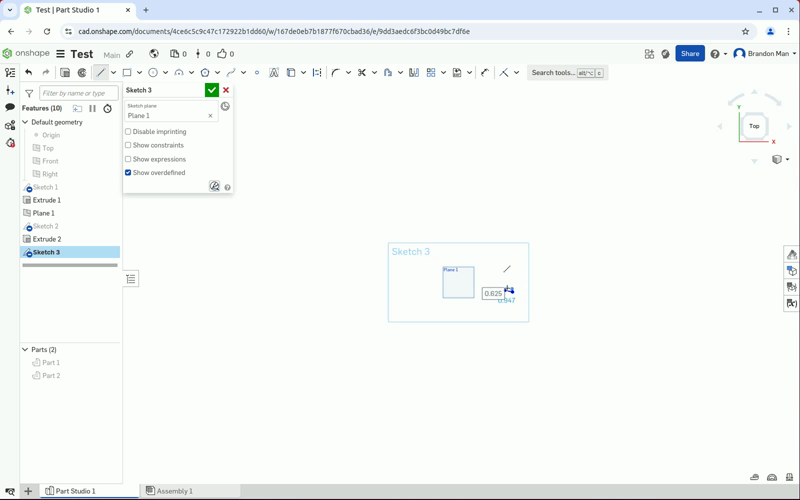
scroll(6)
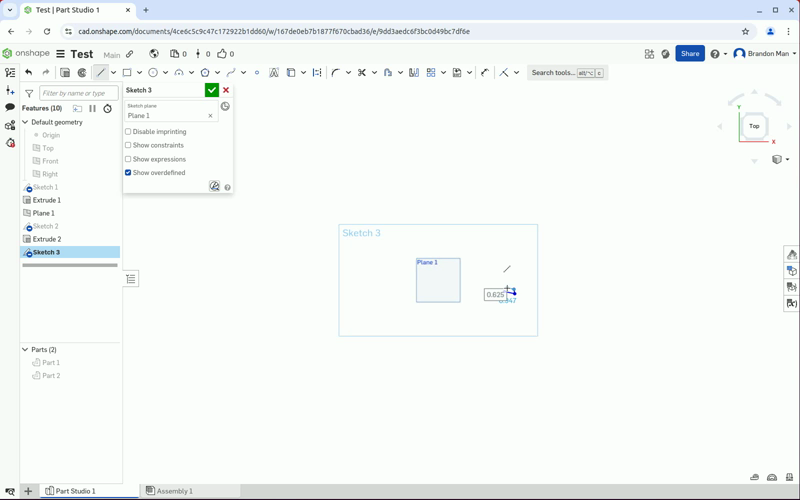
scroll(6)
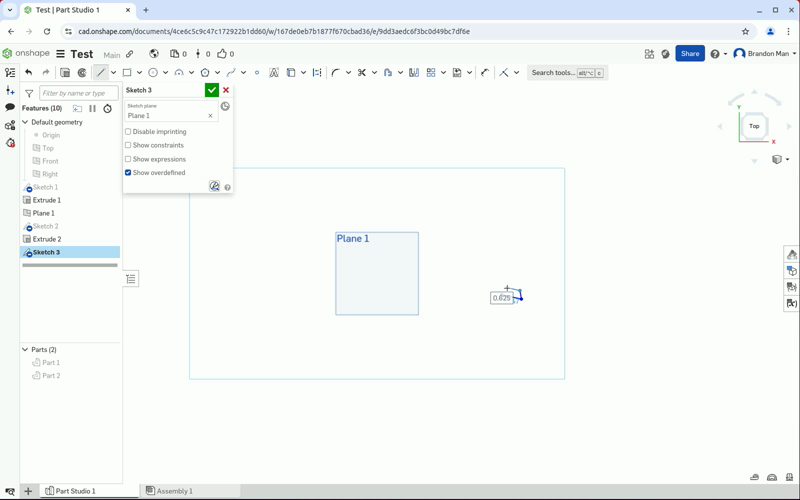
scroll(6)
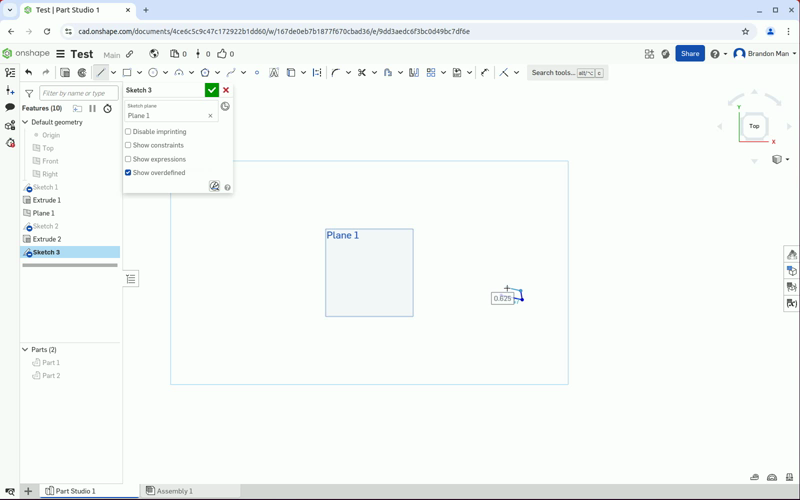
scroll(6)
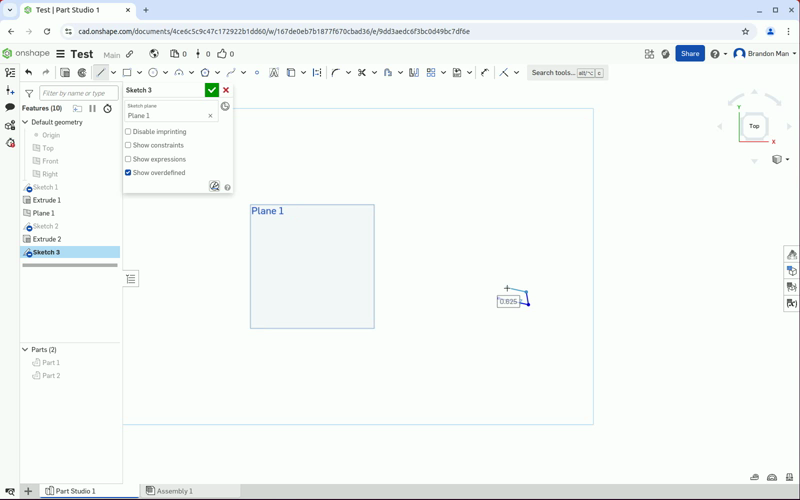
scroll(6)
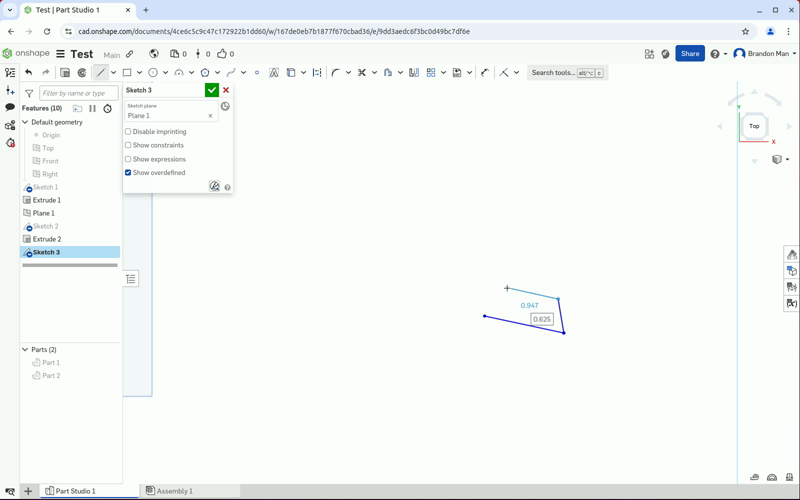
click(507, 287)
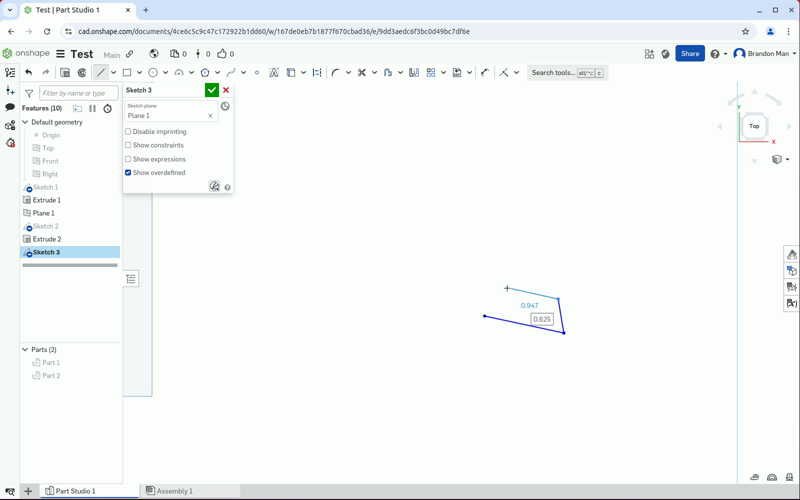
scroll(-6)
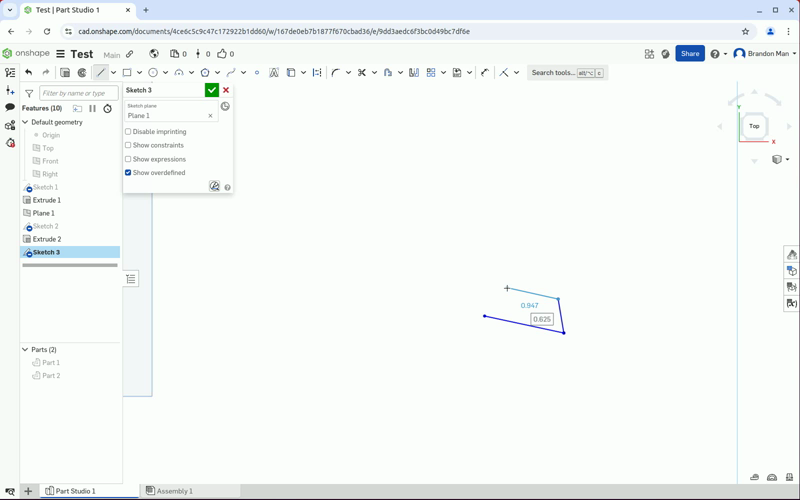
scroll(-6)
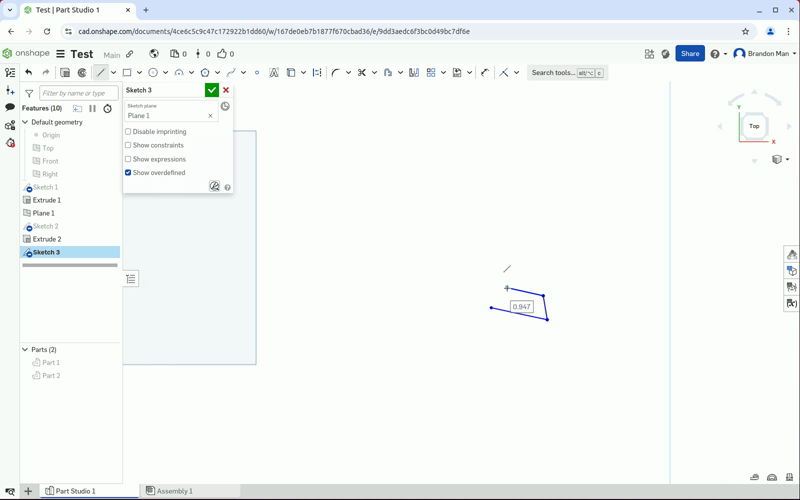
scroll(-6)
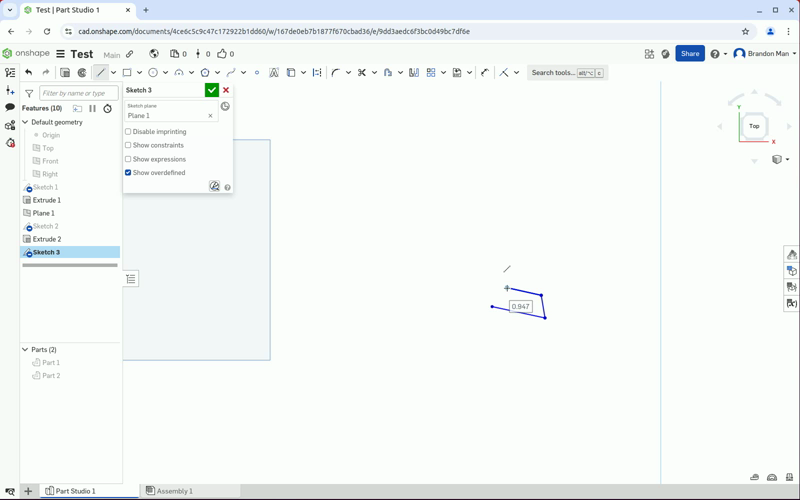
scroll(-6)
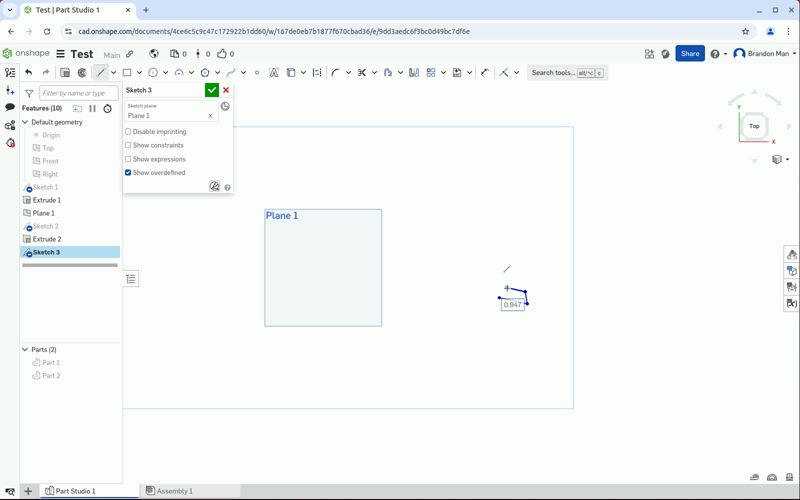
scroll(-6)
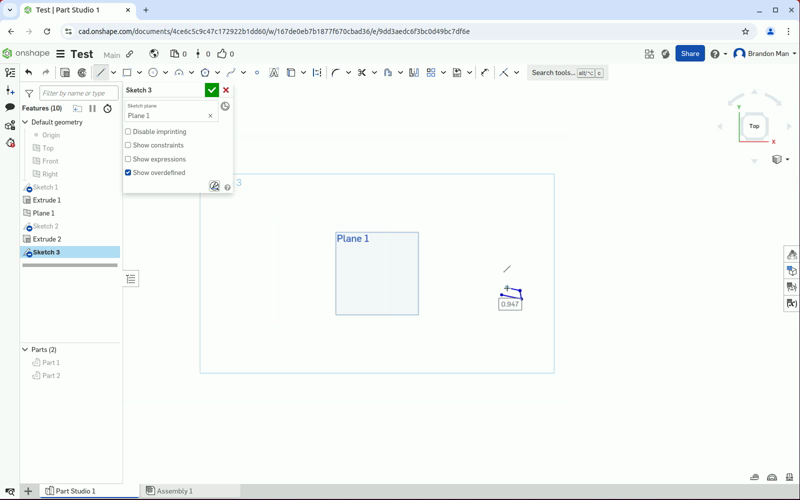
scroll(-6)
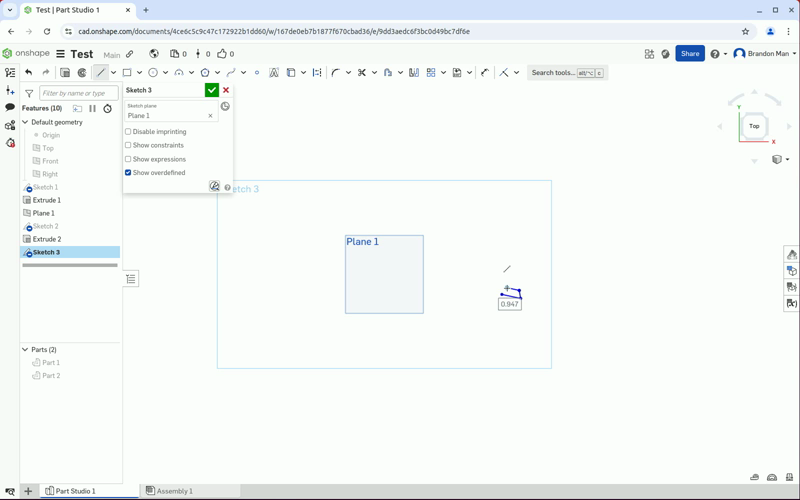
scroll(-6)
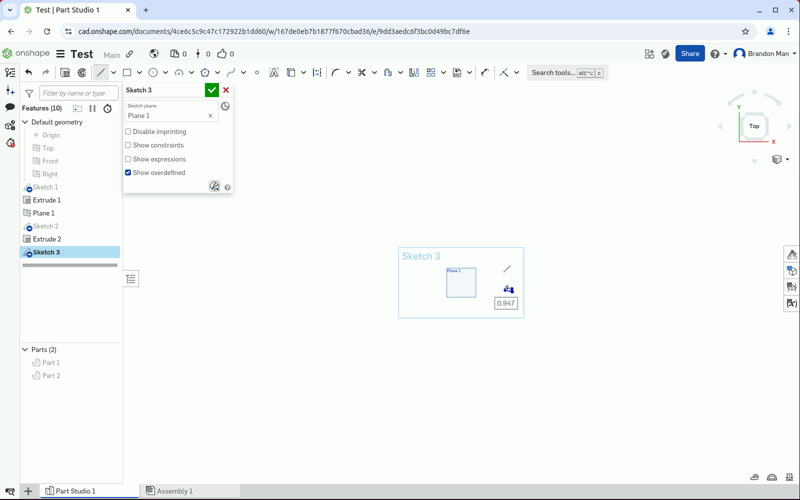
key_up(shift)
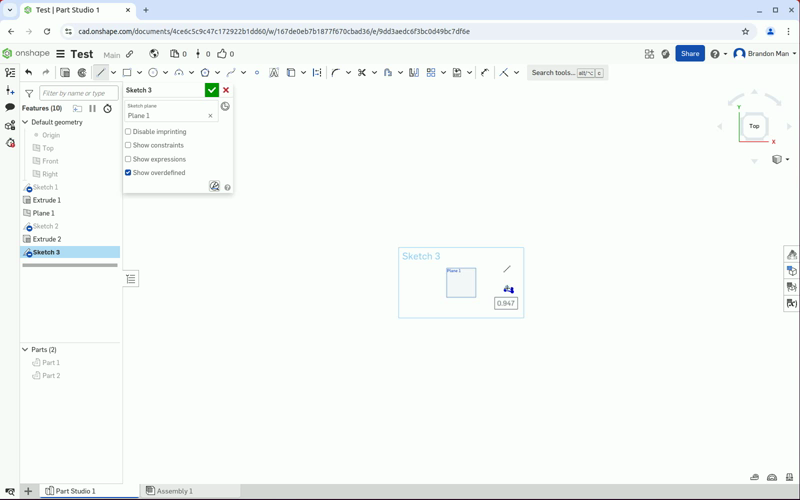
mouse_move(537, 287)
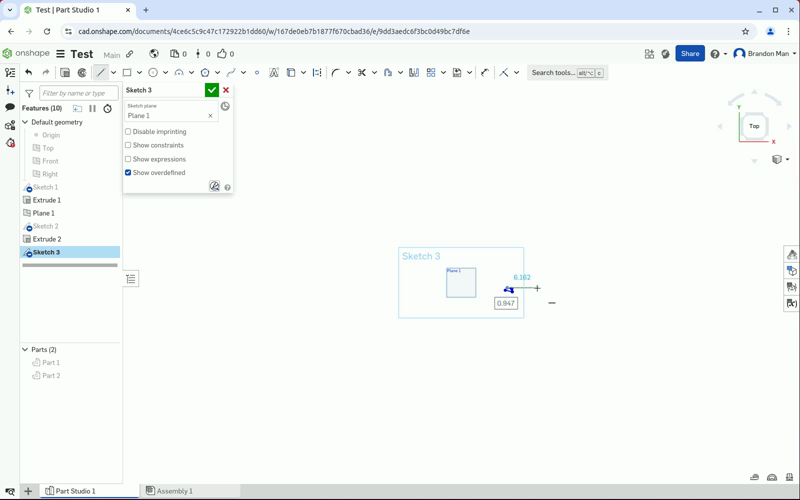
key_down(shift)
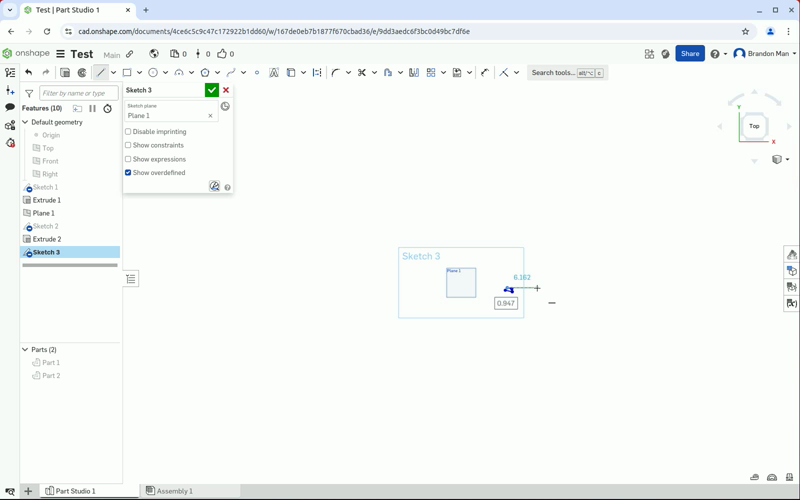
mouse_move(505, 290)
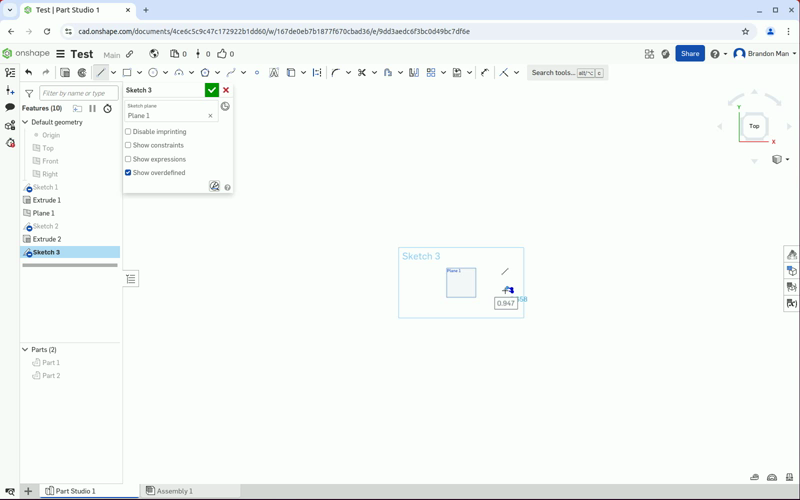
scroll(6)
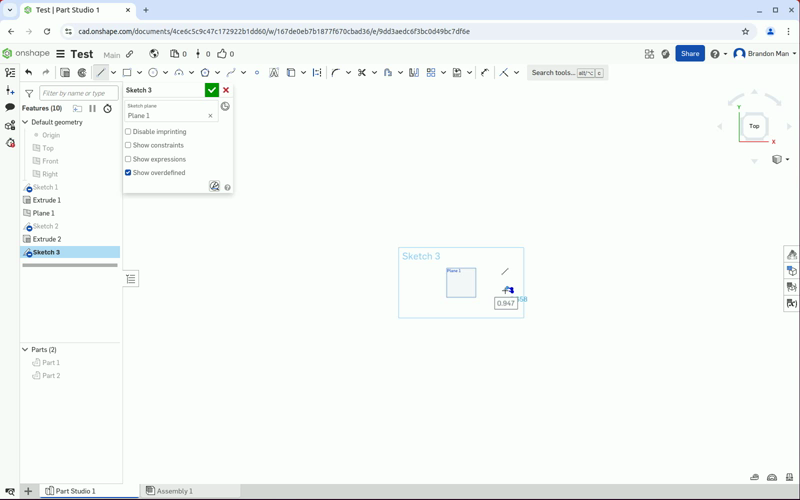
scroll(6)
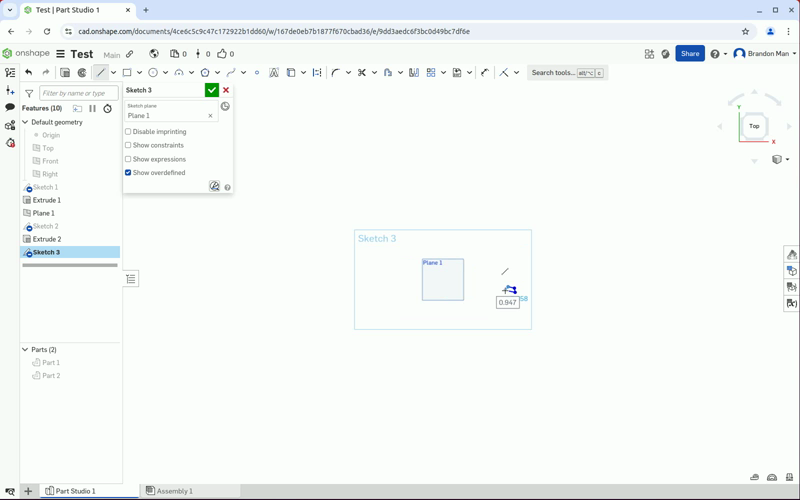
scroll(6)
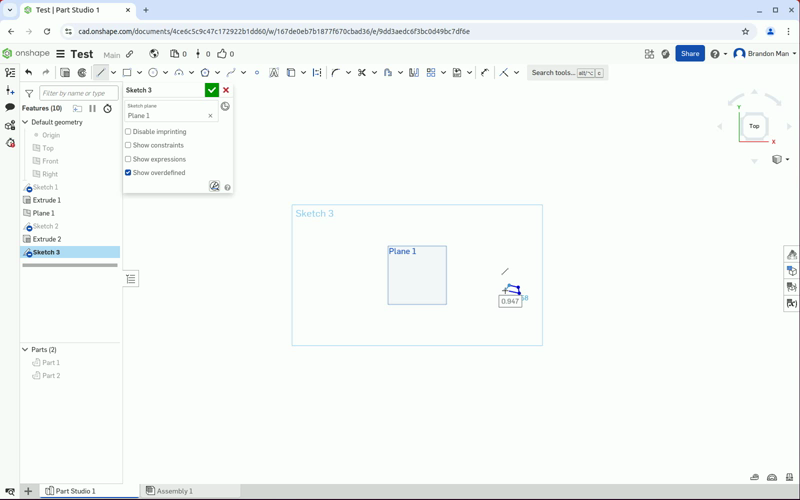
scroll(6)
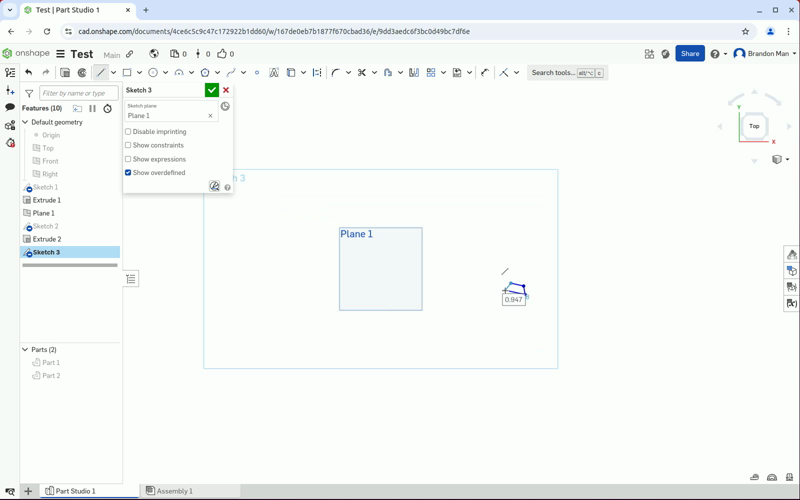
scroll(6)
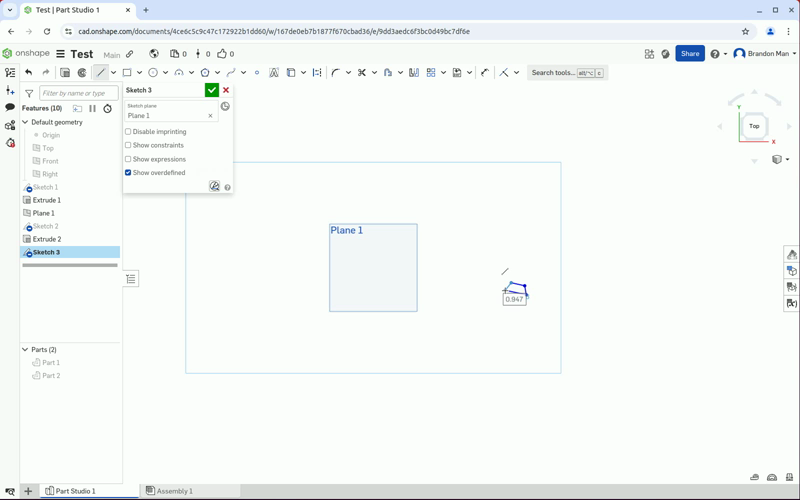
scroll(6)
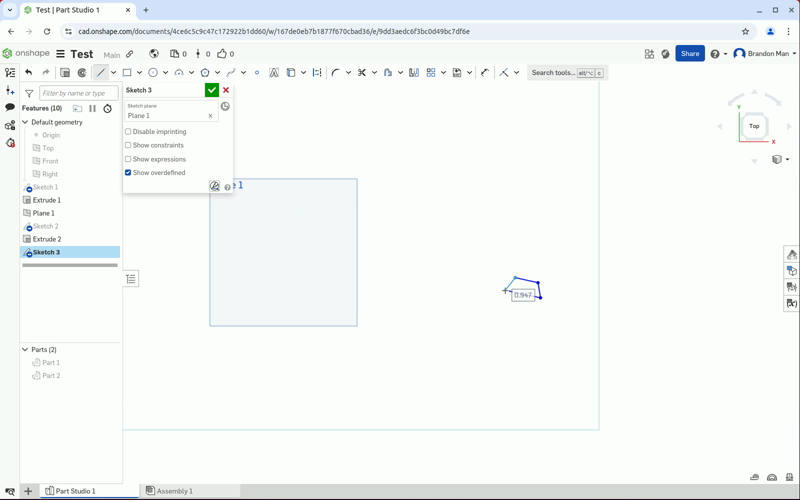
scroll(6)
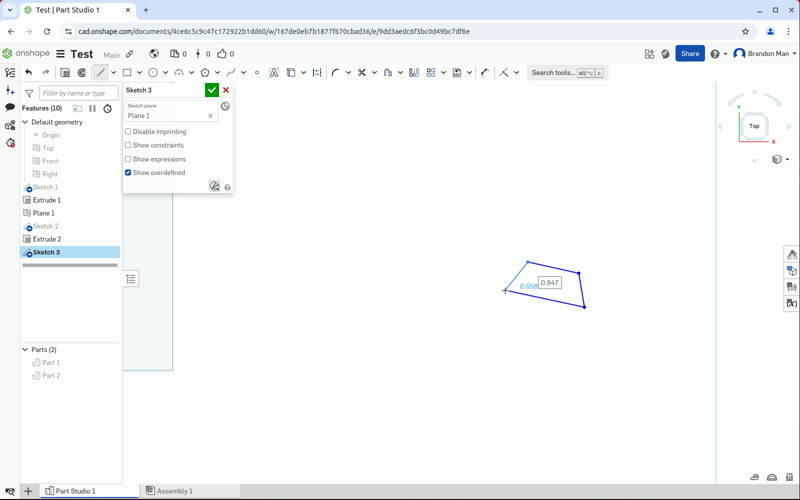
key_up(shift)
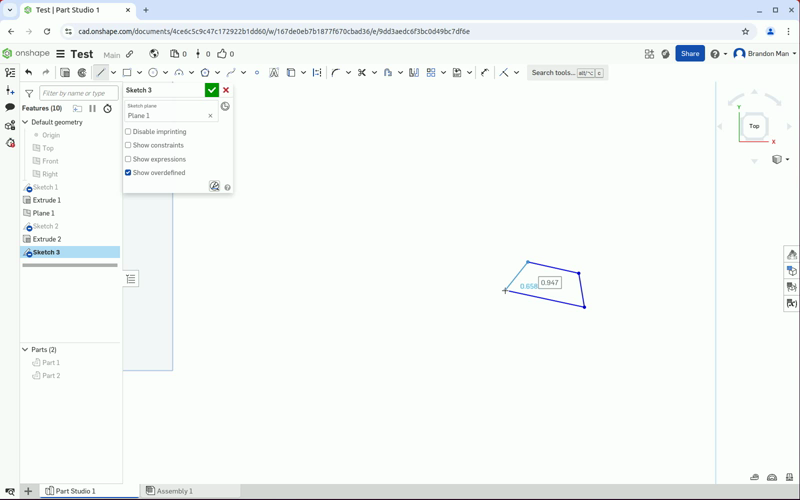
click(505, 290)
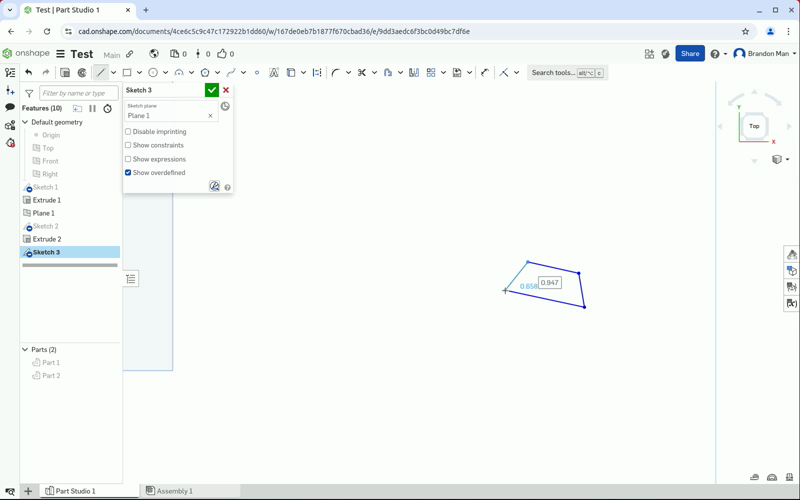
scroll(-6)
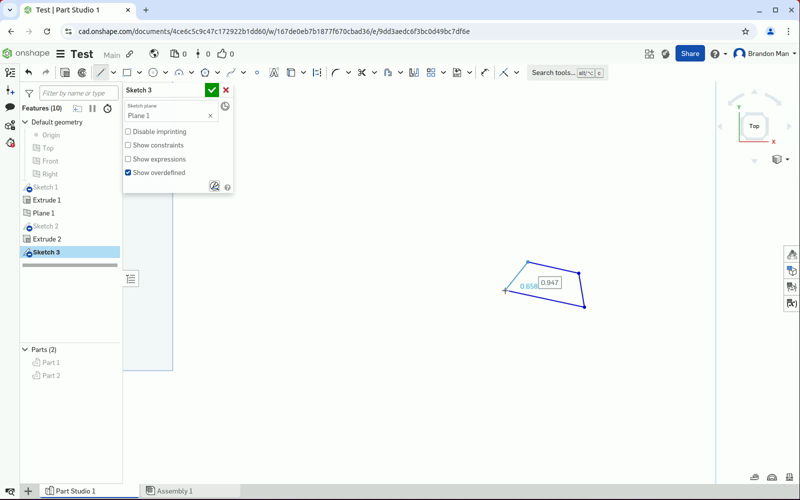
scroll(-6)
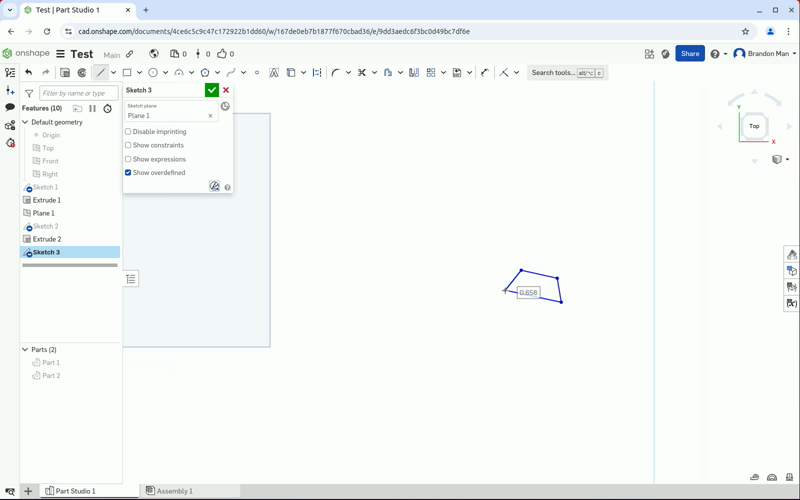
scroll(-6)
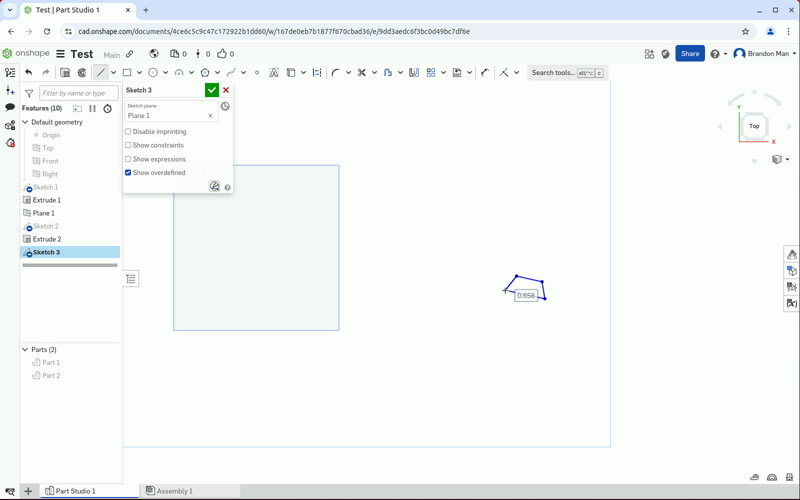
scroll(-6)
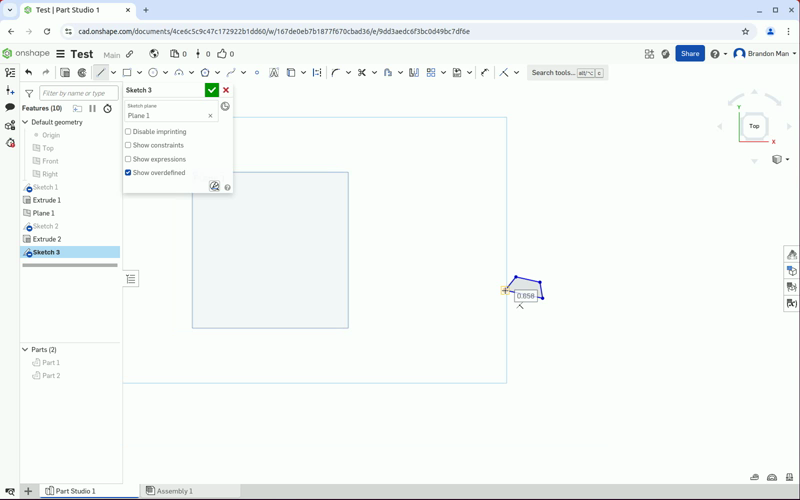
scroll(-6)
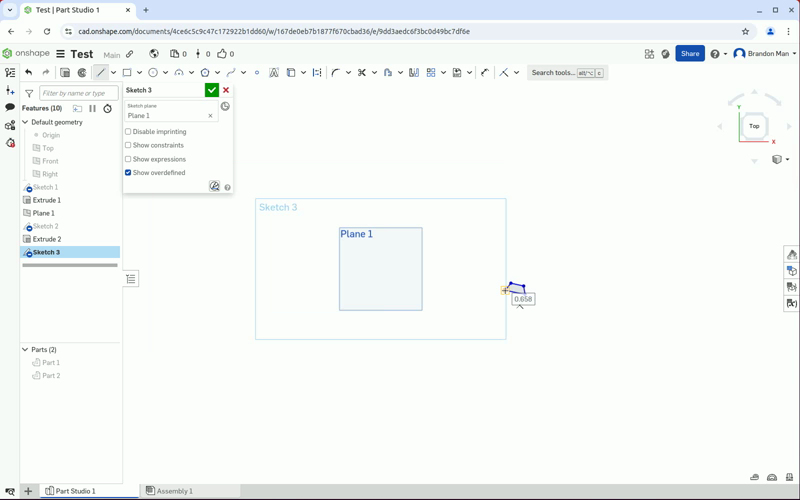
scroll(-6)
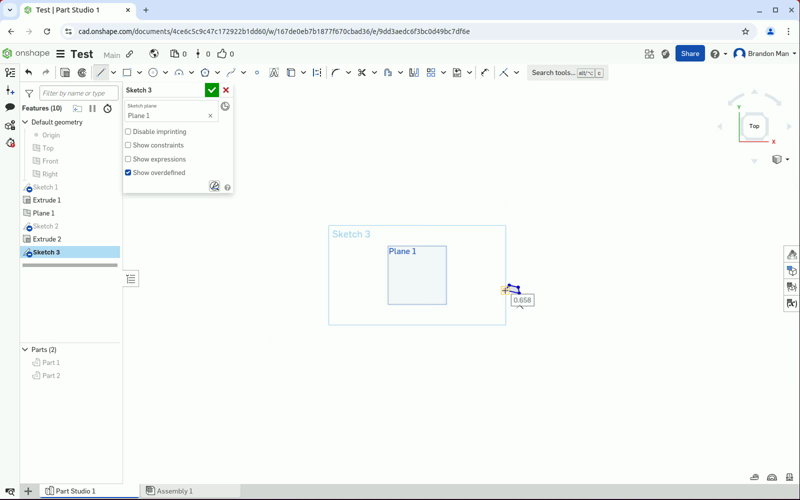
scroll(-6)
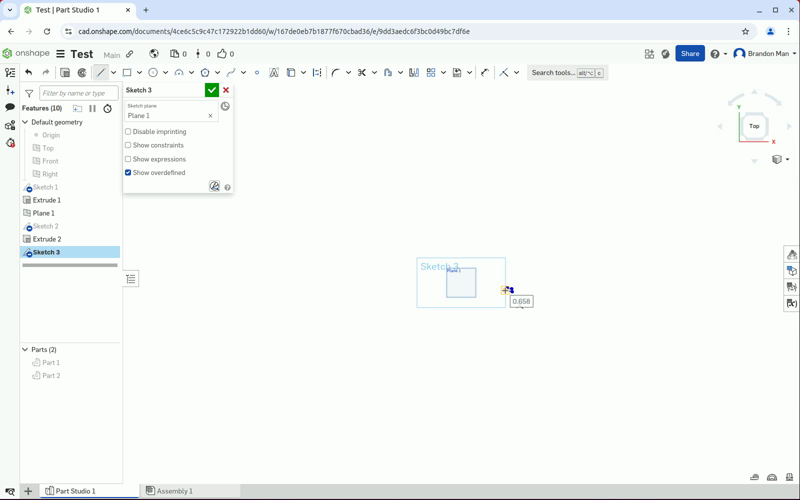
key(esc)
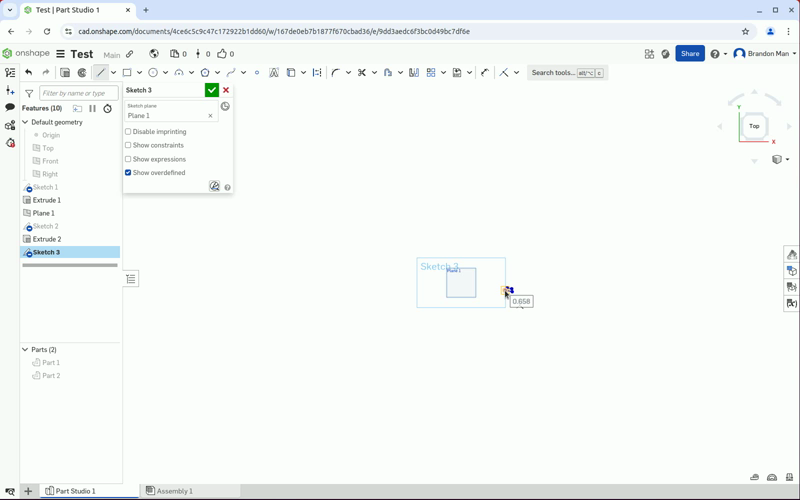
mouse_move(508, 290)
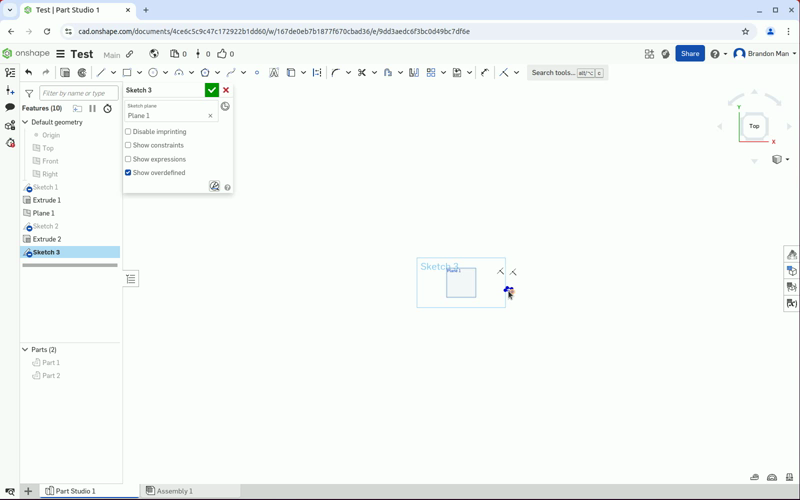
scroll(6)
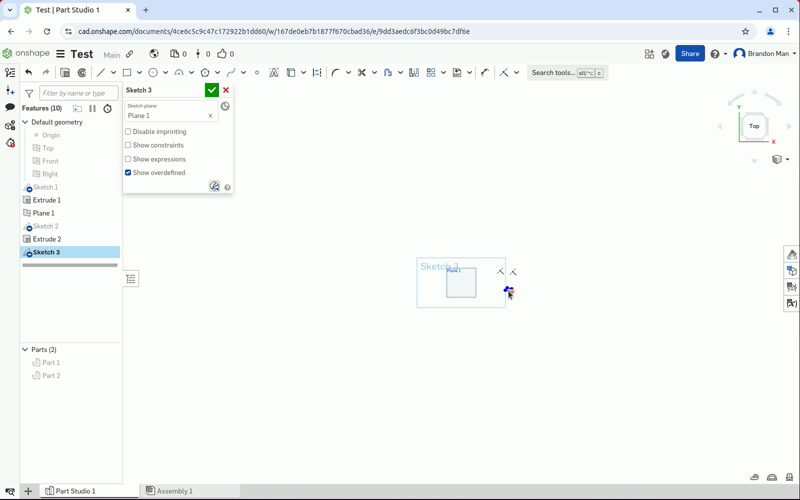
scroll(6)
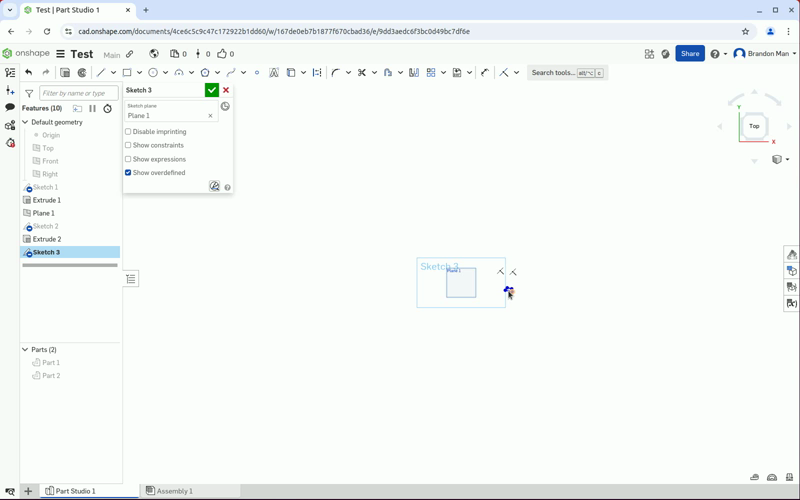
scroll(6)
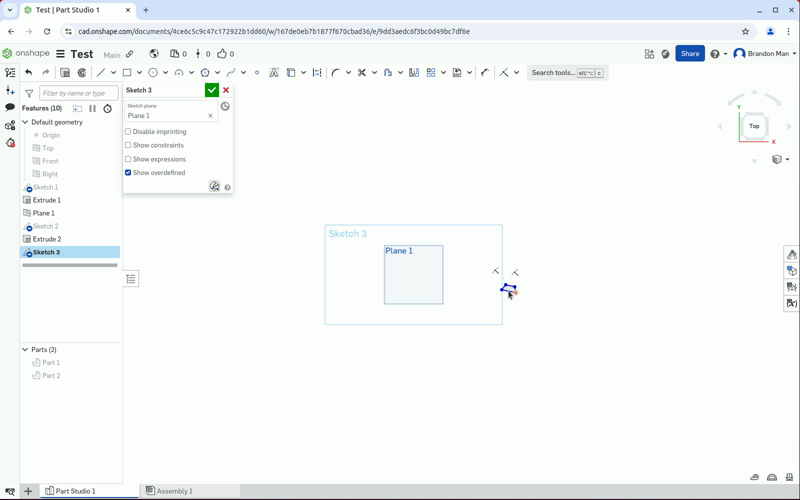
scroll(6)
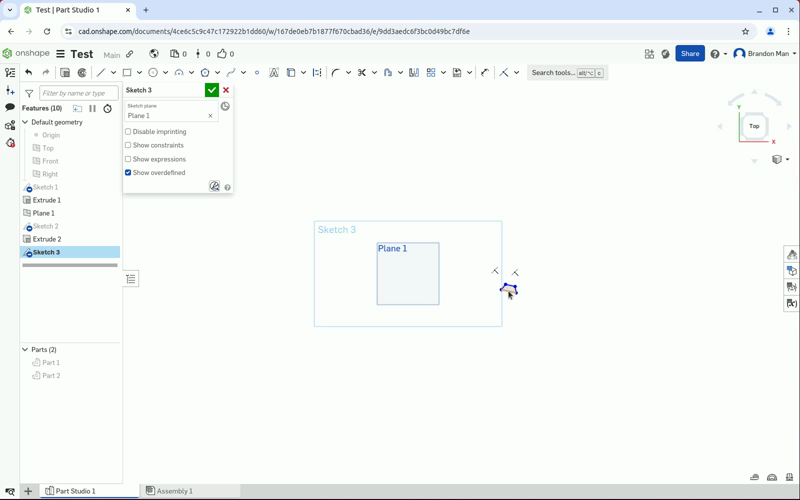
scroll(6)
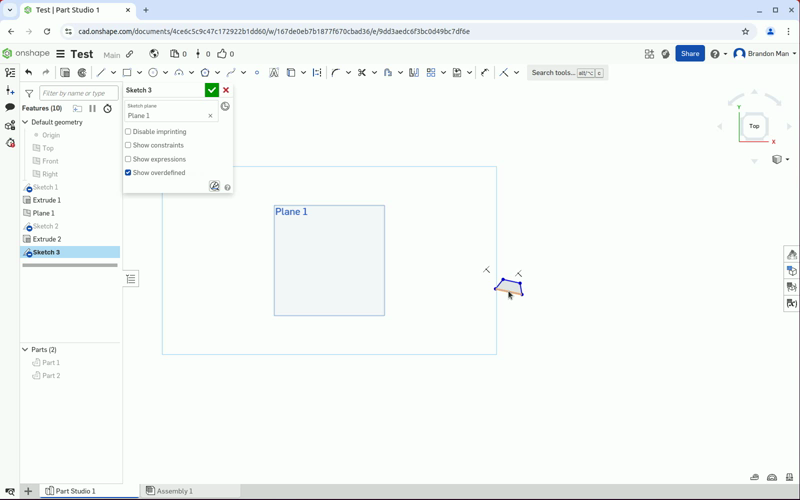
scroll(6)
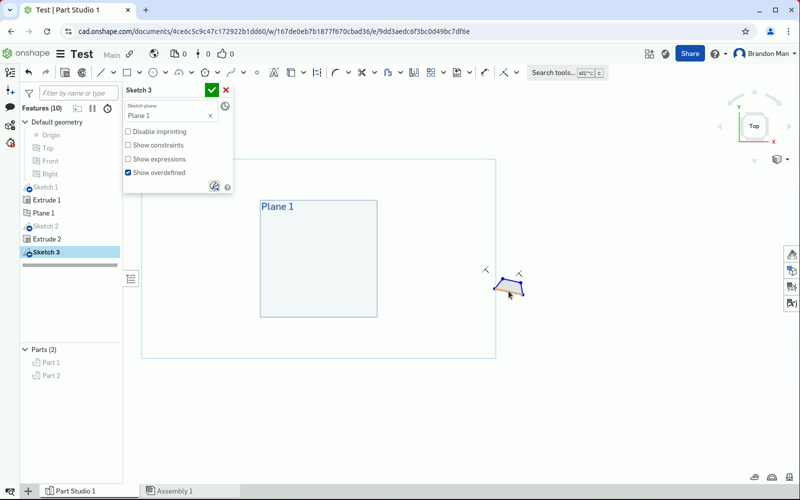
scroll(6)
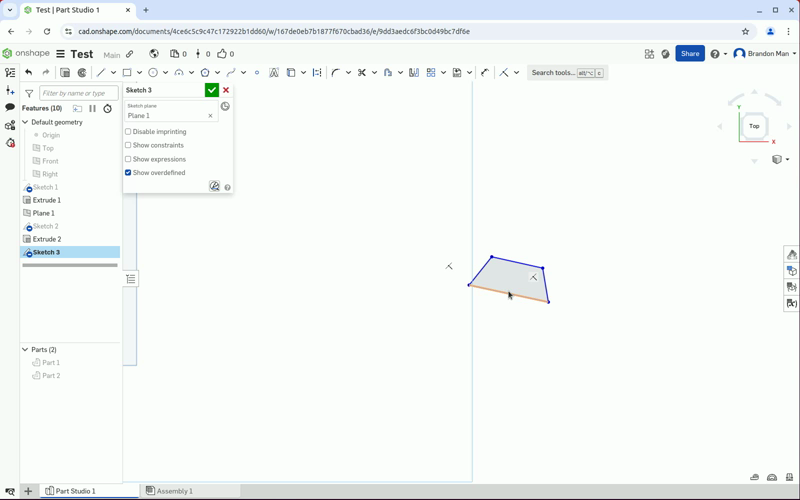
click(508, 290)
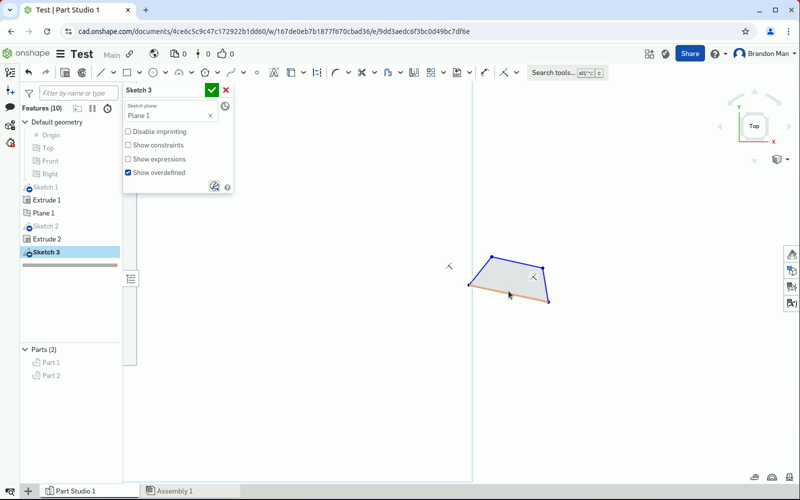
scroll(-6)
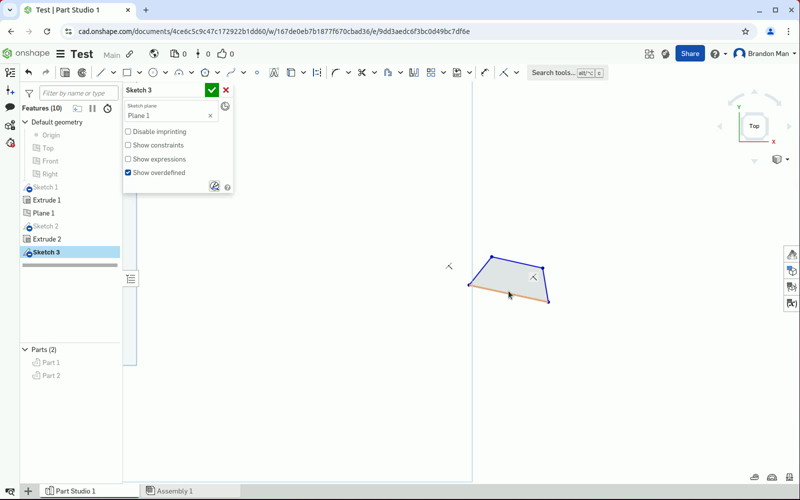
scroll(-6)
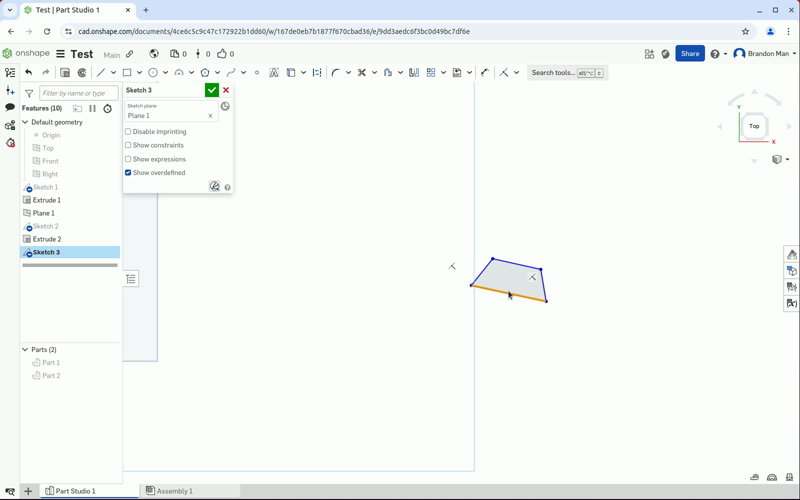
scroll(-6)
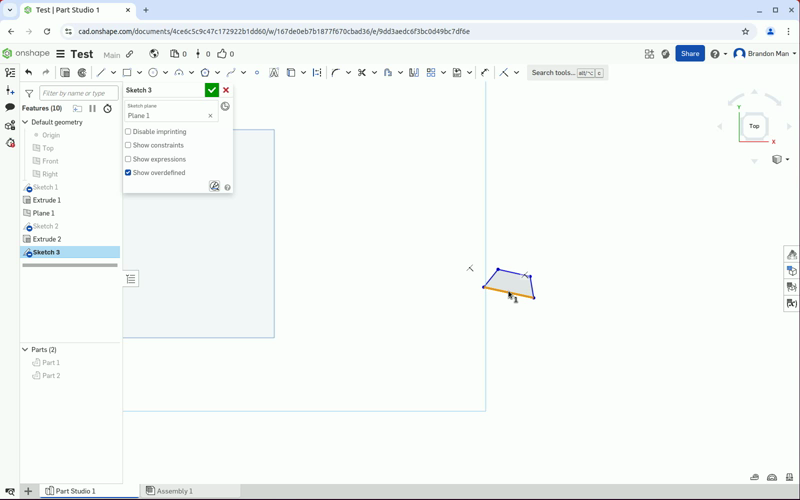
scroll(-6)
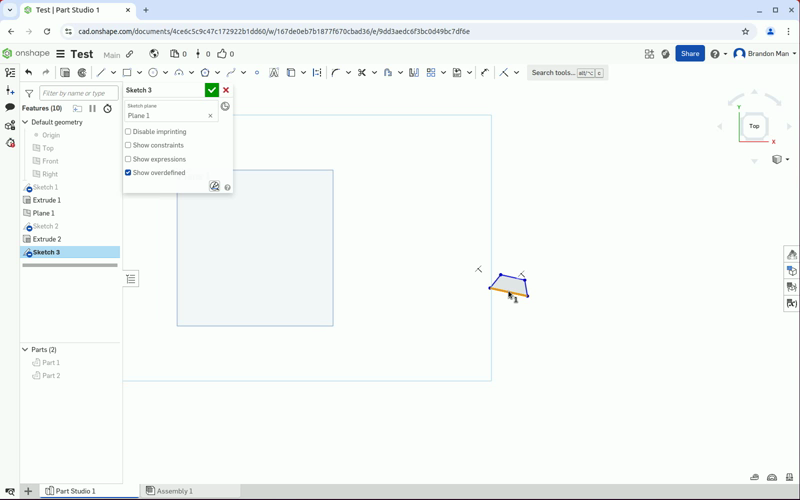
scroll(-6)
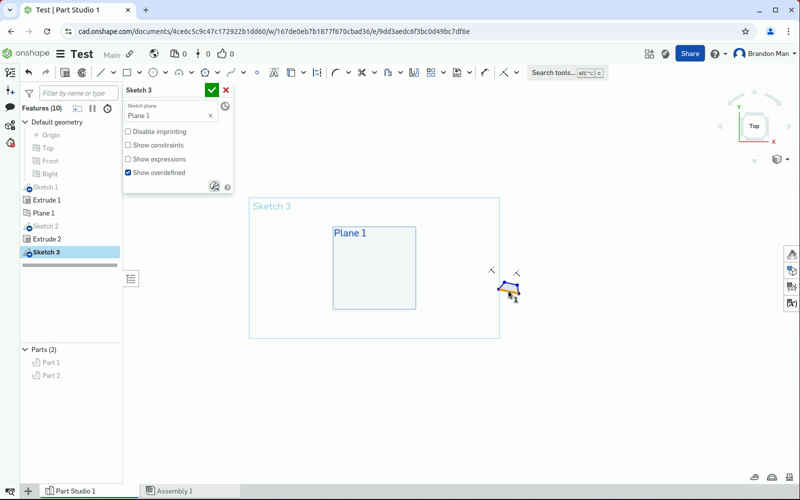
scroll(-6)
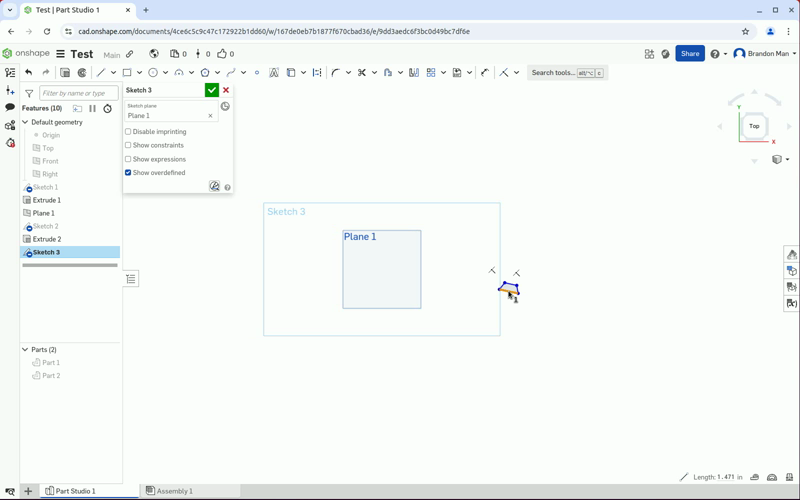
scroll(-6)
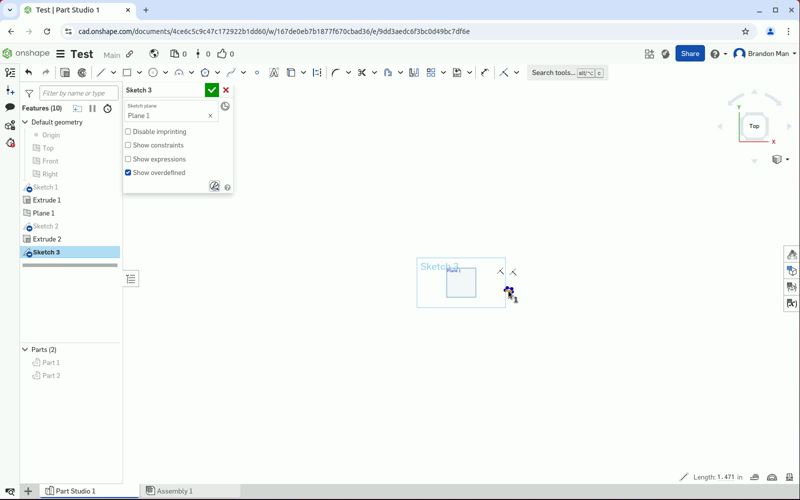
mouse_move(73, 352)
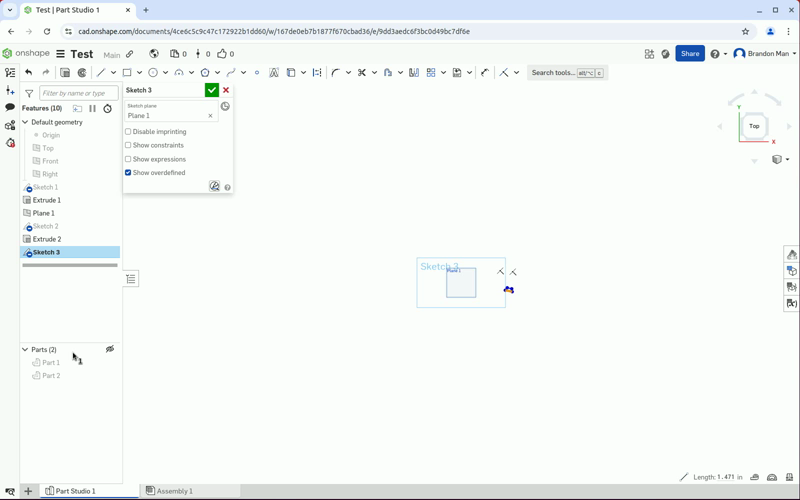
key(shift+y)
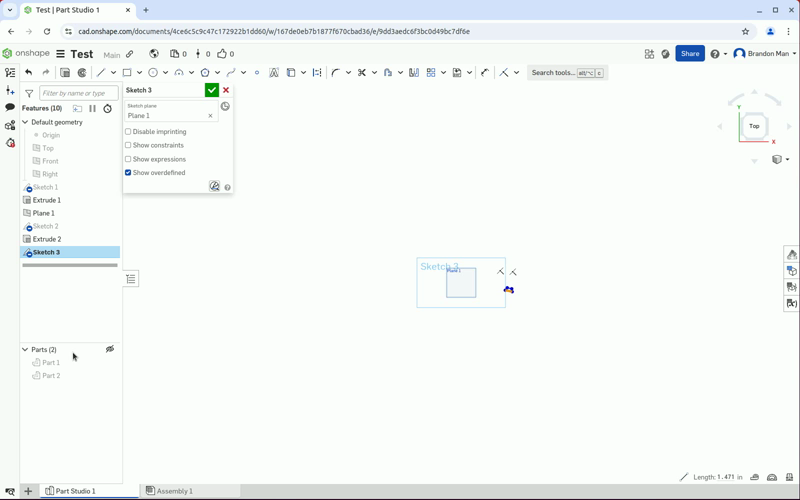
key(shift+e)
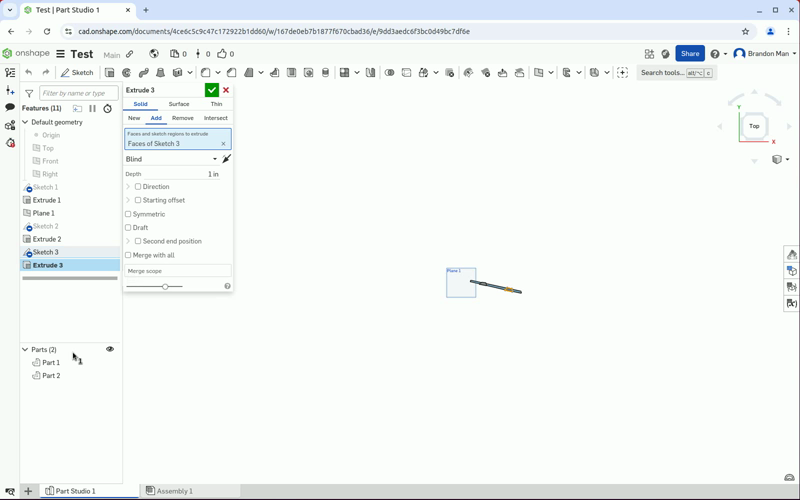
mouse_move(143, 106)
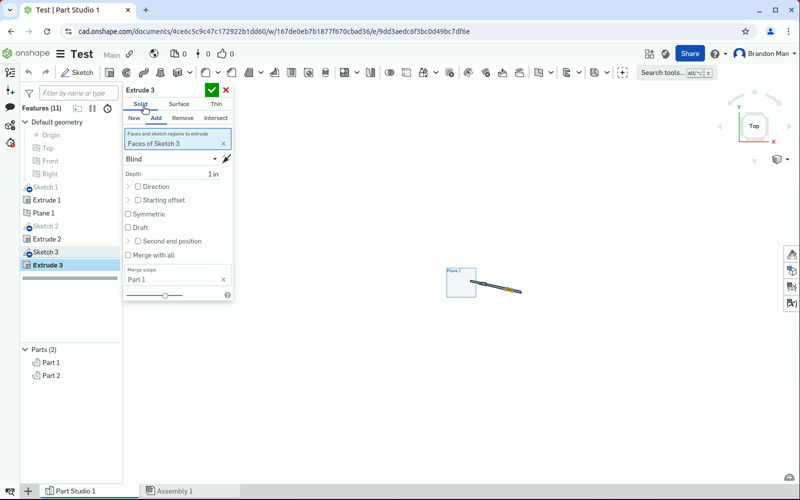
click(143, 106)
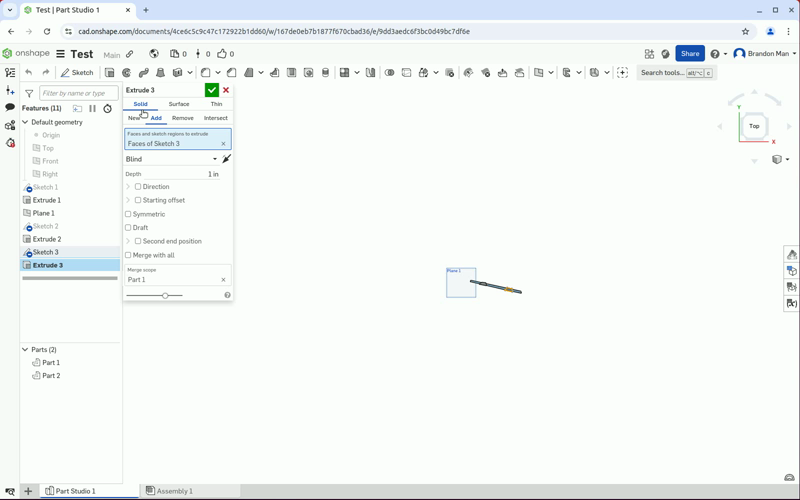
mouse_move(137, 120)
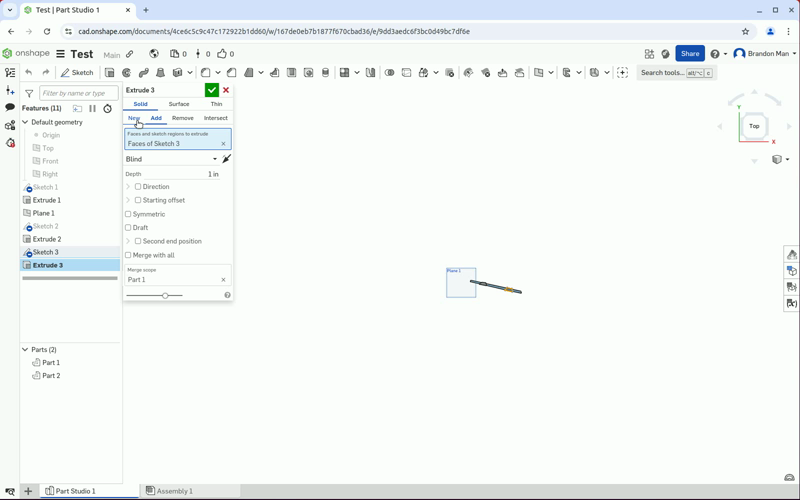
click(137, 120)
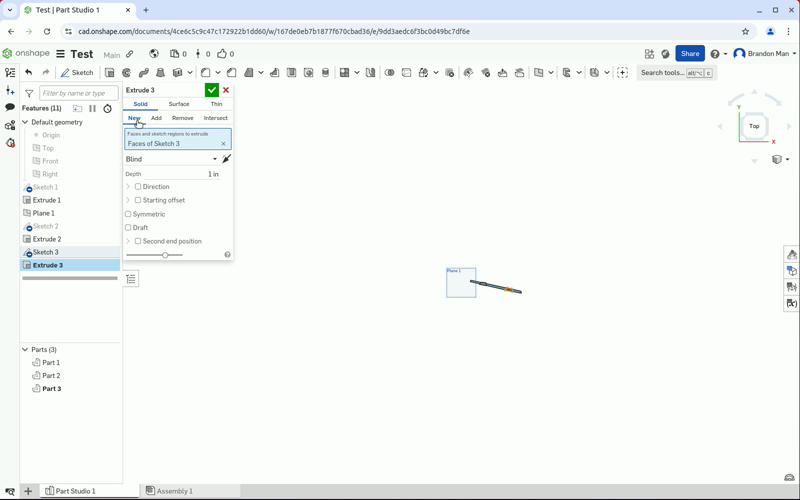
key(tab, 4)
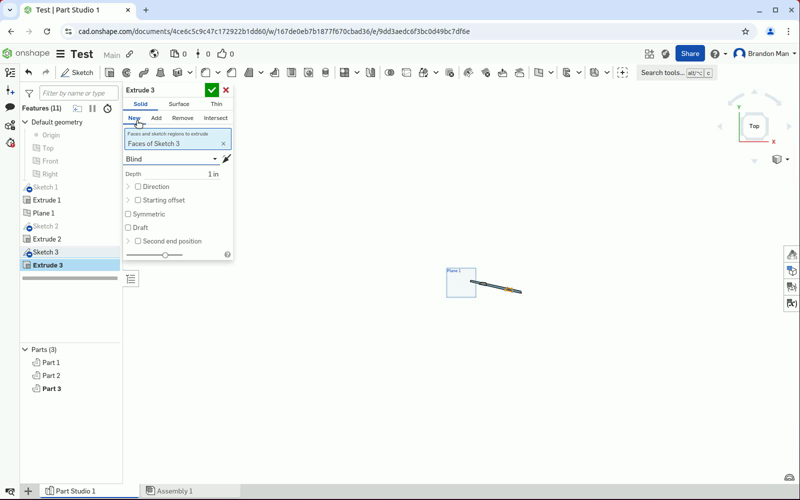
text(0.481)
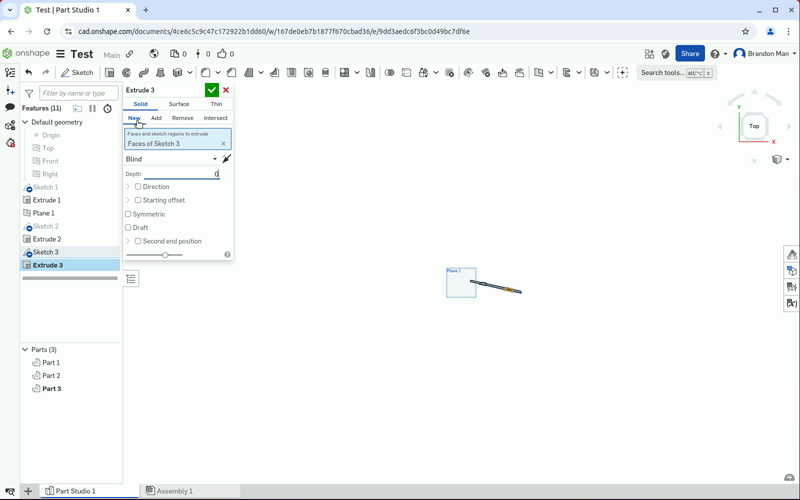
key(enter)
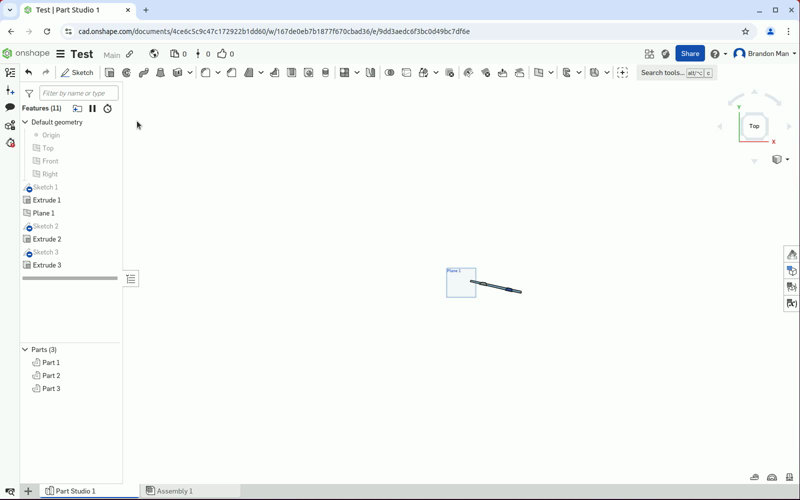
key(shift+h)
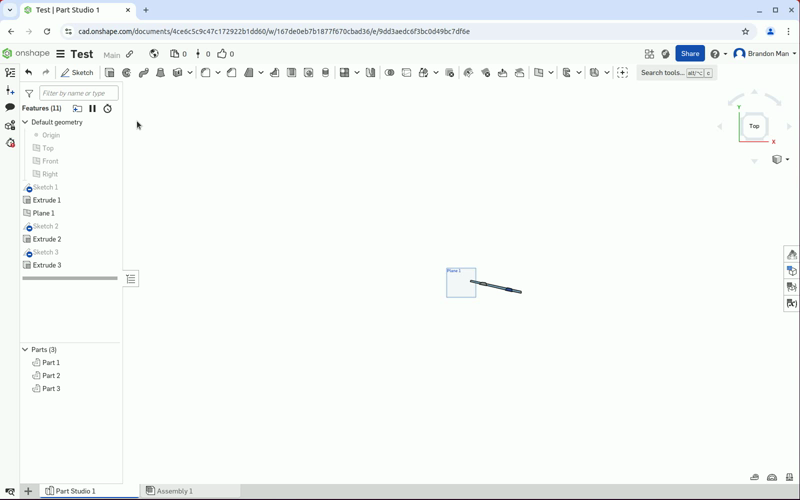
key(shift+h)
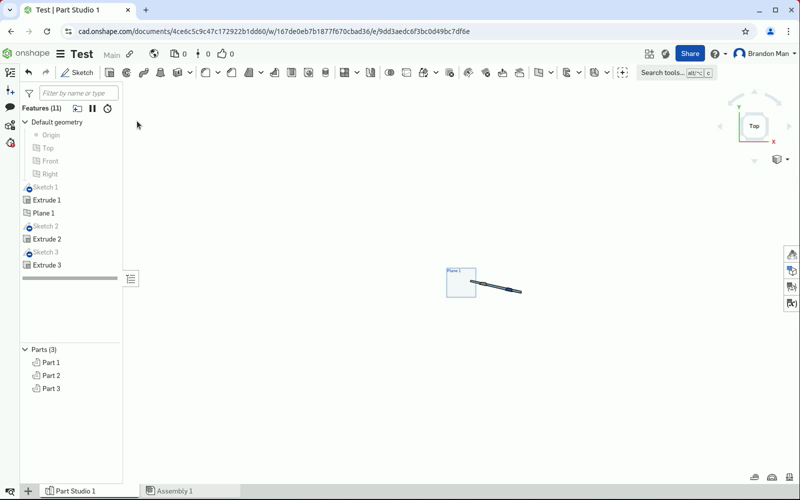
key(shift+7)
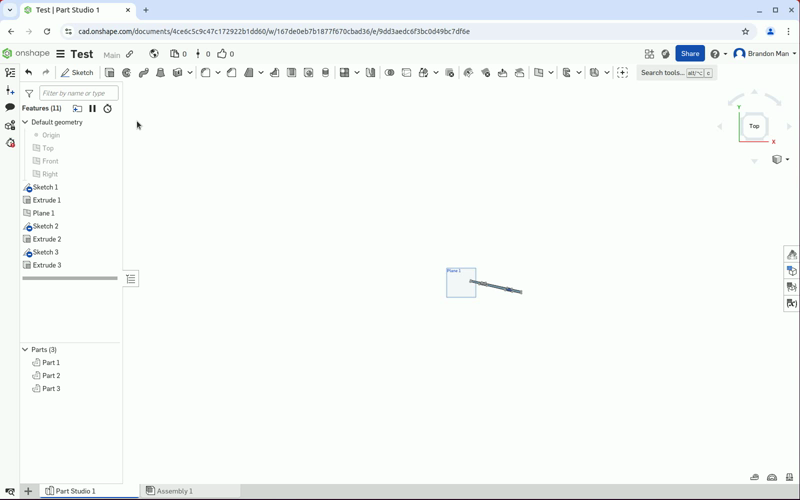
key(up, 3)
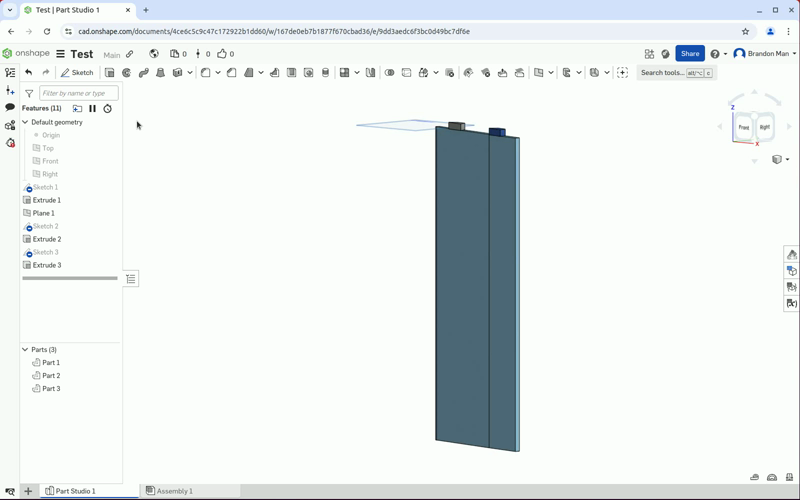
key(left, 3)
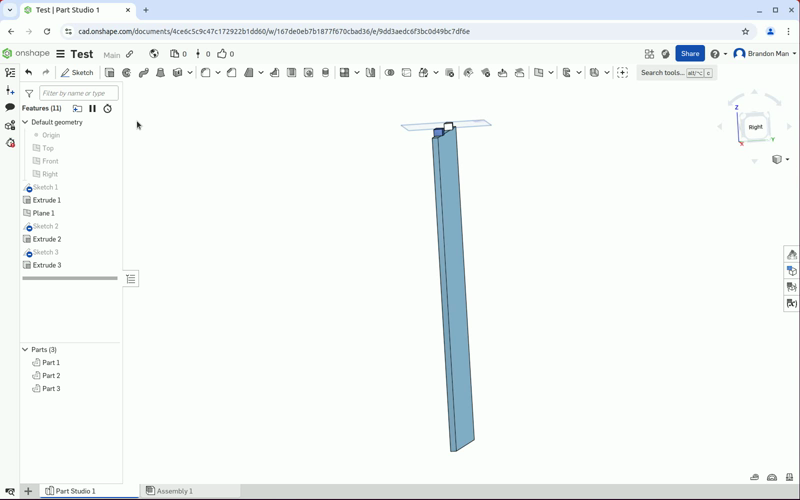
key(right, 3)
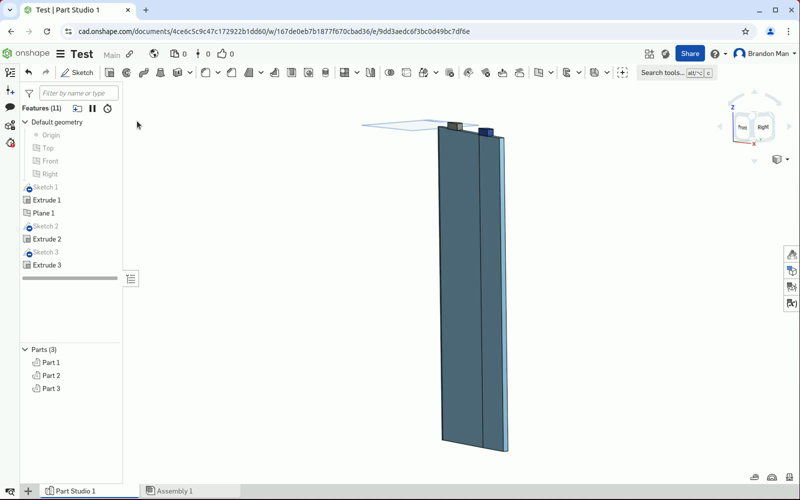
key(down, 3)
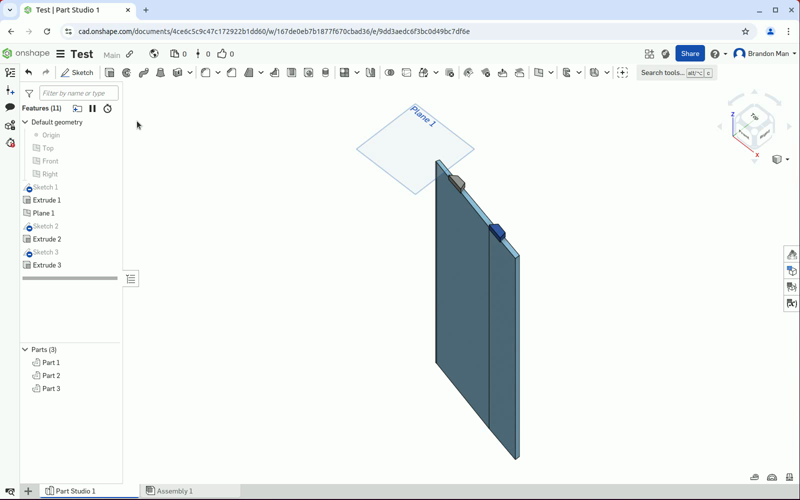
mouse_move(73, 189)
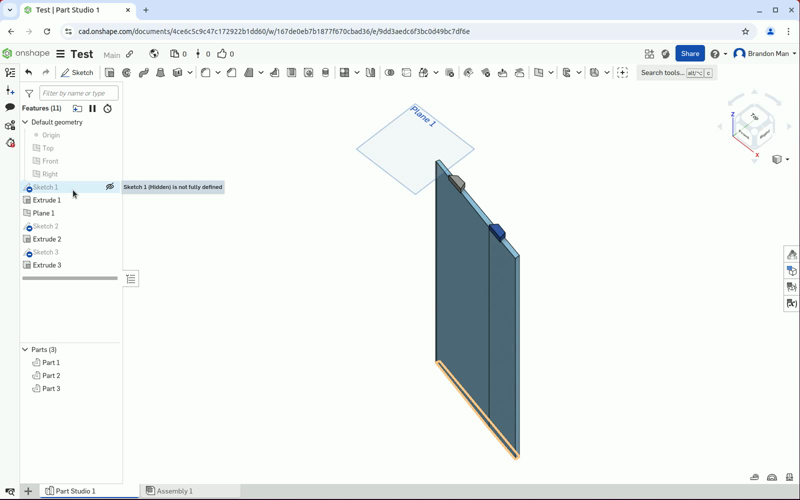
click(73, 189)